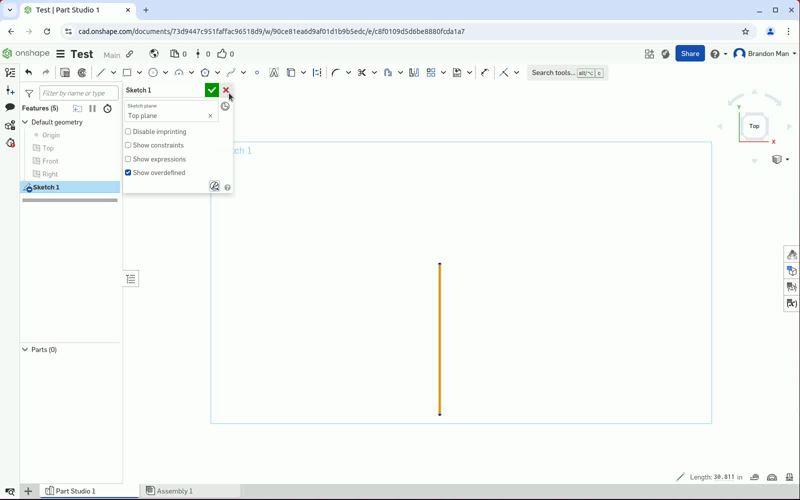
key(shift+h)
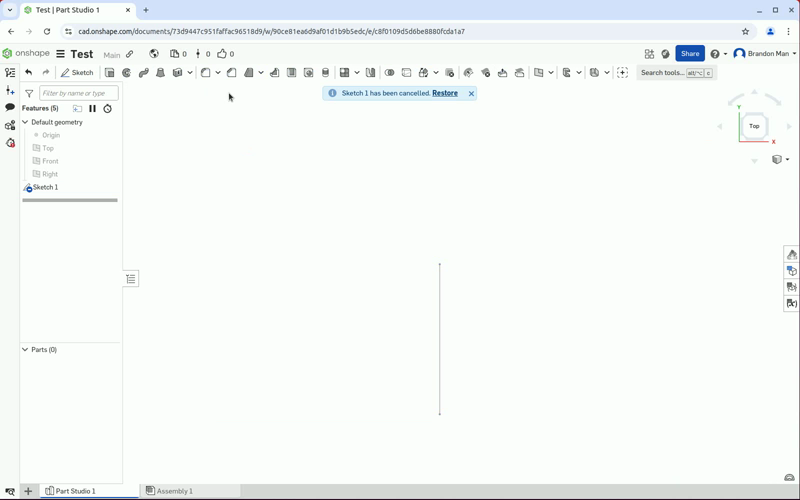
key(shift+s)
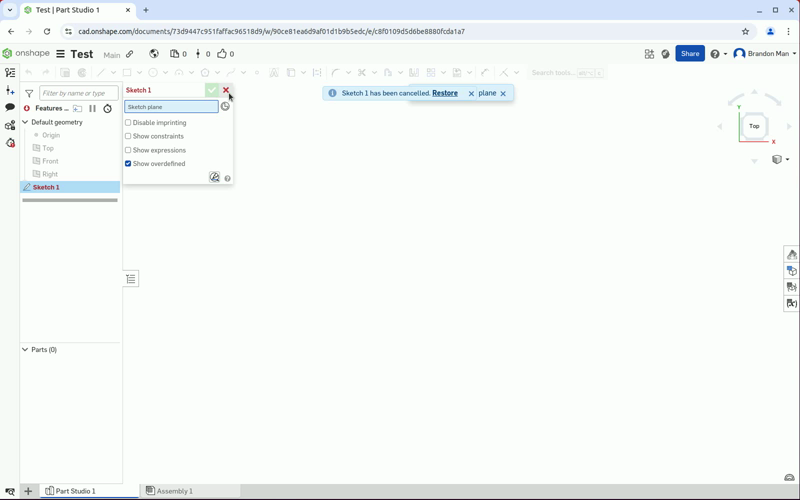
mouse_move(73, 150)
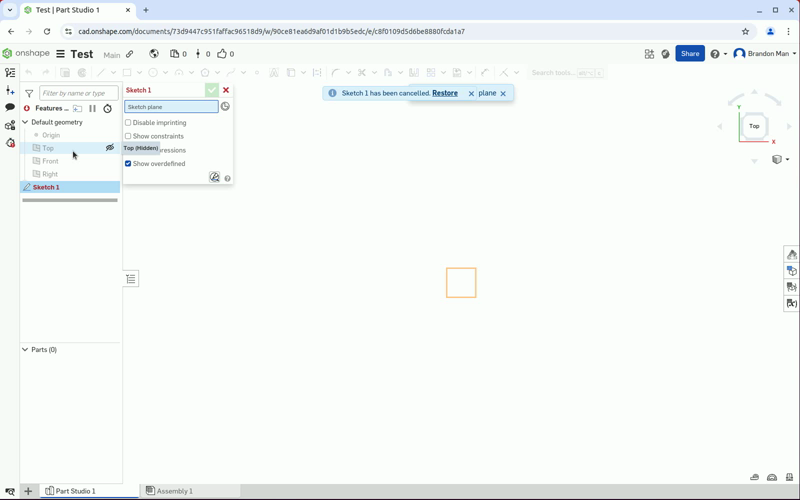
click(73, 150)
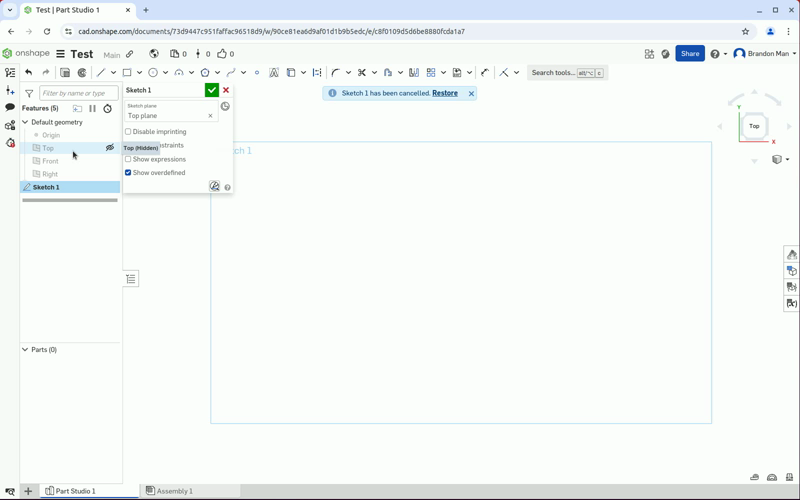
mouse_move(73, 352)
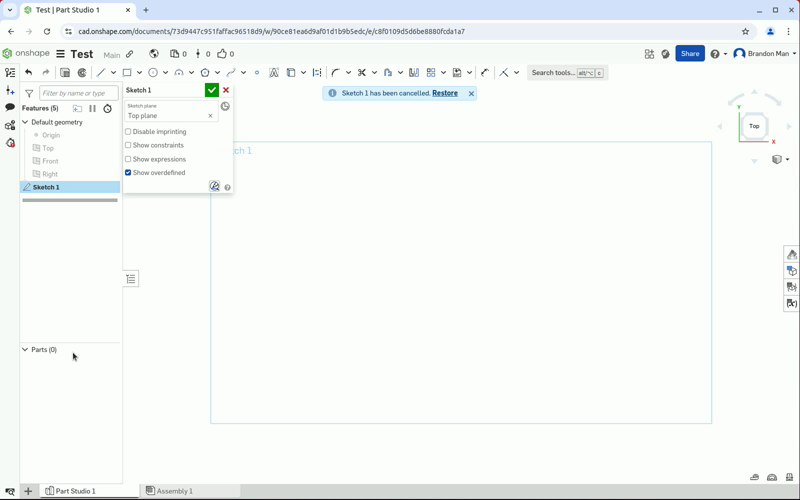
key(y)
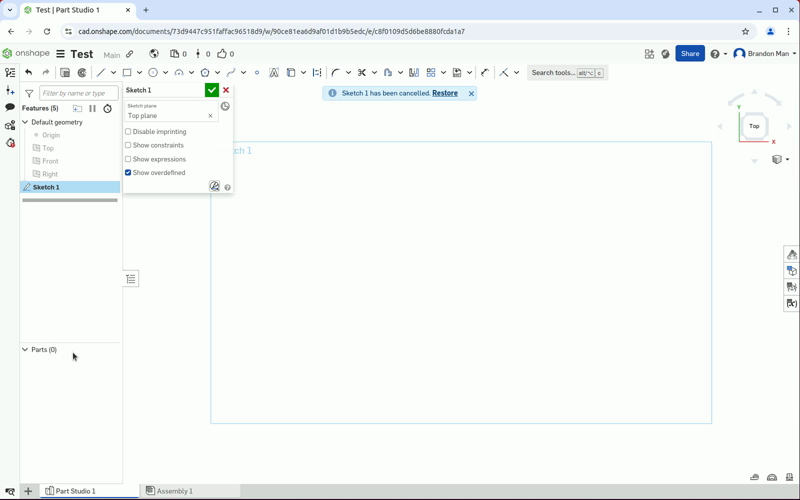
key(l)
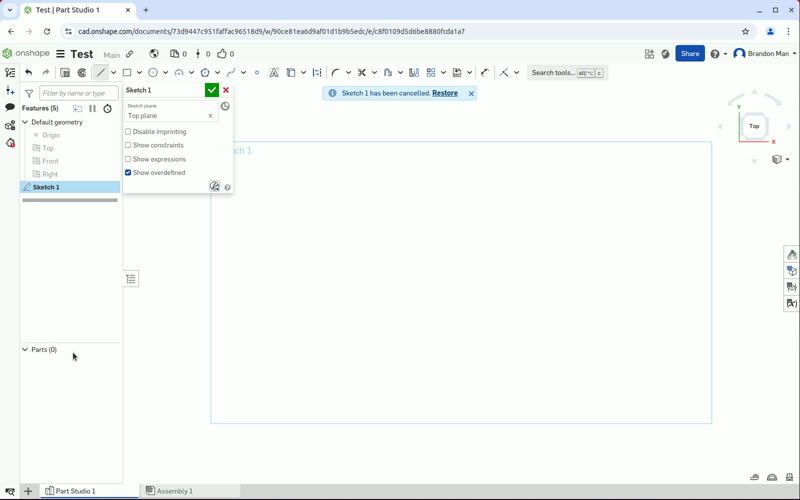
key_down(shift)
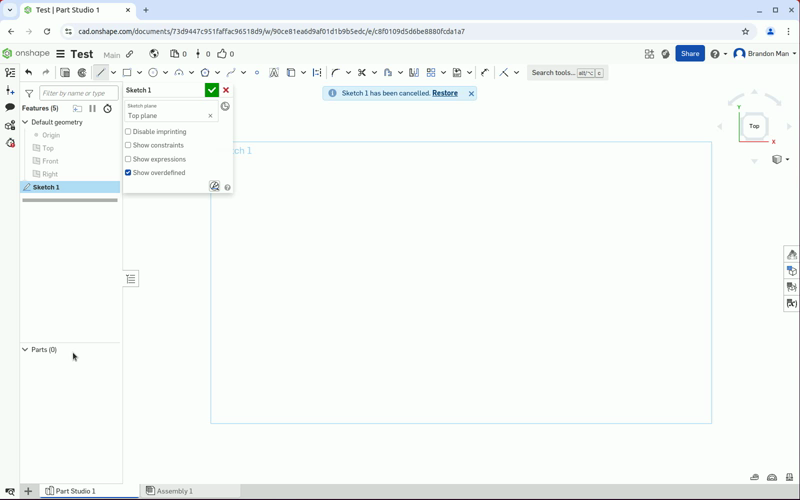
mouse_move(348, 282)
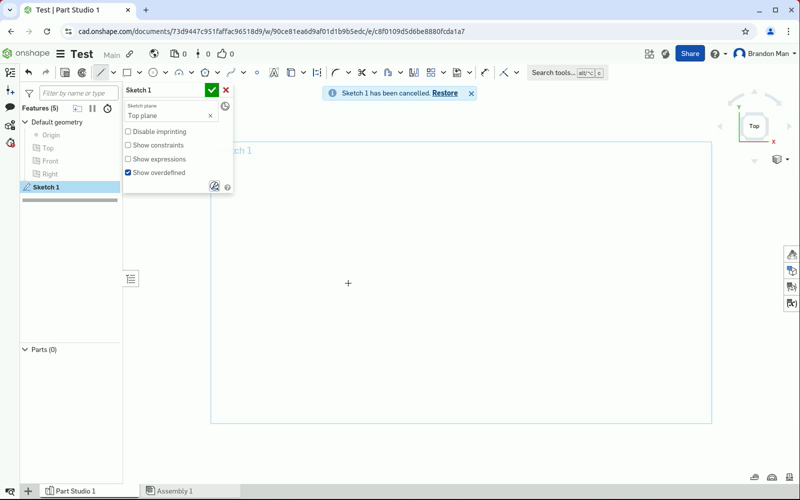
click(348, 282)
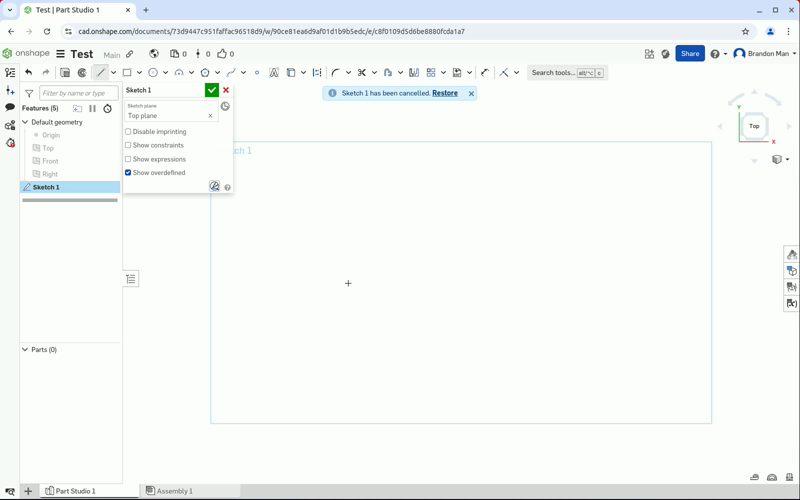
key_up(shift)
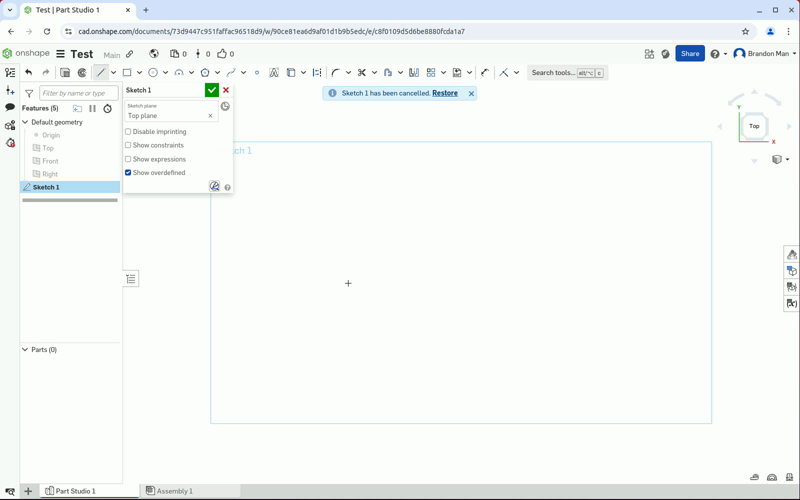
key_down(shift)
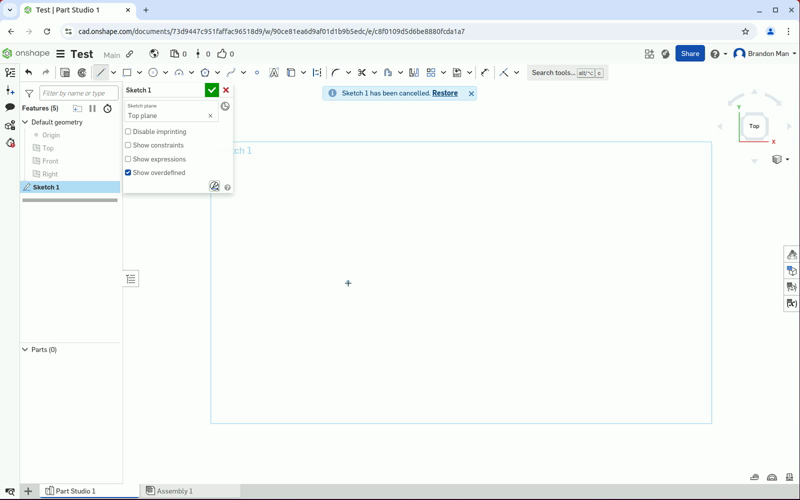
mouse_move(460, 282)
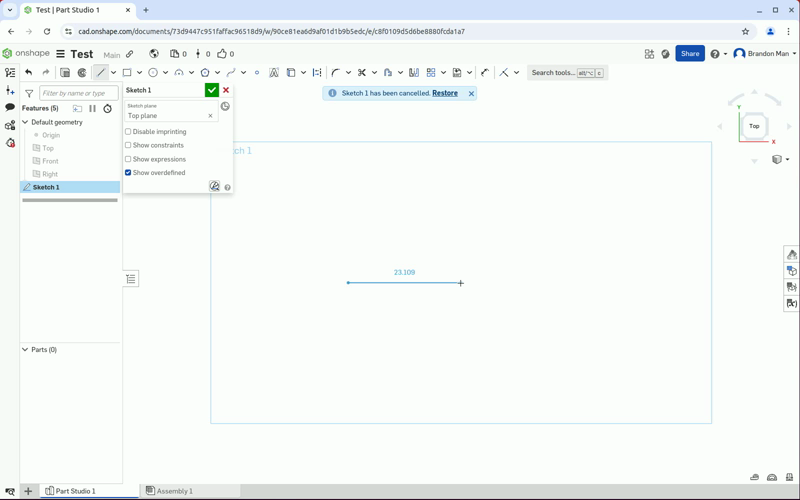
click(460, 282)
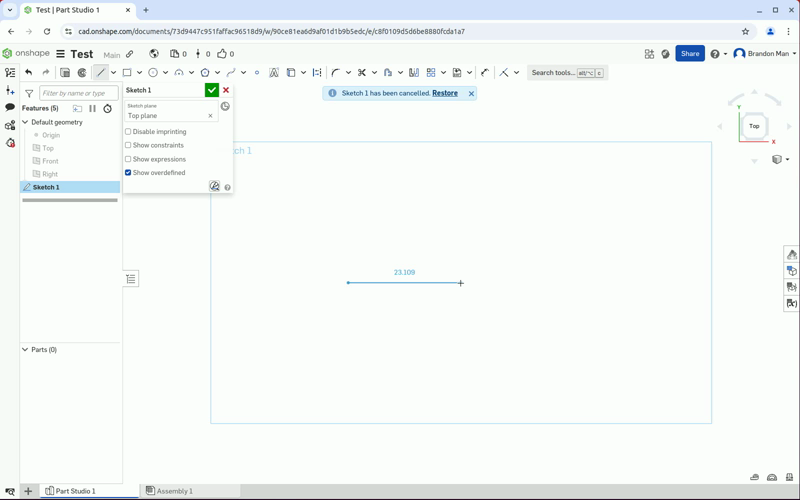
key_up(shift)
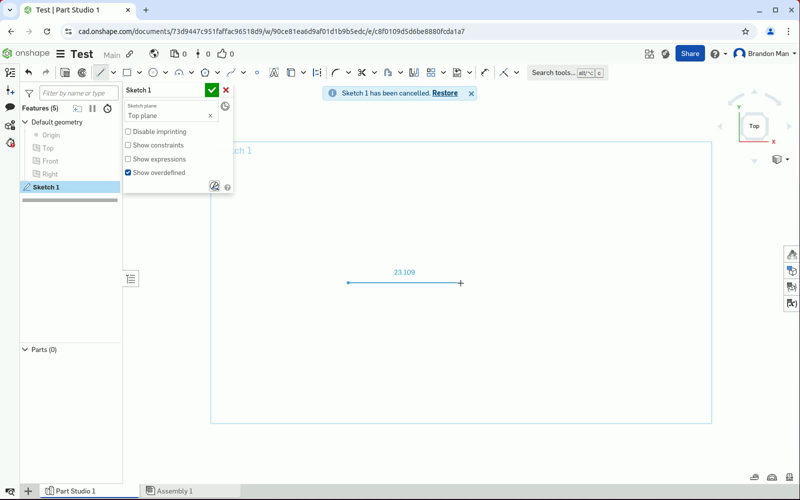
key_down(shift)
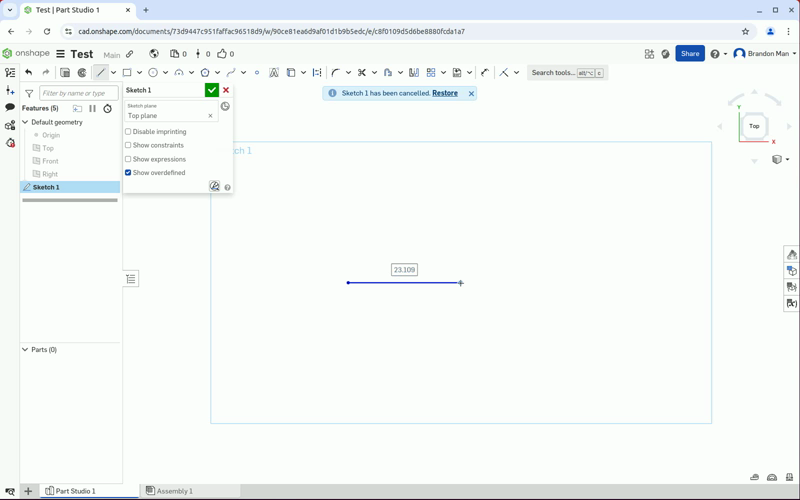
mouse_move(490, 282)
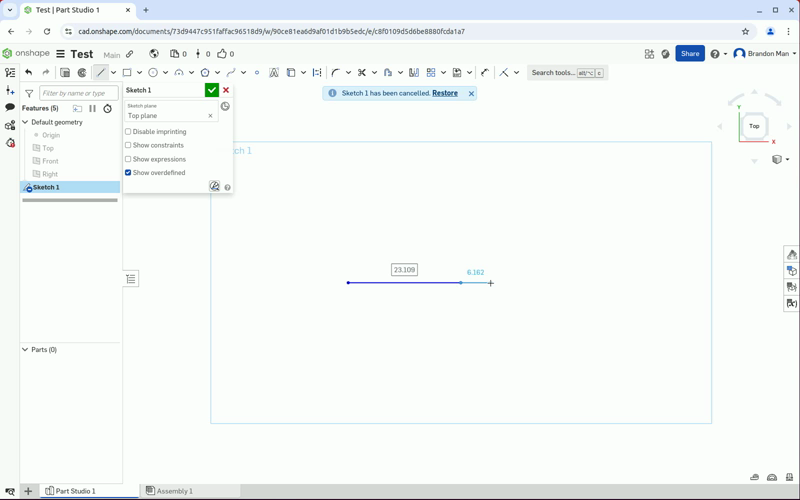
mouse_move(460, 278)
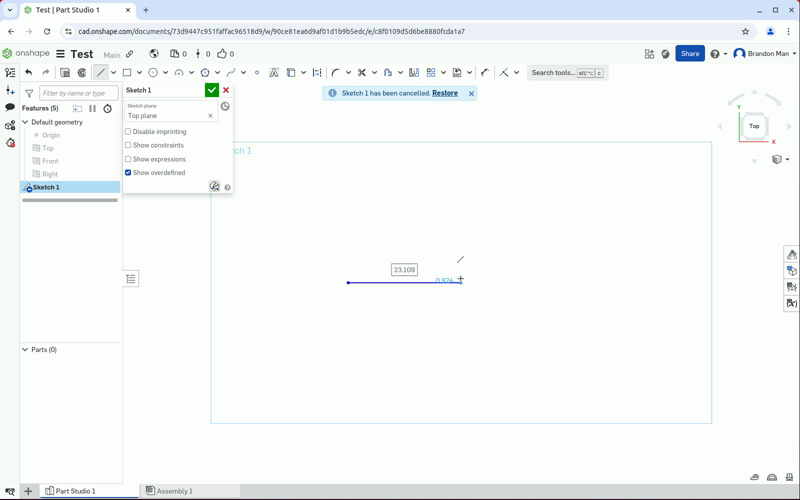
scroll(6)
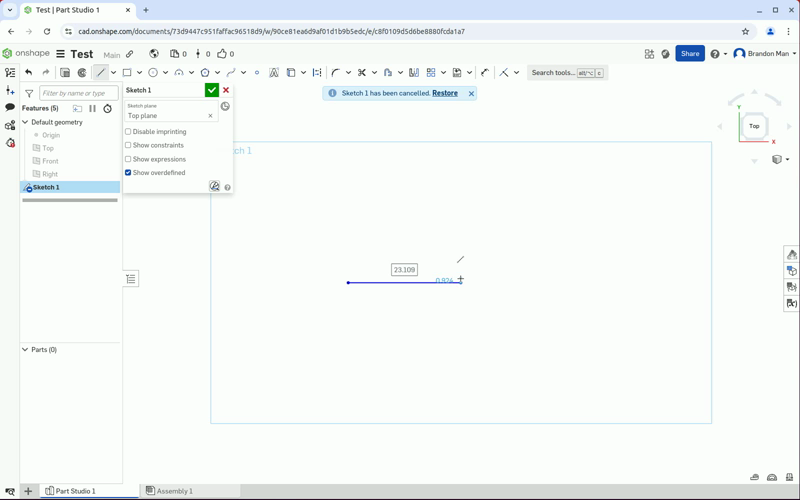
scroll(6)
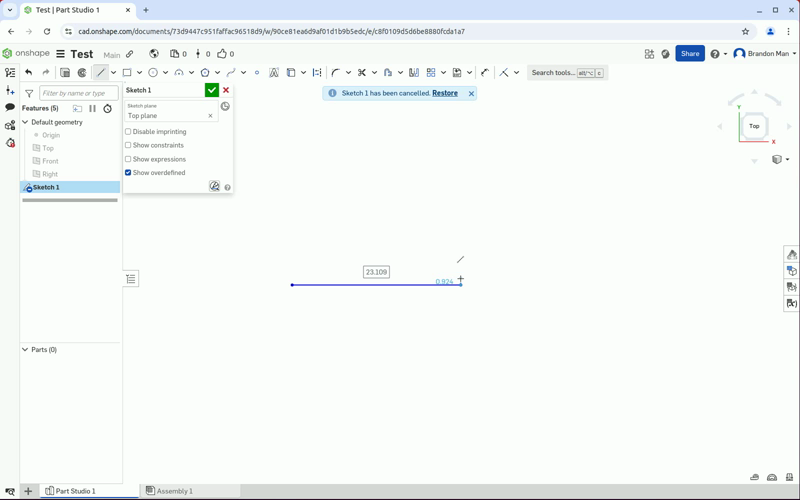
scroll(6)
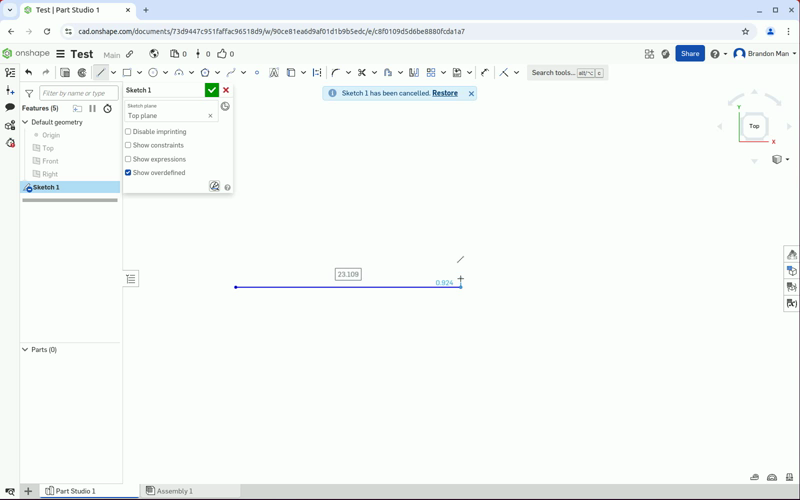
scroll(6)
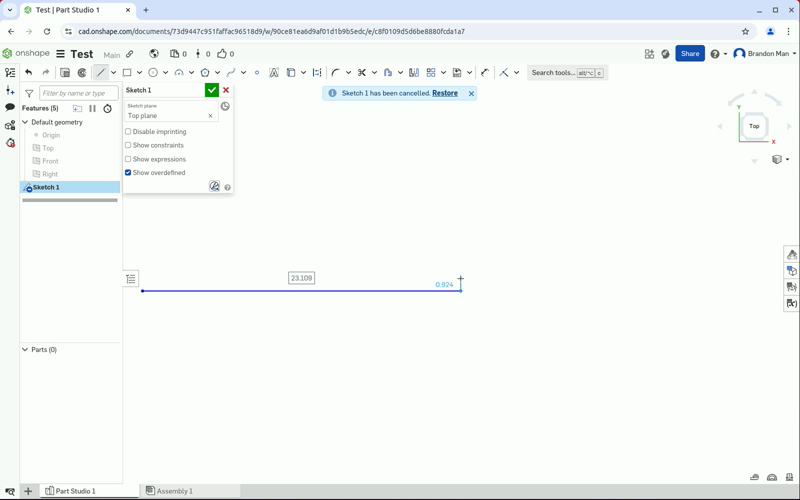
scroll(6)
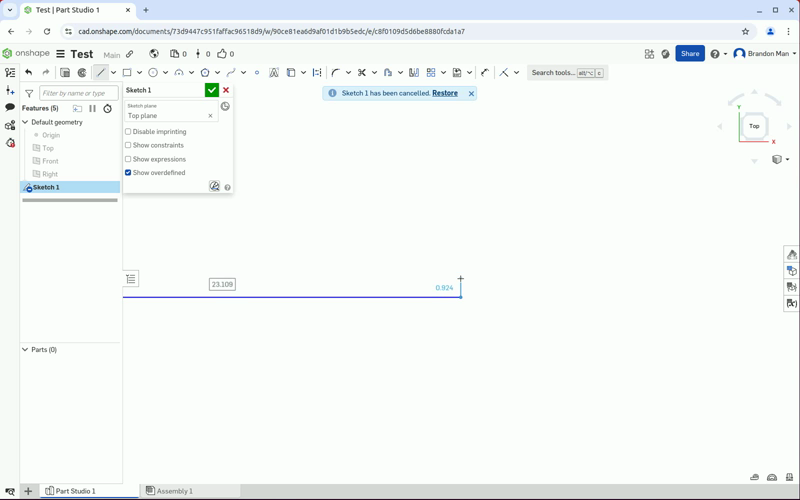
scroll(6)
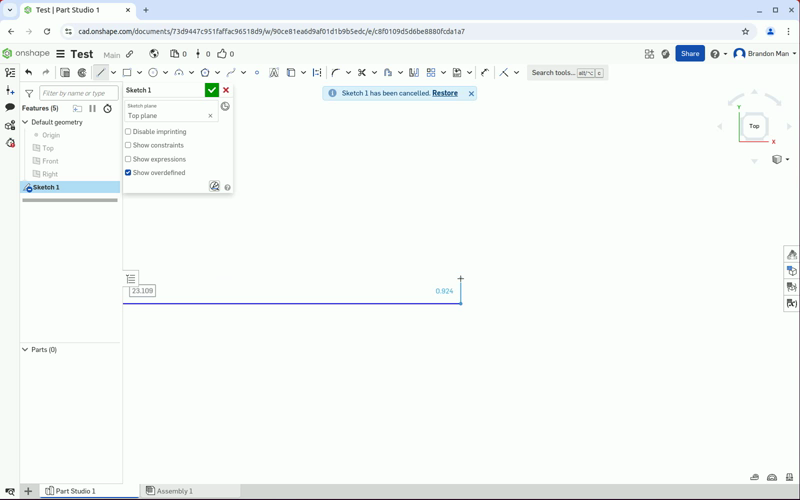
scroll(6)
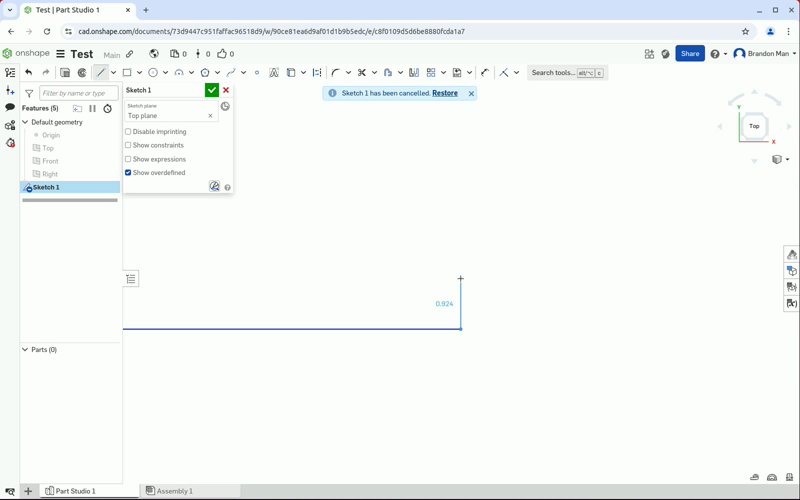
click(460, 278)
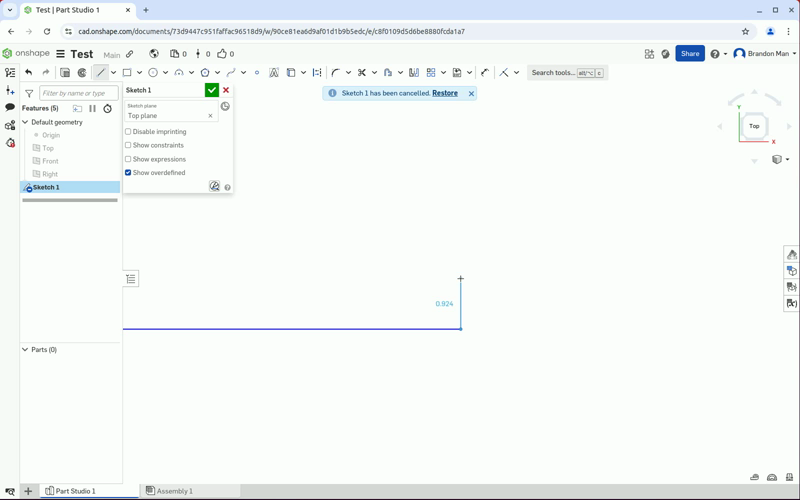
scroll(-6)
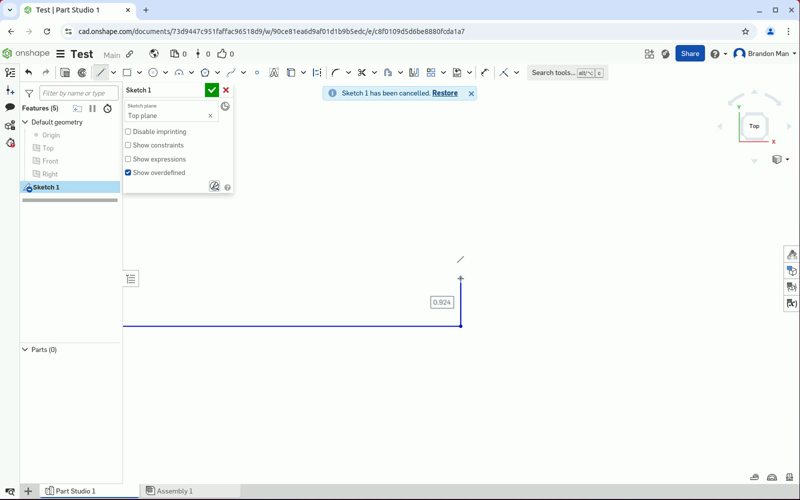
scroll(-6)
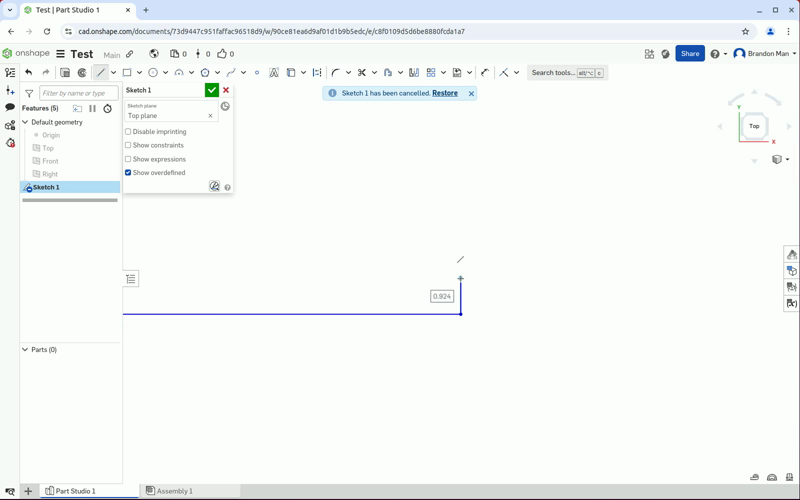
scroll(-6)
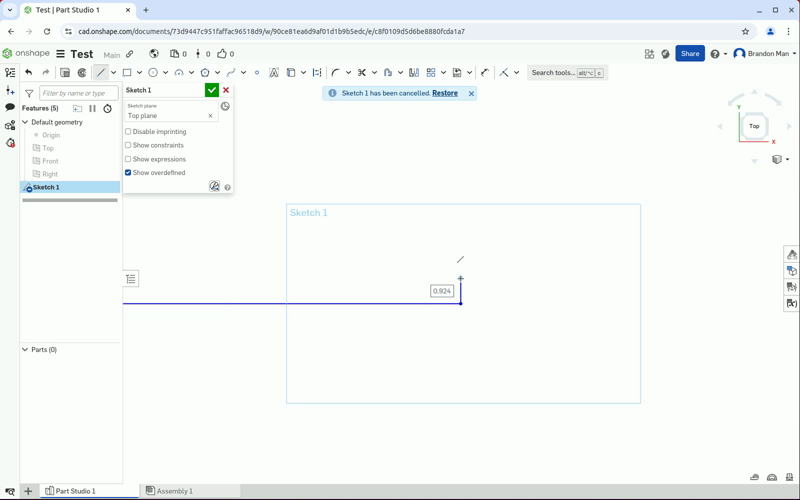
scroll(-6)
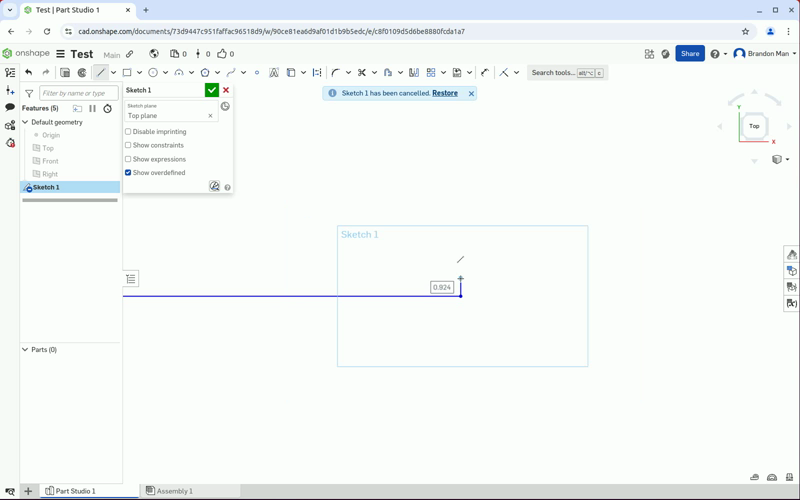
scroll(-6)
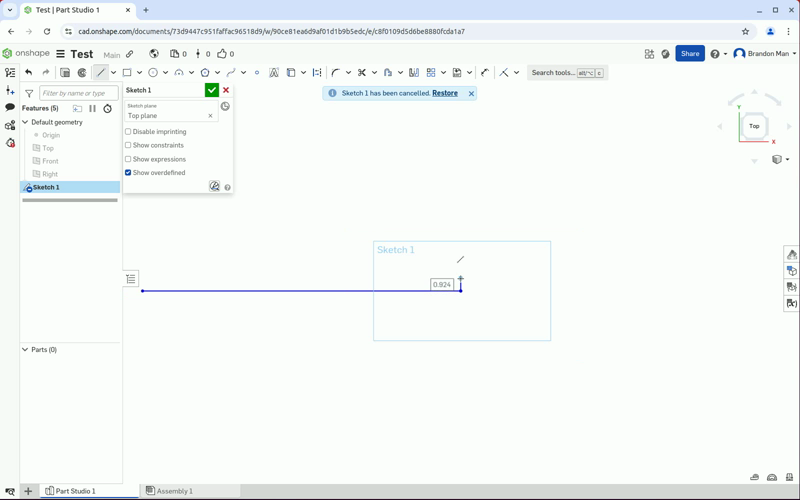
scroll(-6)
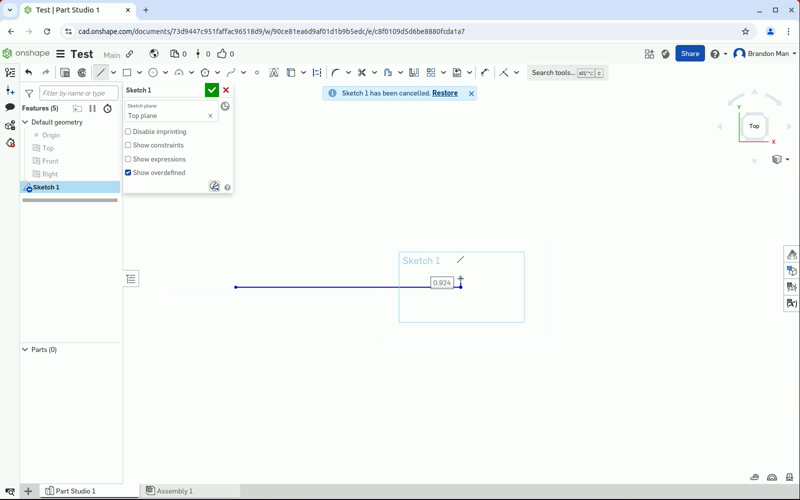
scroll(-6)
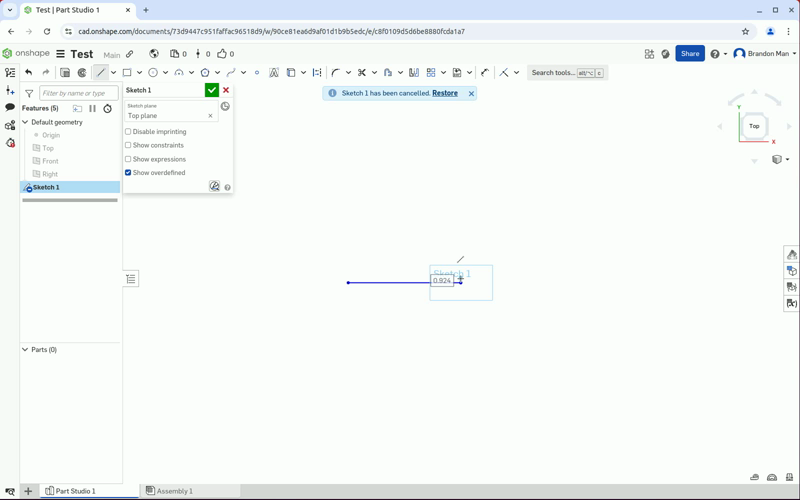
key_up(shift)
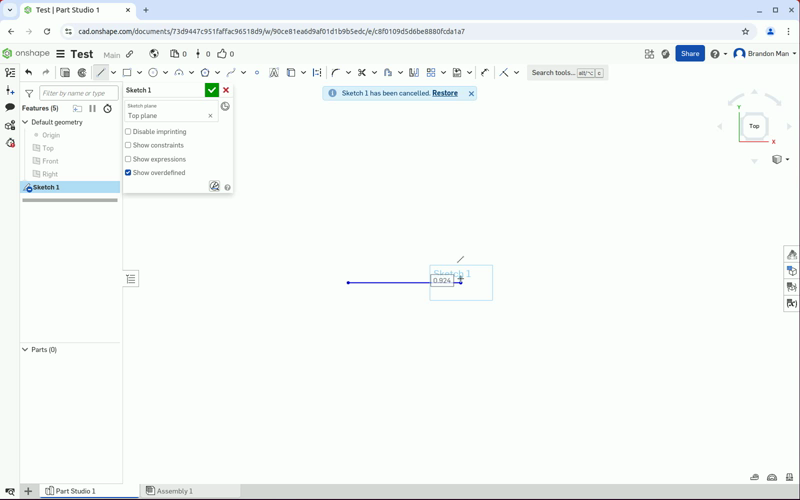
key_down(shift)
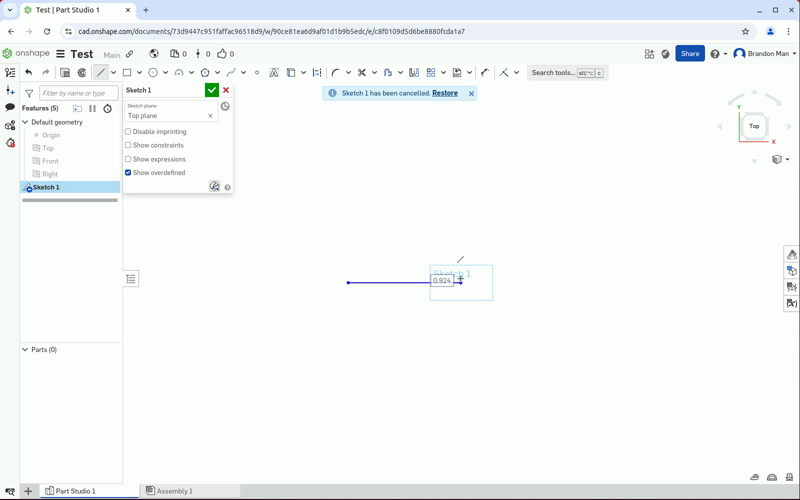
mouse_move(348, 278)
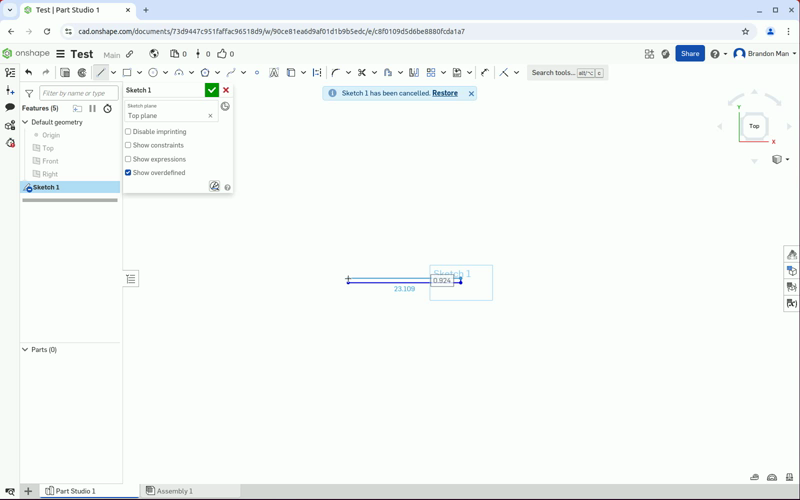
click(348, 278)
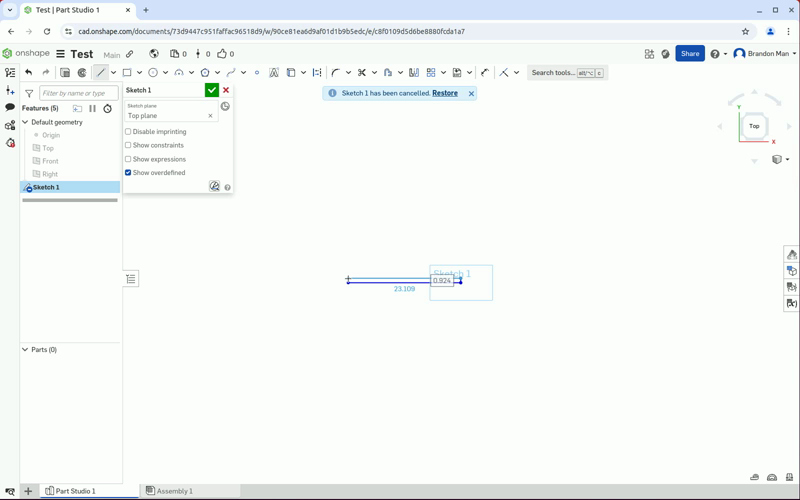
key_up(shift)
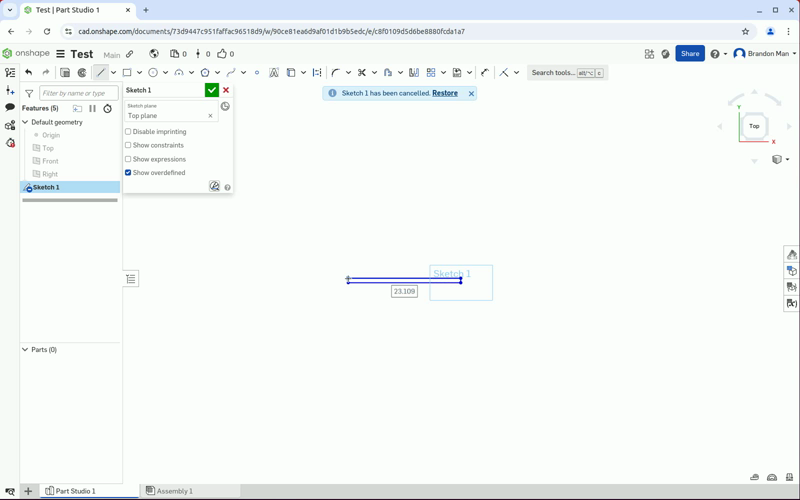
mouse_move(378, 278)
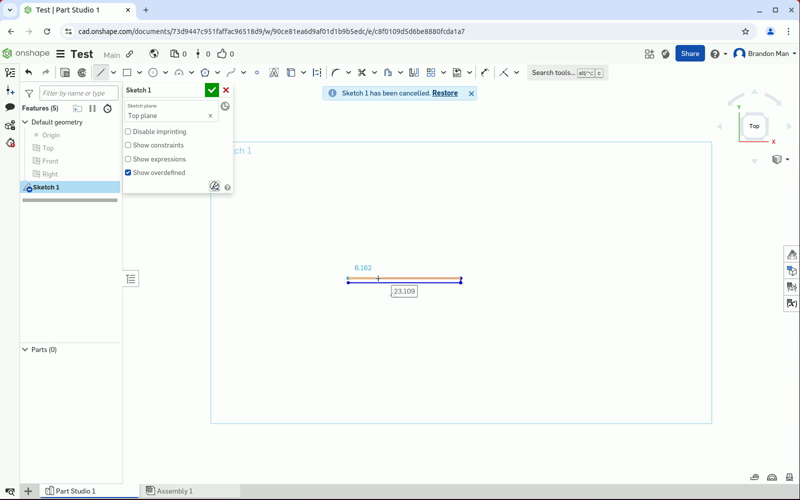
key_down(shift)
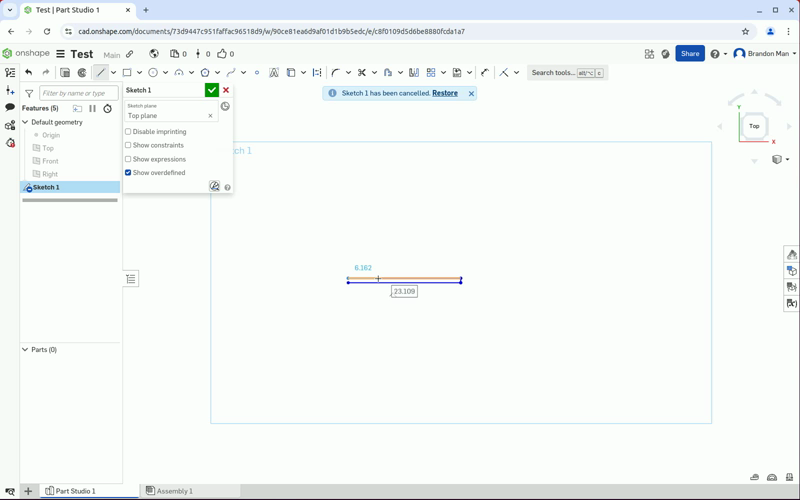
mouse_move(348, 282)
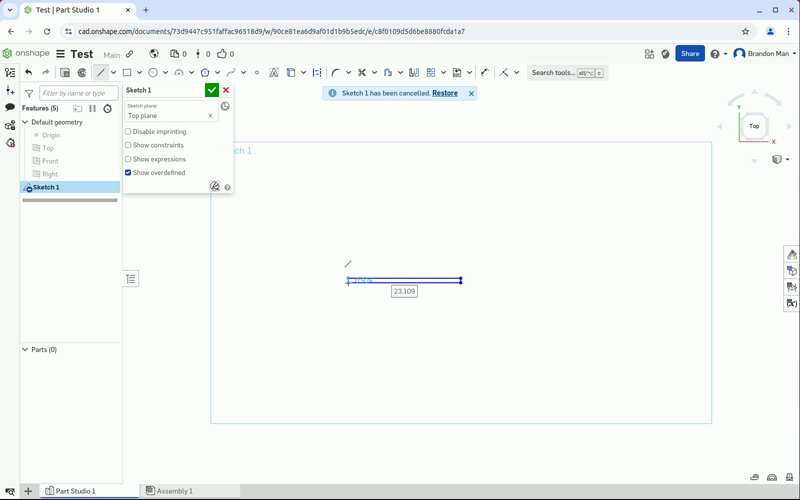
scroll(6)
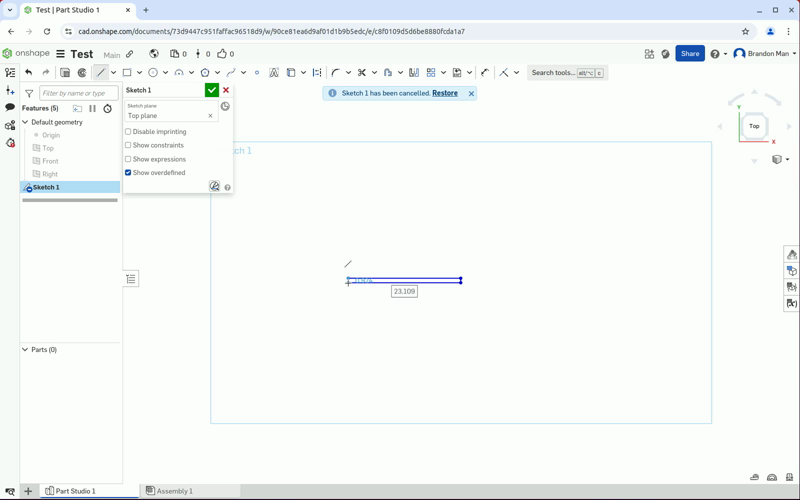
scroll(6)
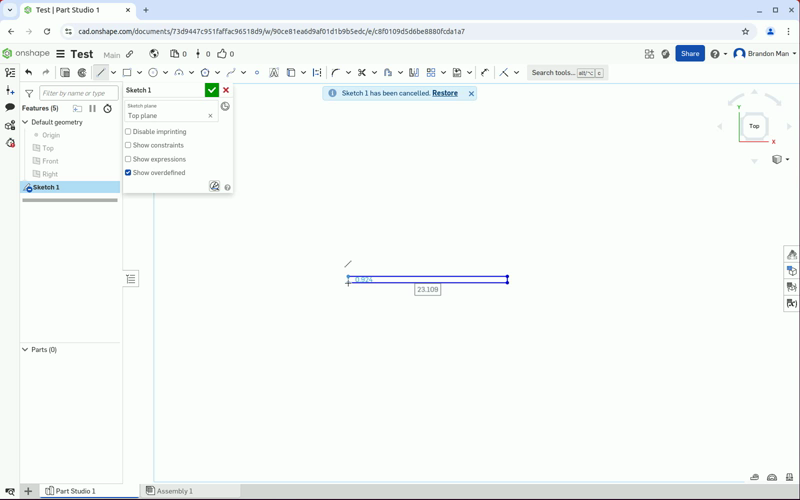
scroll(6)
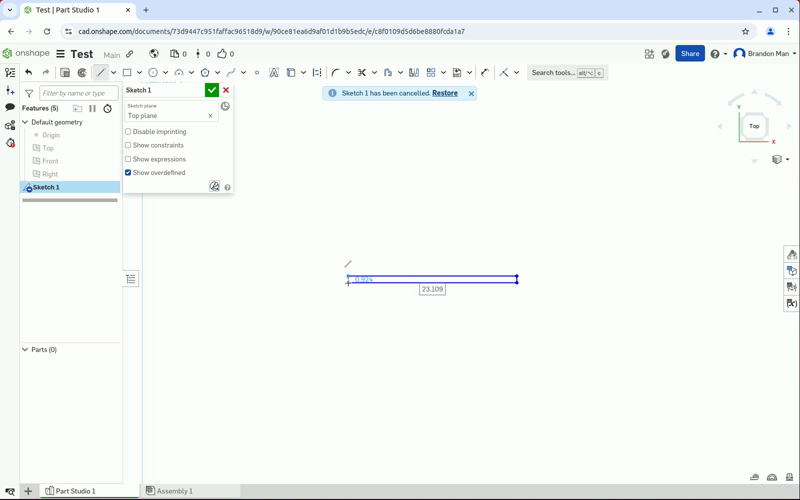
scroll(6)
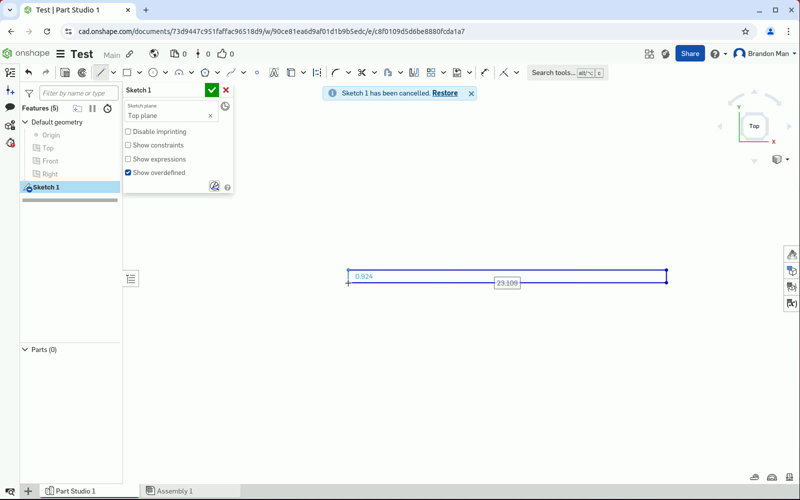
scroll(6)
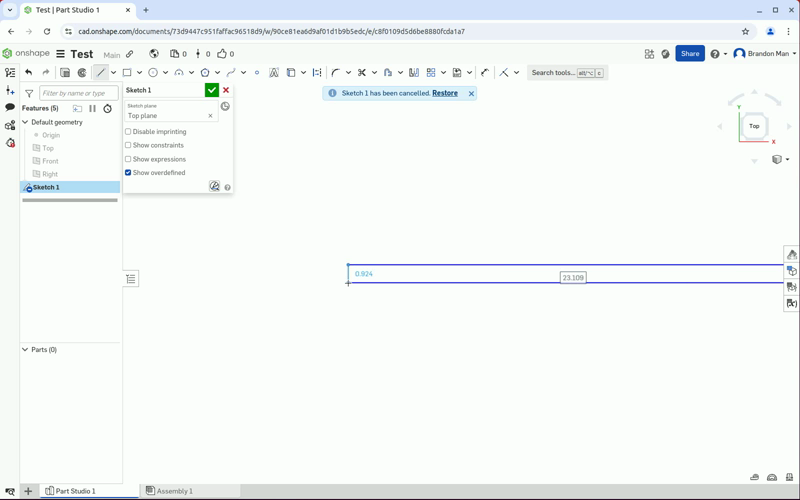
scroll(6)
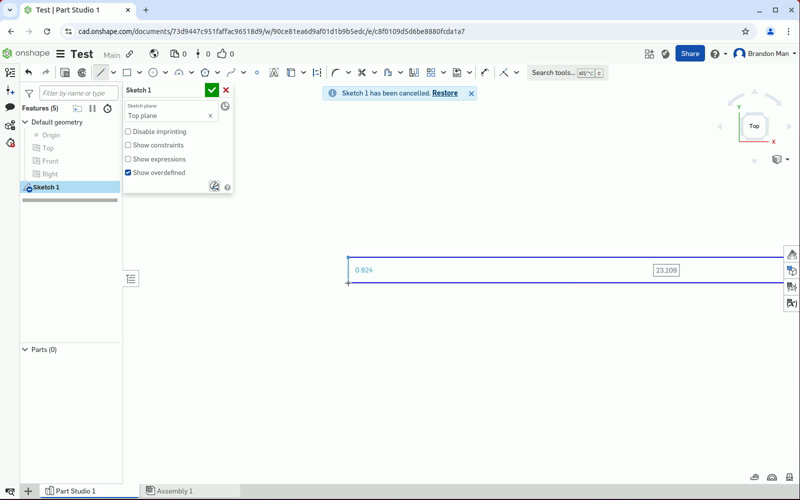
scroll(6)
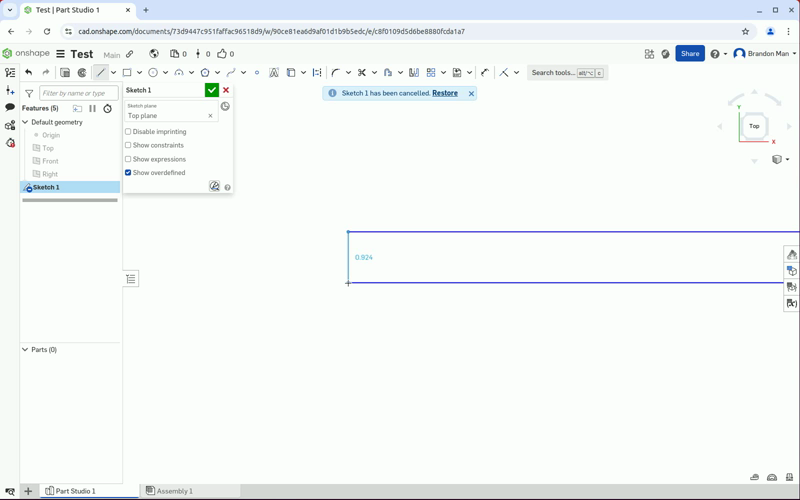
key_up(shift)
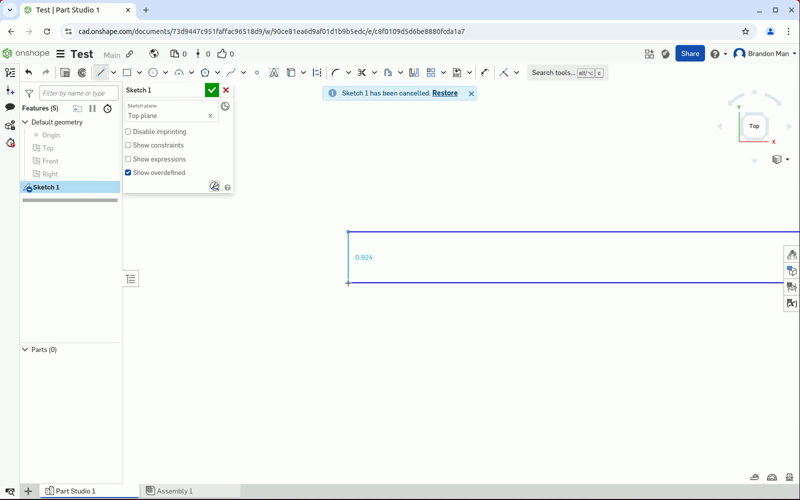
click(348, 282)
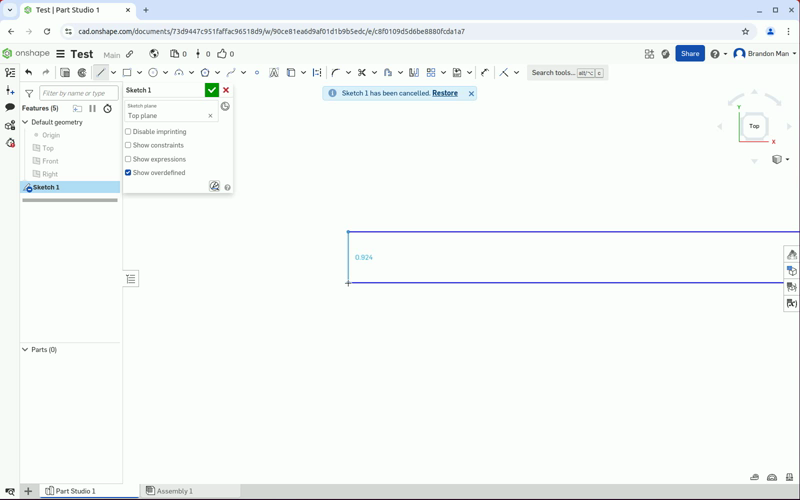
scroll(-6)
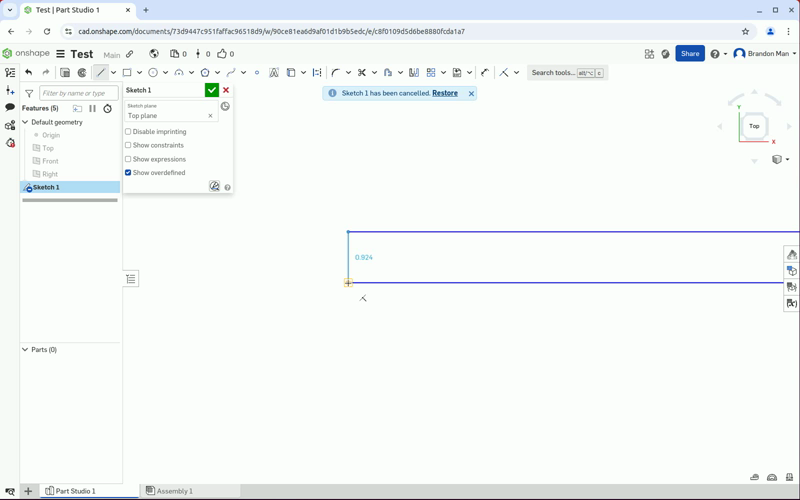
scroll(-6)
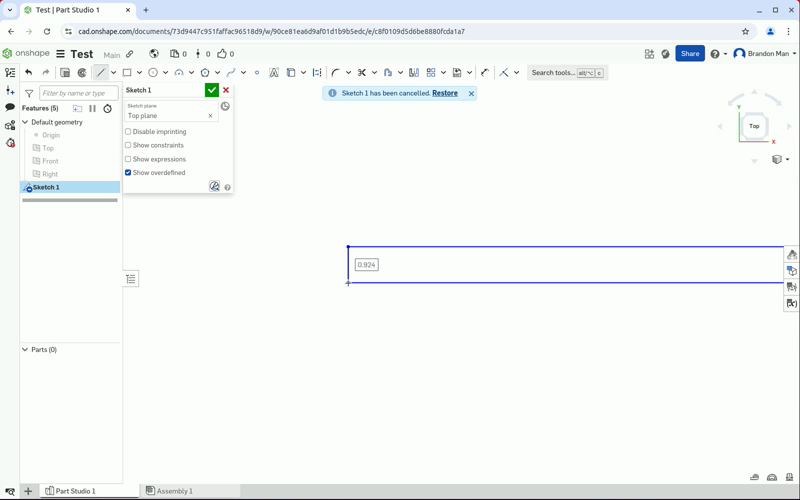
scroll(-6)
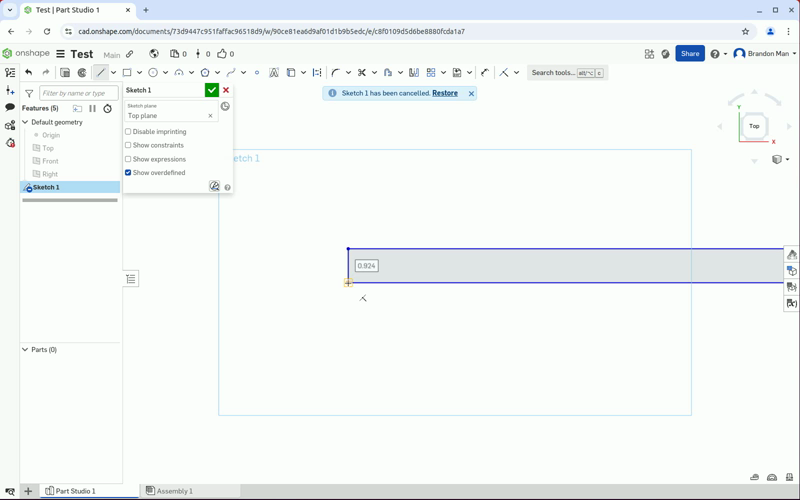
scroll(-6)
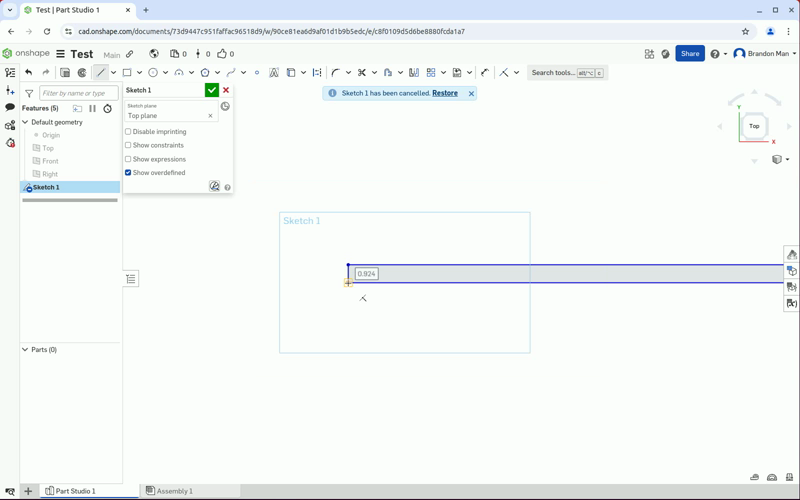
scroll(-6)
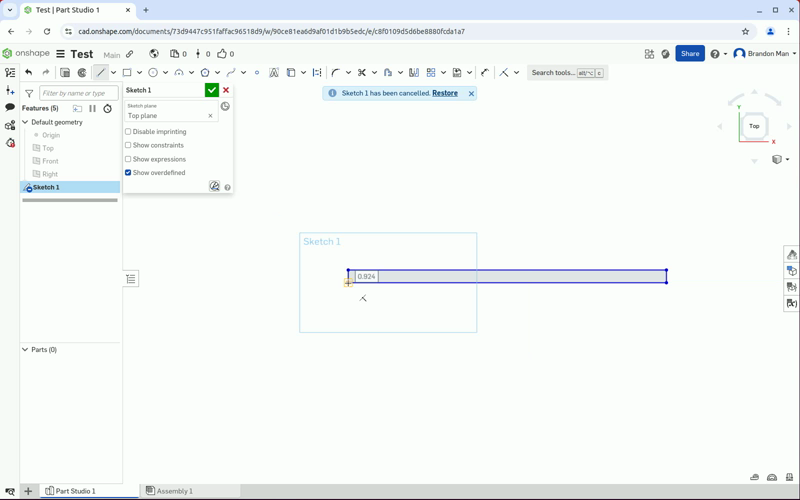
scroll(-6)
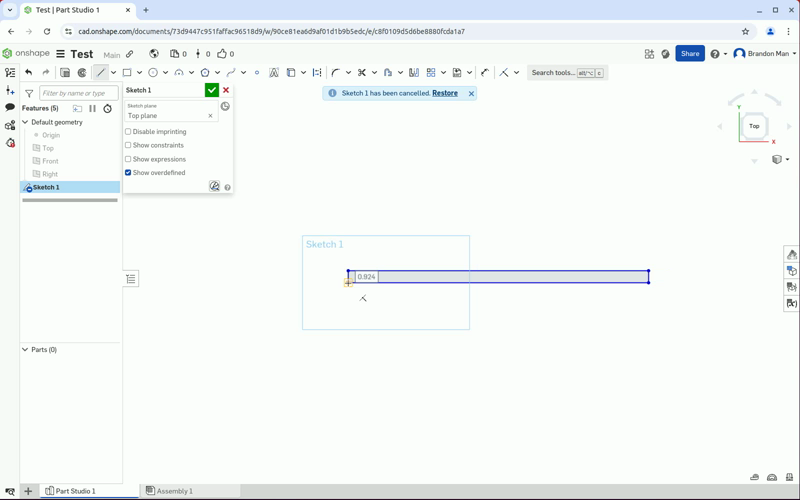
scroll(-6)
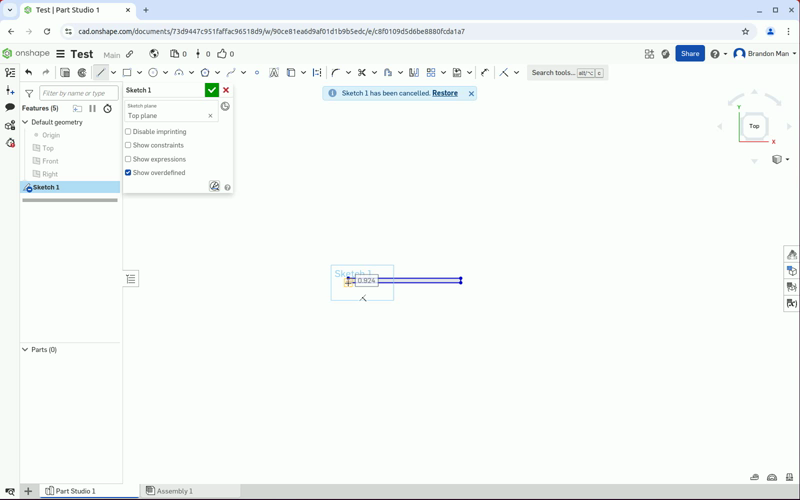
key(esc)
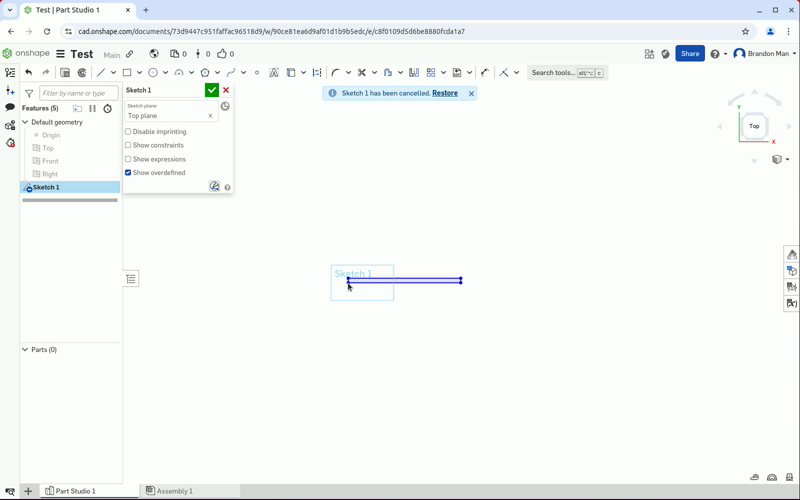
mouse_move(371, 280)
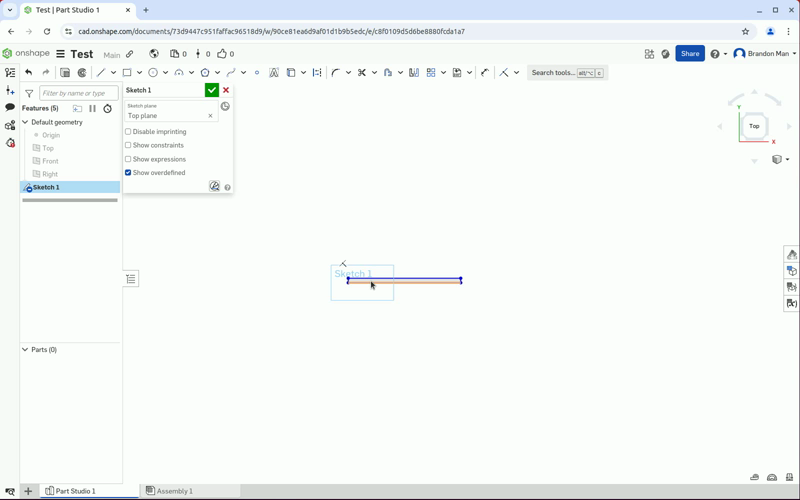
scroll(6)
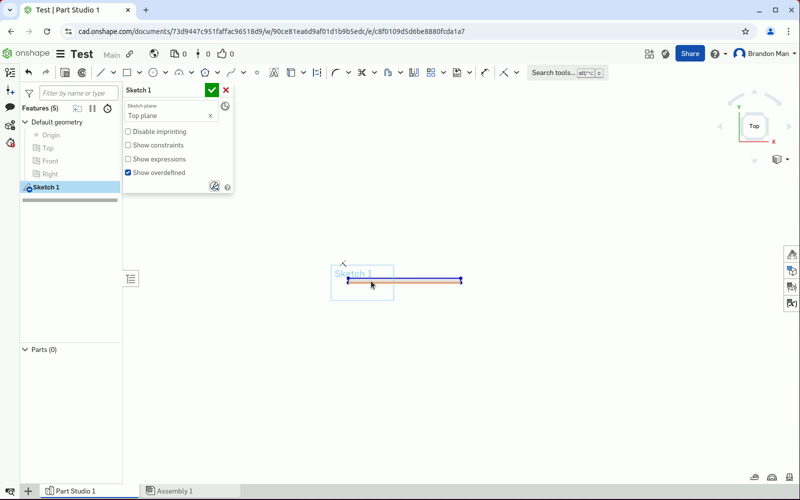
scroll(6)
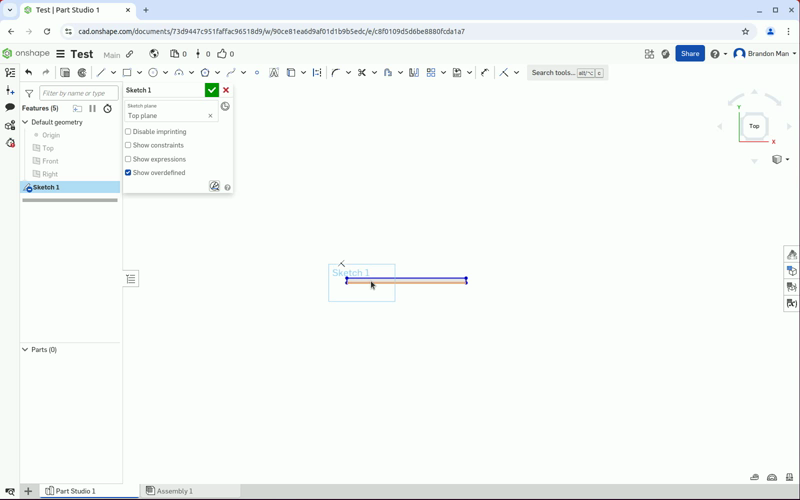
scroll(6)
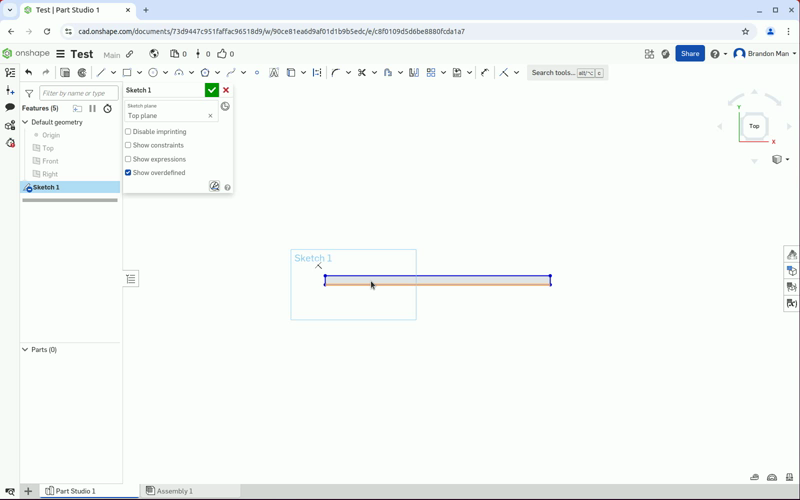
scroll(6)
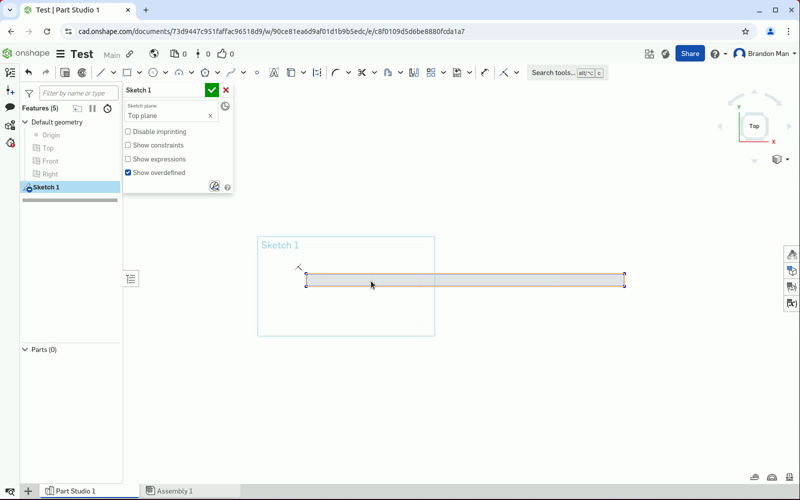
scroll(6)
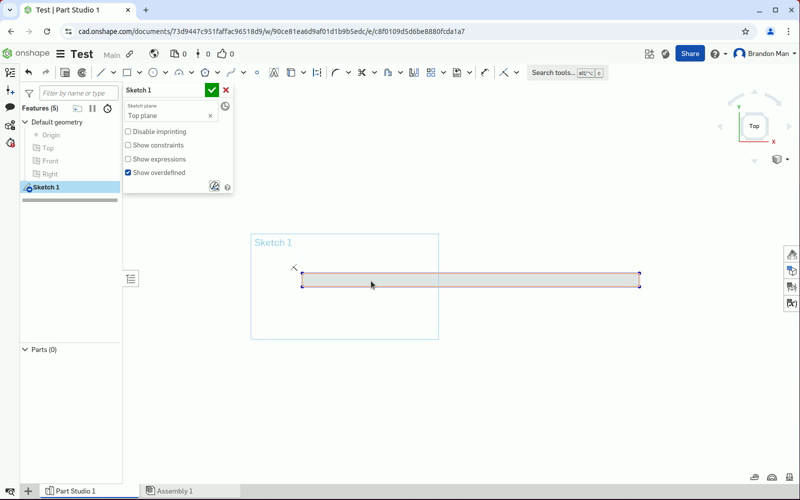
scroll(6)
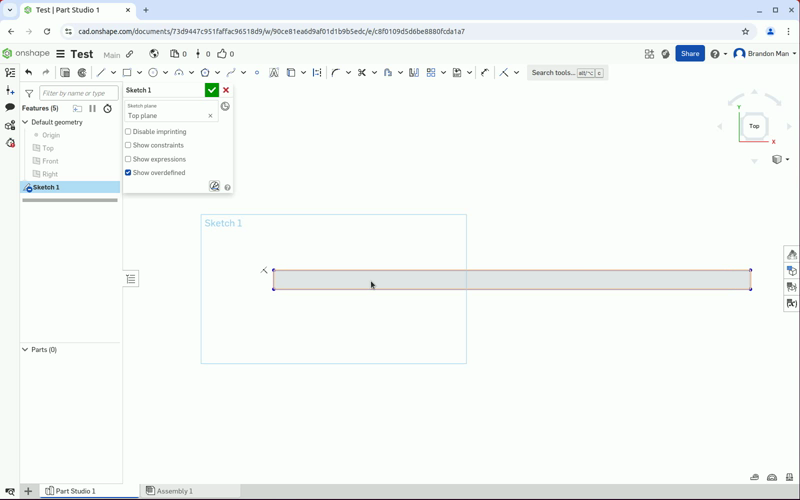
scroll(6)
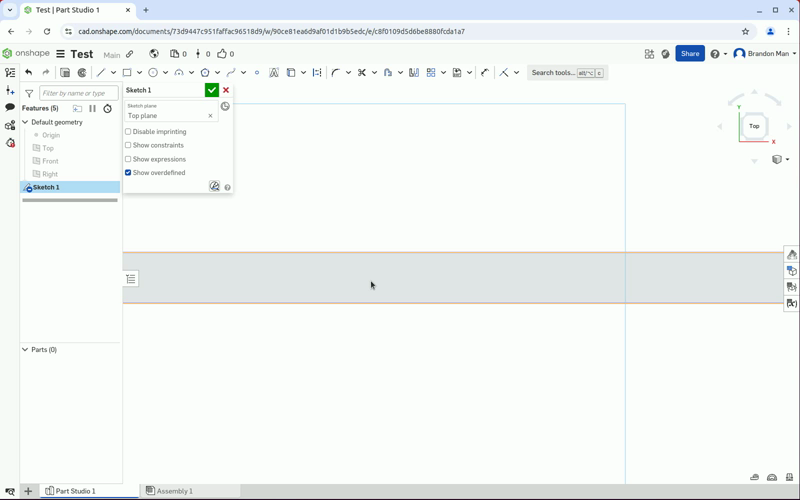
click(371, 280)
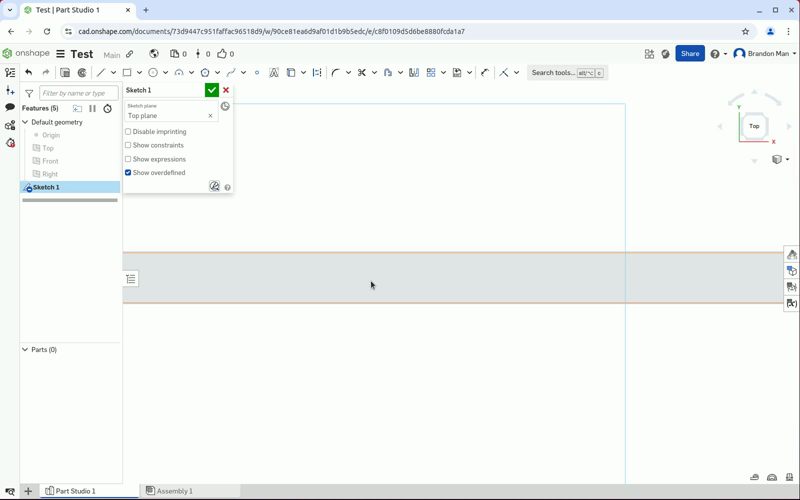
scroll(-6)
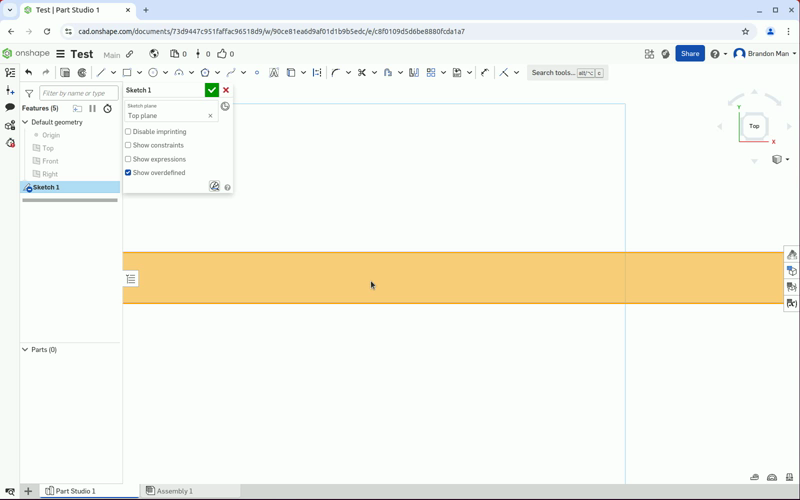
scroll(-6)
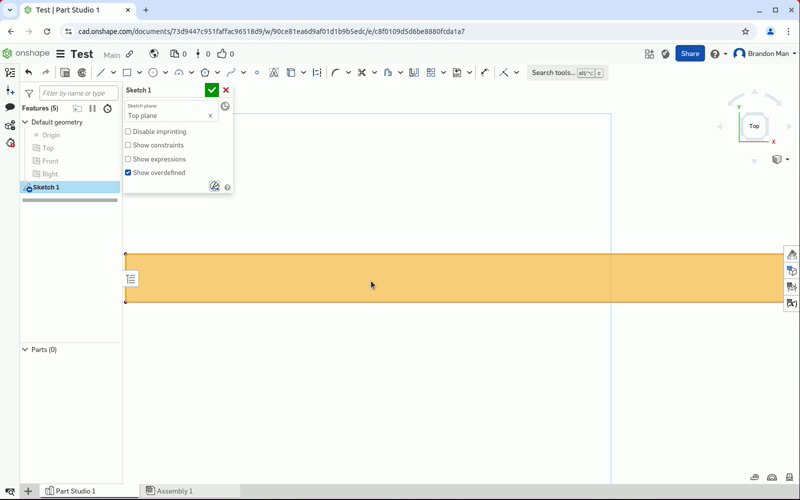
scroll(-6)
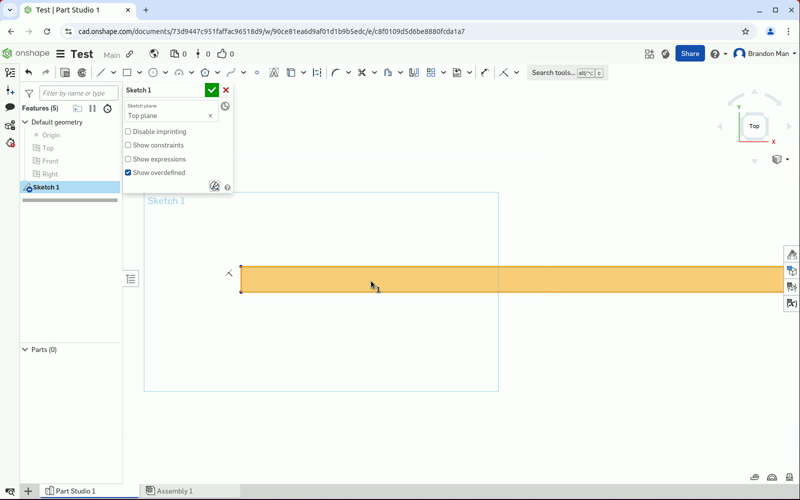
scroll(-6)
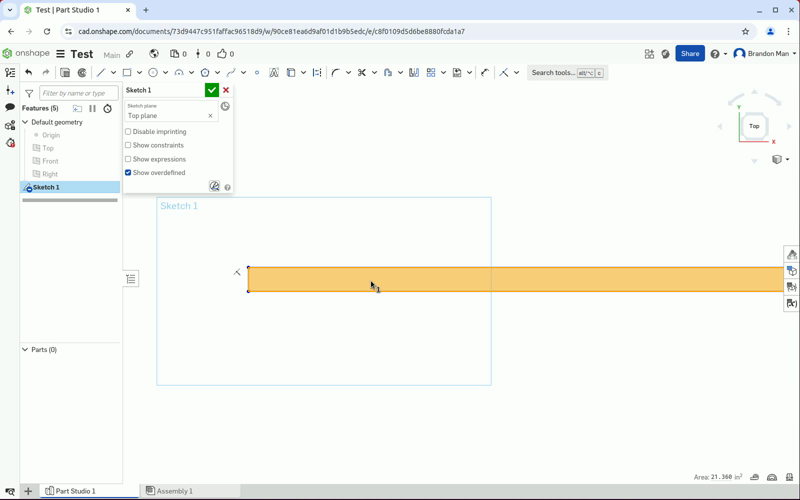
scroll(-6)
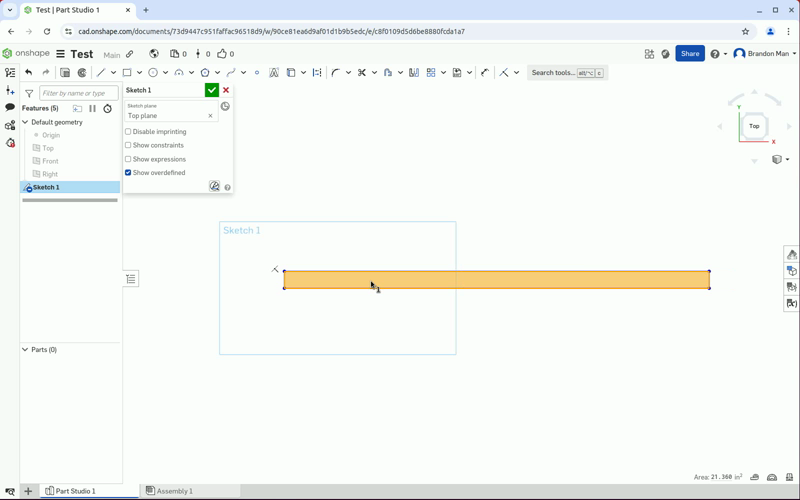
scroll(-6)
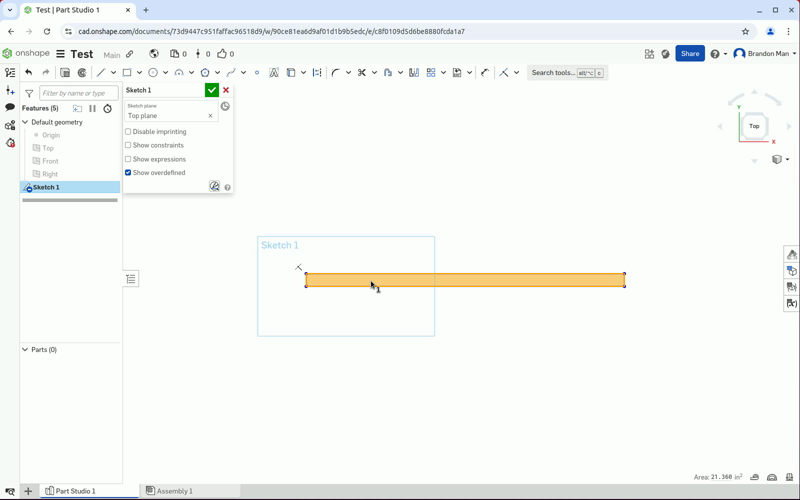
scroll(-6)
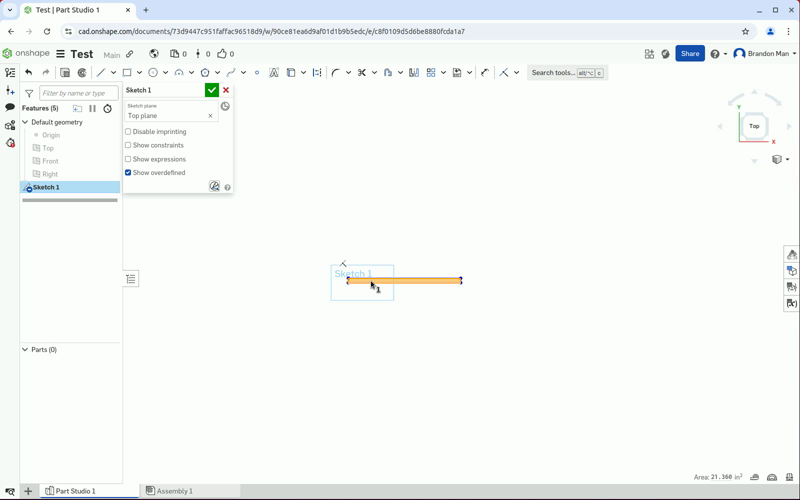
mouse_move(73, 352)
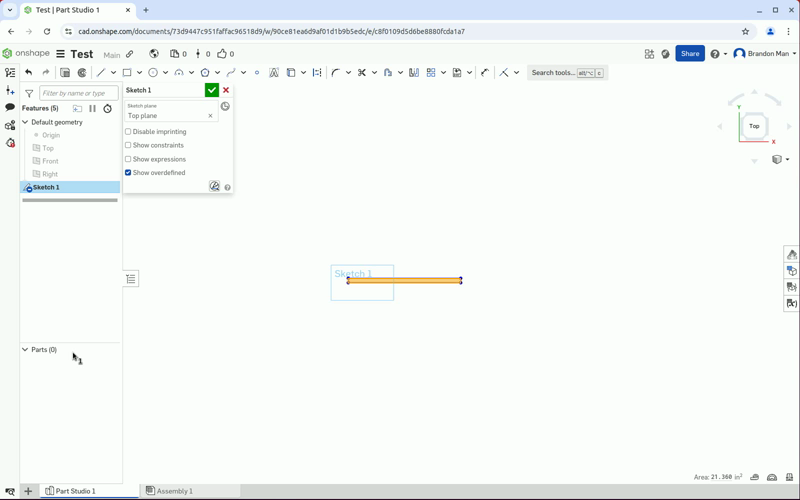
key(shift+y)
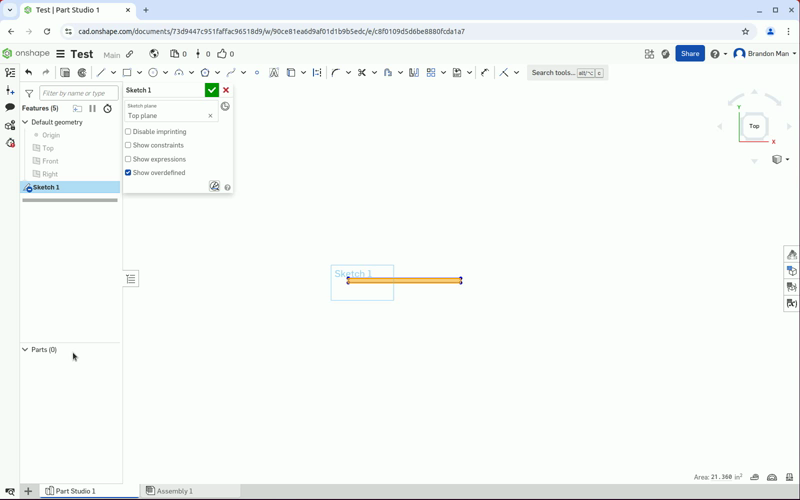
key(shift+e)
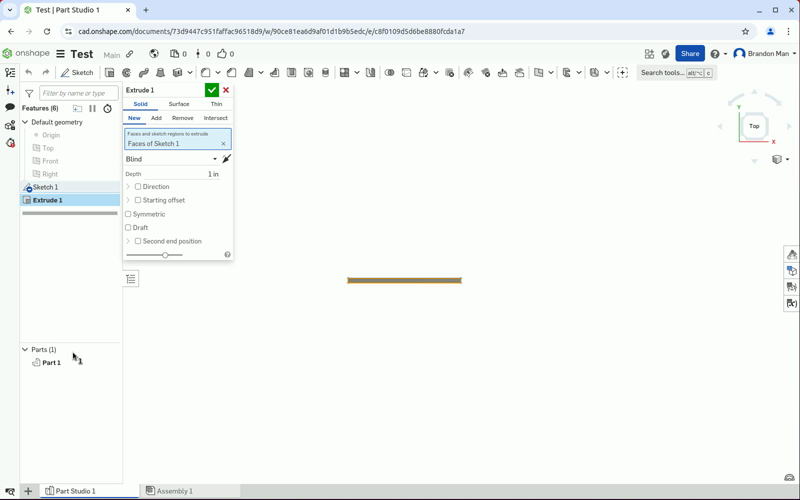
mouse_move(143, 106)
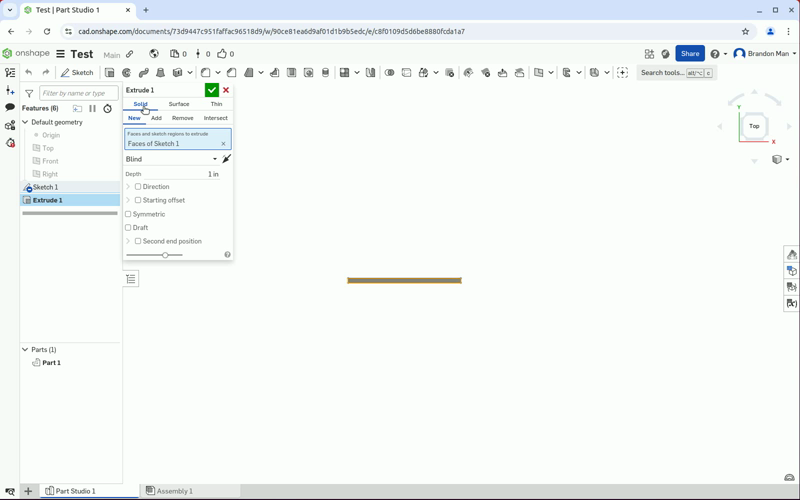
click(143, 106)
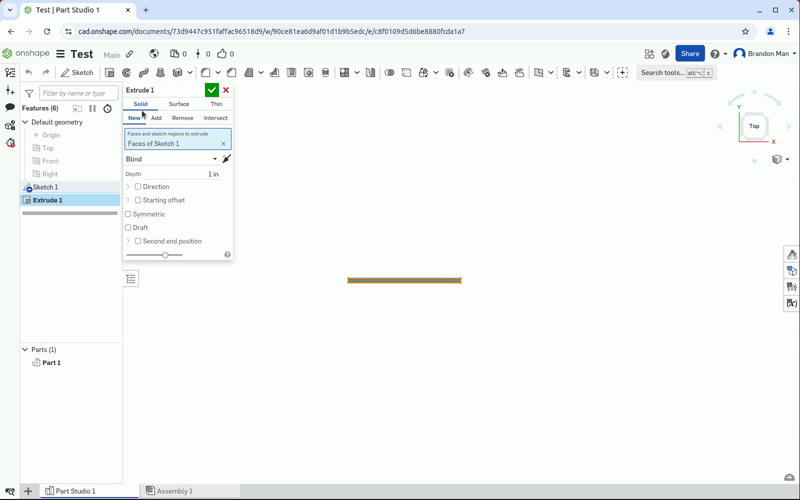
mouse_move(137, 120)
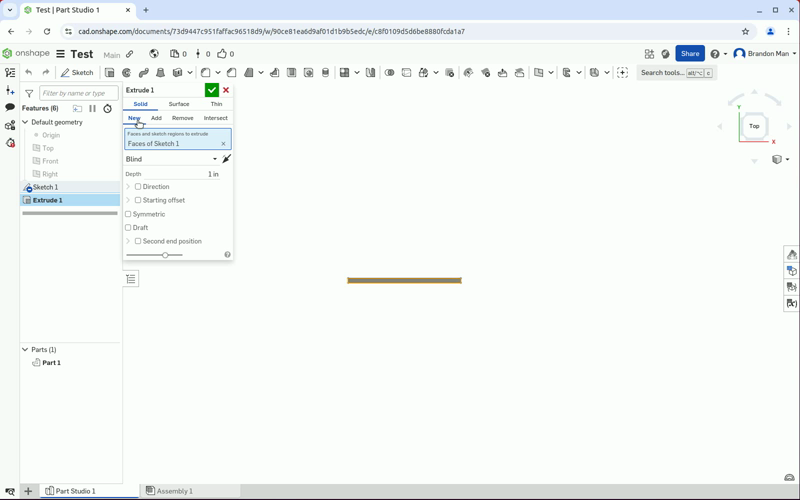
click(137, 120)
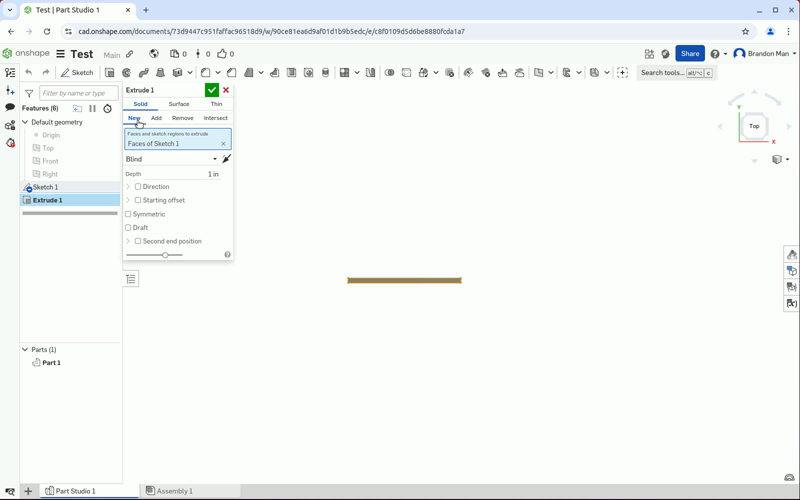
key(tab, 4)
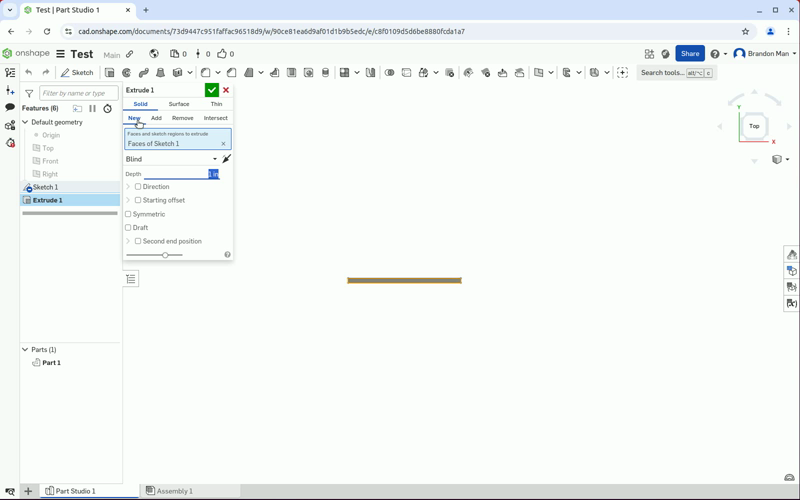
text(-0.963)
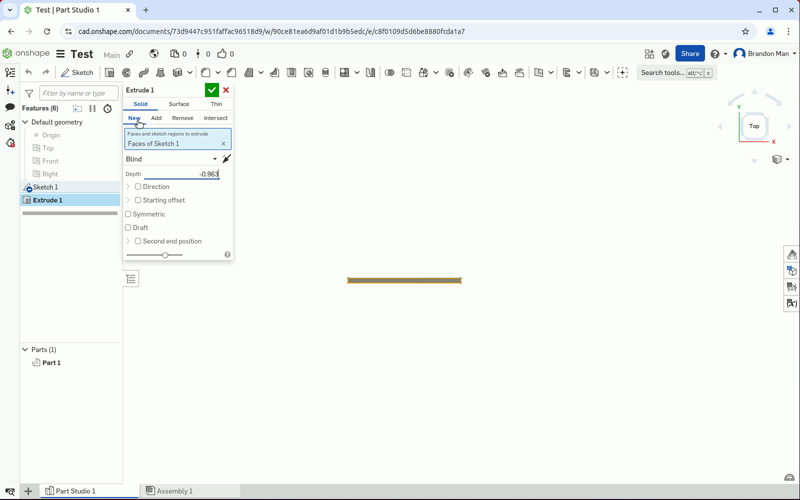
key(enter)
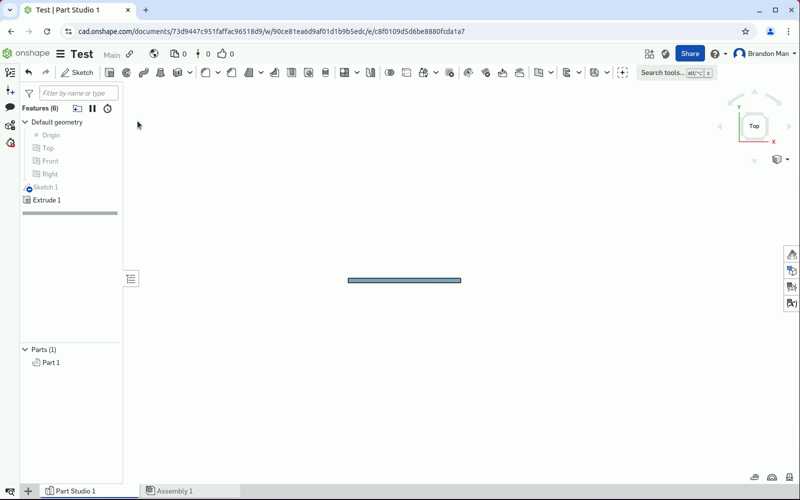
key(shift+h)
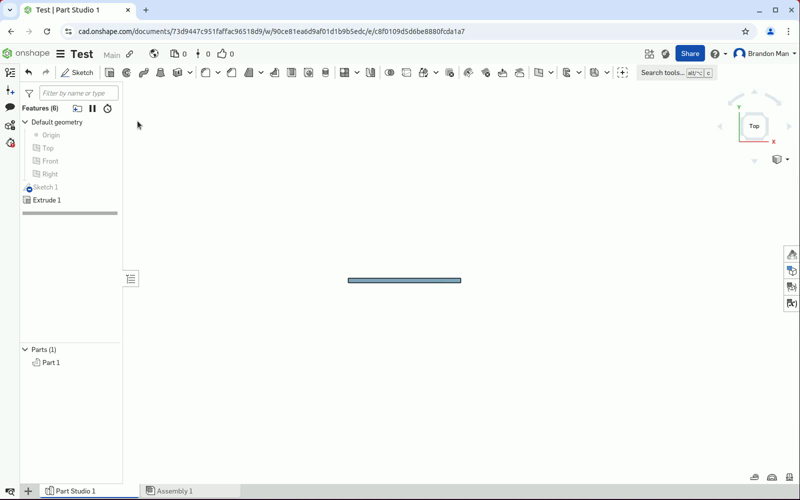
key(shift+h)
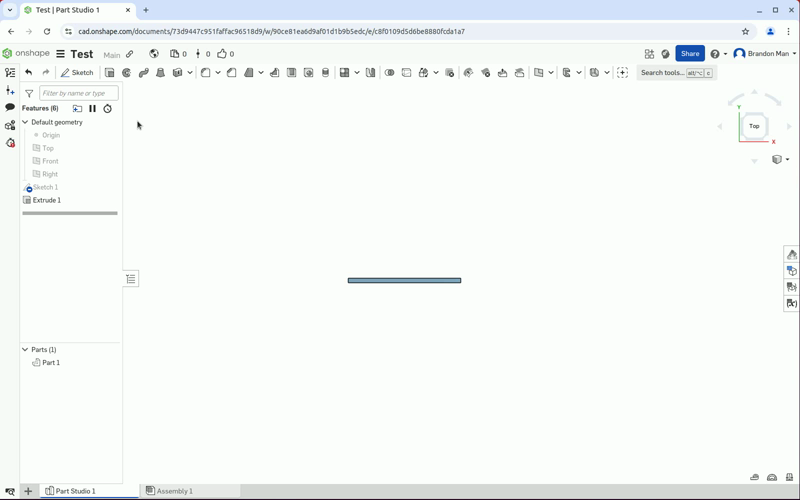
mouse_move(73, 189)
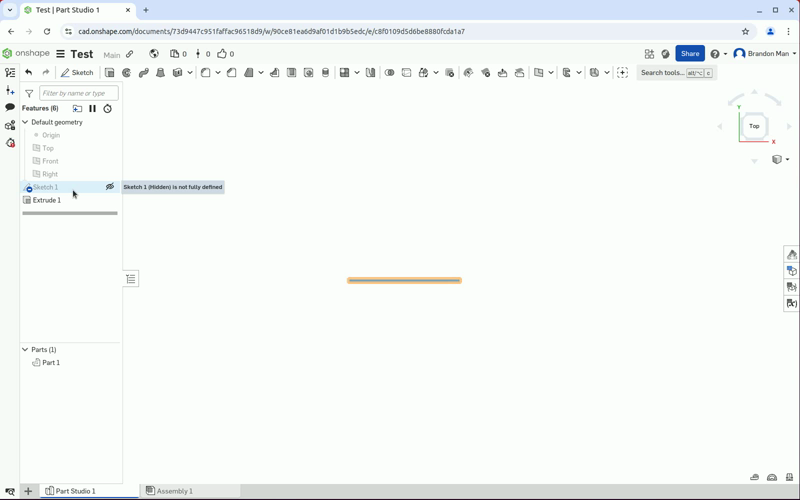
click(73, 189)
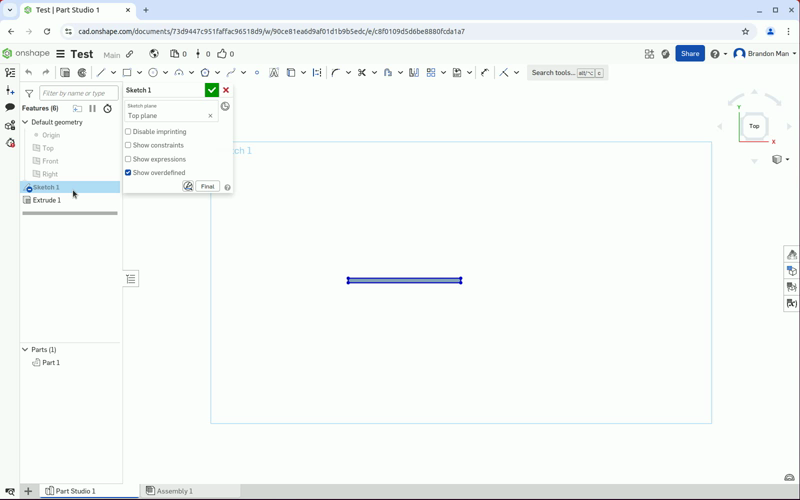
mouse_move(229, 92)
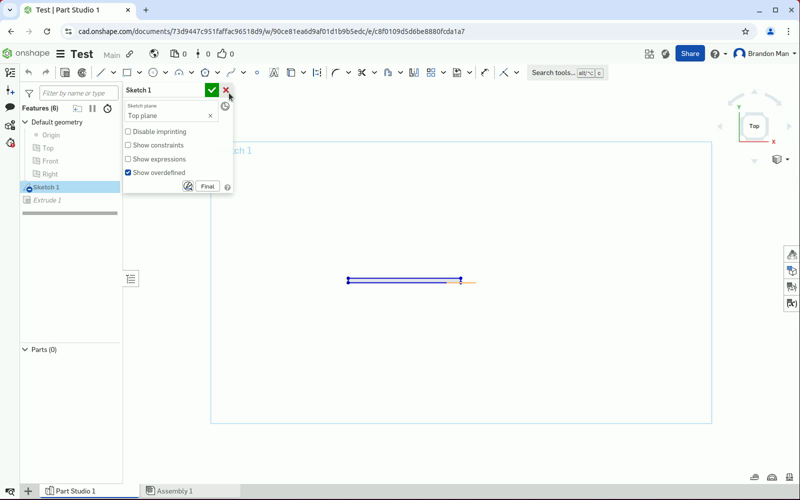
click(229, 92)
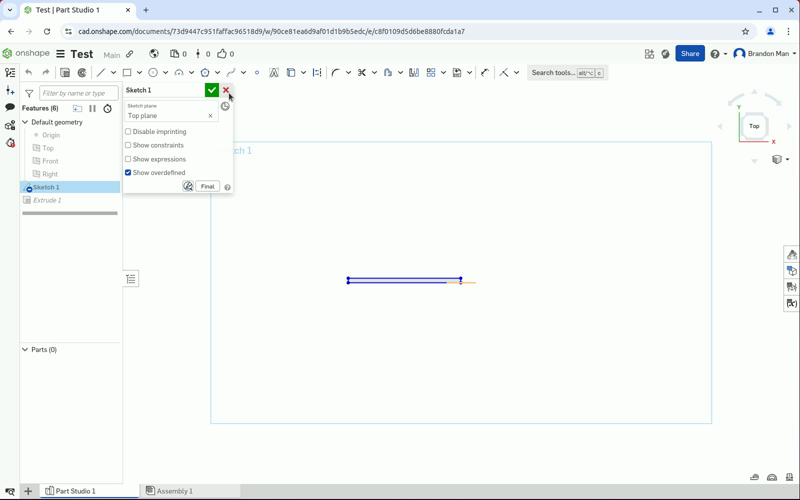
key(shift+s)
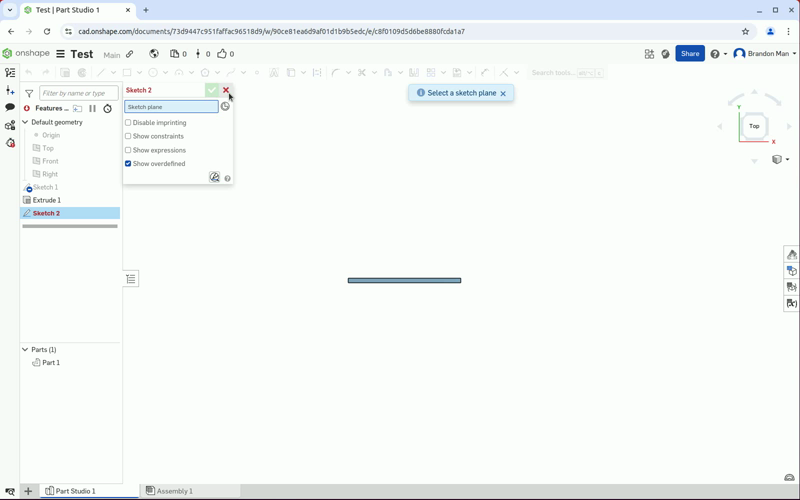
mouse_move(73, 150)
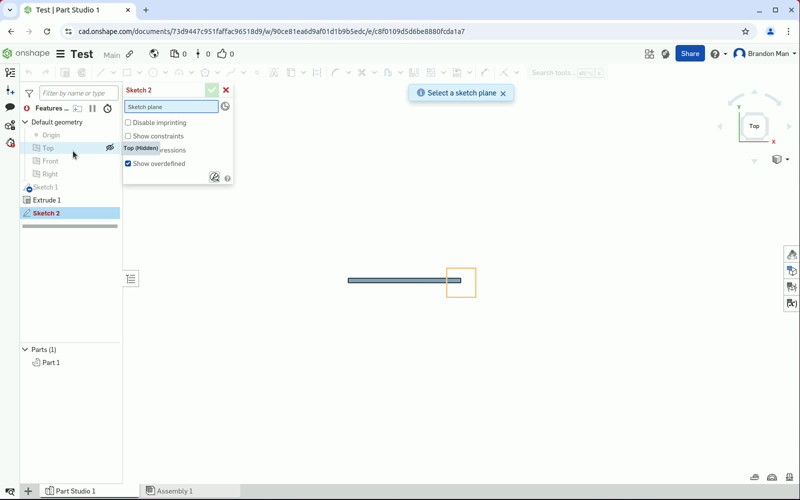
click(73, 150)
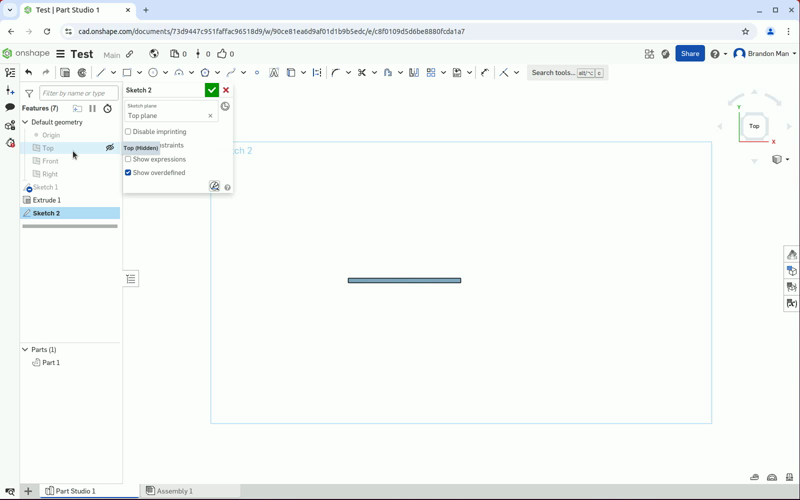
mouse_move(73, 352)
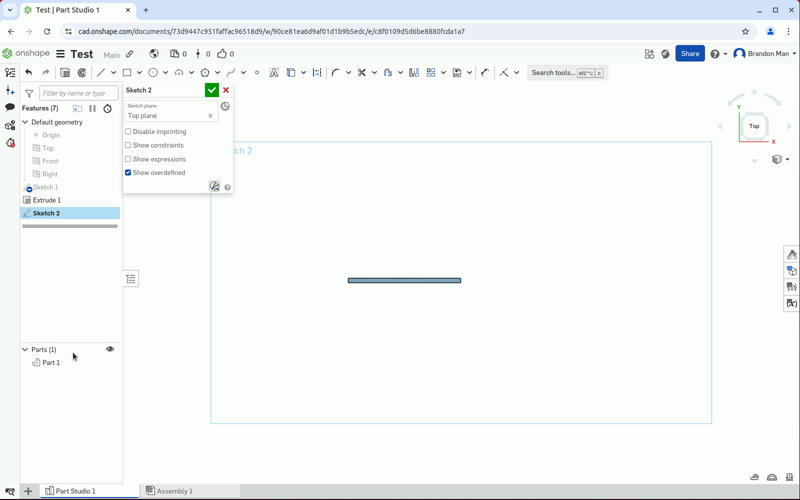
key(y)
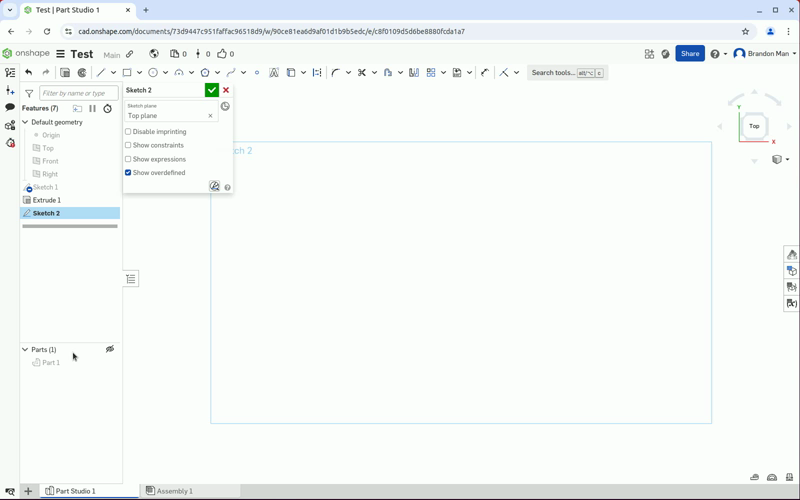
key(l)
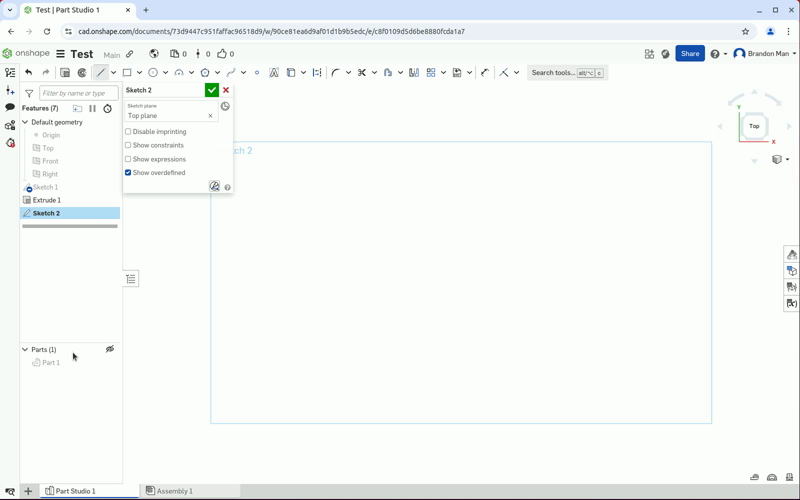
key_down(shift)
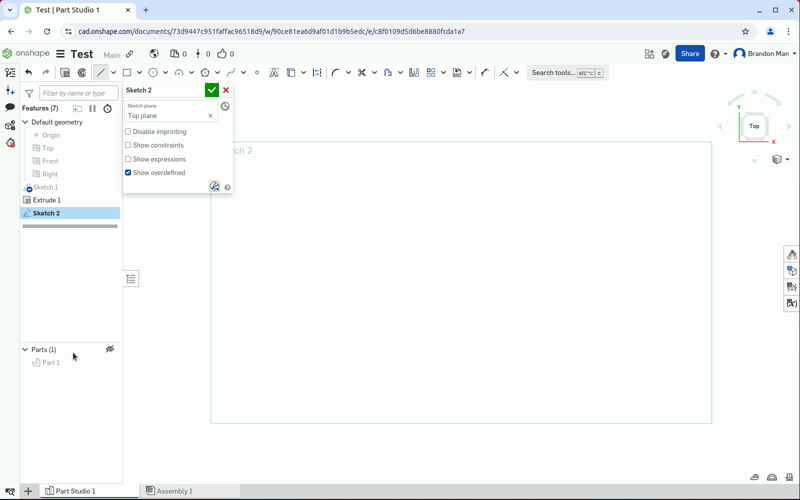
mouse_move(348, 282)
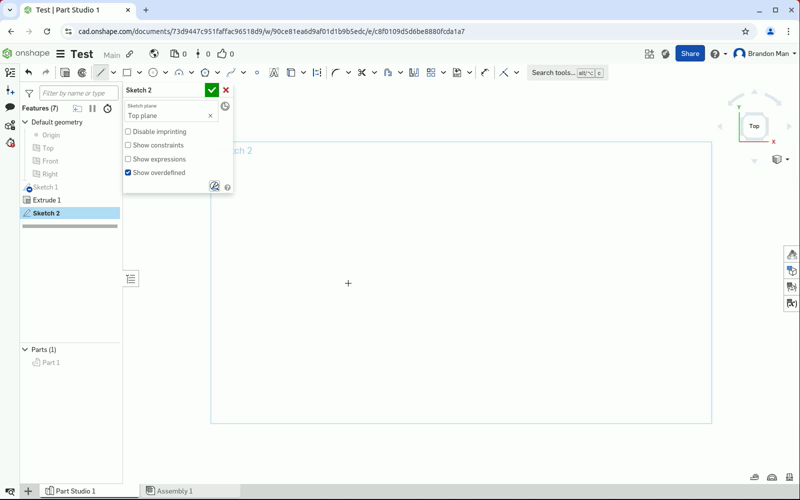
click(348, 282)
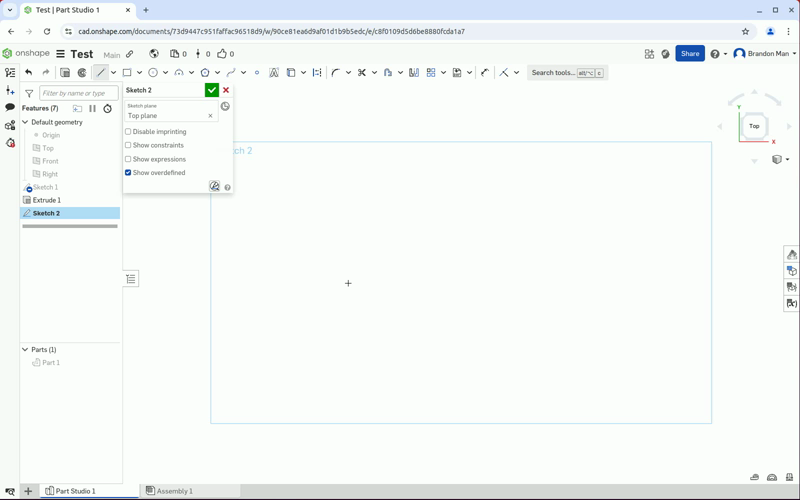
key_up(shift)
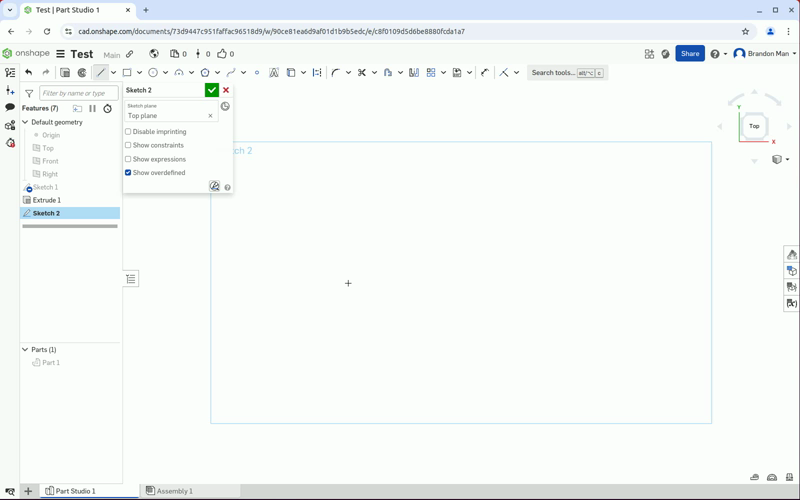
key_down(shift)
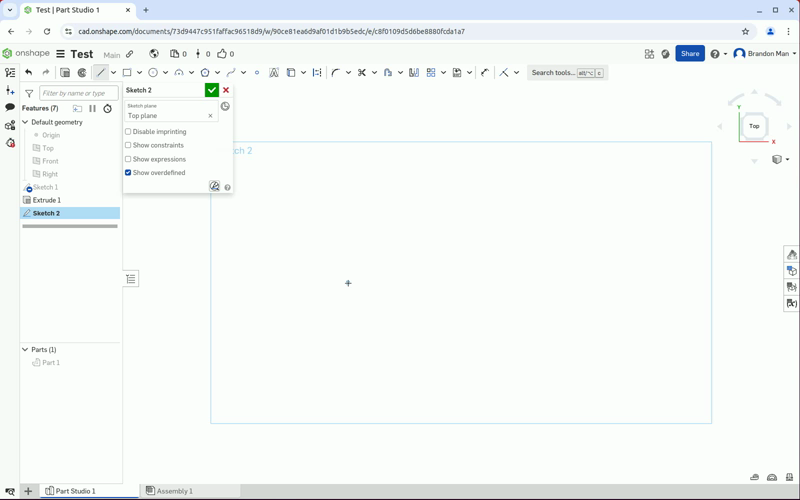
mouse_move(460, 282)
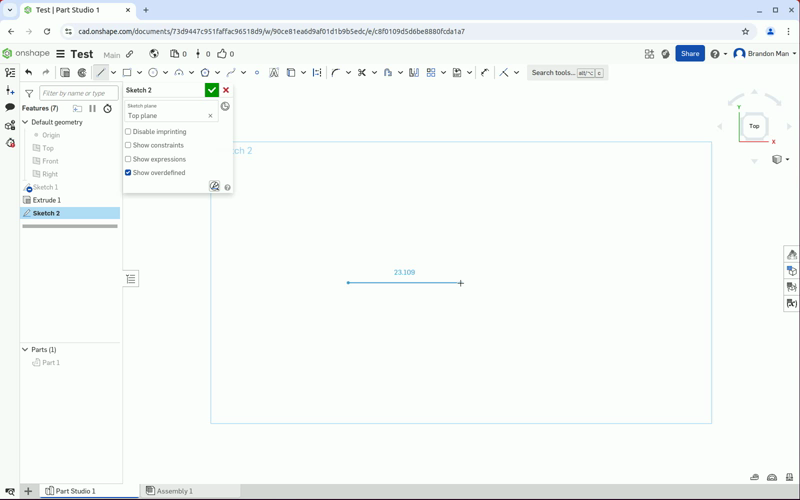
click(460, 282)
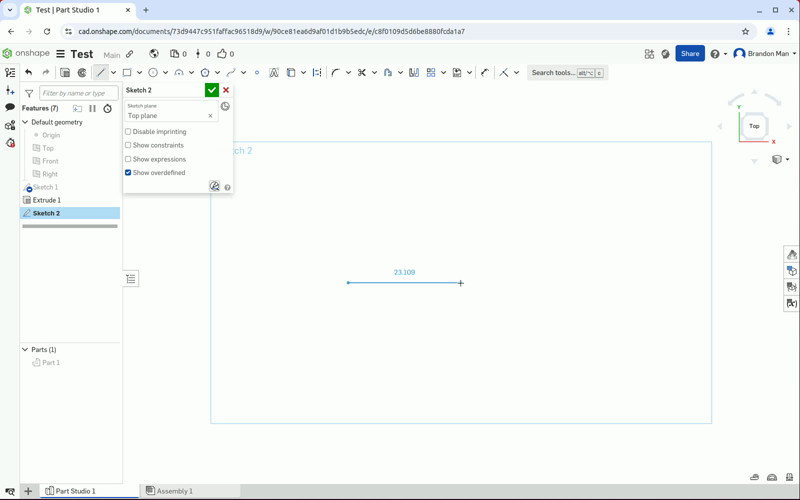
key_up(shift)
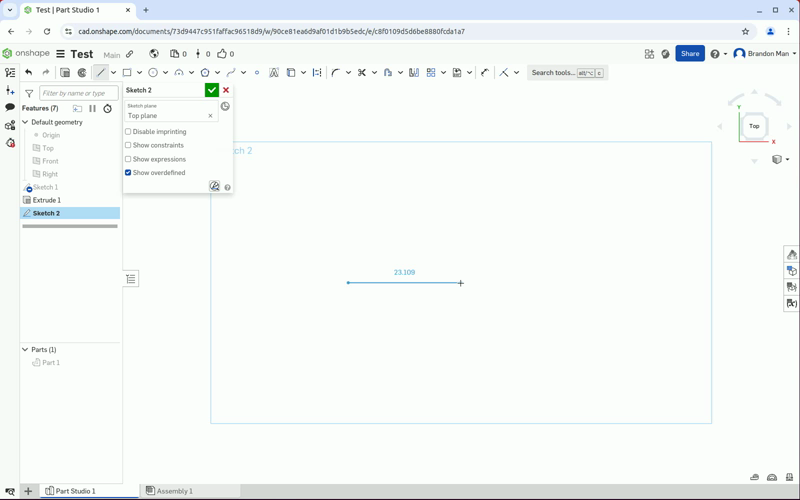
key_down(shift)
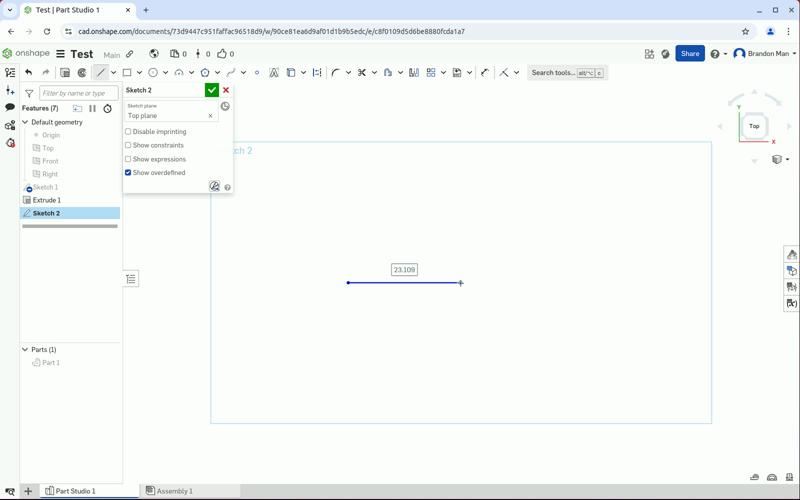
mouse_move(490, 282)
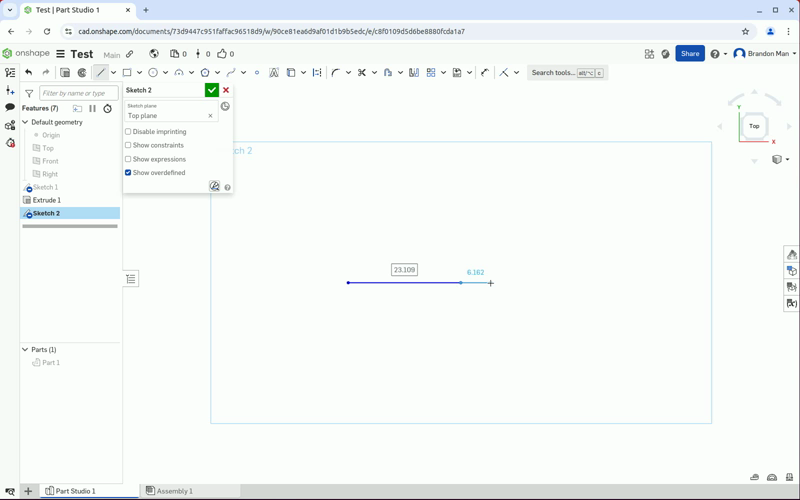
mouse_move(460, 279)
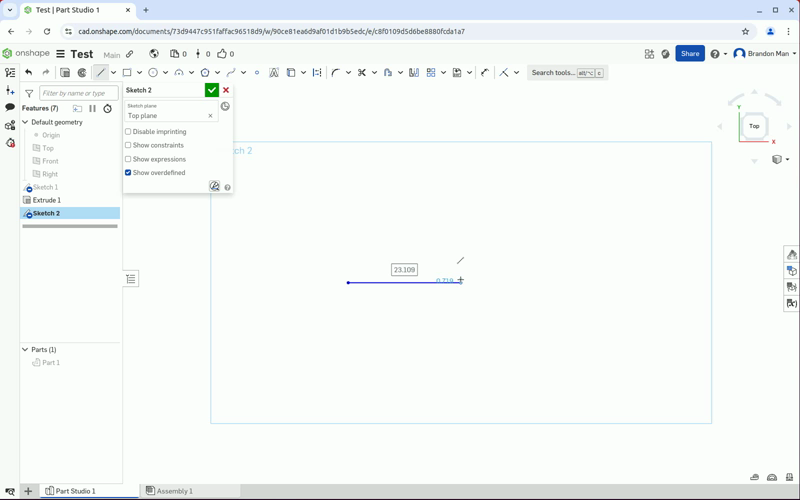
scroll(6)
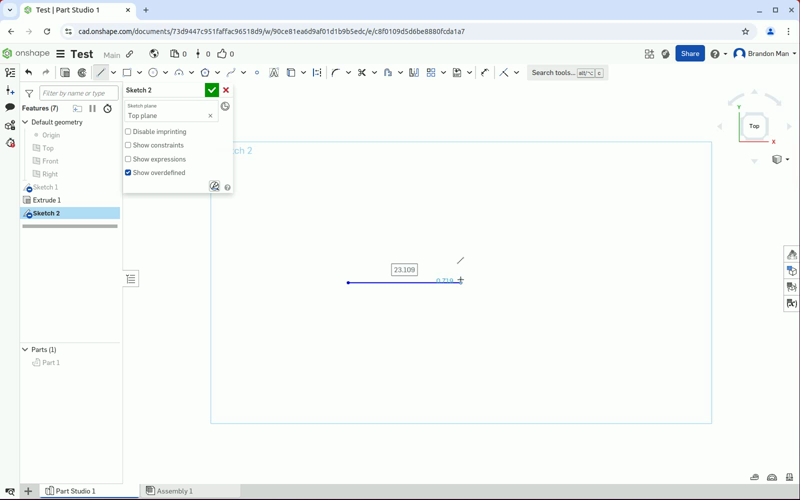
scroll(6)
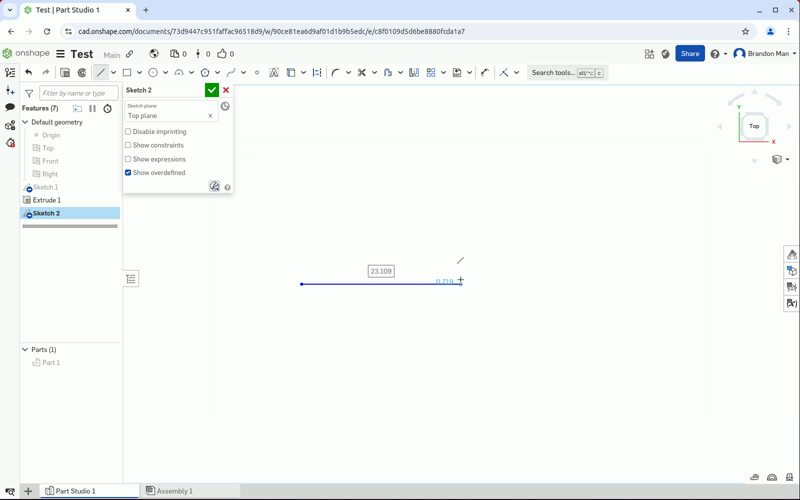
scroll(6)
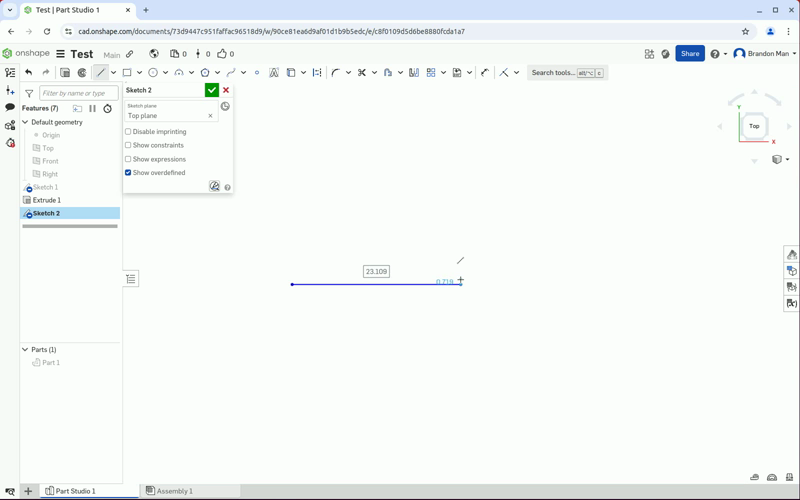
scroll(6)
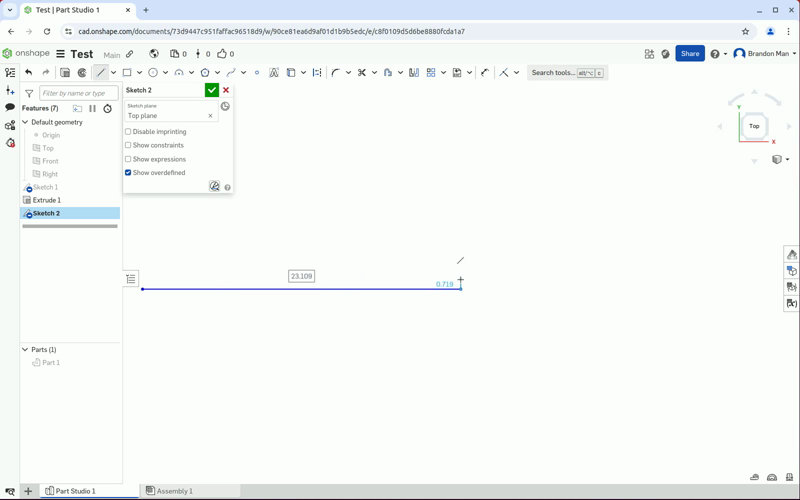
scroll(6)
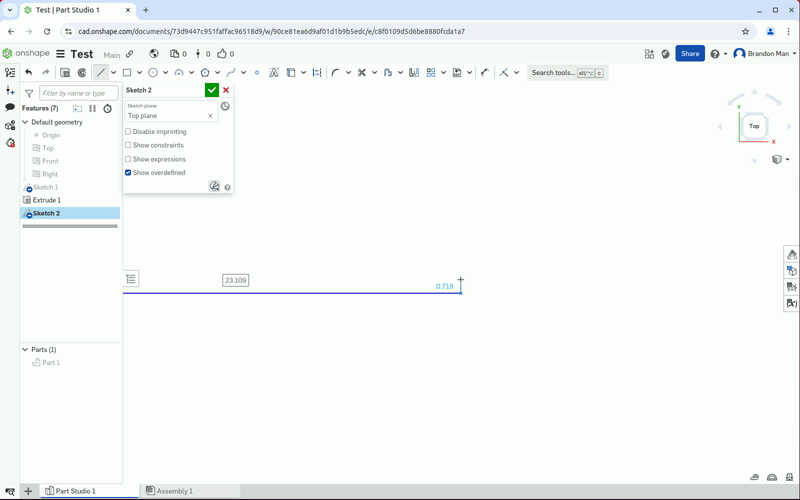
scroll(6)
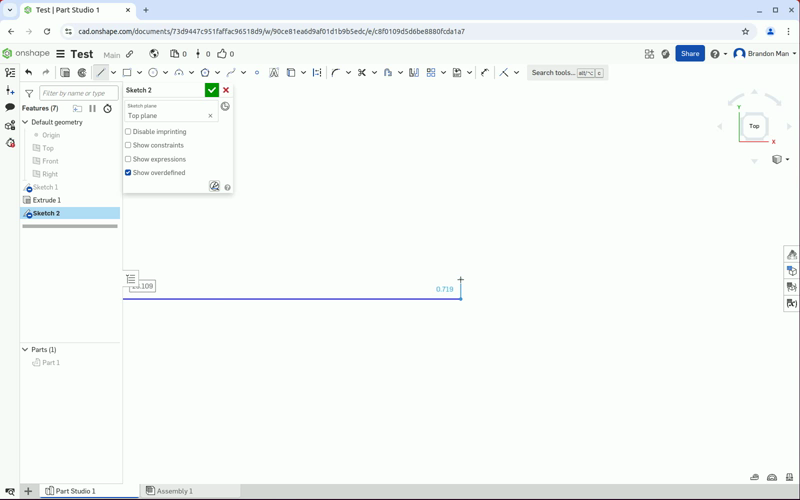
scroll(6)
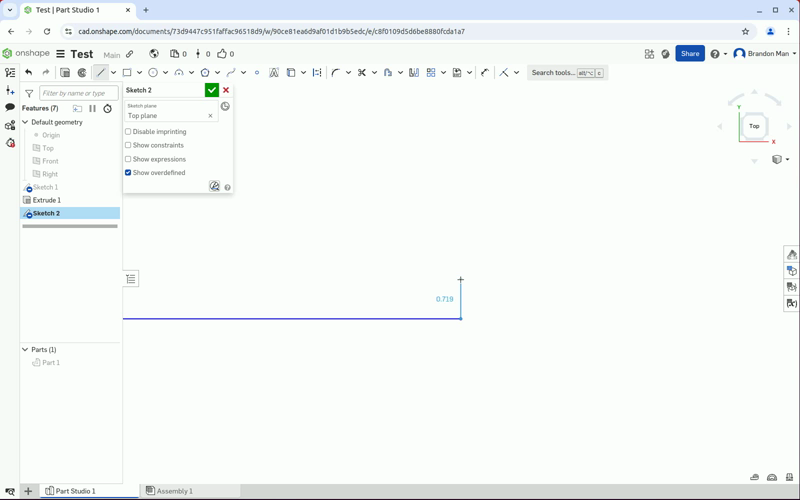
click(460, 279)
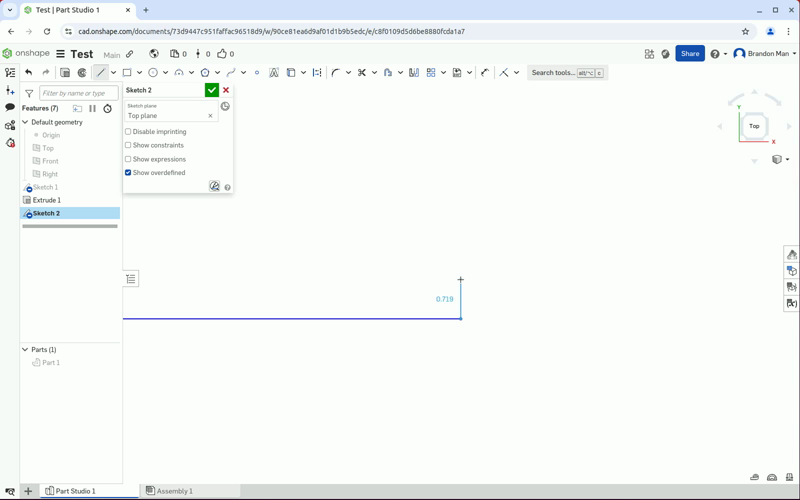
scroll(-6)
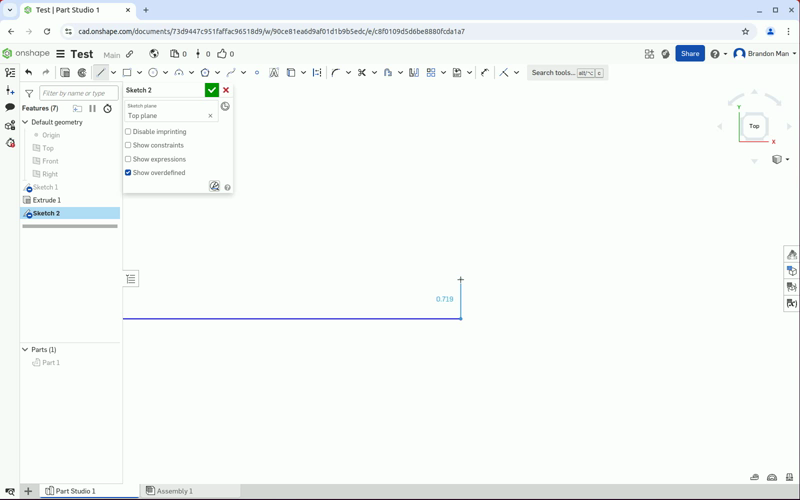
scroll(-6)
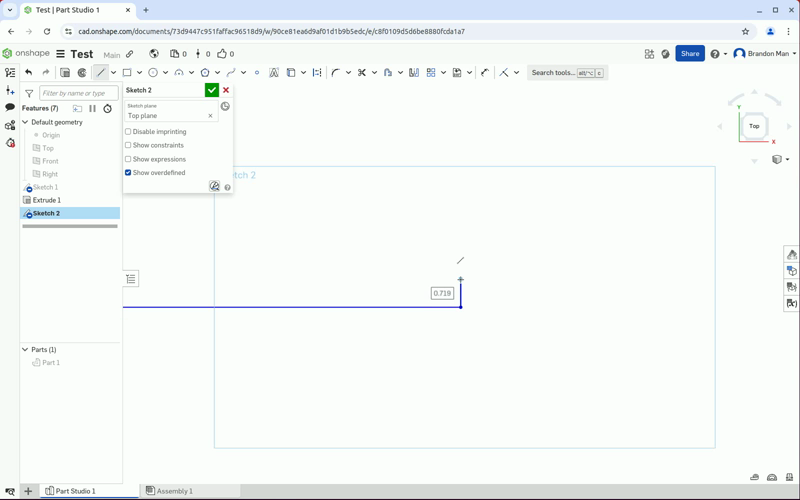
scroll(-6)
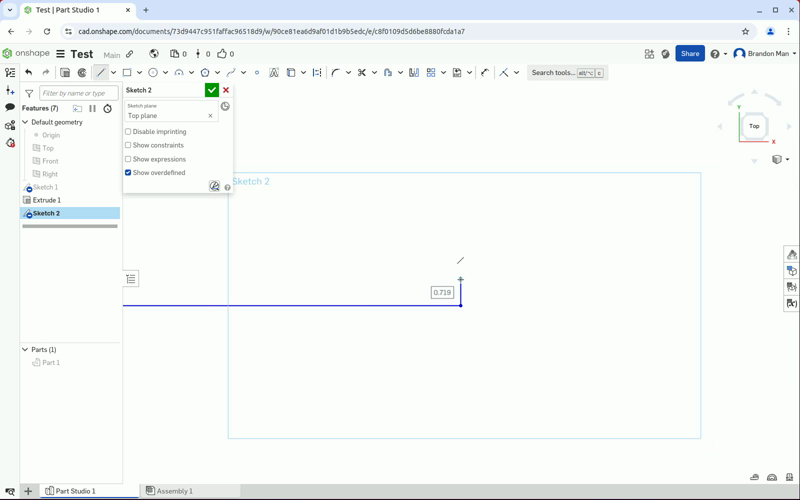
scroll(-6)
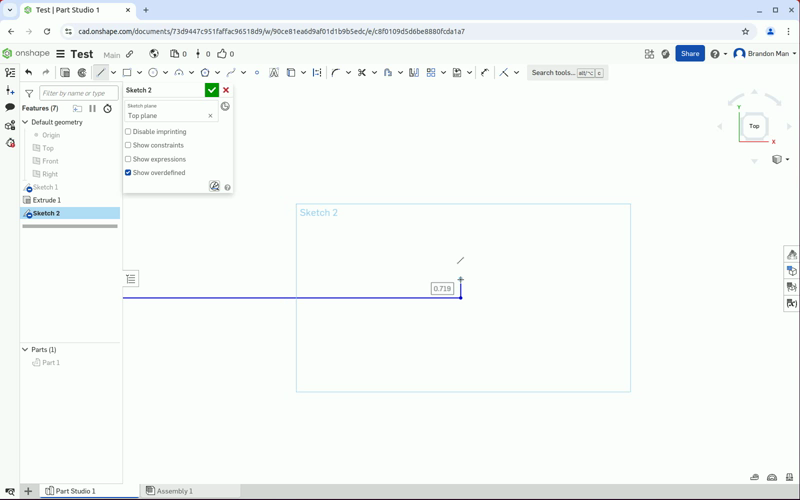
scroll(-6)
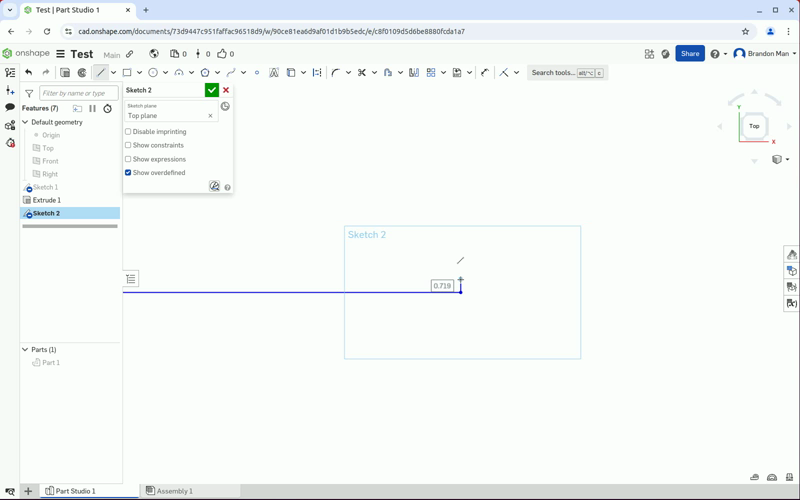
scroll(-6)
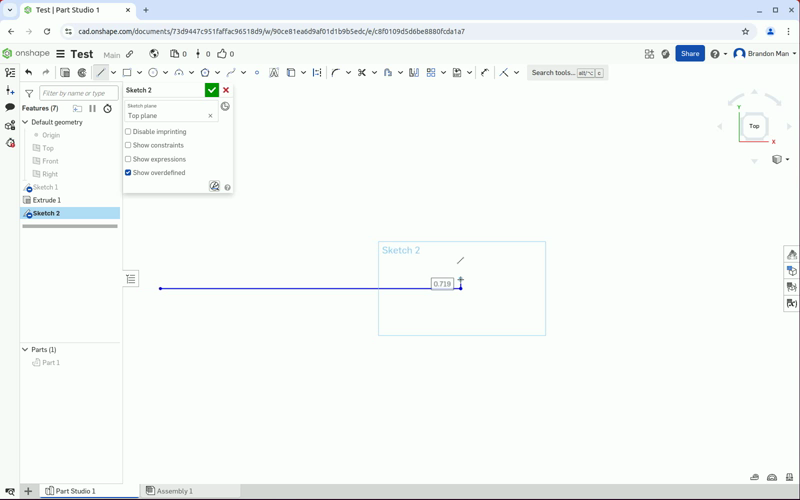
scroll(-6)
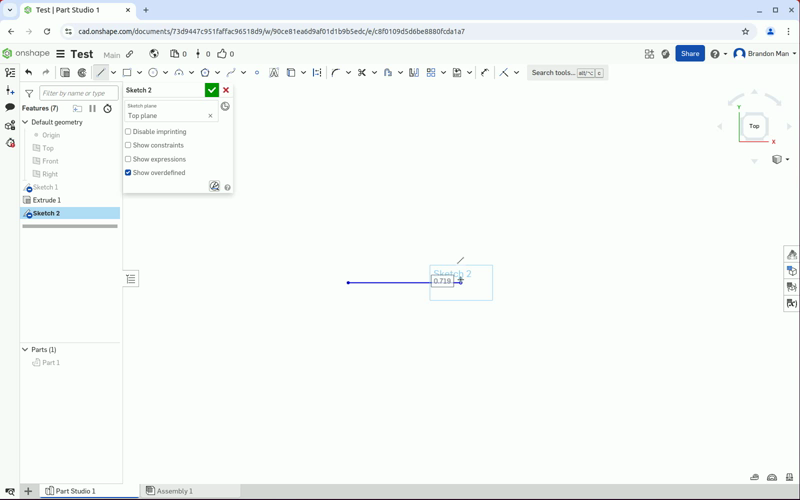
key_up(shift)
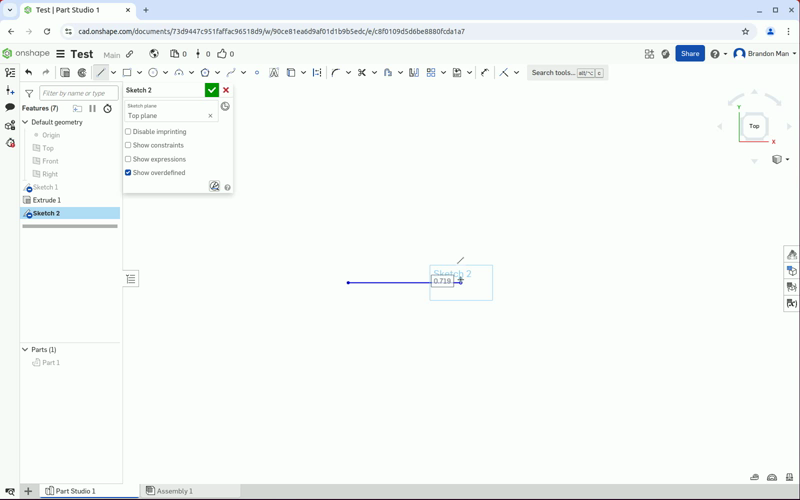
key_down(shift)
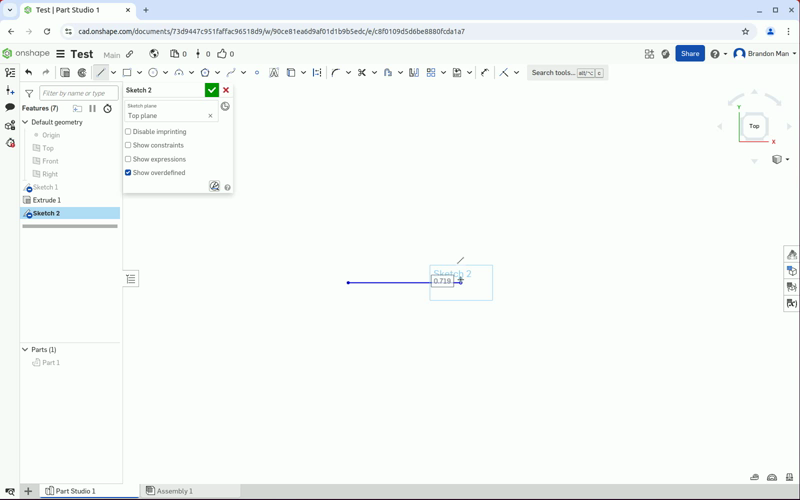
mouse_move(348, 279)
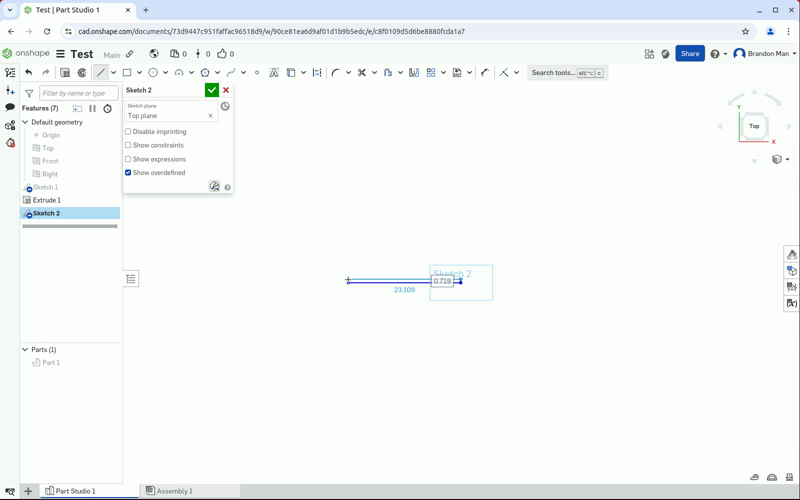
scroll(6)
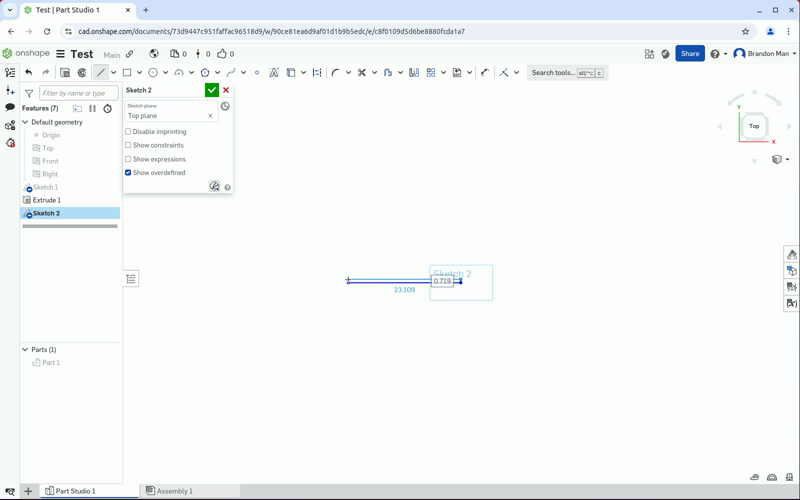
scroll(6)
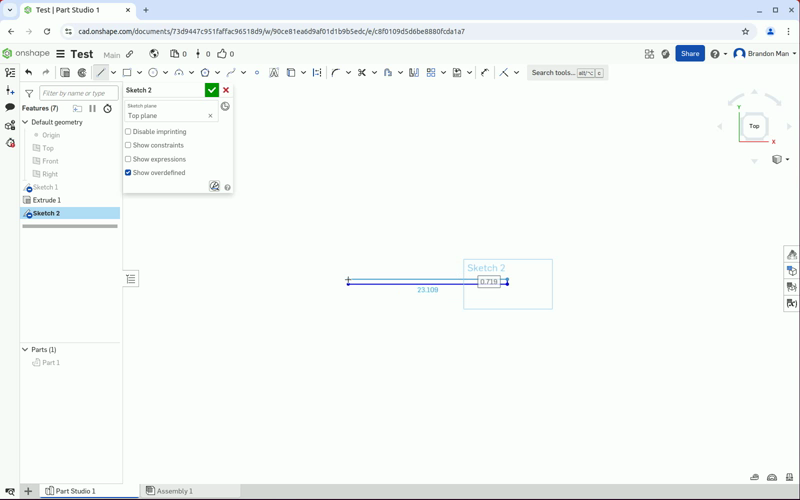
scroll(6)
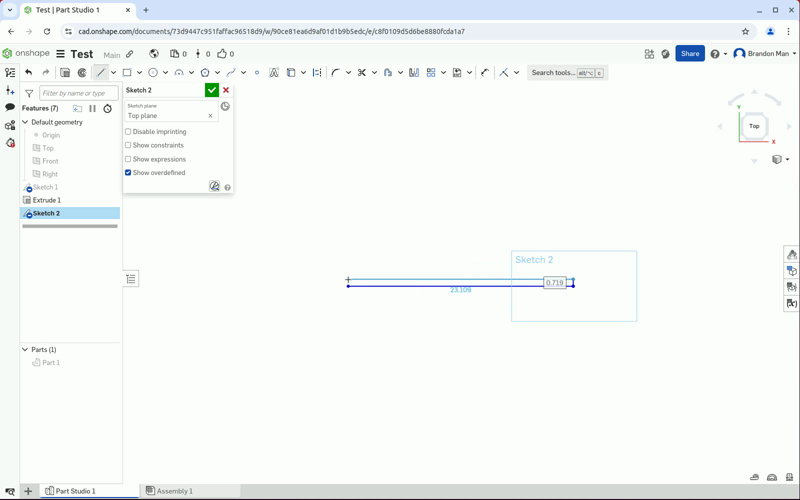
scroll(6)
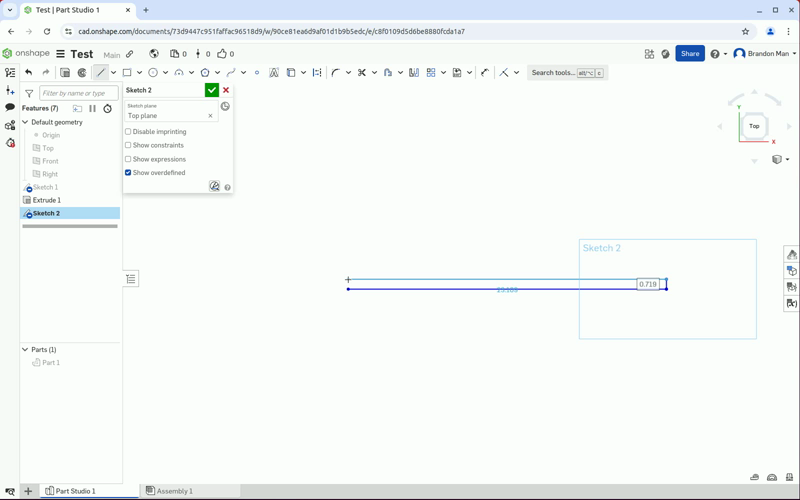
scroll(6)
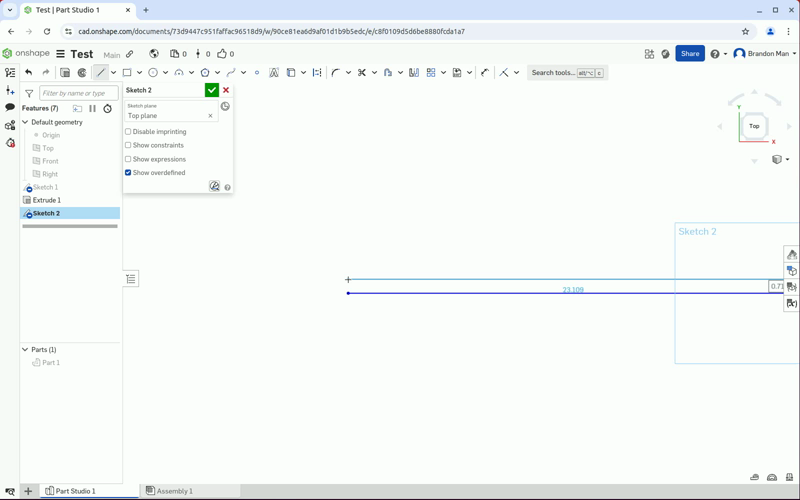
scroll(6)
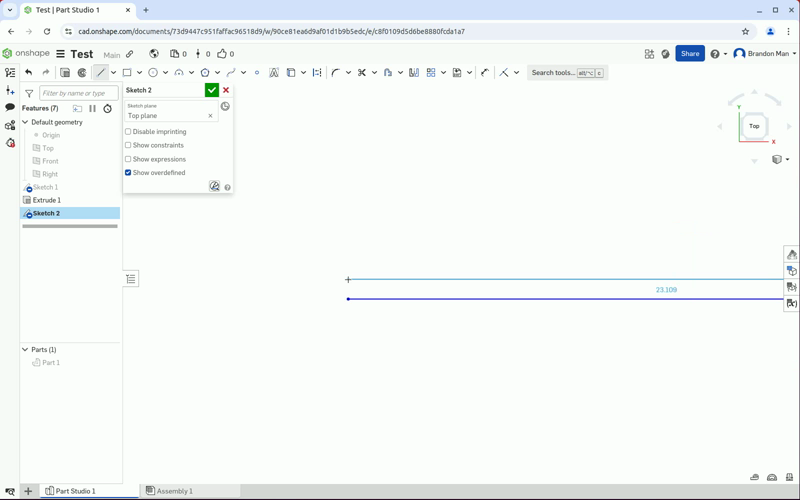
scroll(6)
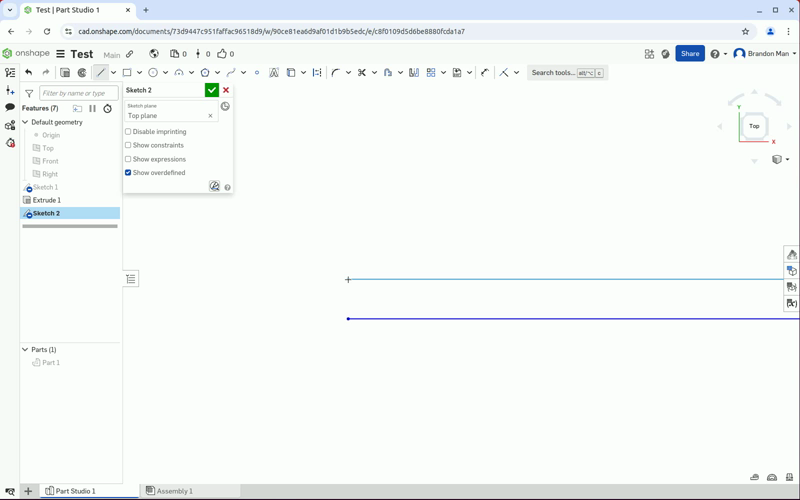
click(348, 279)
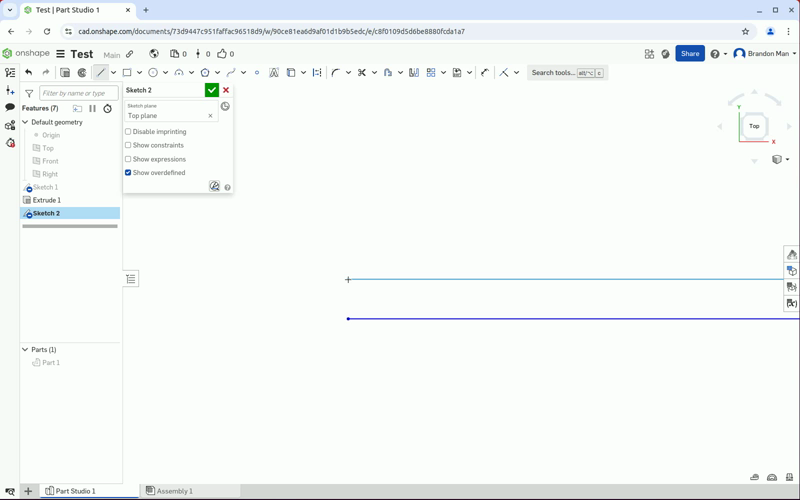
scroll(-6)
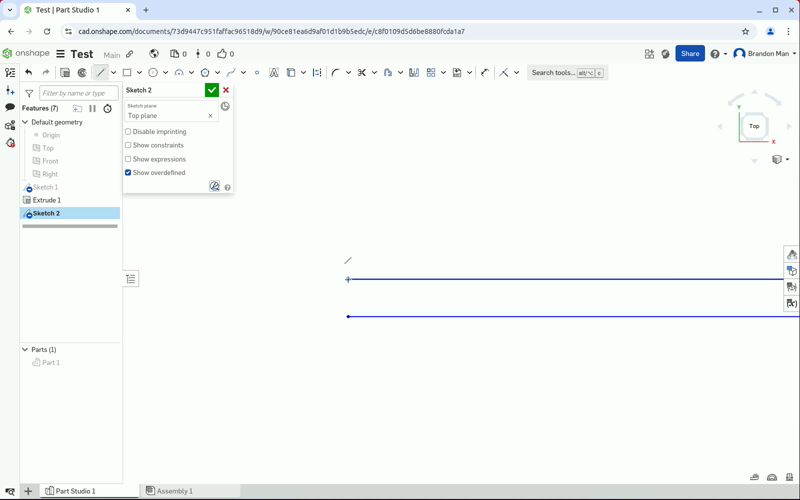
scroll(-6)
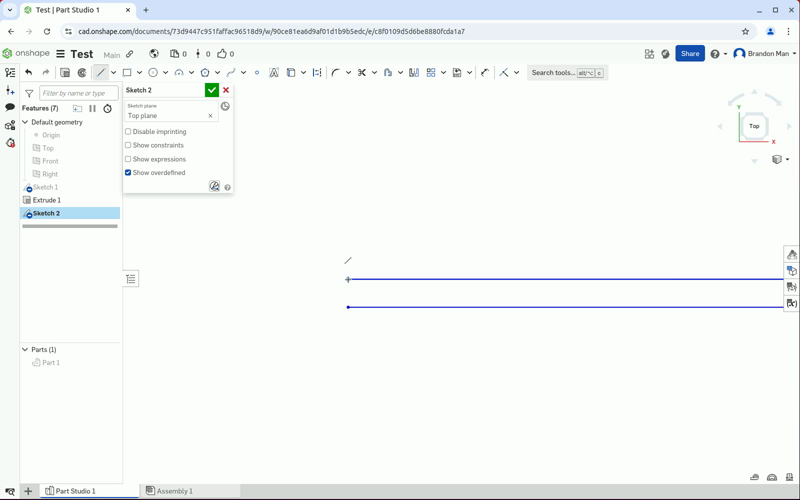
scroll(-6)
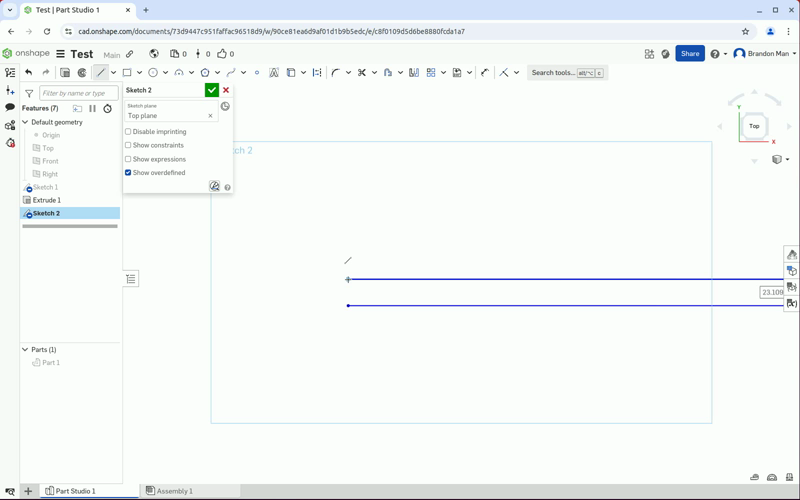
scroll(-6)
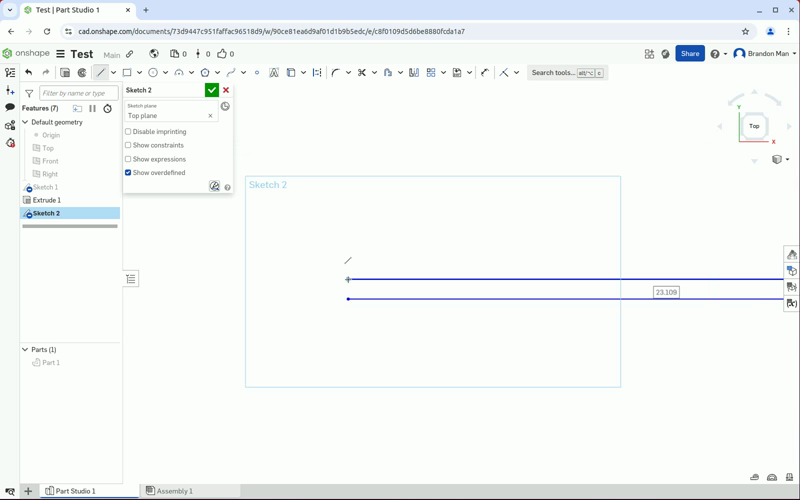
scroll(-6)
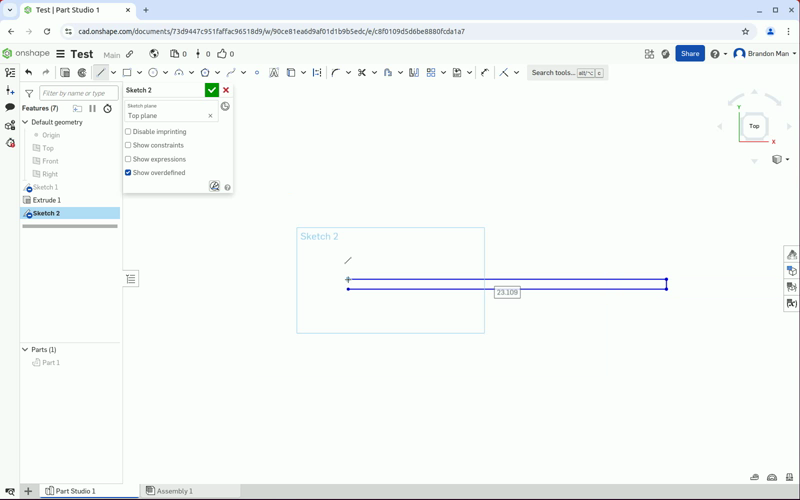
scroll(-6)
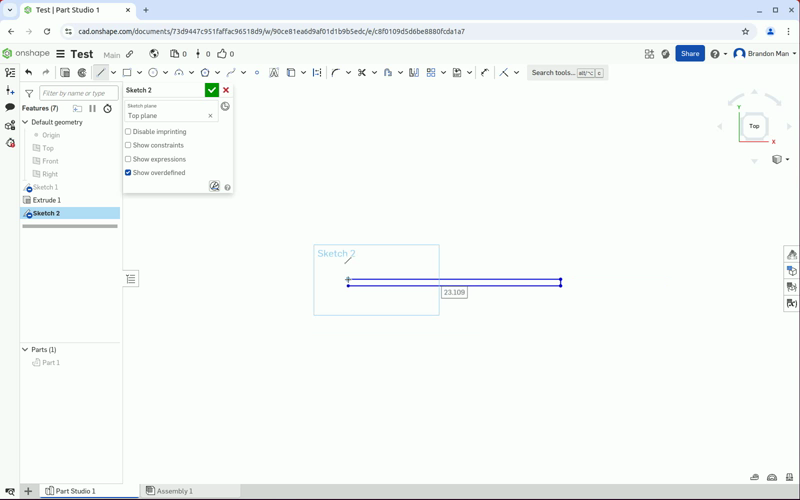
scroll(-6)
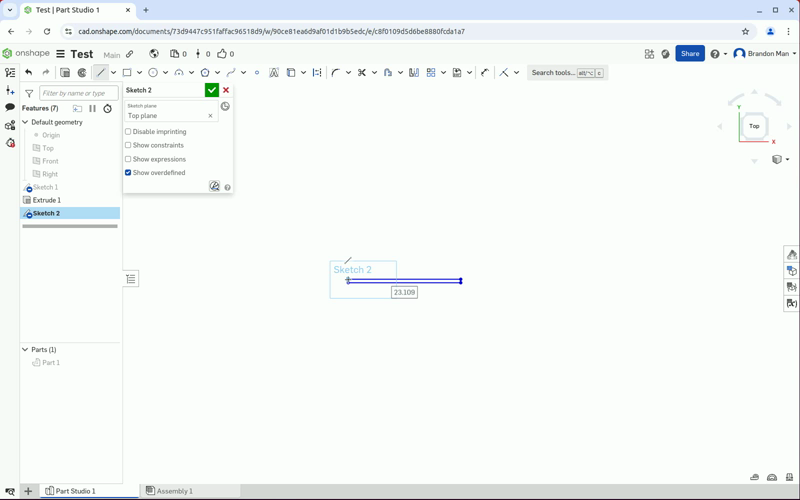
key_up(shift)
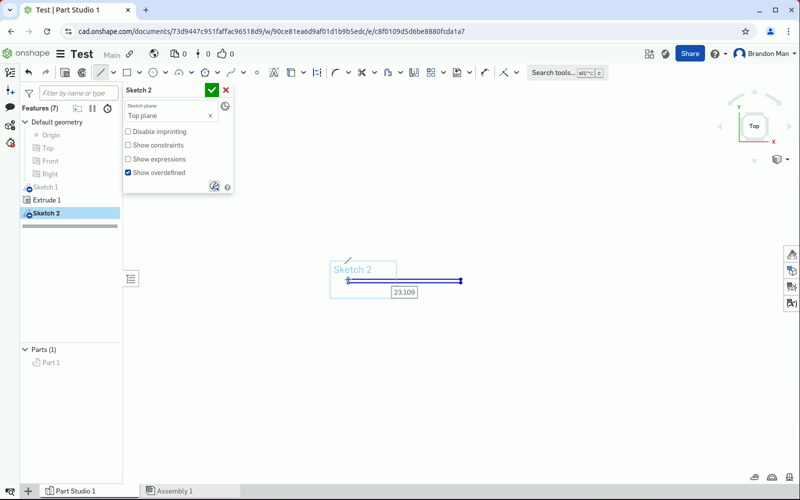
mouse_move(378, 279)
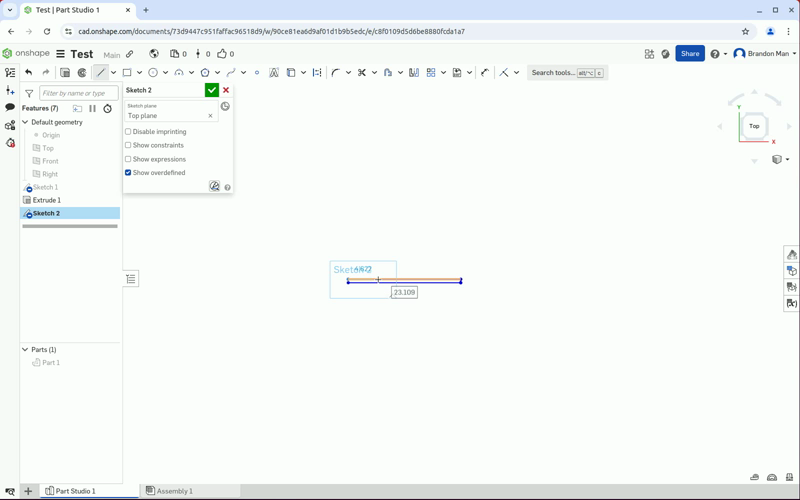
key_down(shift)
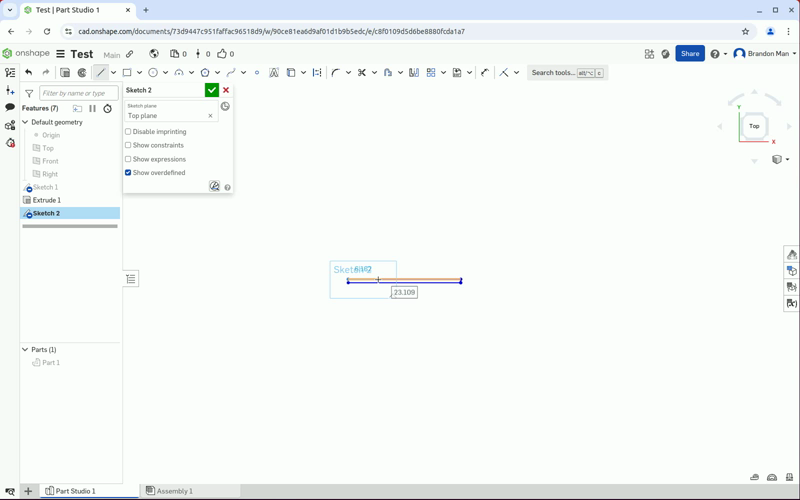
mouse_move(348, 282)
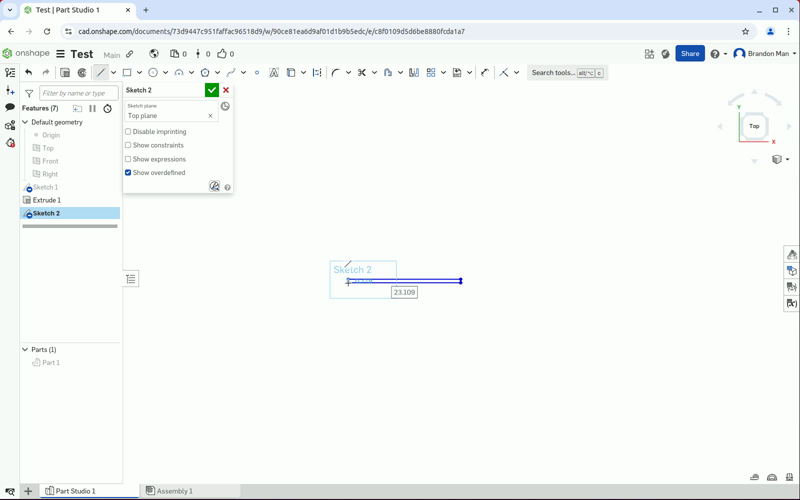
scroll(6)
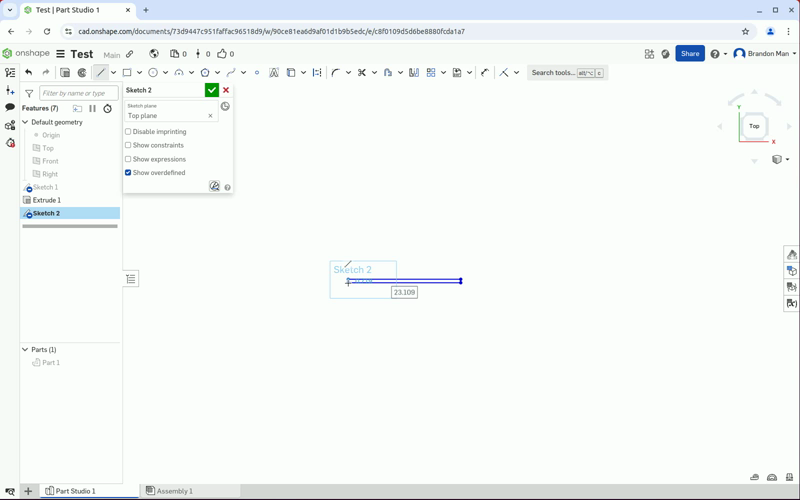
scroll(6)
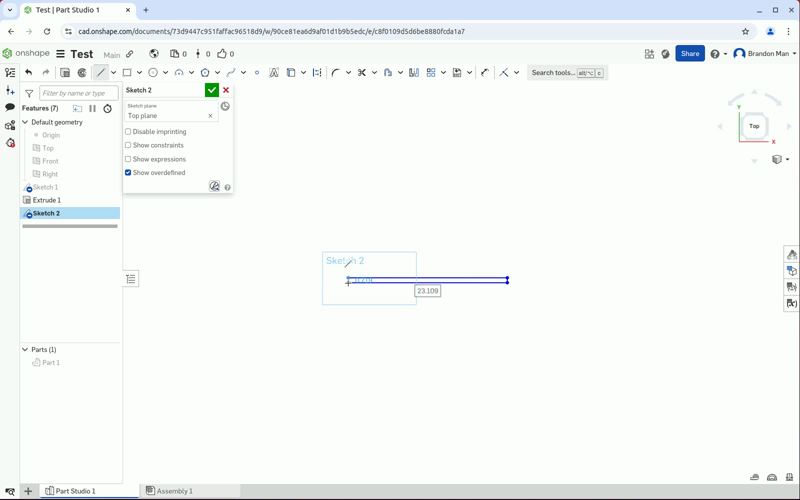
scroll(6)
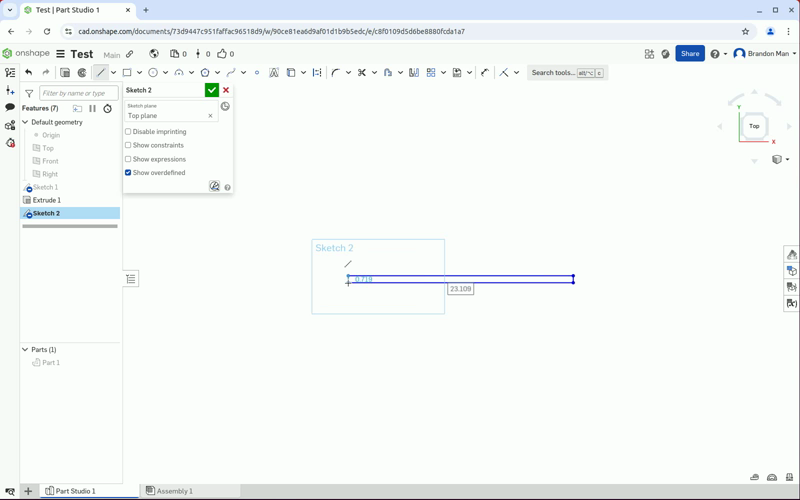
scroll(6)
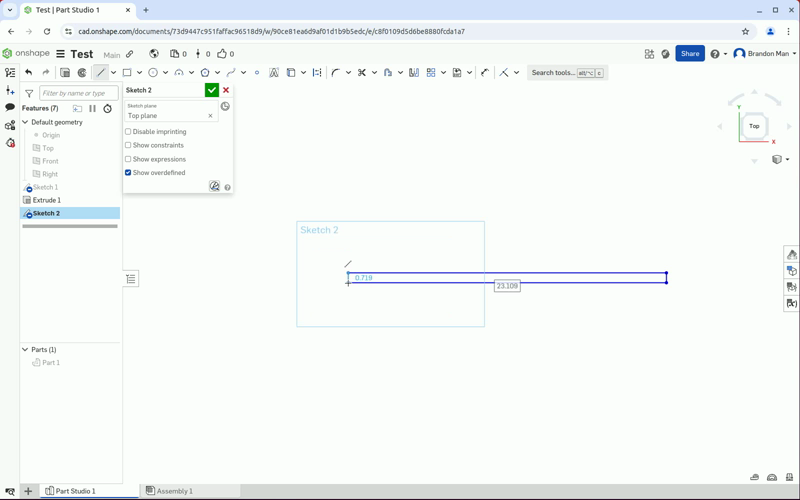
scroll(6)
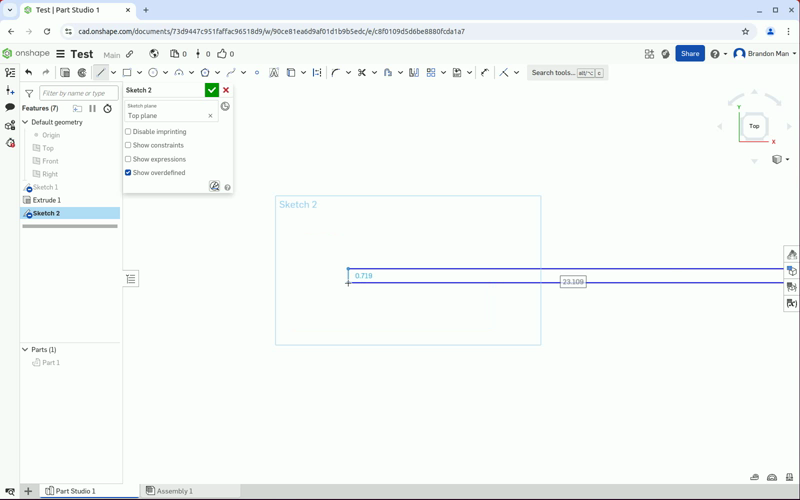
scroll(6)
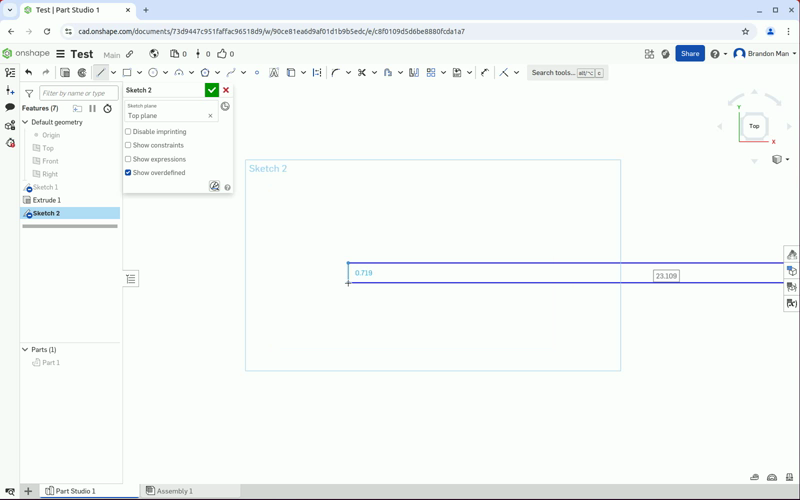
scroll(6)
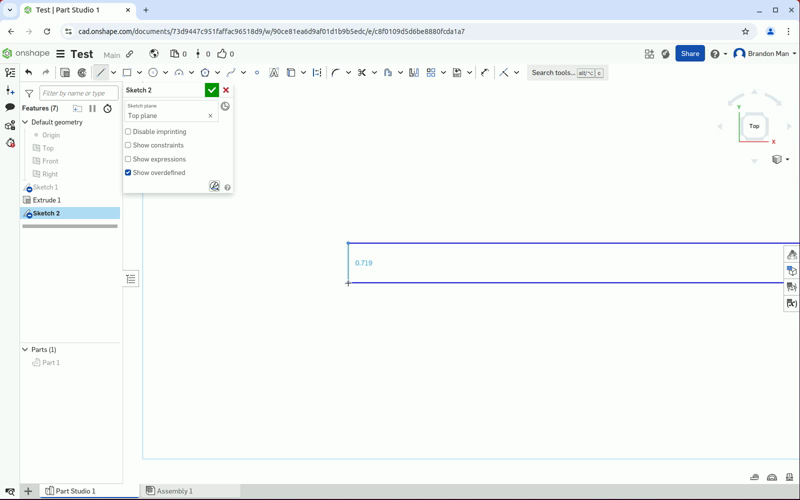
key_up(shift)
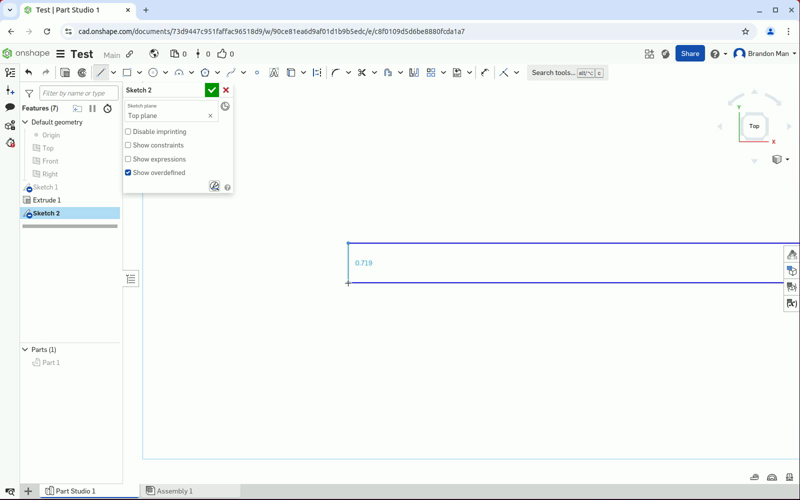
click(348, 282)
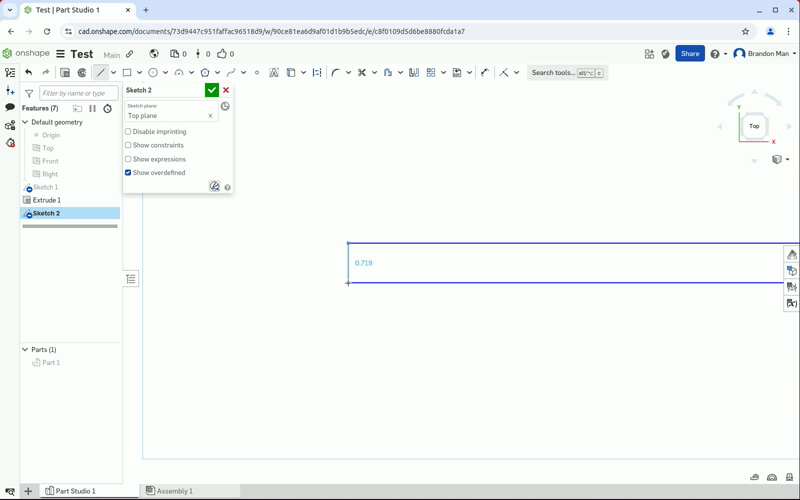
scroll(-6)
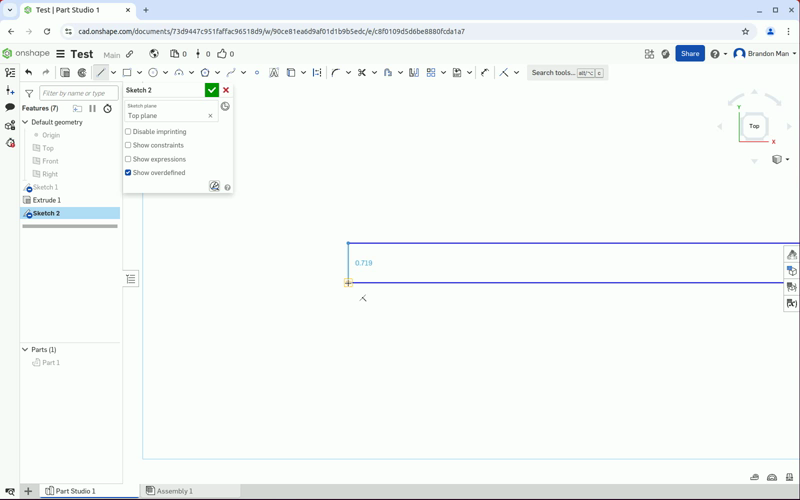
scroll(-6)
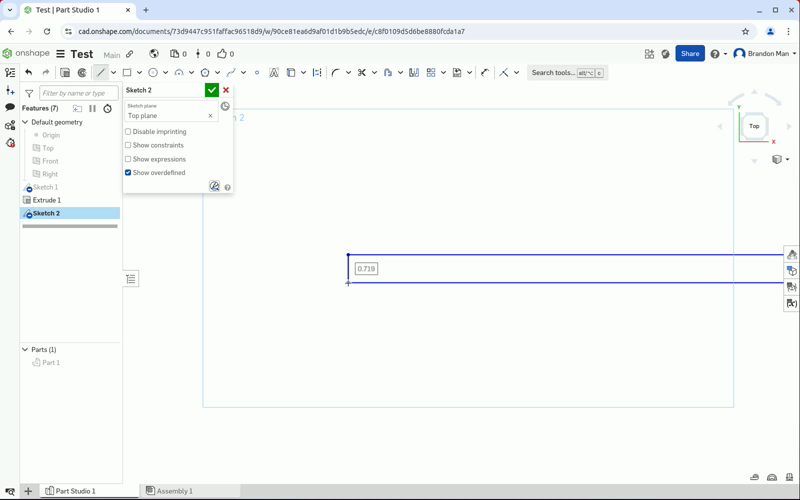
scroll(-6)
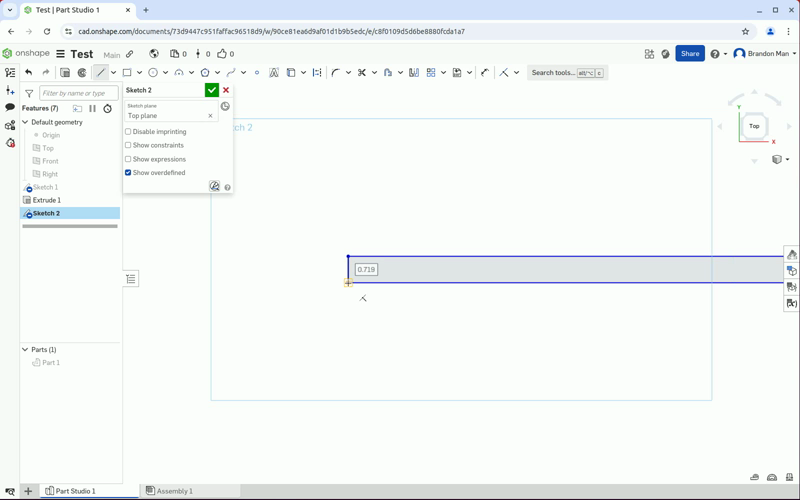
scroll(-6)
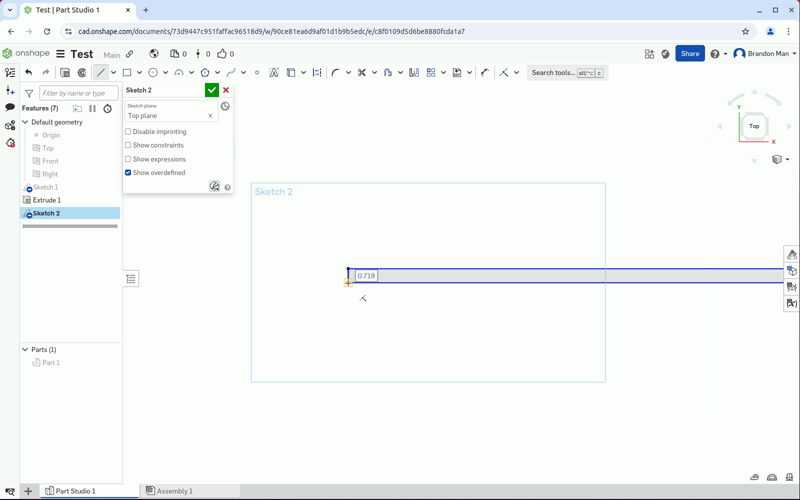
scroll(-6)
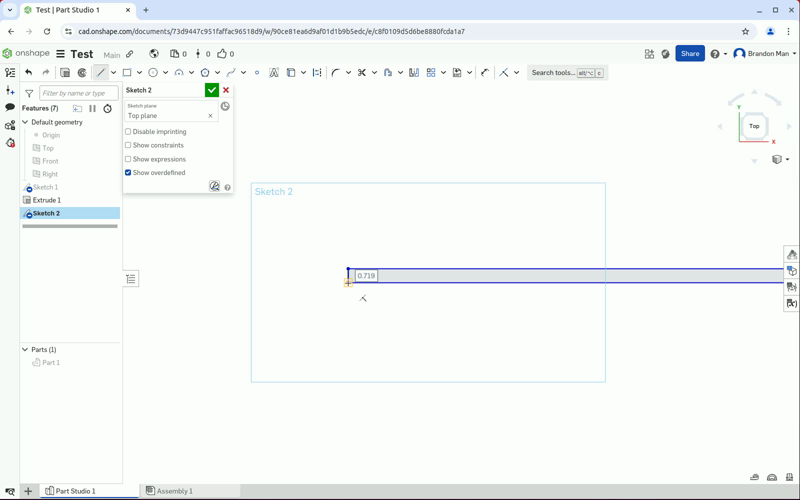
scroll(-6)
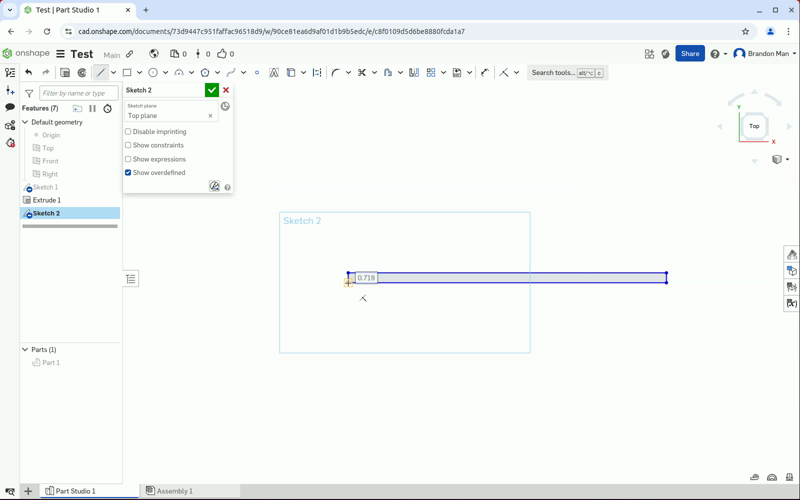
scroll(-6)
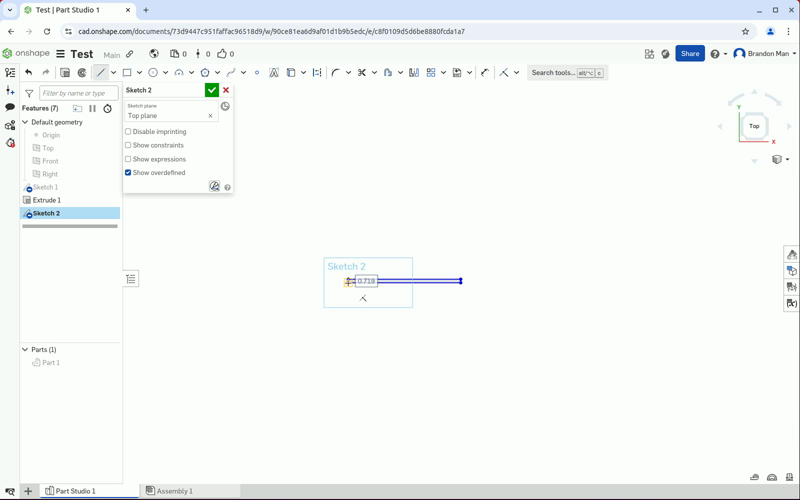
key(esc)
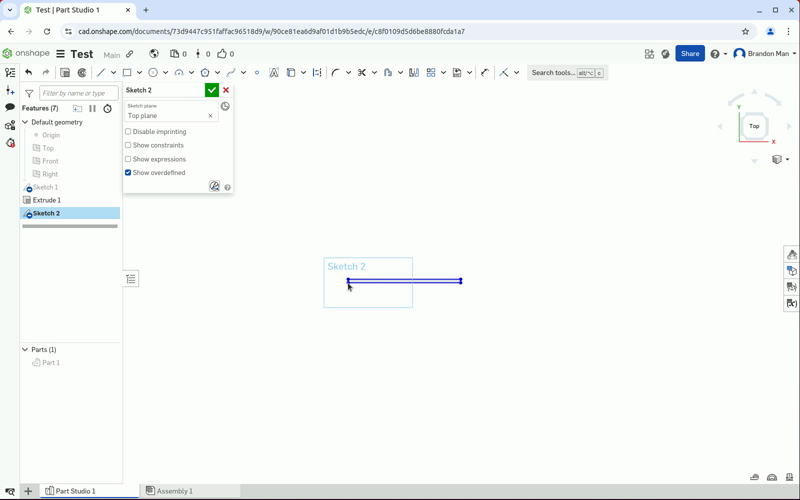
mouse_move(459, 282)
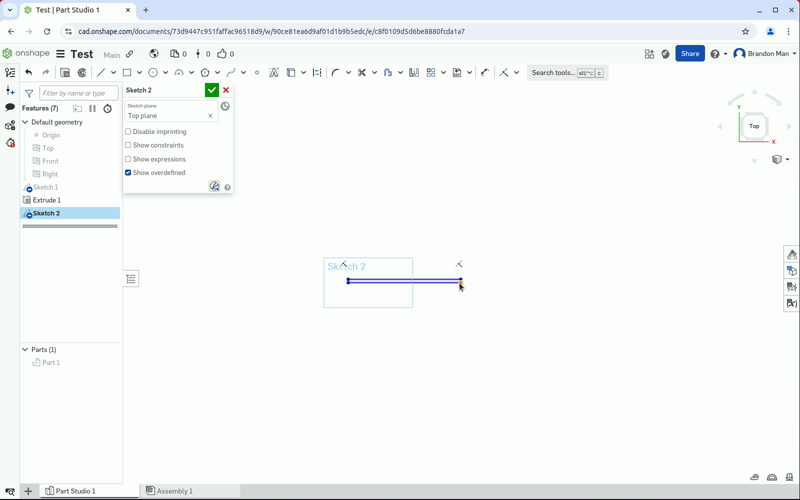
scroll(6)
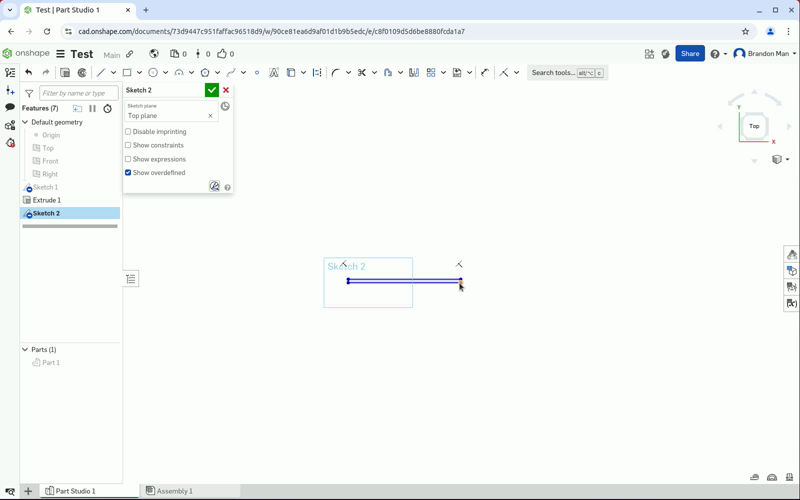
scroll(6)
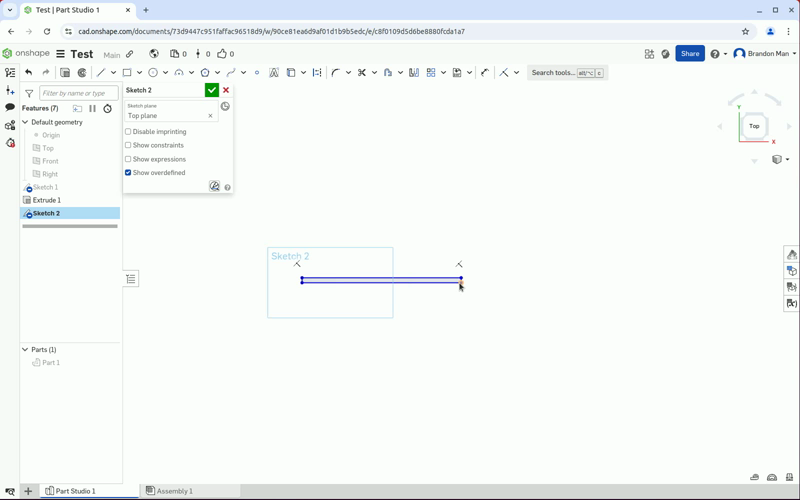
scroll(6)
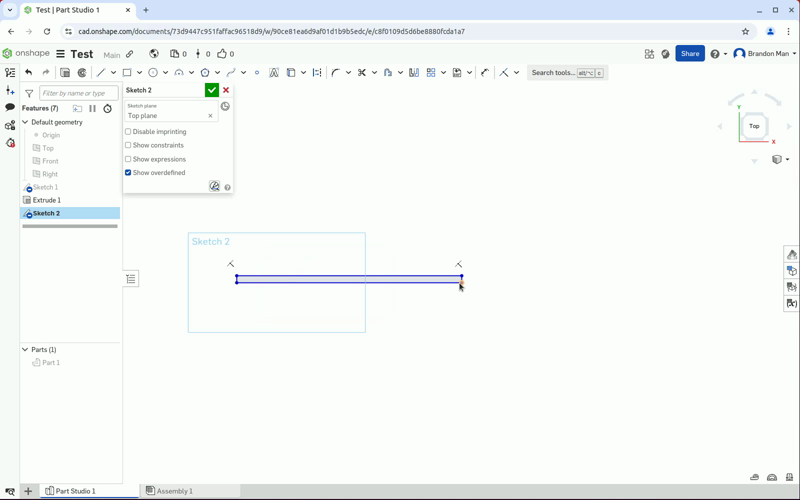
scroll(6)
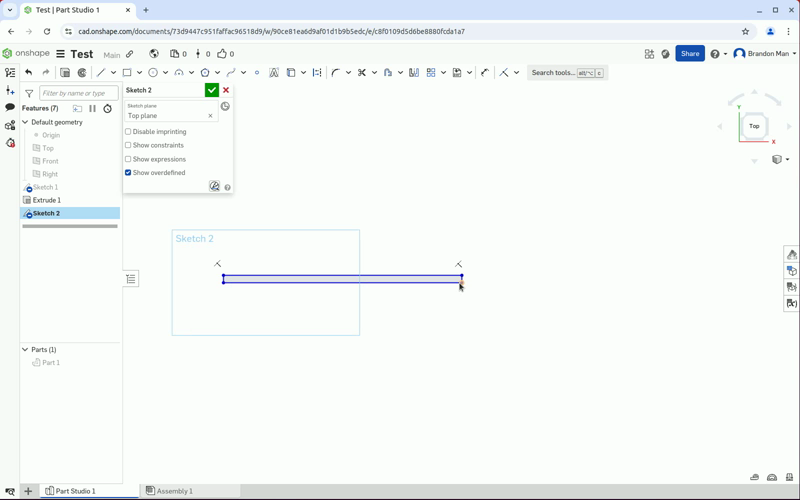
scroll(6)
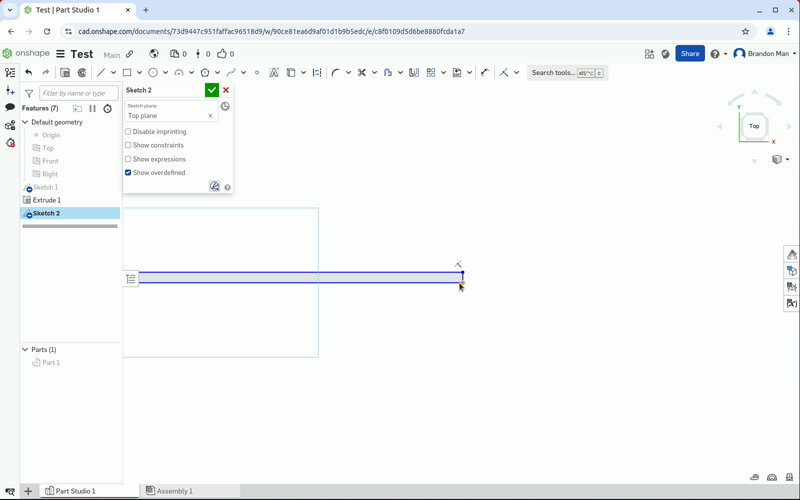
scroll(6)
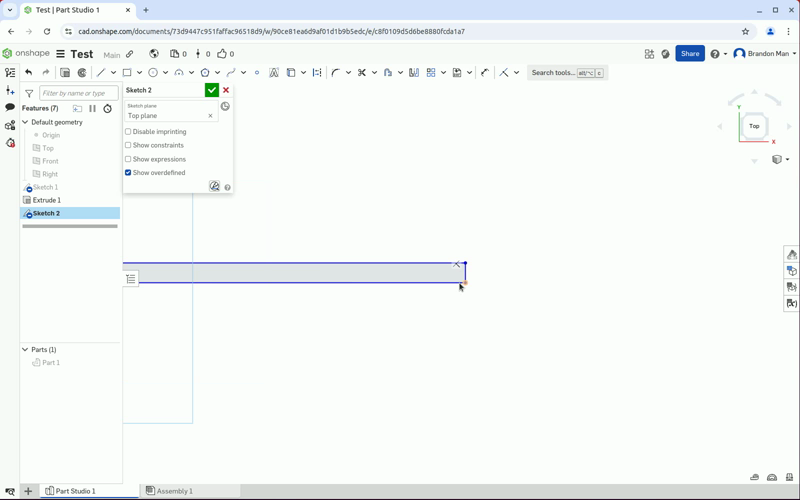
scroll(6)
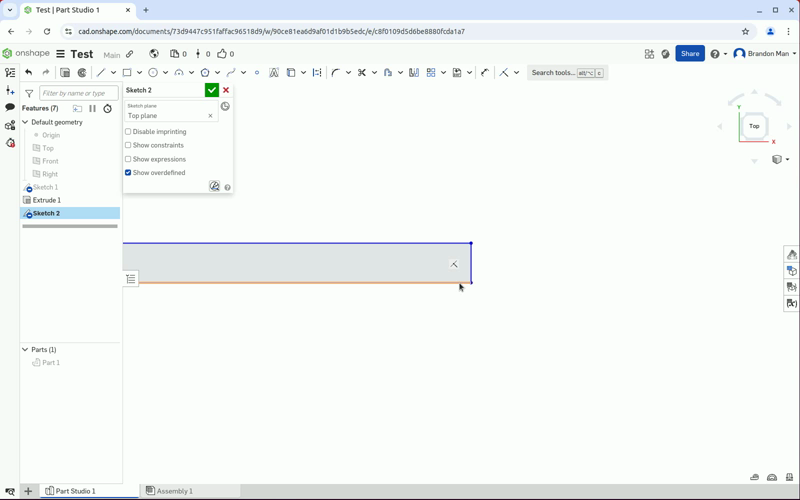
click(459, 282)
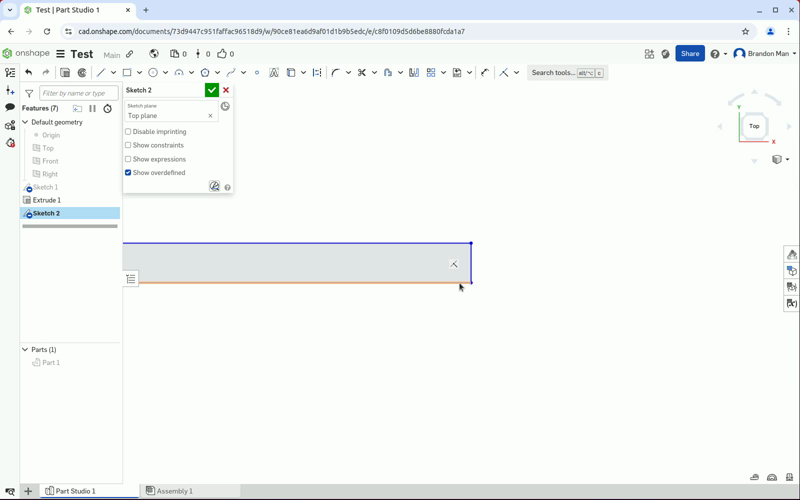
scroll(-6)
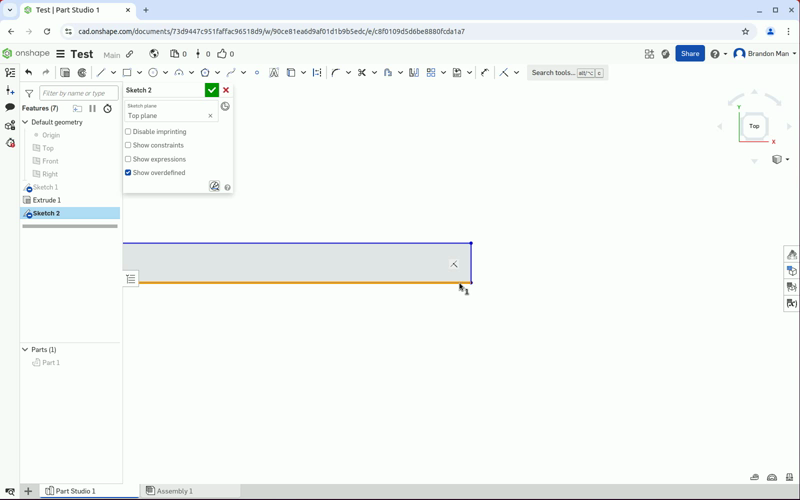
scroll(-6)
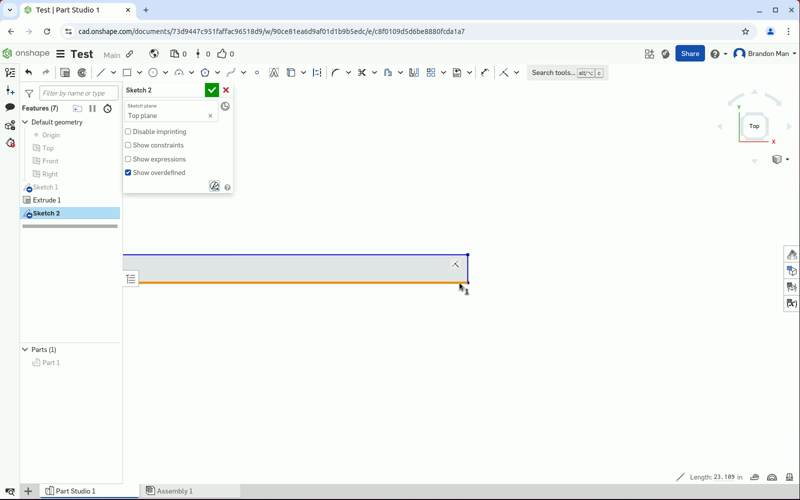
scroll(-6)
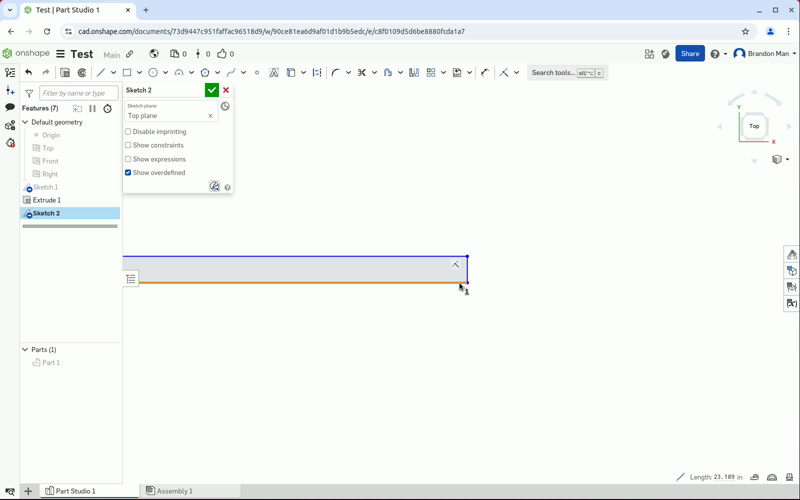
scroll(-6)
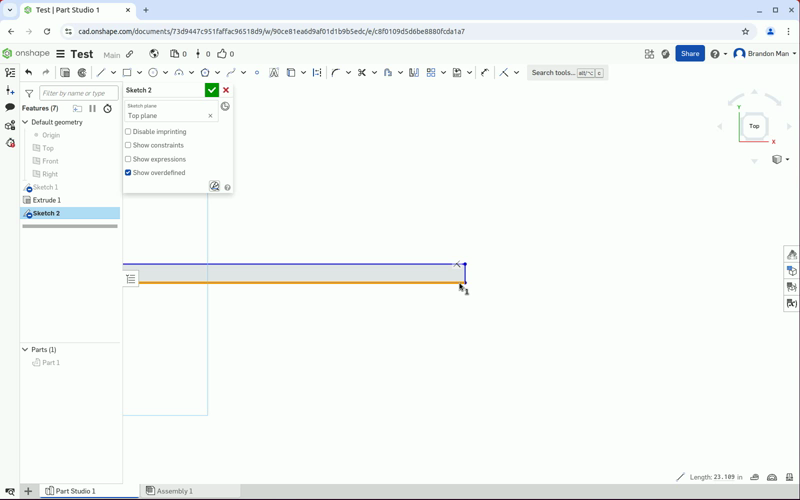
scroll(-6)
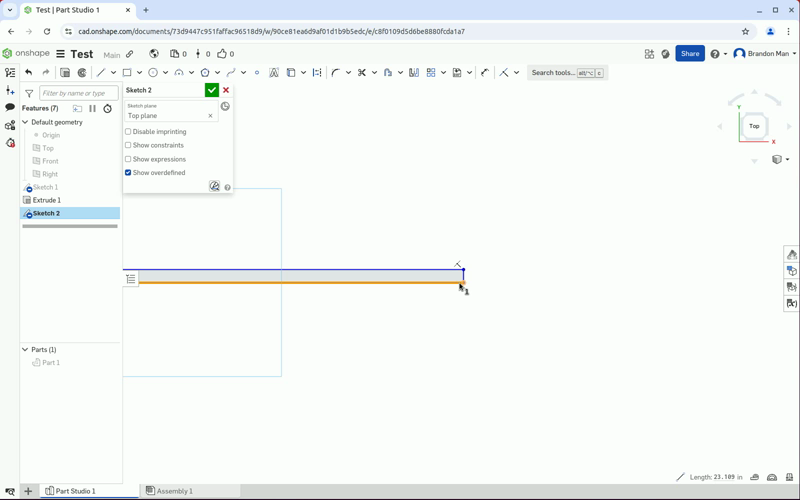
scroll(-6)
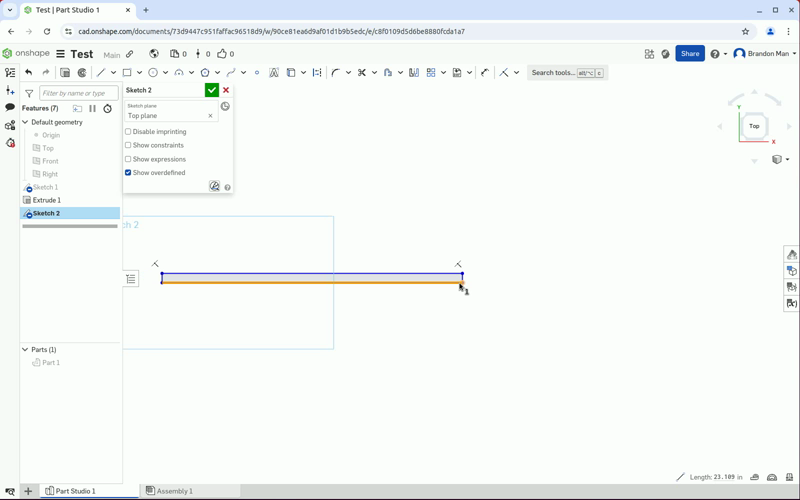
scroll(-6)
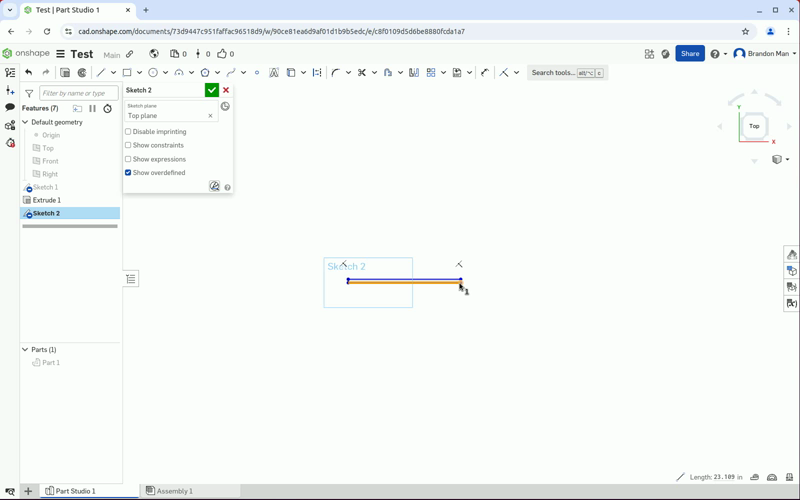
mouse_move(73, 352)
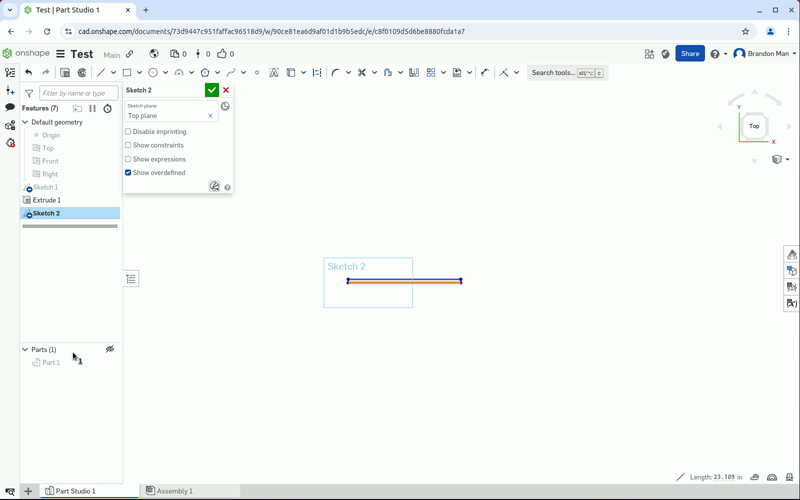
key(shift+y)
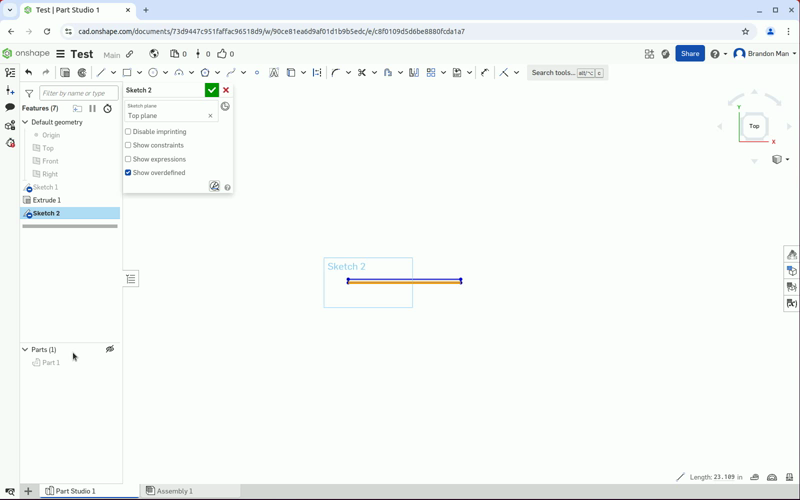
key(shift+e)
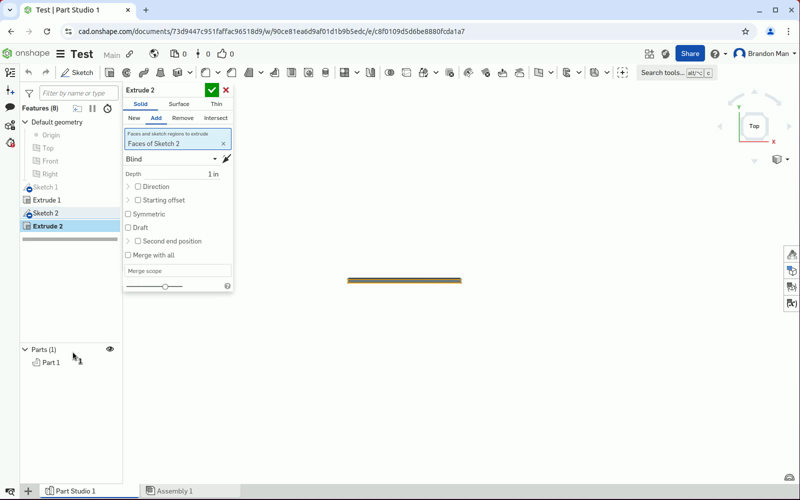
mouse_move(143, 106)
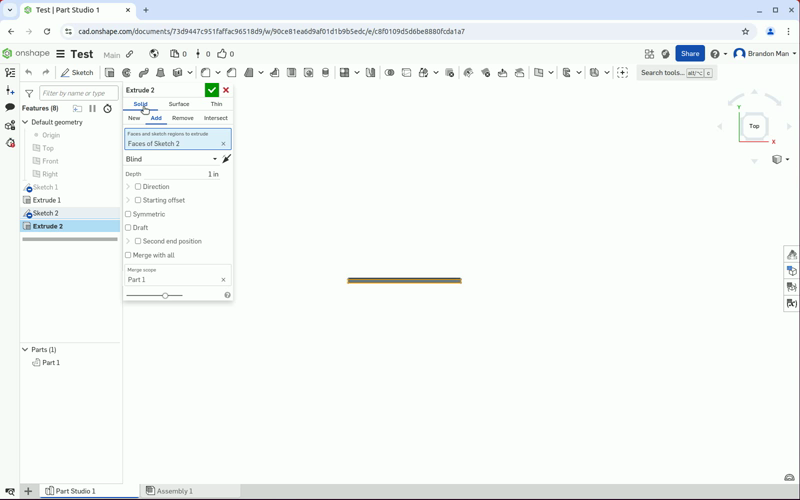
click(143, 106)
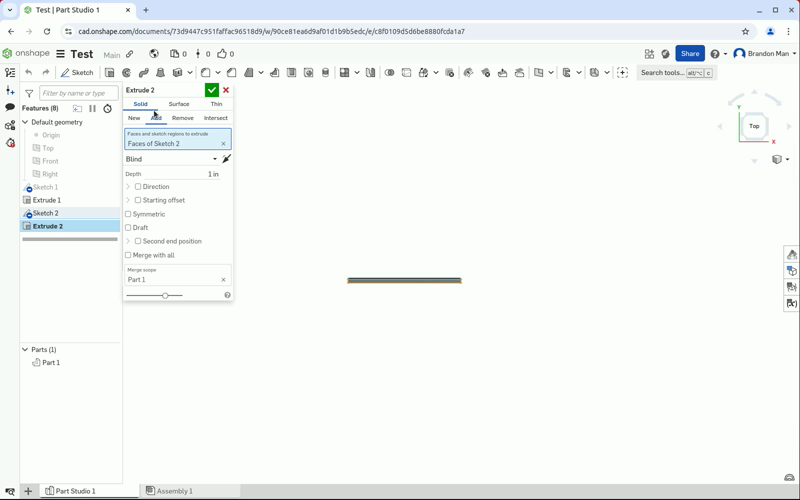
mouse_move(186, 120)
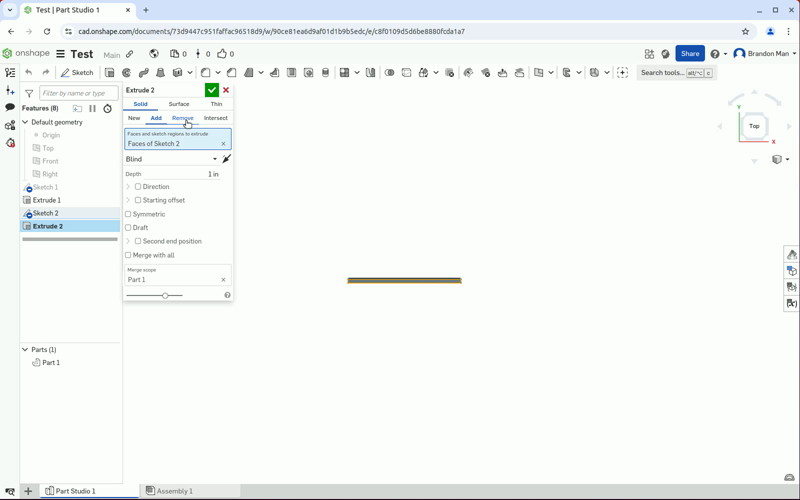
click(186, 120)
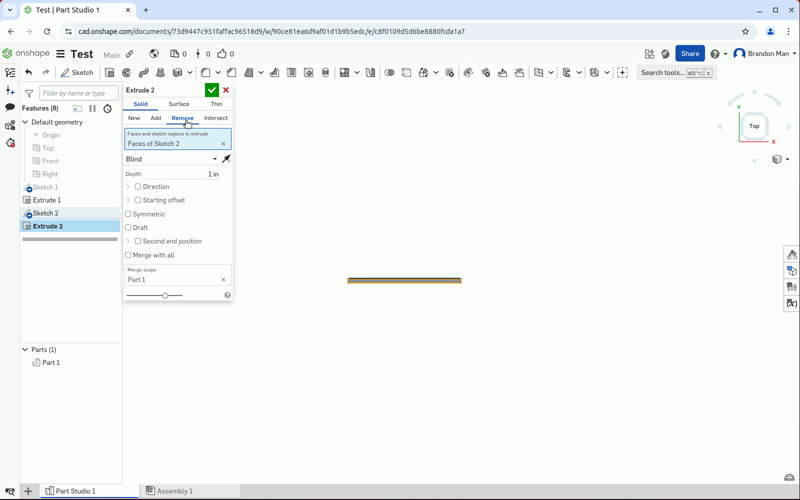
key(tab, 4)
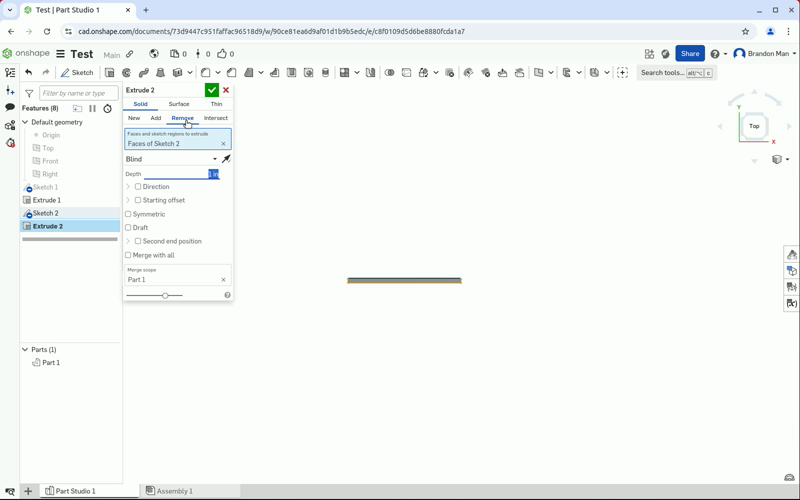
text(0.722)
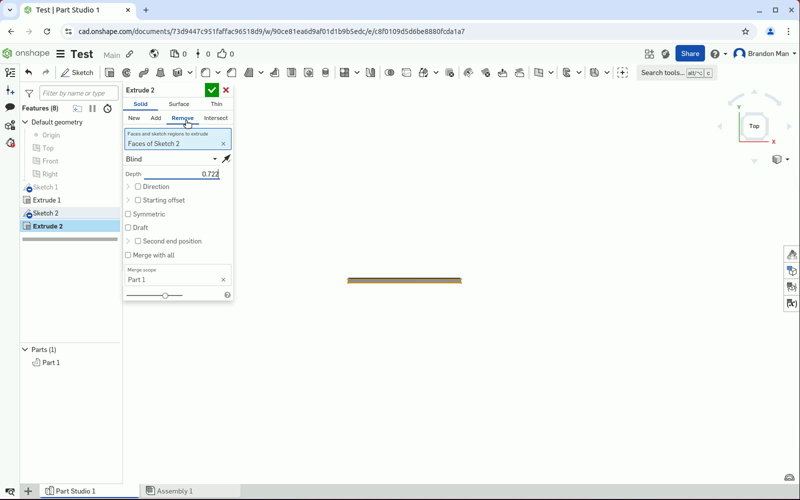
key(tab, 6)
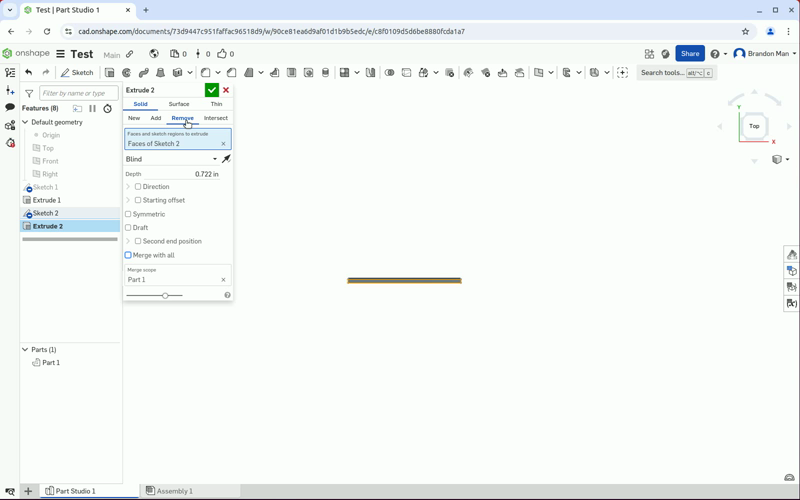
key(space)
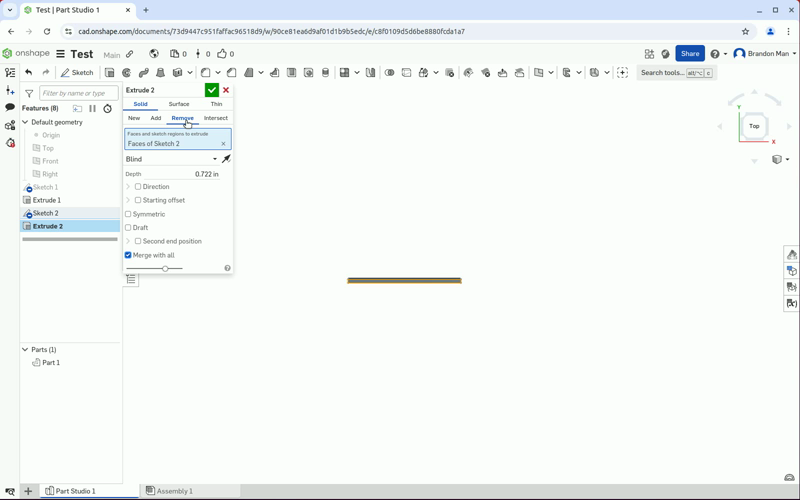
key(enter)
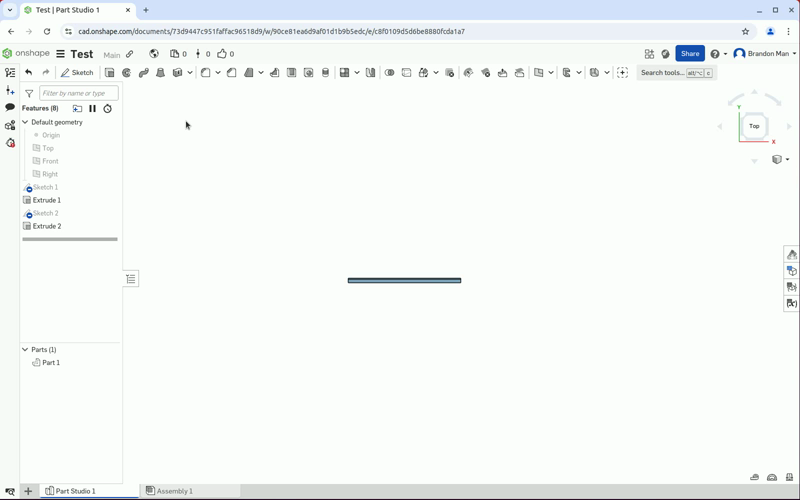
key(shift+h)
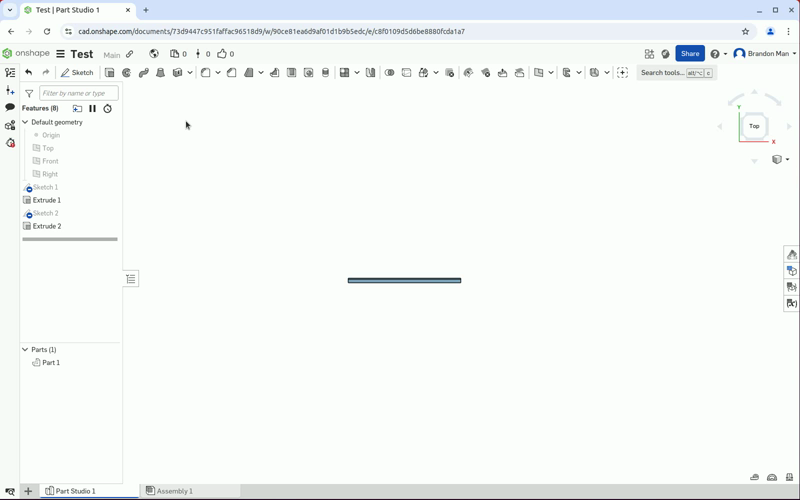
key(shift+h)
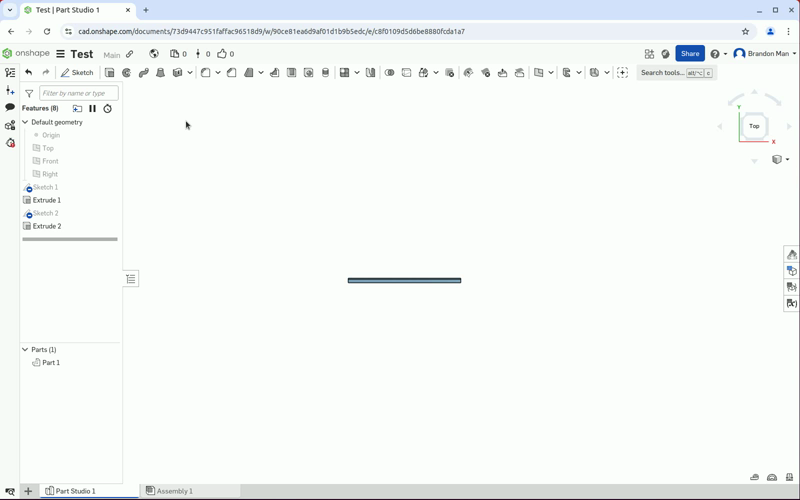
mouse_move(73, 189)
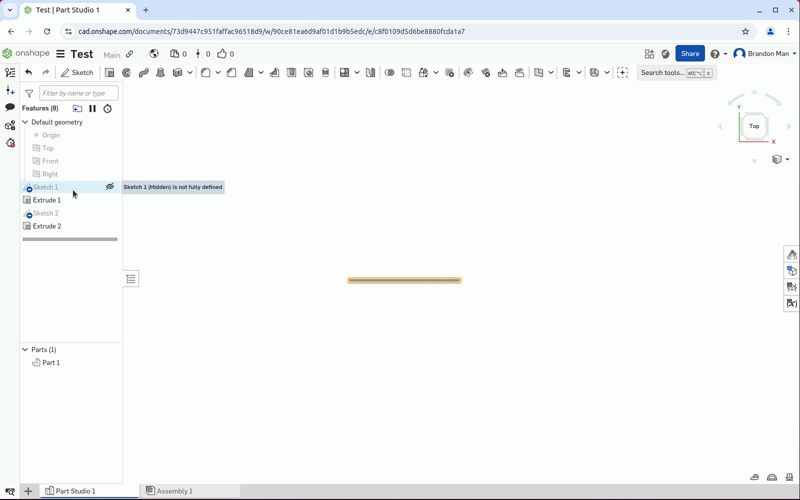
click(73, 189)
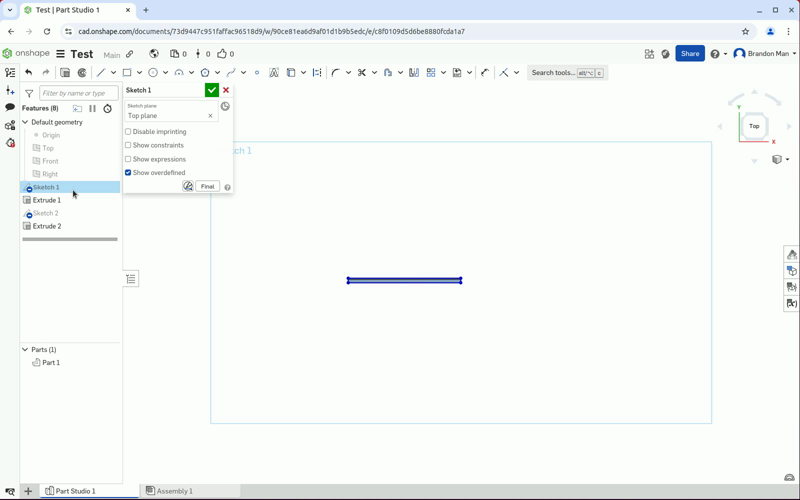
mouse_move(229, 92)
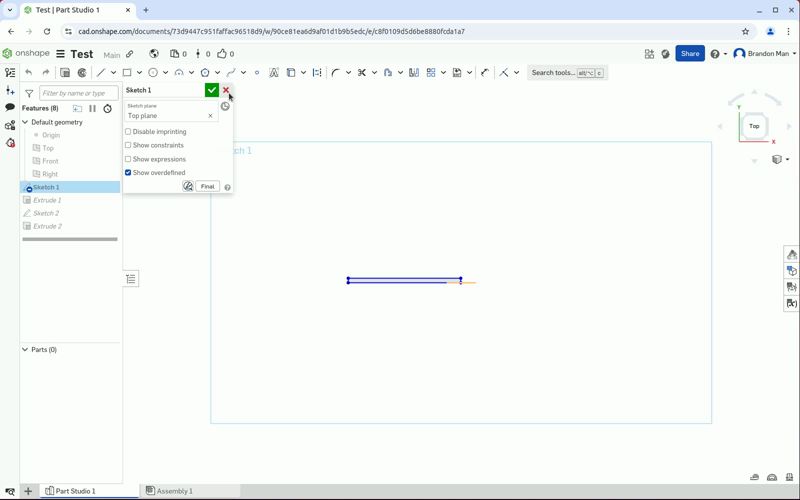
click(229, 92)
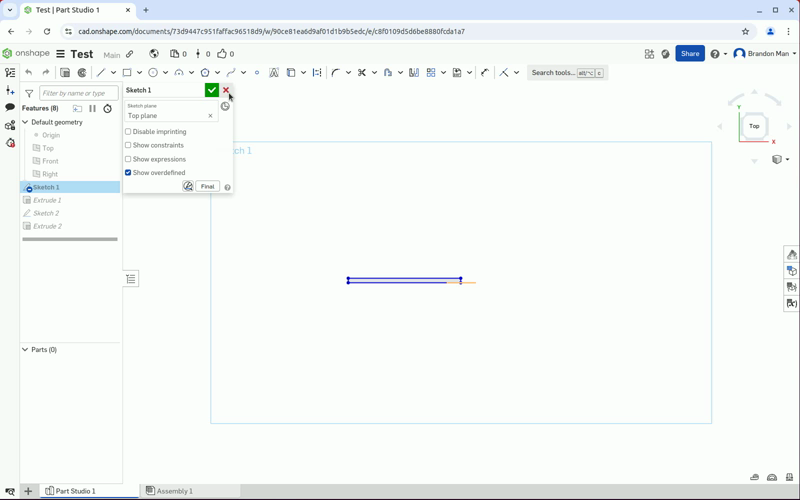
key(shift+s)
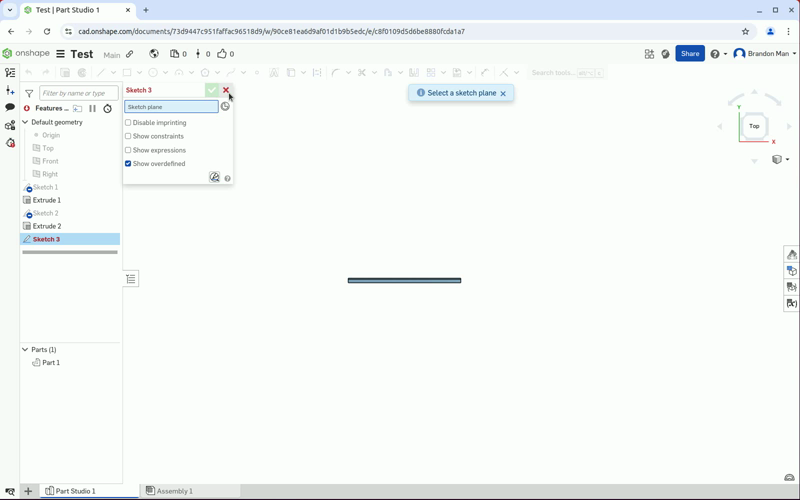
mouse_move(73, 150)
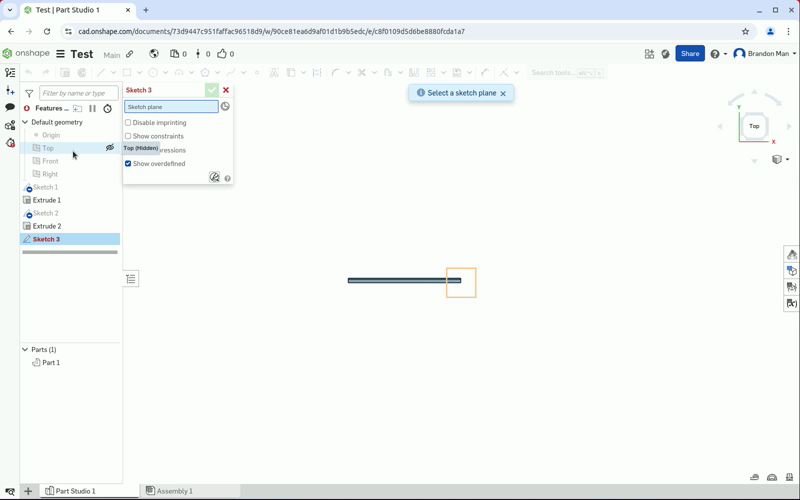
click(73, 150)
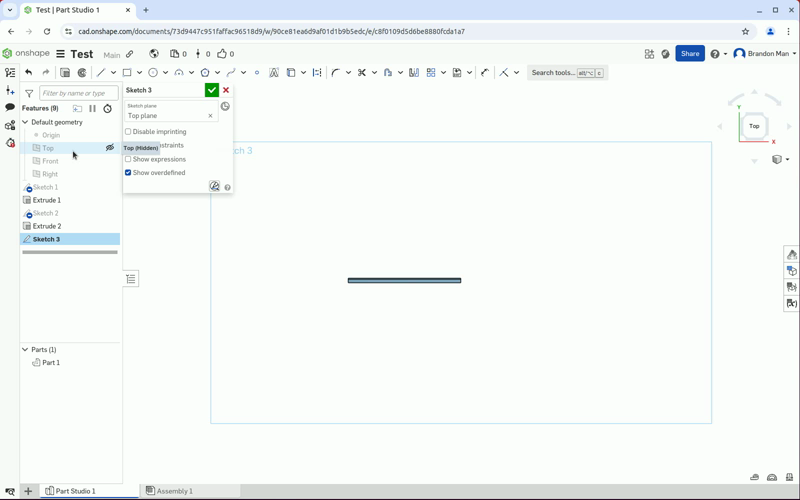
mouse_move(73, 352)
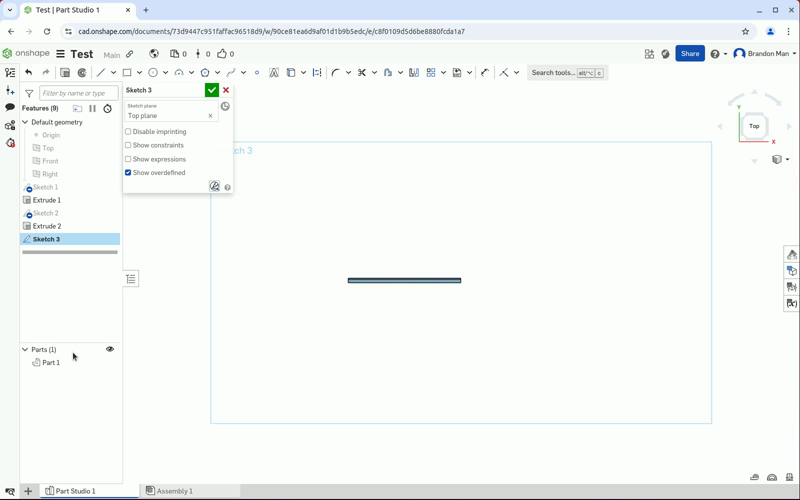
key(y)
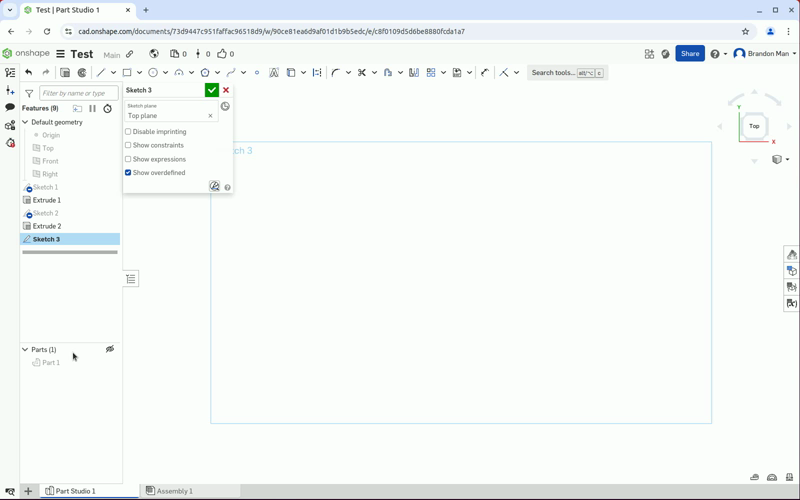
key(l)
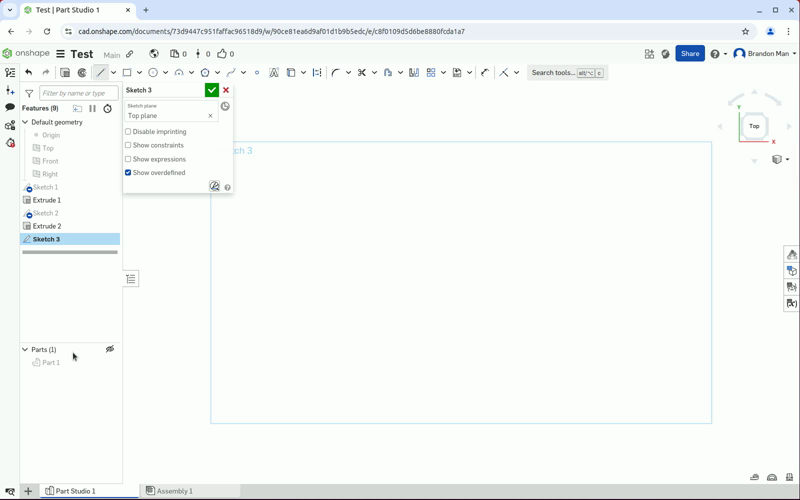
key_down(shift)
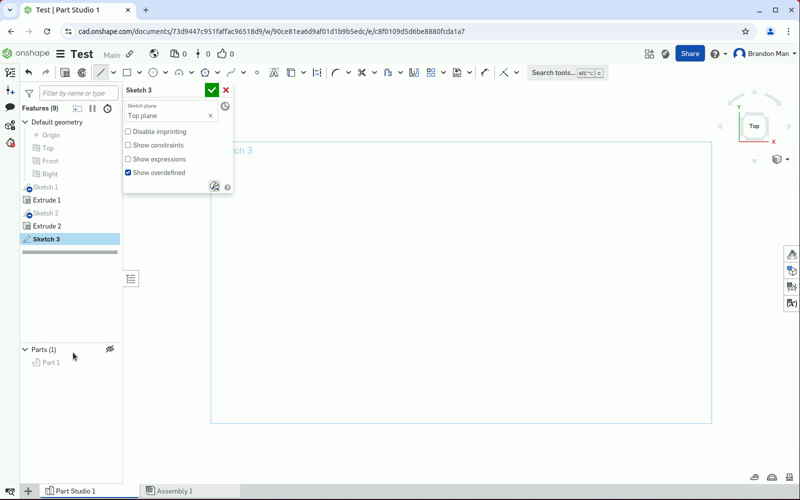
mouse_move(348, 282)
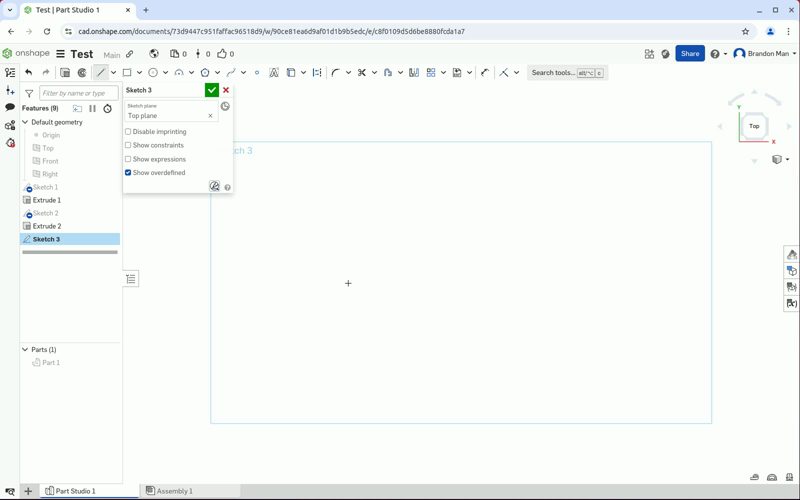
click(348, 282)
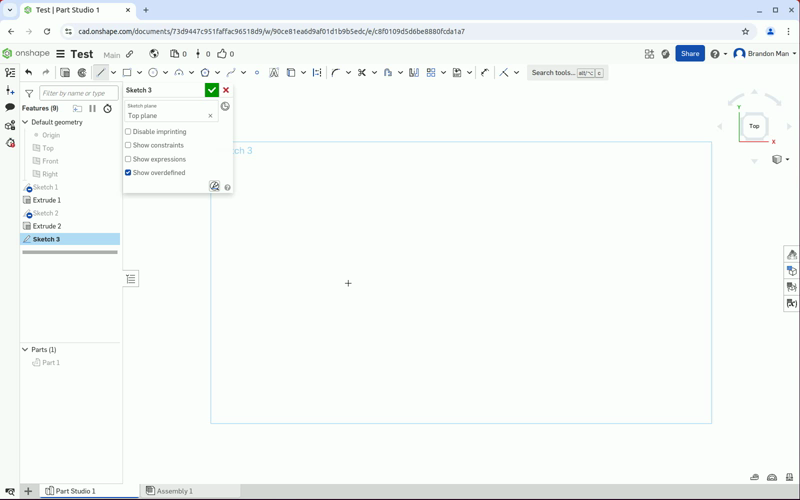
key_up(shift)
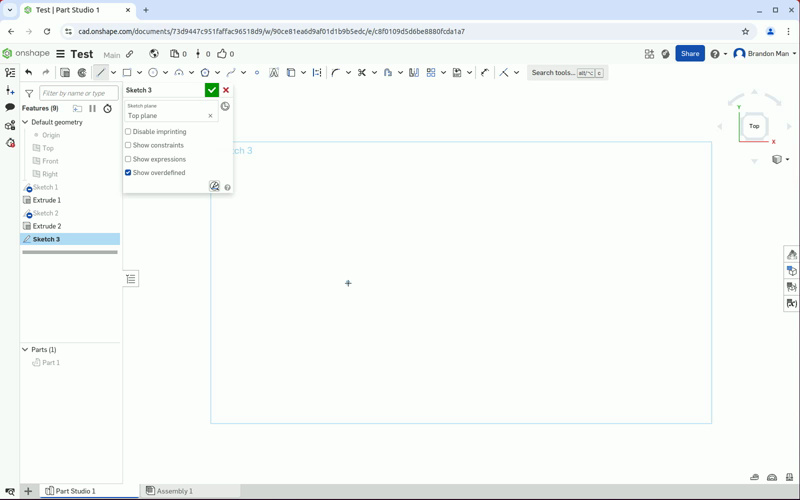
key_down(shift)
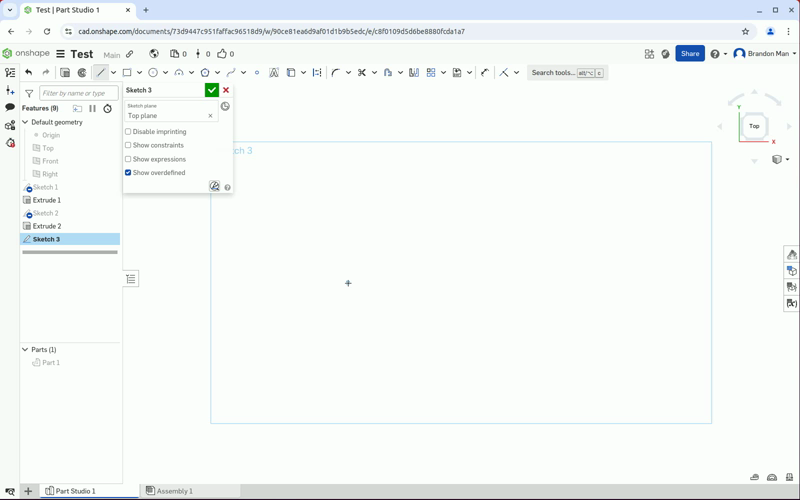
mouse_move(378, 282)
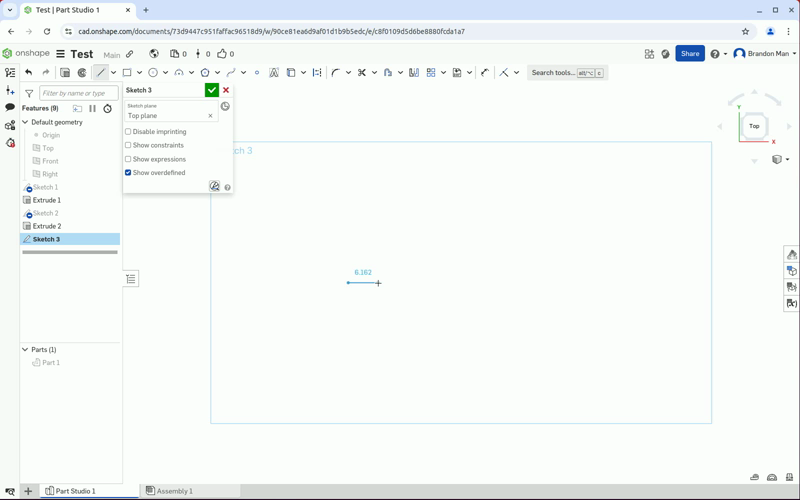
mouse_move(353, 282)
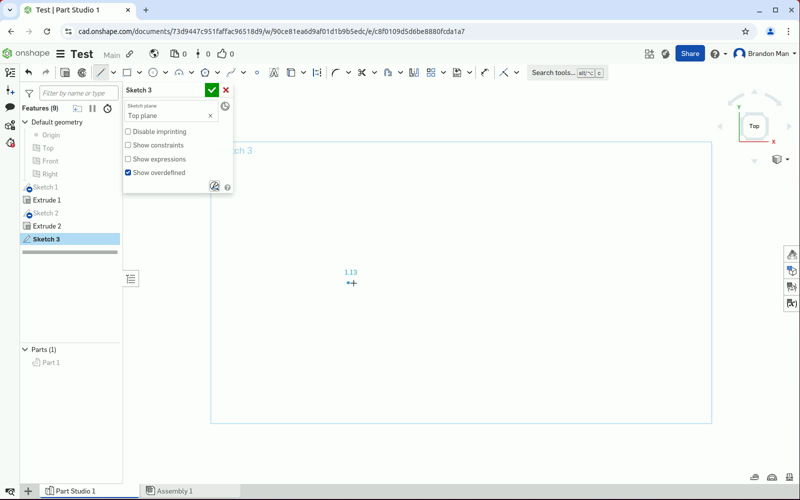
scroll(6)
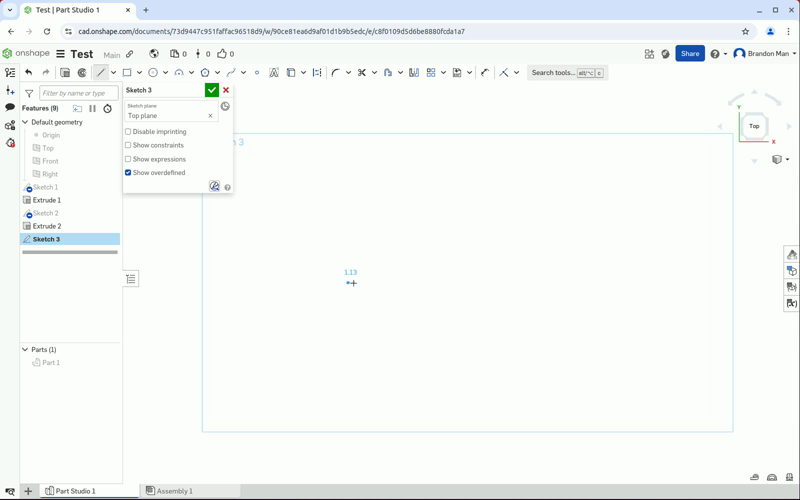
scroll(6)
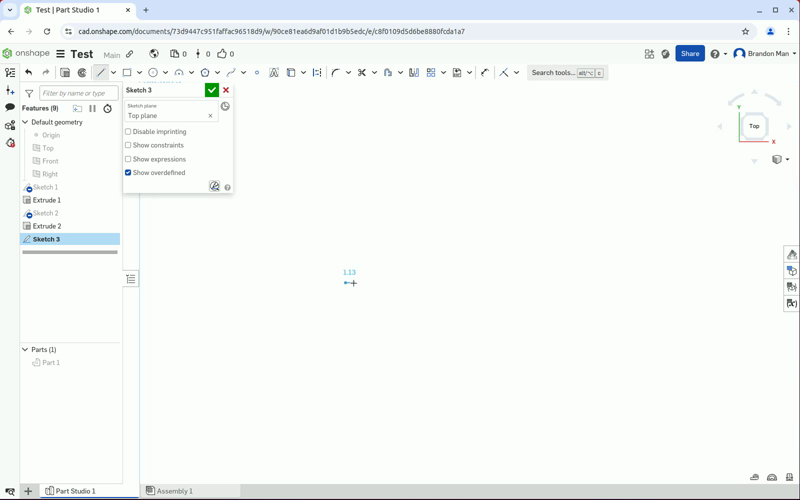
scroll(6)
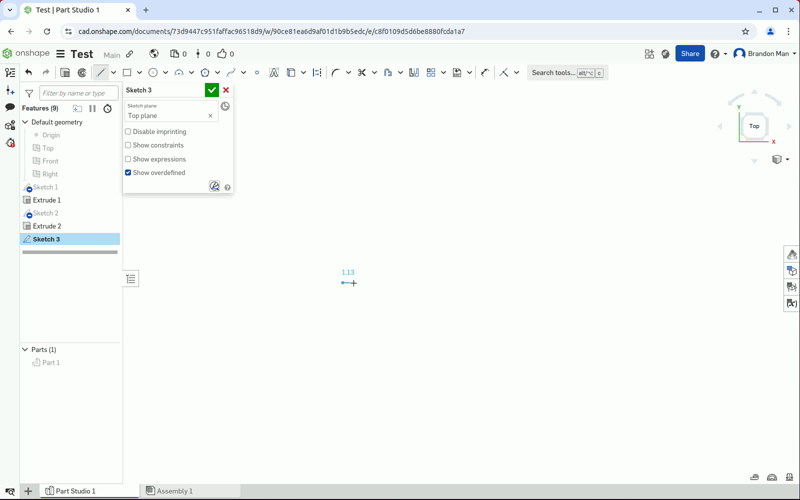
scroll(6)
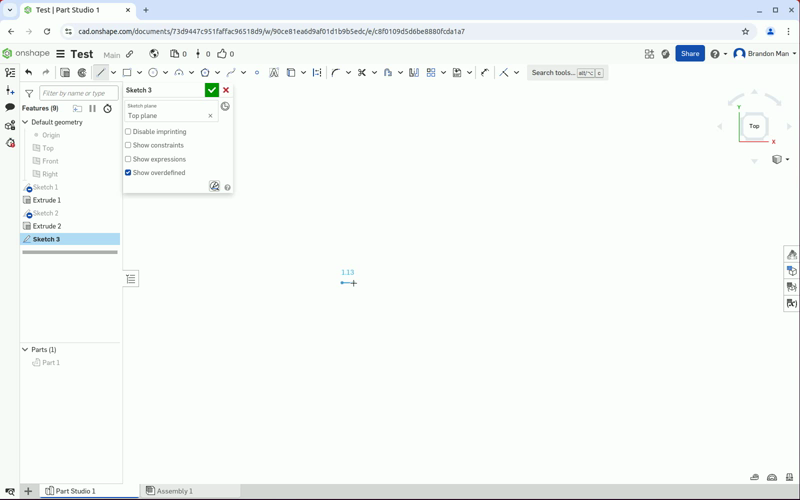
scroll(6)
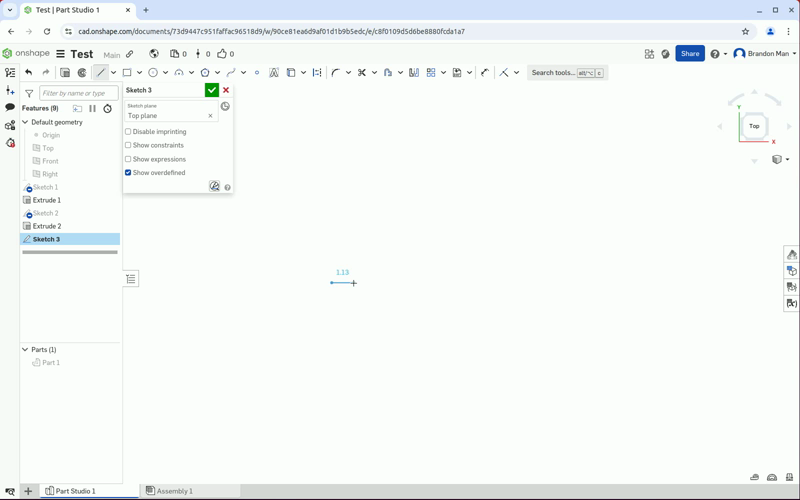
scroll(6)
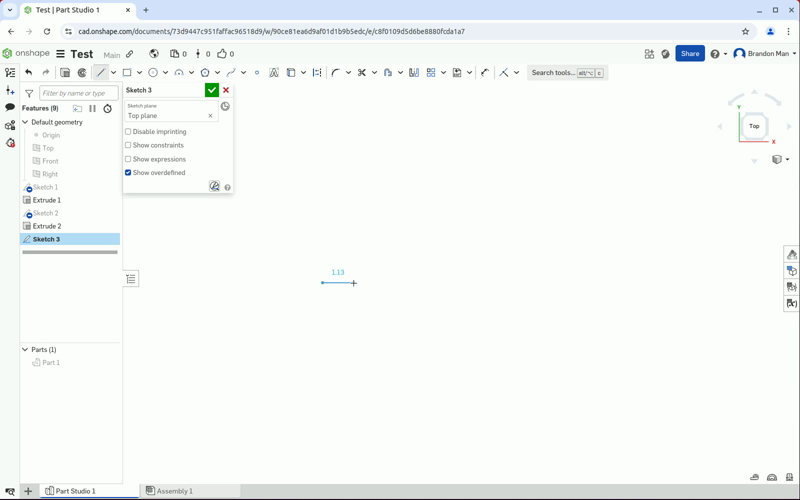
scroll(6)
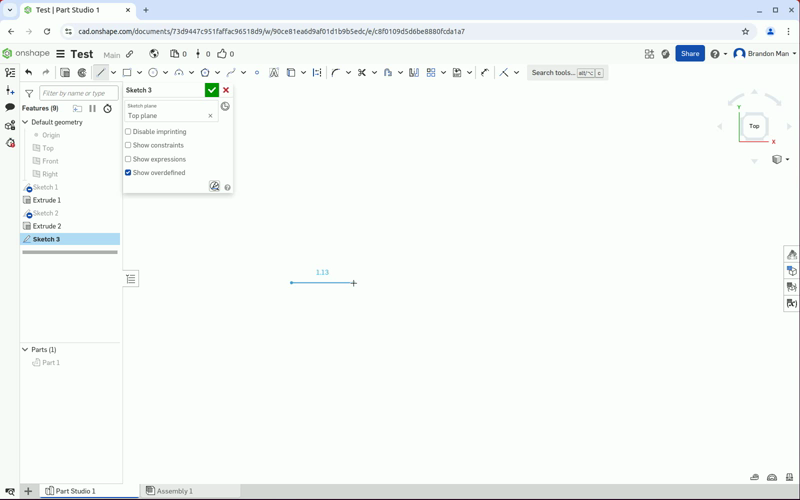
click(353, 282)
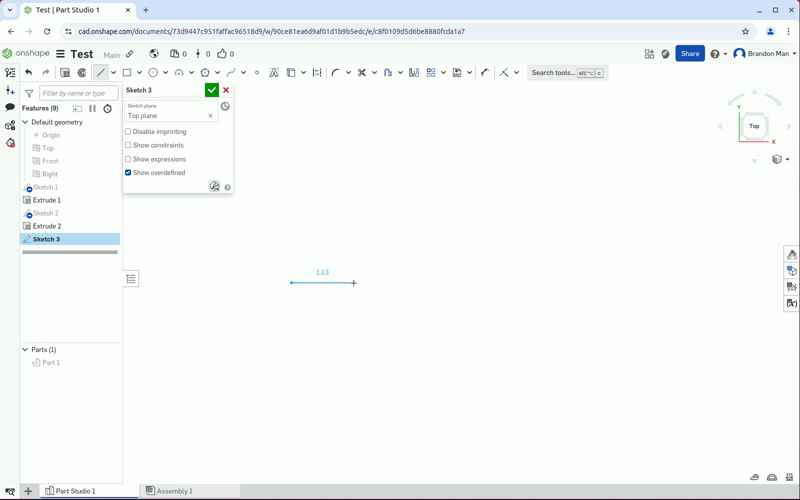
scroll(-6)
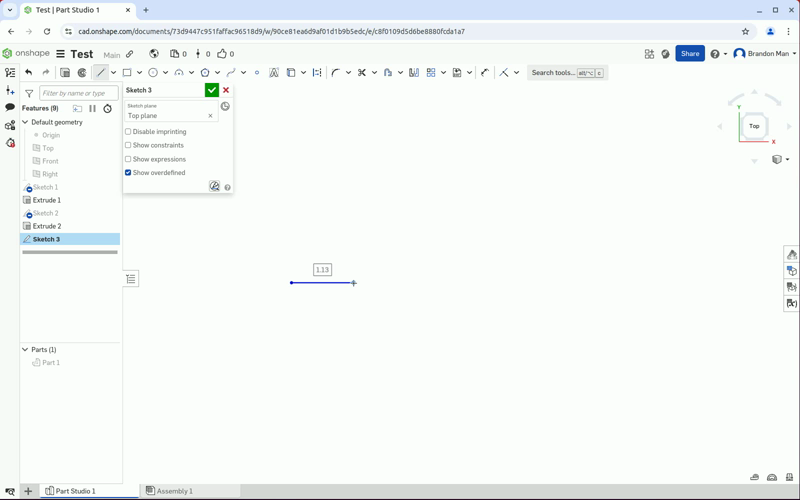
scroll(-6)
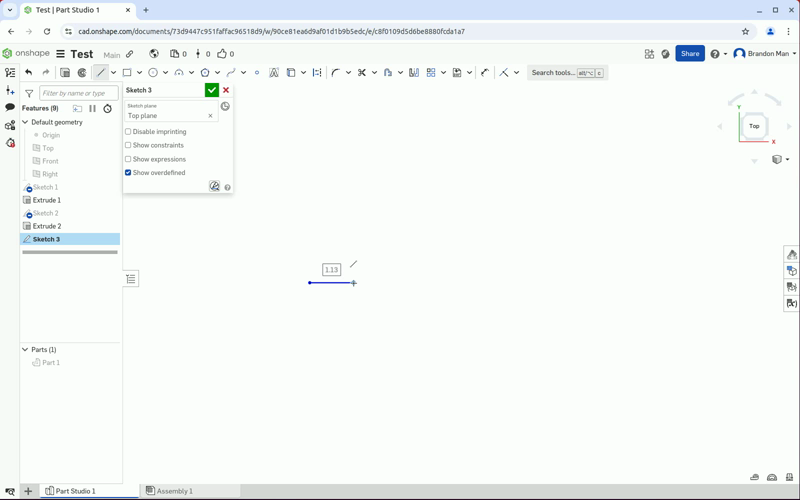
scroll(-6)
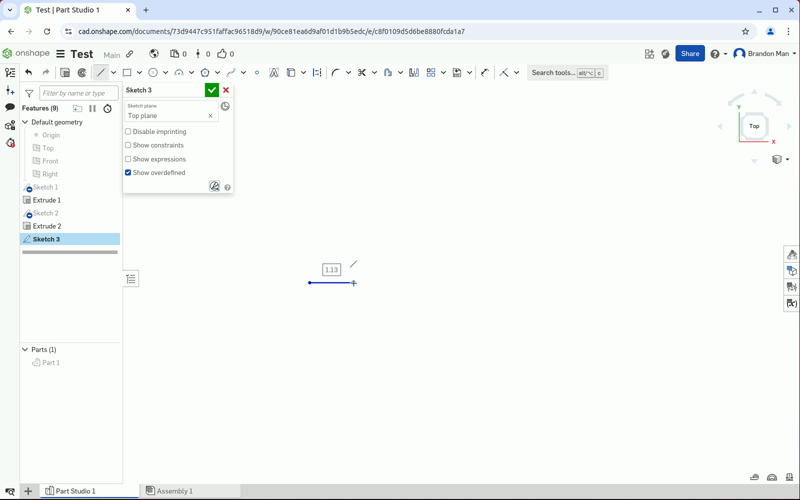
scroll(-6)
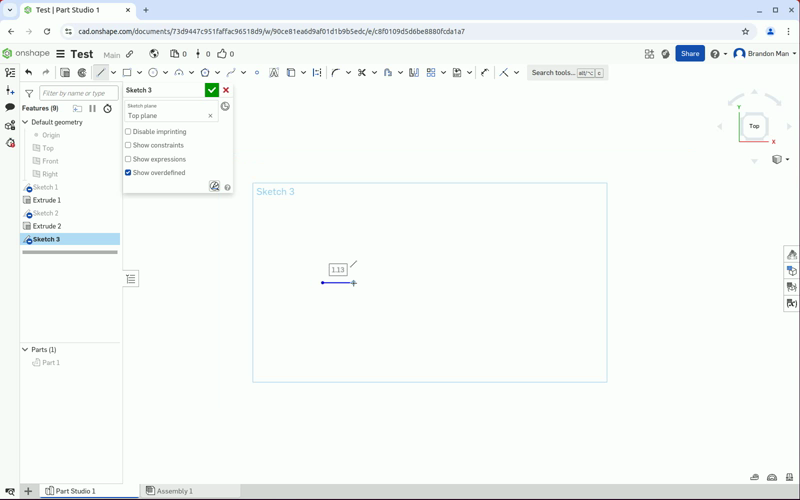
scroll(-6)
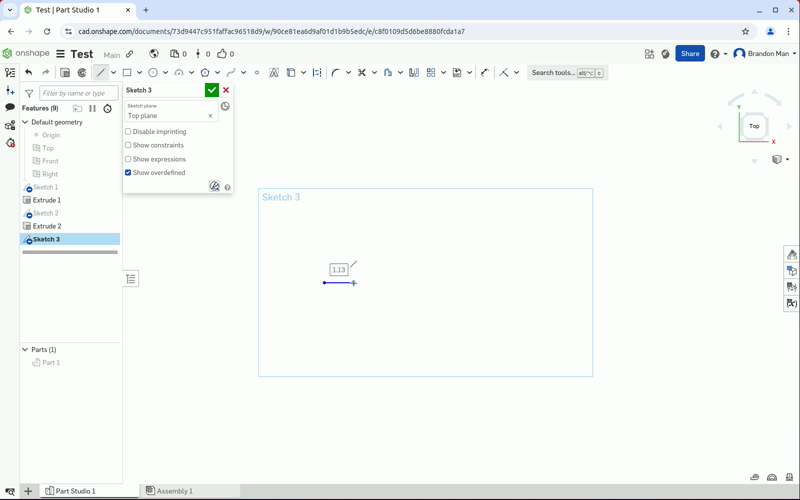
scroll(-6)
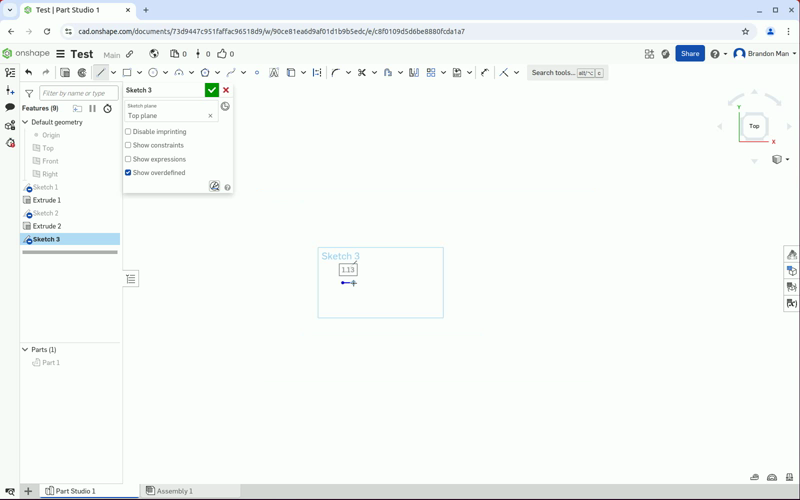
scroll(-6)
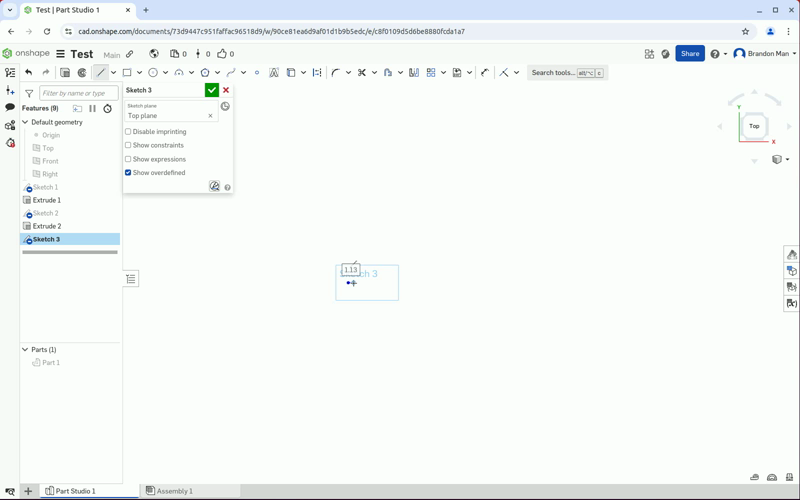
key_up(shift)
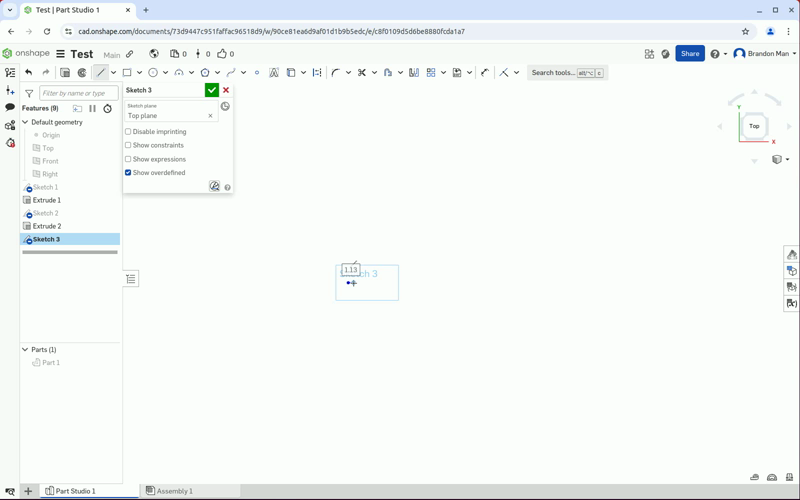
key_down(shift)
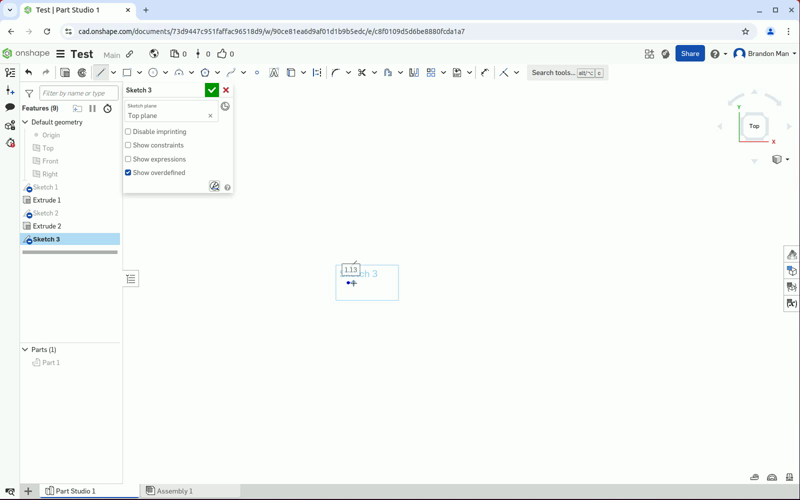
mouse_move(383, 282)
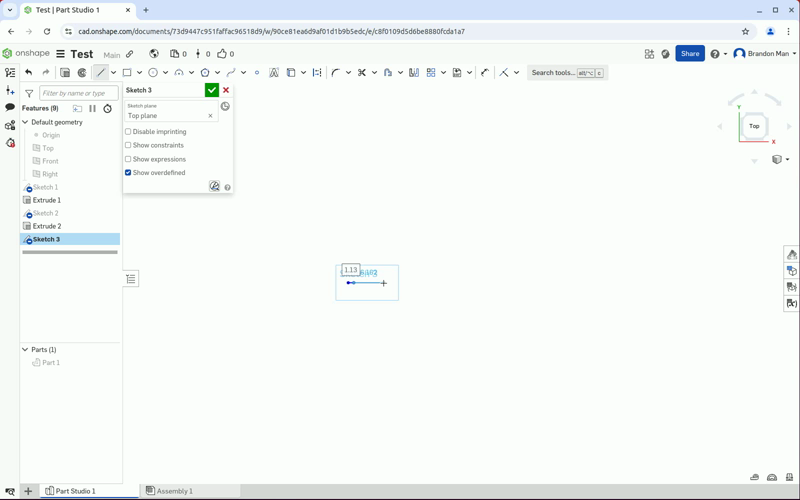
mouse_move(348, 277)
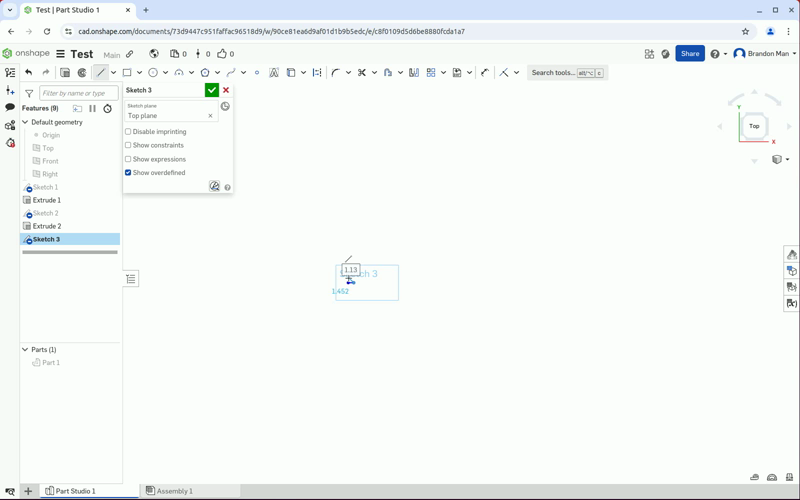
scroll(6)
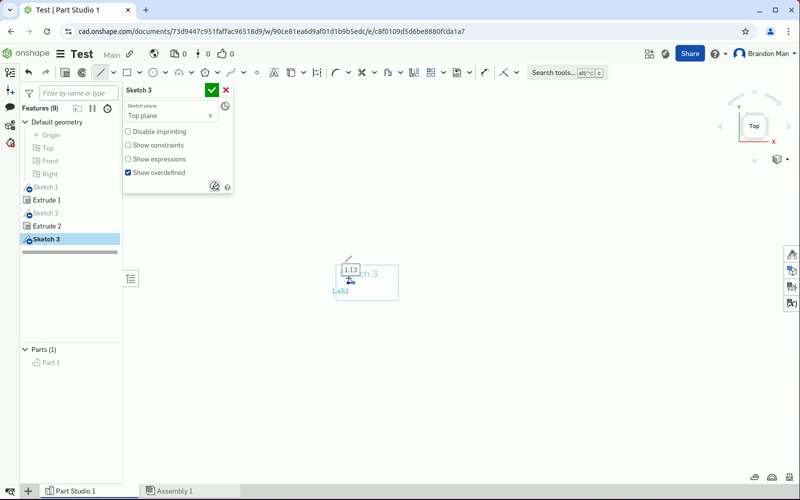
scroll(6)
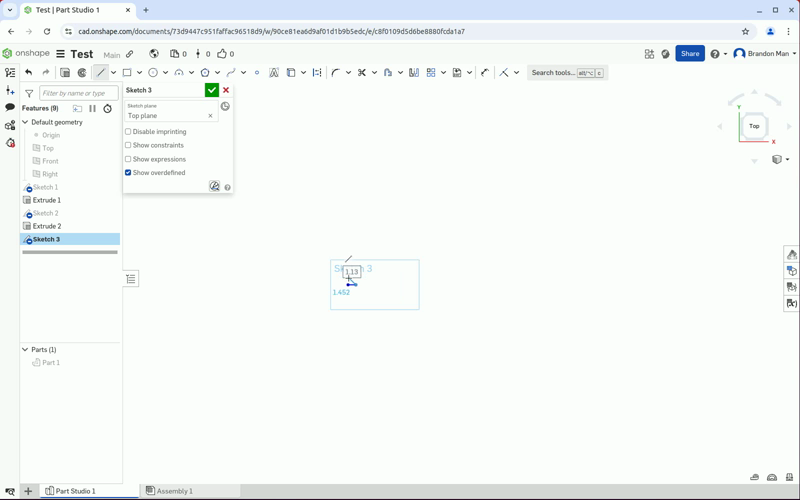
scroll(6)
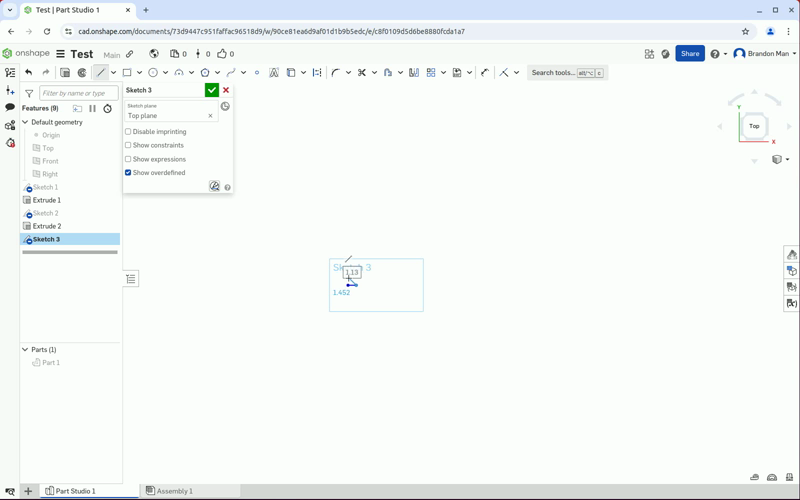
scroll(6)
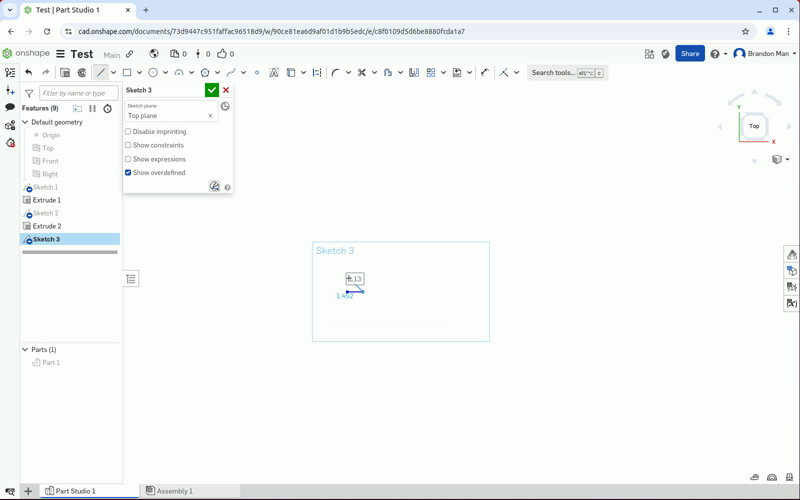
scroll(6)
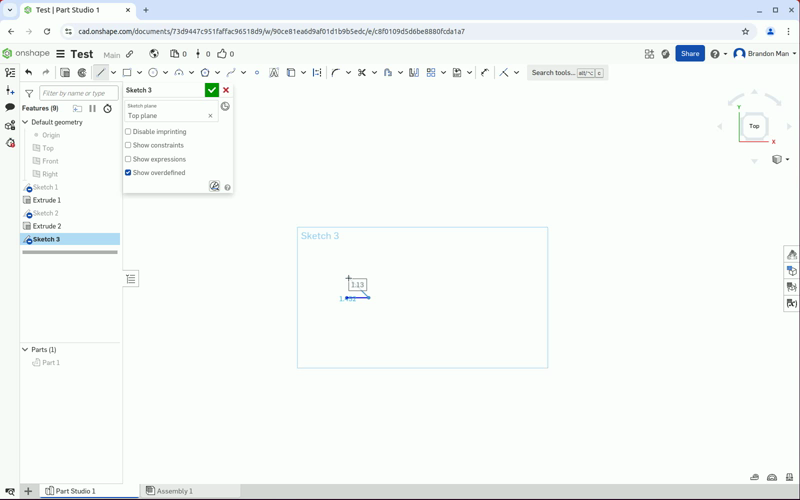
scroll(6)
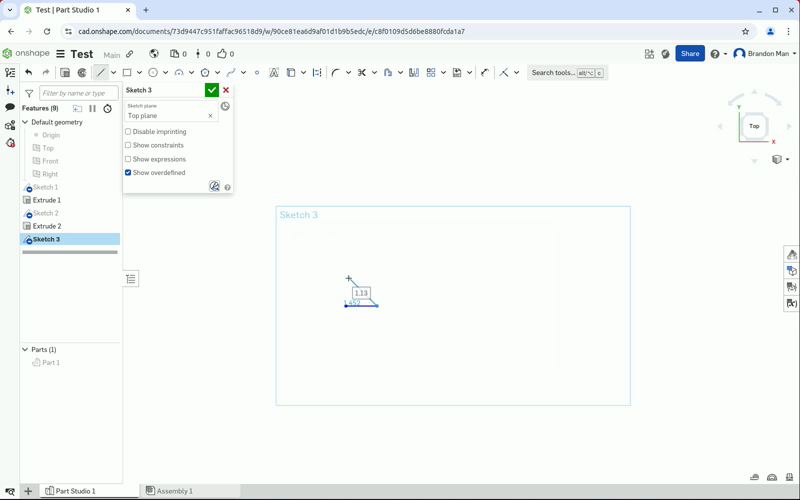
scroll(6)
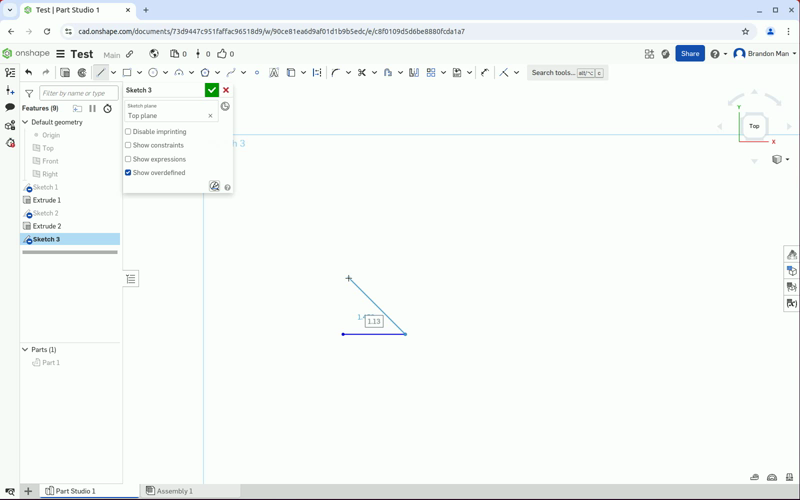
click(348, 277)
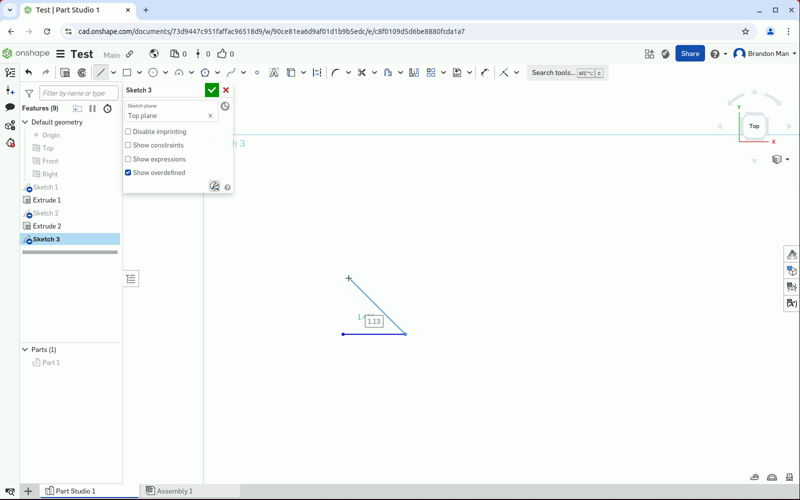
scroll(-6)
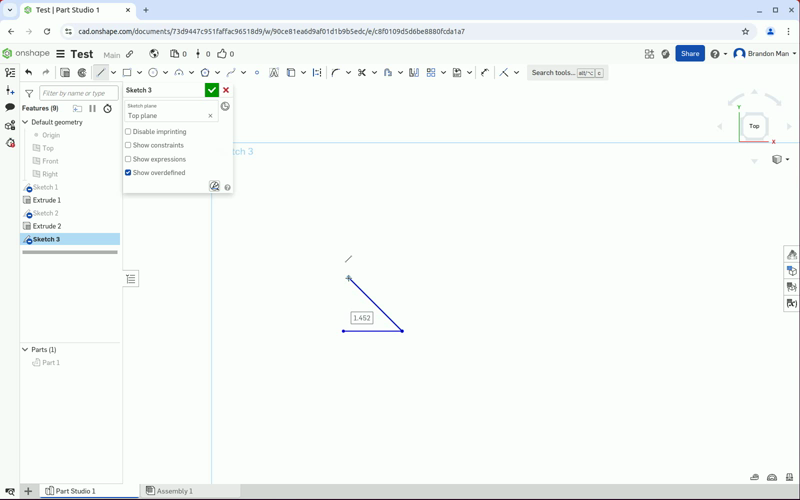
scroll(-6)
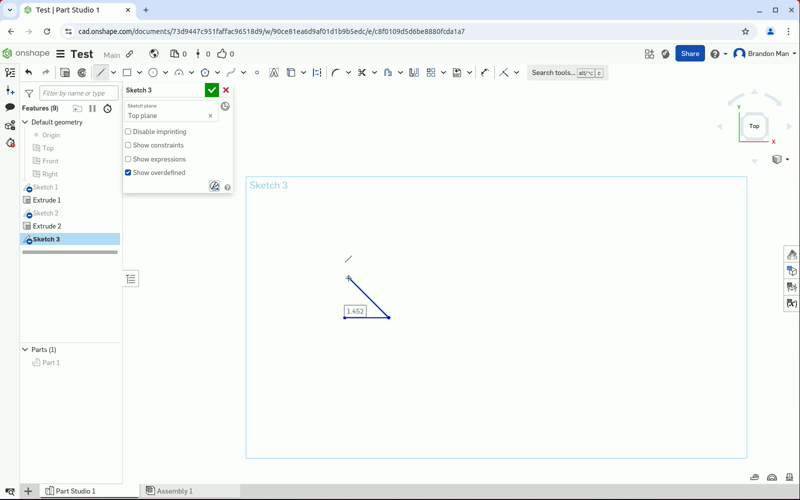
scroll(-6)
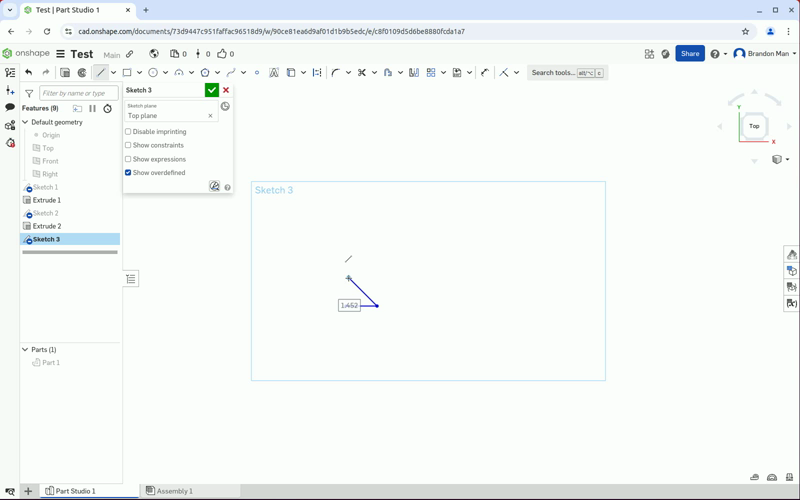
scroll(-6)
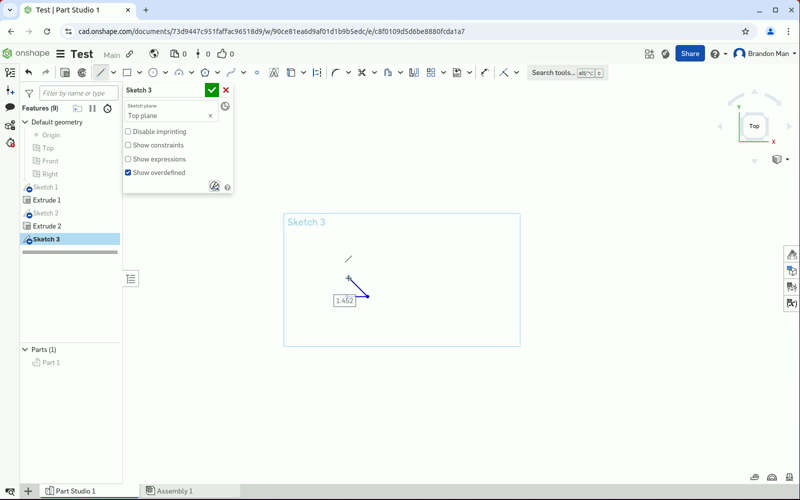
scroll(-6)
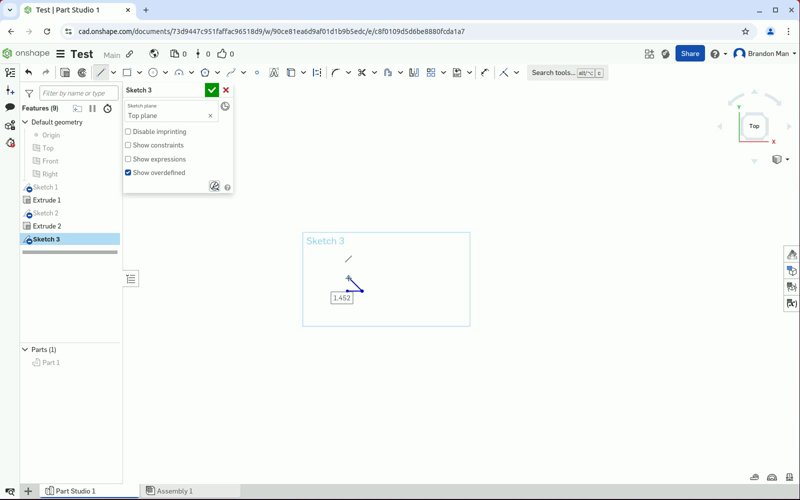
scroll(-6)
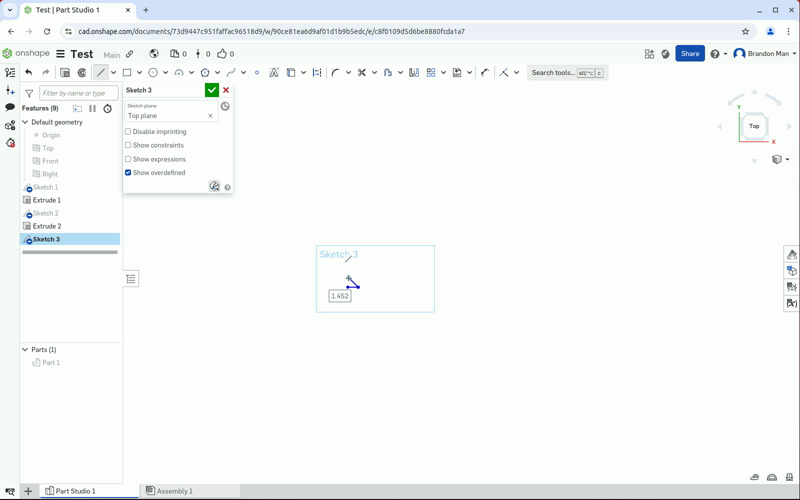
scroll(-6)
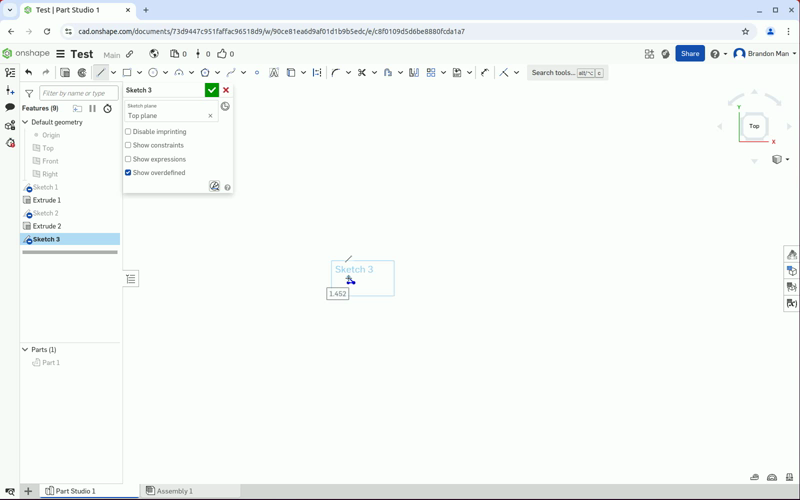
key_up(shift)
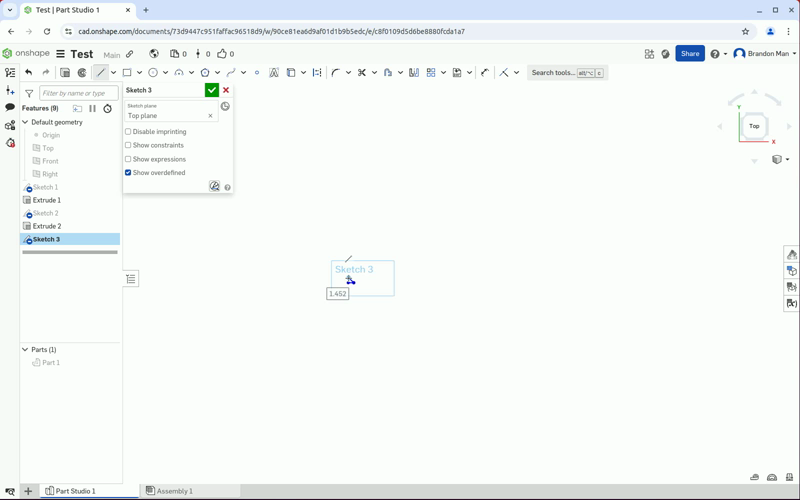
key_down(shift)
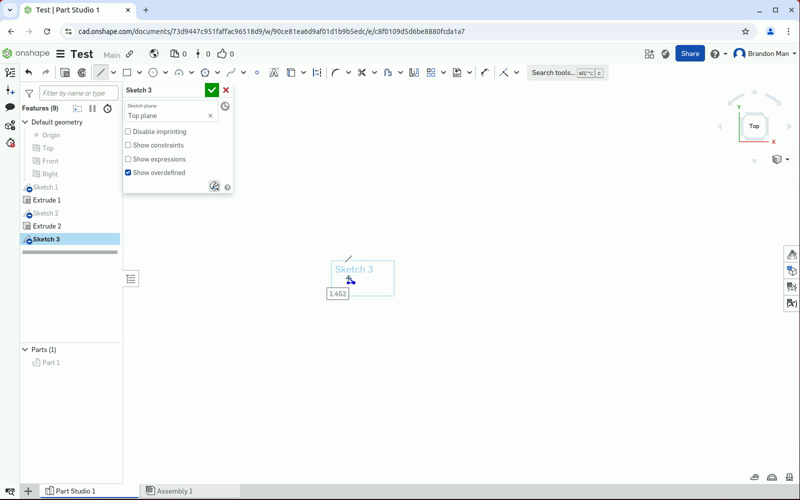
mouse_move(378, 277)
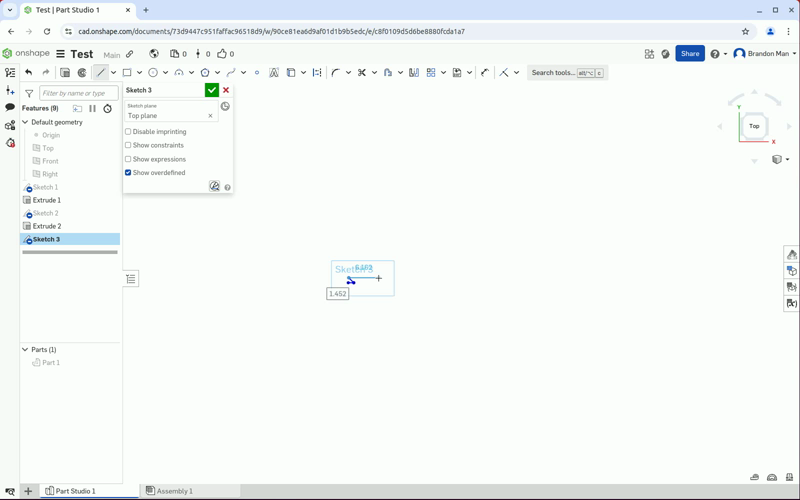
mouse_move(348, 277)
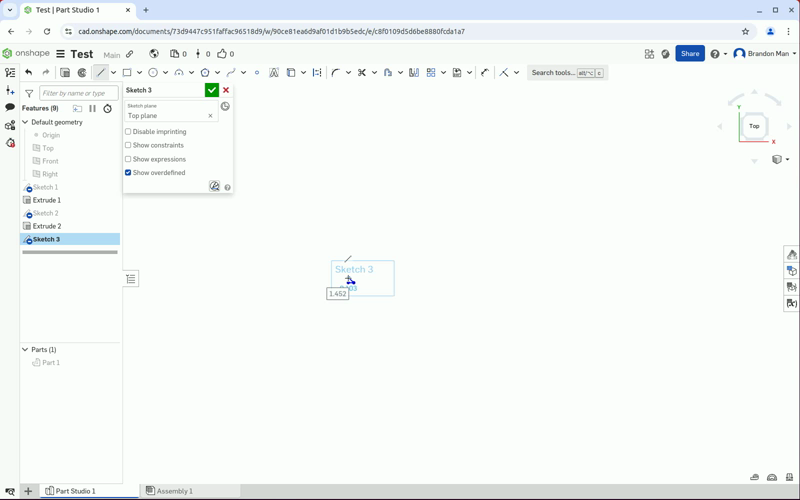
scroll(6)
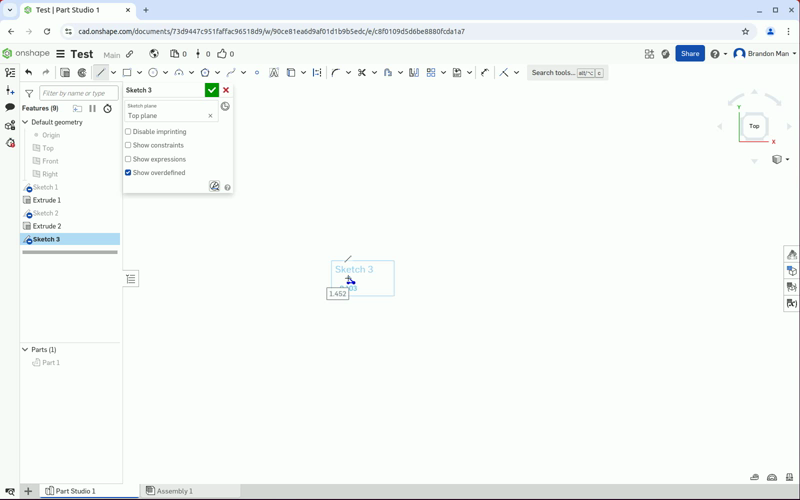
scroll(6)
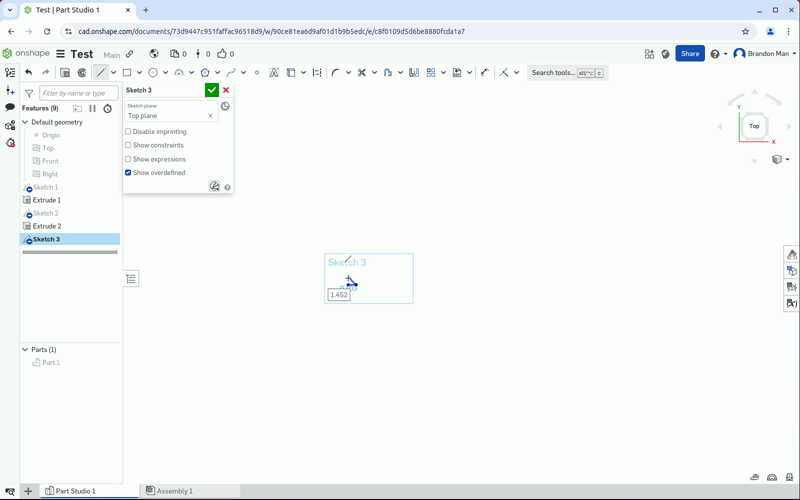
scroll(6)
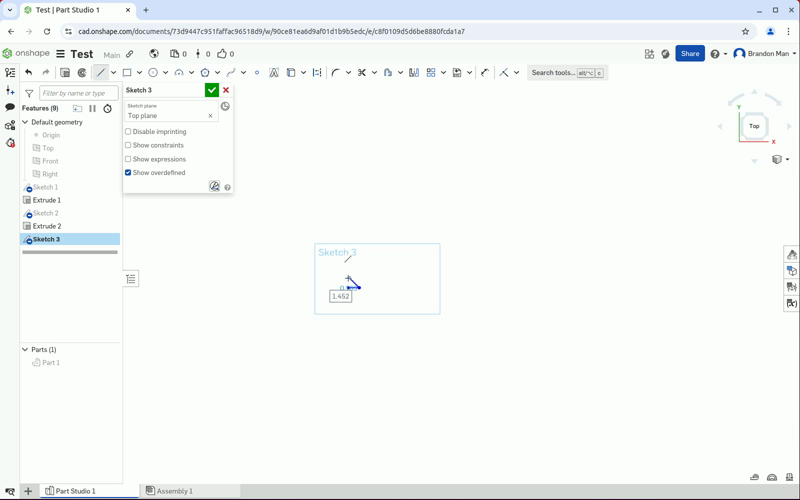
scroll(6)
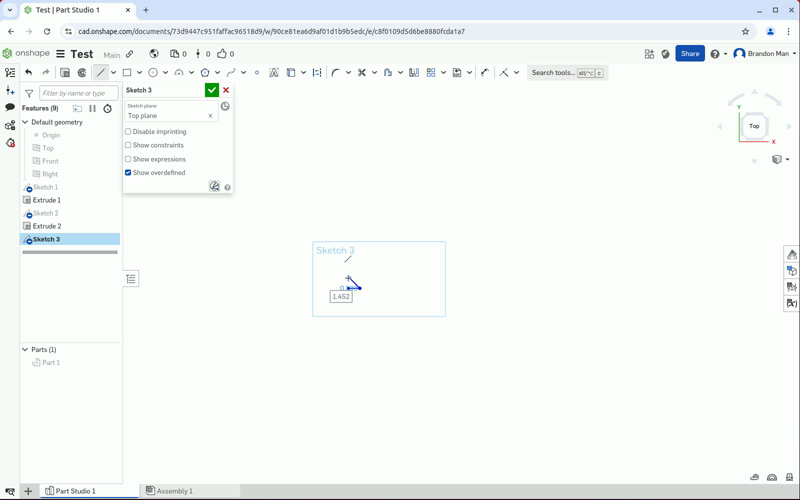
scroll(6)
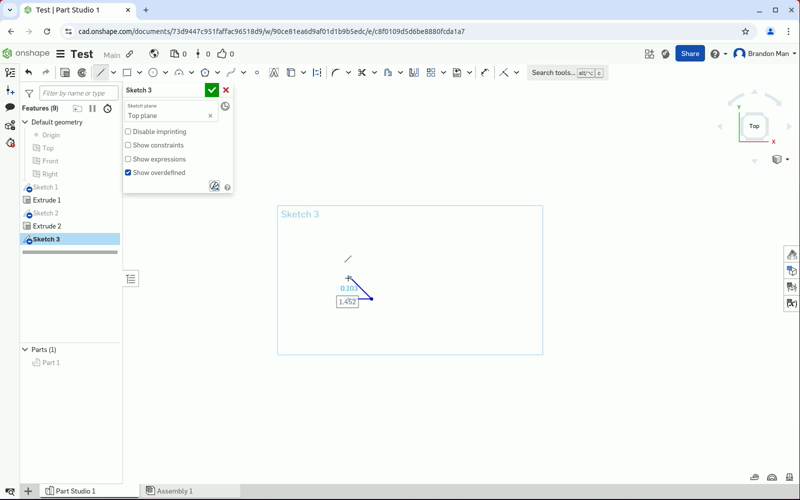
scroll(6)
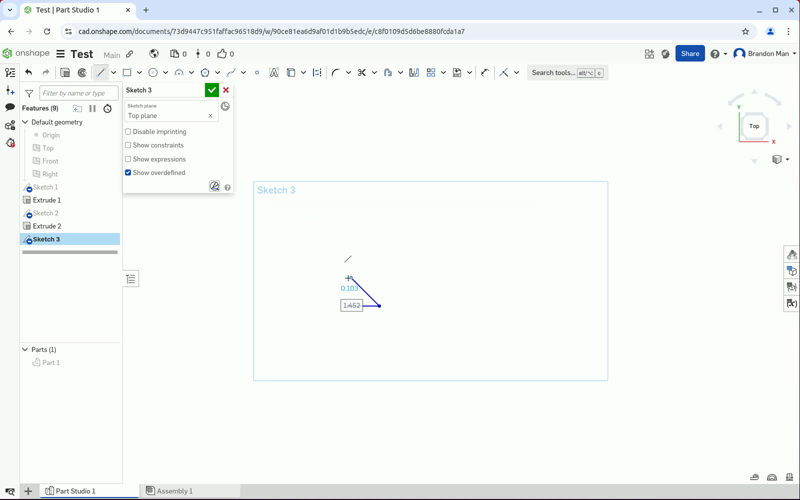
scroll(6)
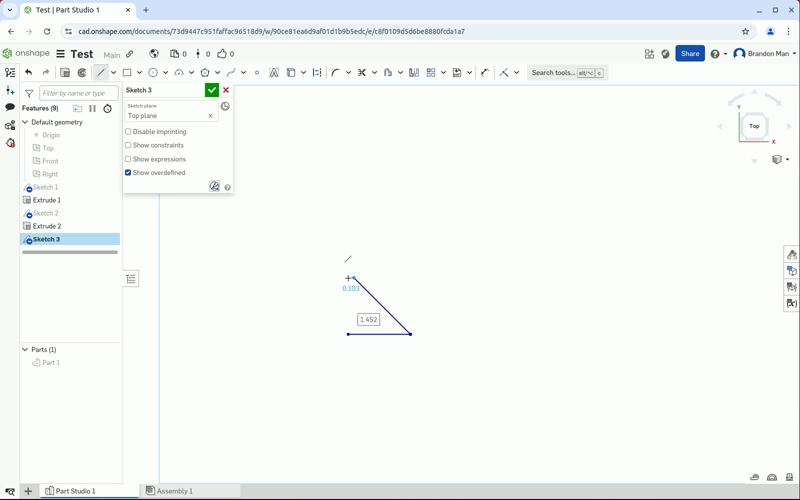
click(348, 277)
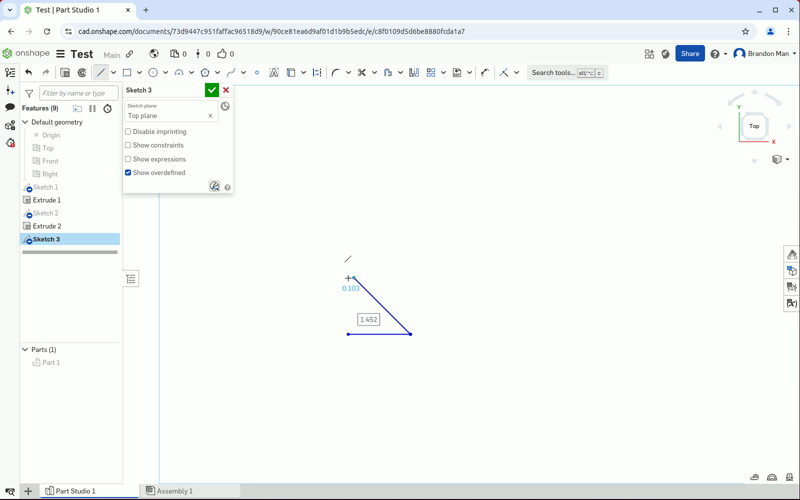
scroll(-6)
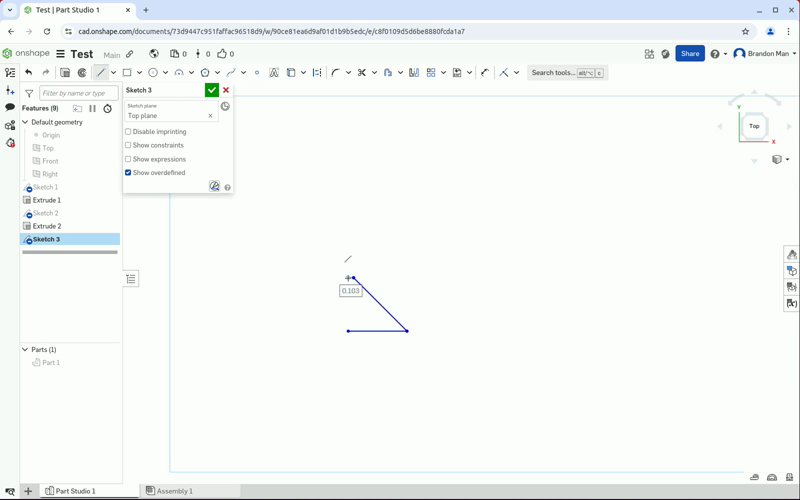
scroll(-6)
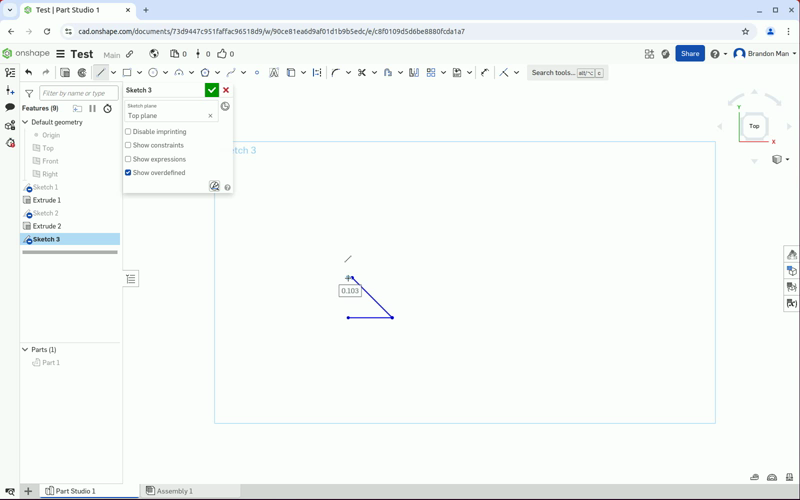
scroll(-6)
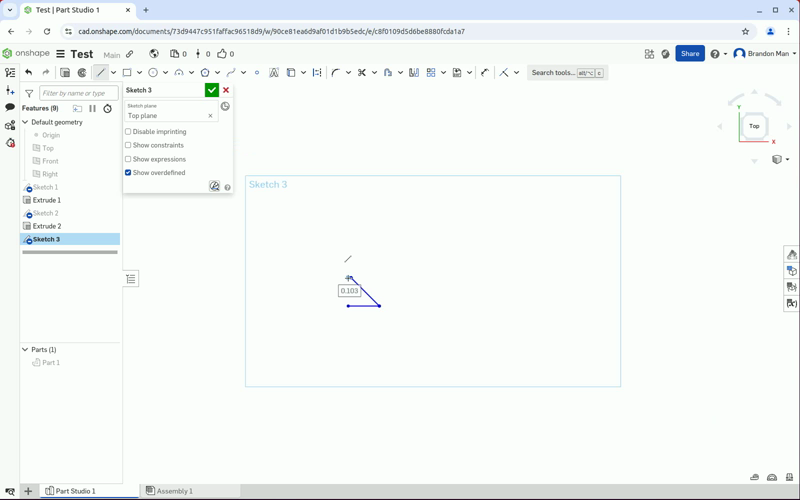
scroll(-6)
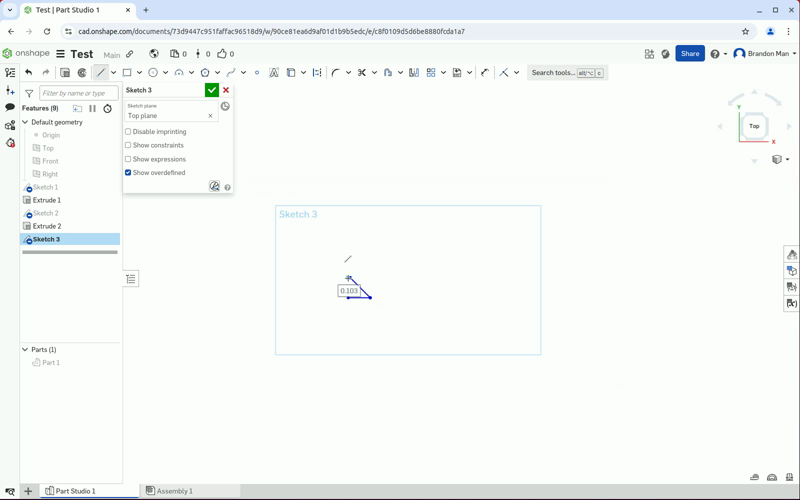
scroll(-6)
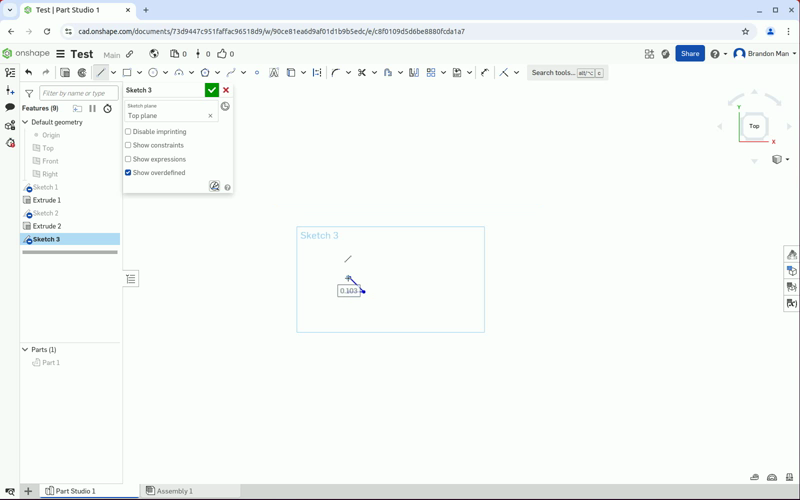
scroll(-6)
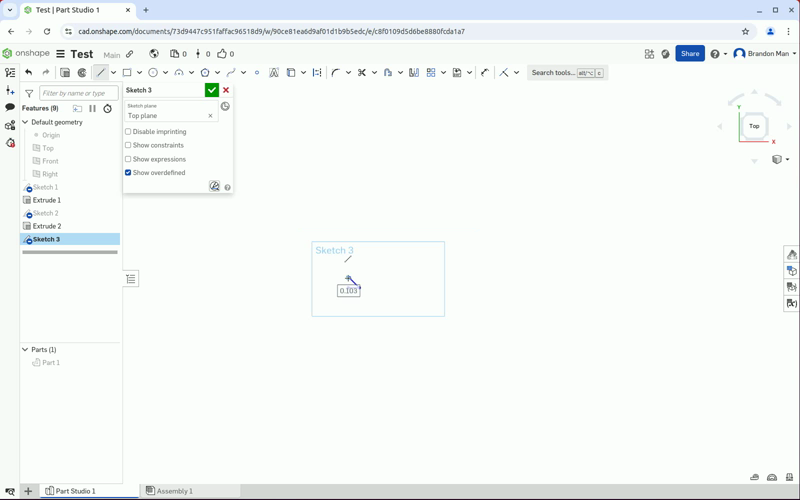
scroll(-6)
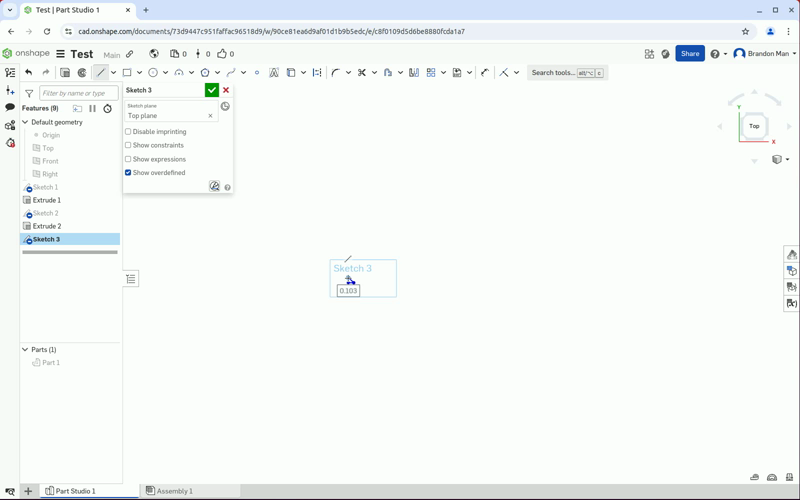
key_up(shift)
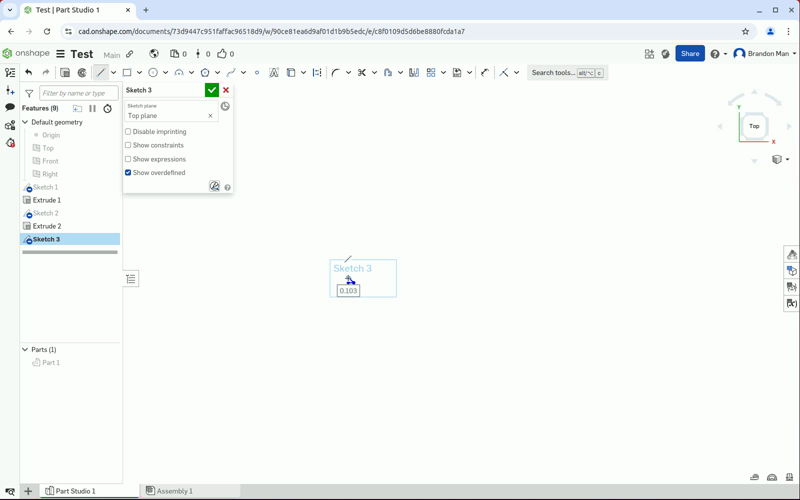
mouse_move(378, 277)
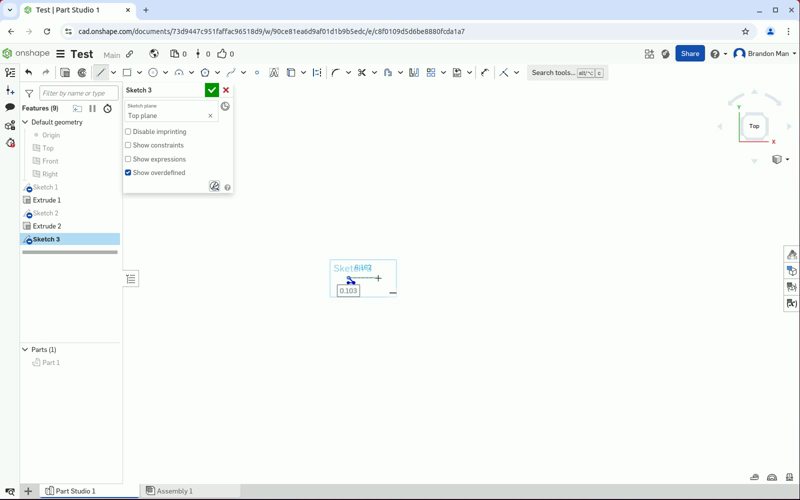
key_down(shift)
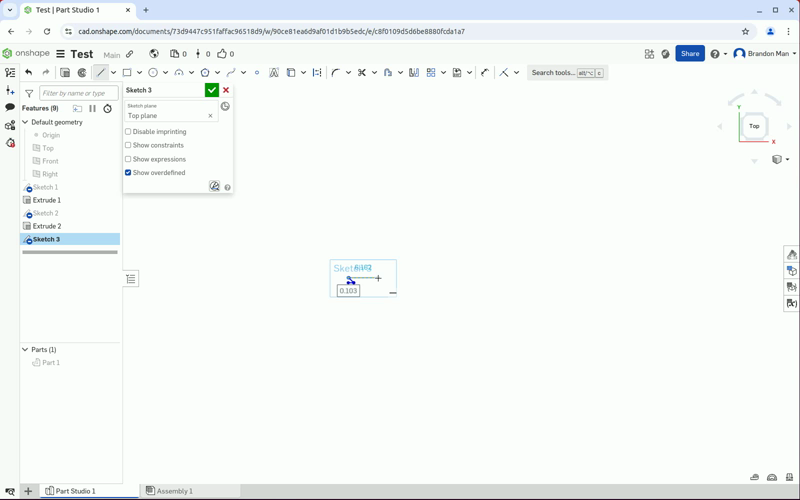
mouse_move(348, 282)
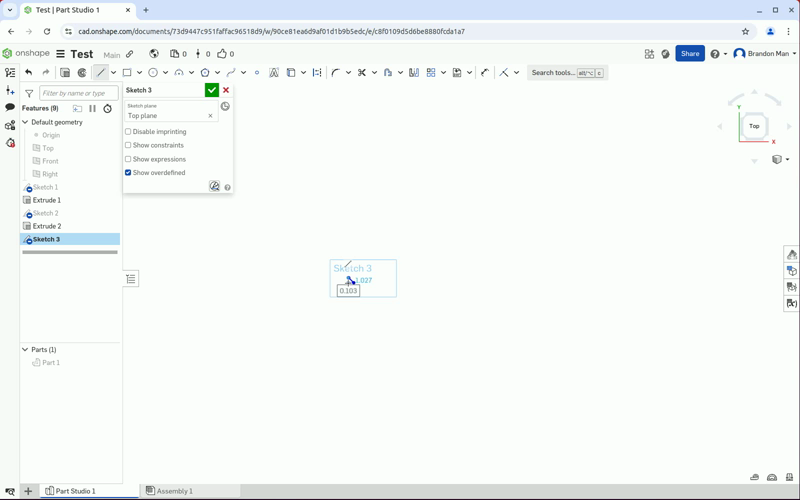
scroll(6)
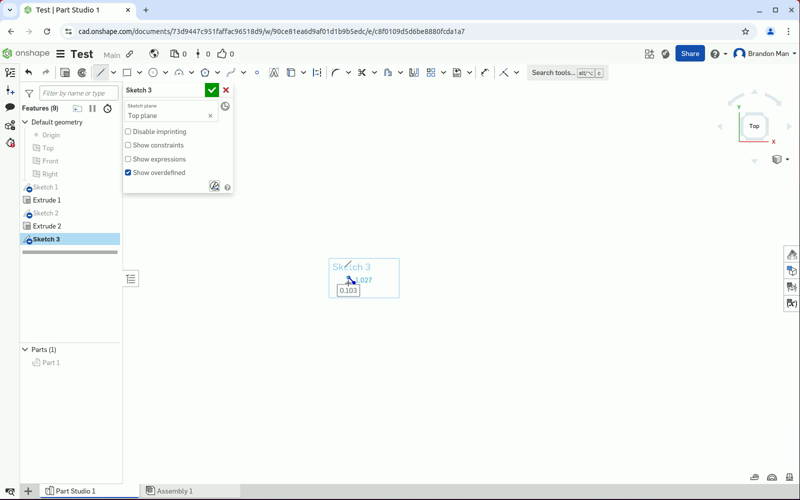
scroll(6)
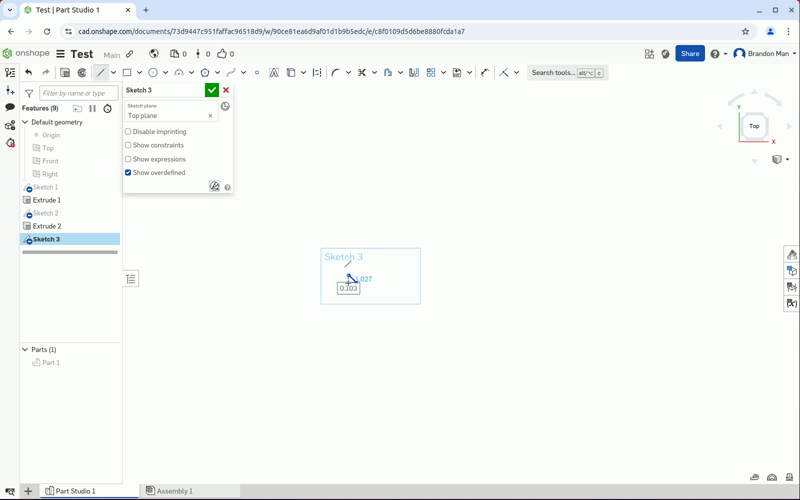
scroll(6)
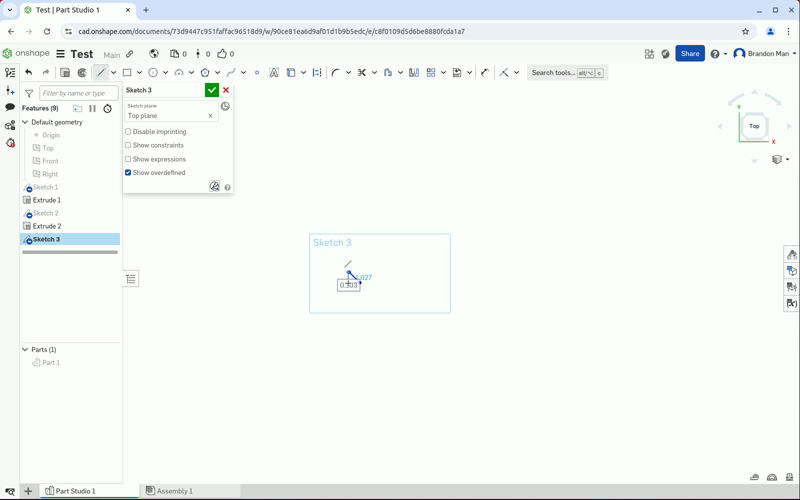
scroll(6)
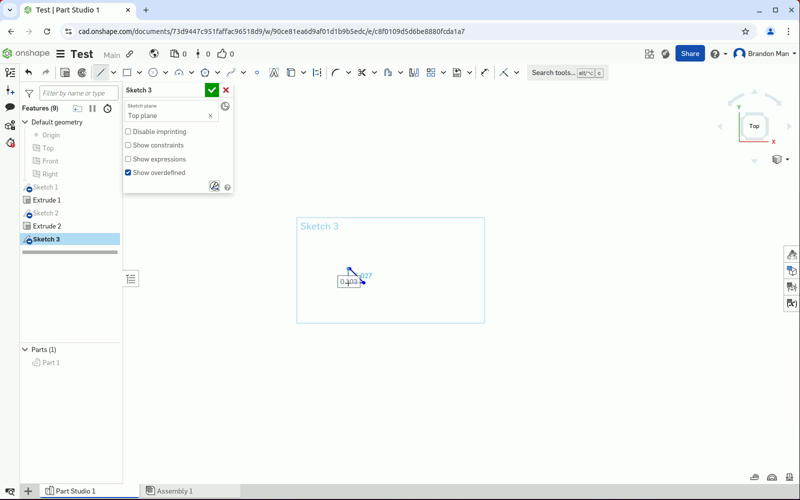
scroll(6)
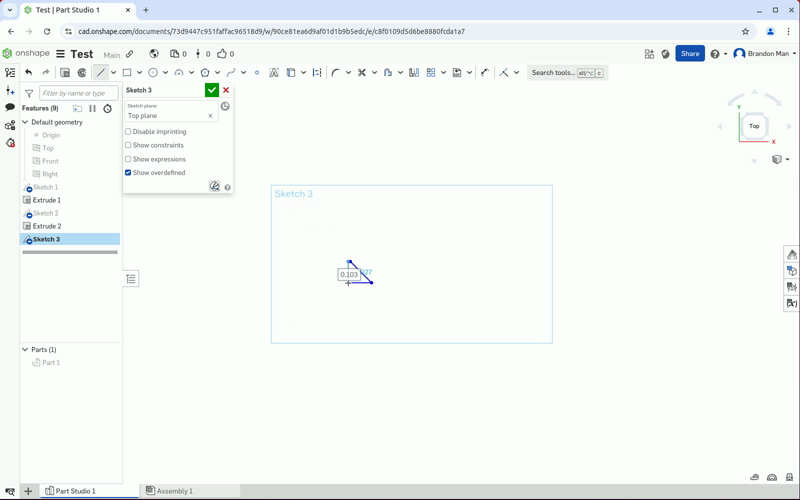
scroll(6)
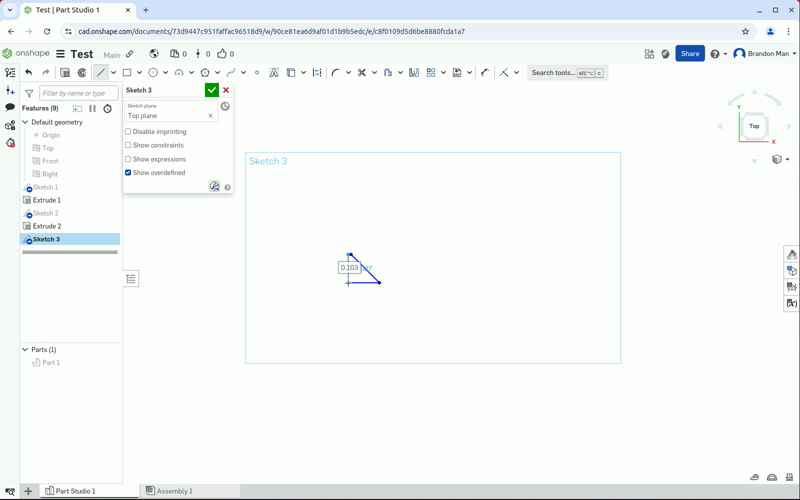
scroll(6)
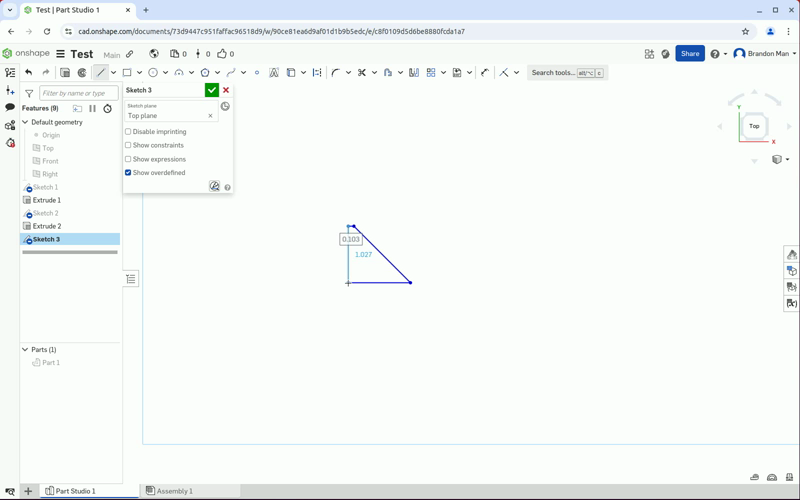
key_up(shift)
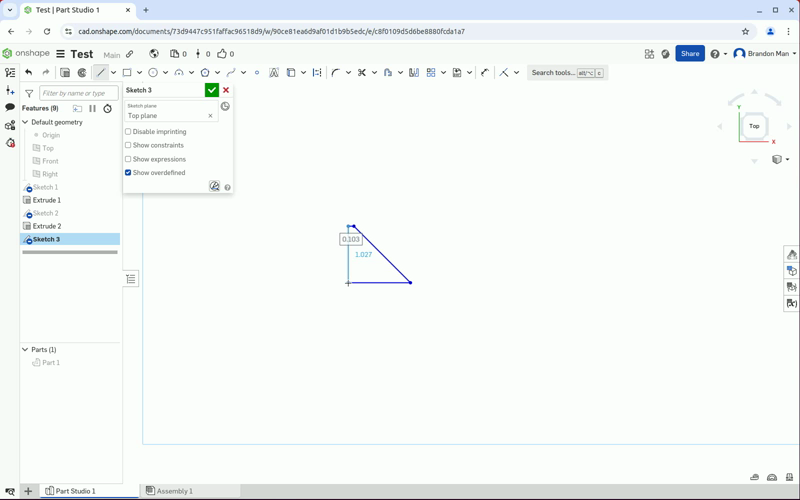
click(348, 282)
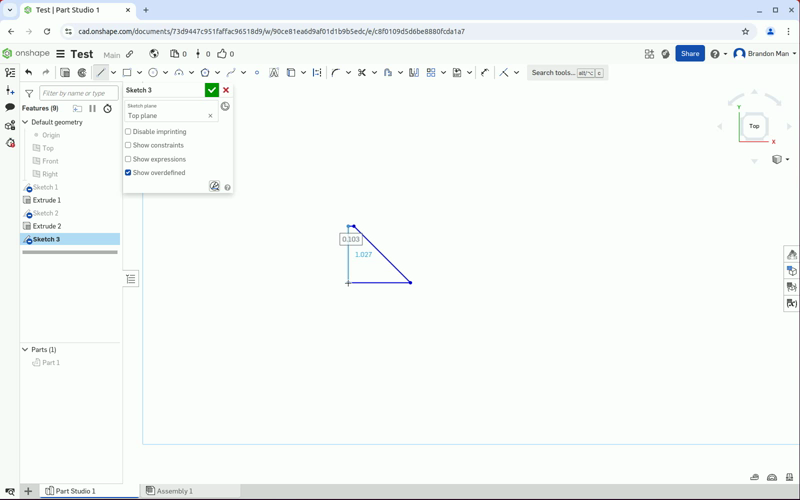
scroll(-6)
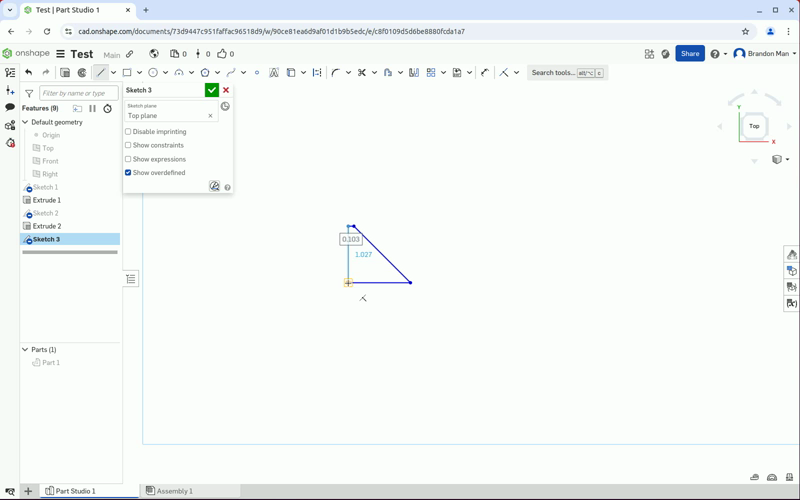
scroll(-6)
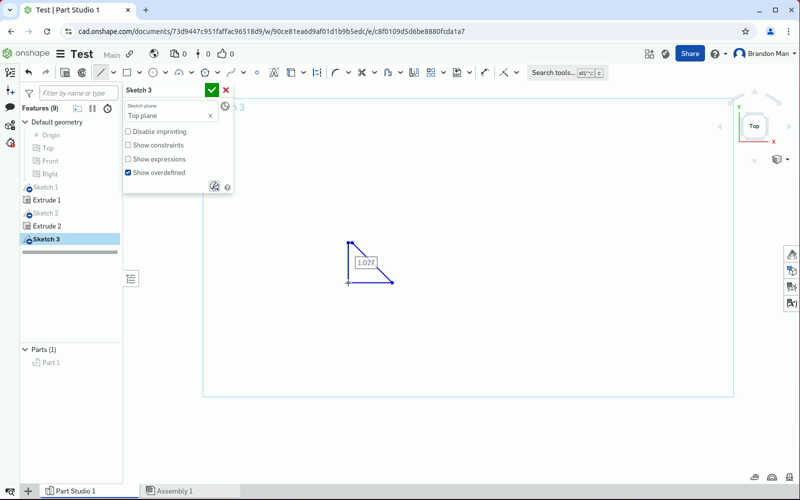
scroll(-6)
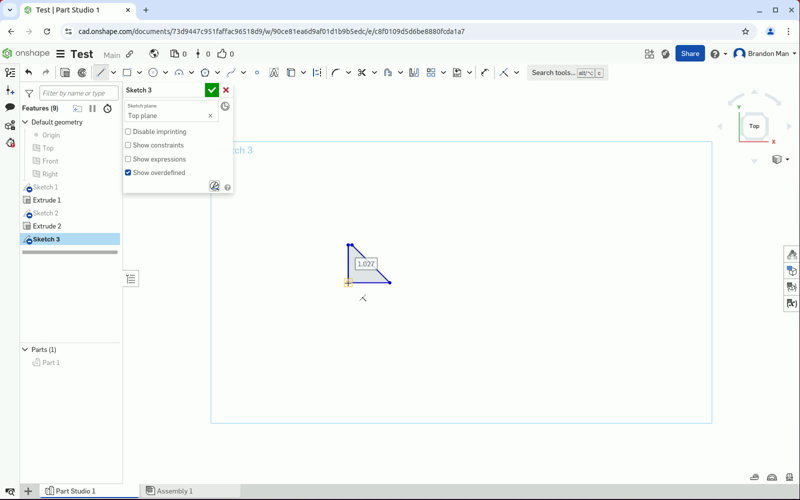
scroll(-6)
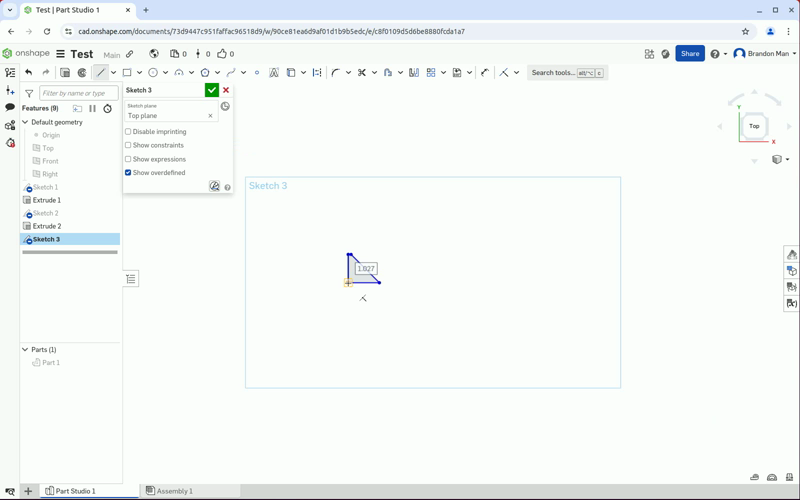
scroll(-6)
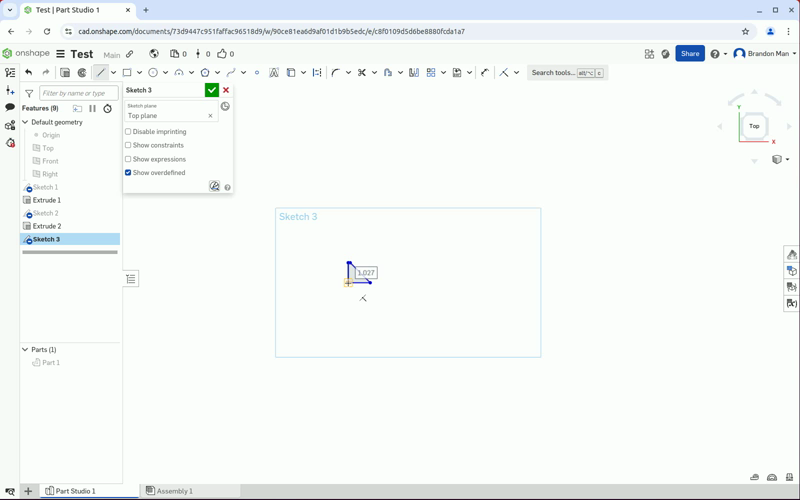
scroll(-6)
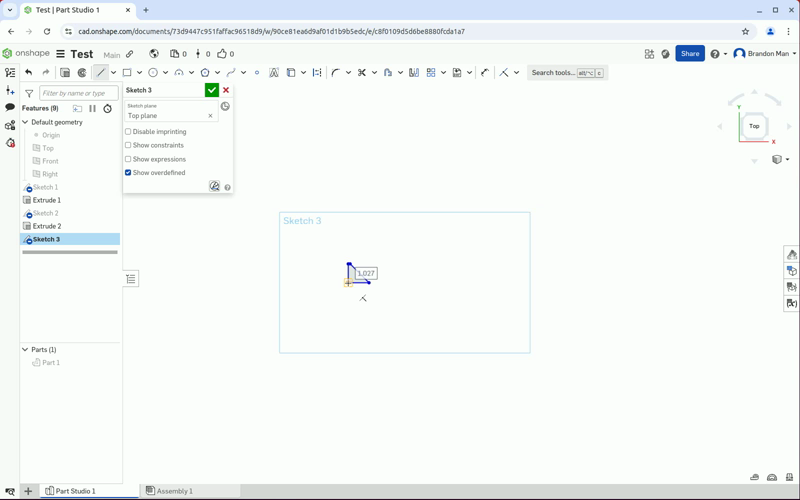
scroll(-6)
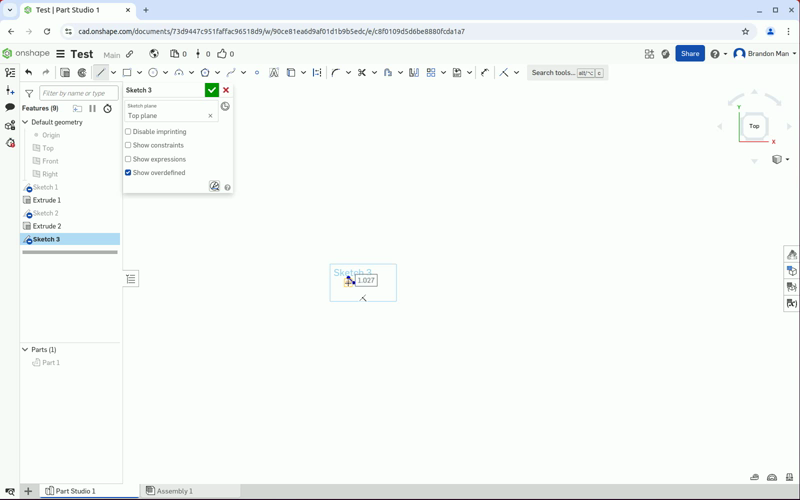
key(esc)
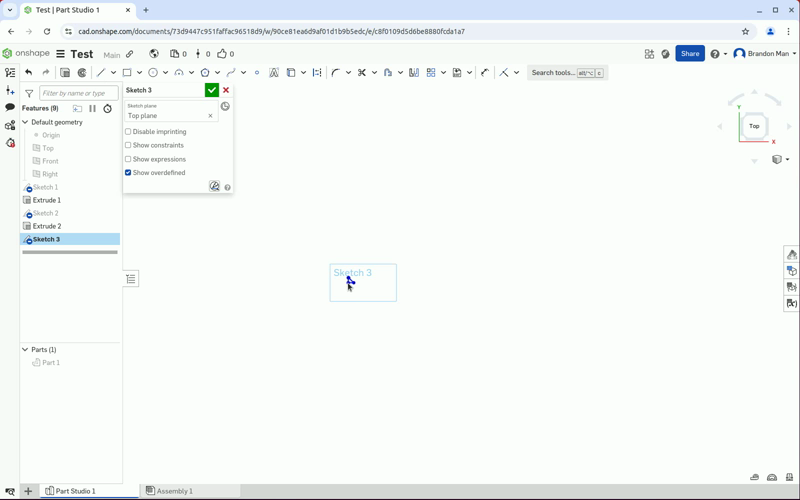
mouse_move(350, 280)
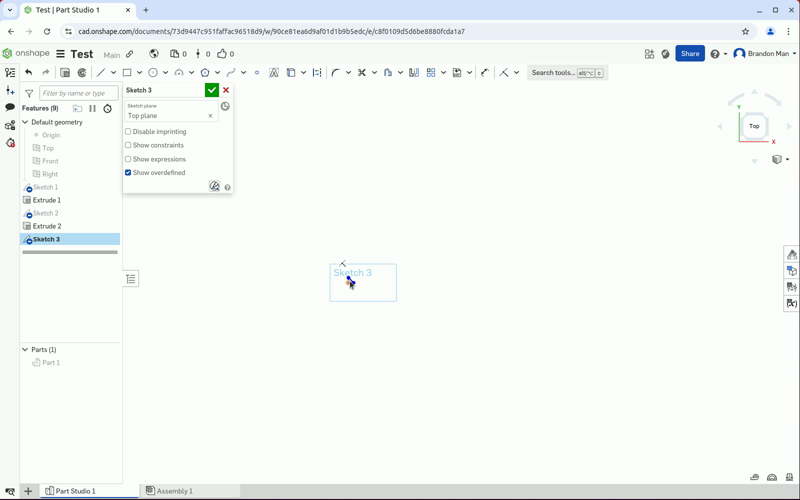
scroll(6)
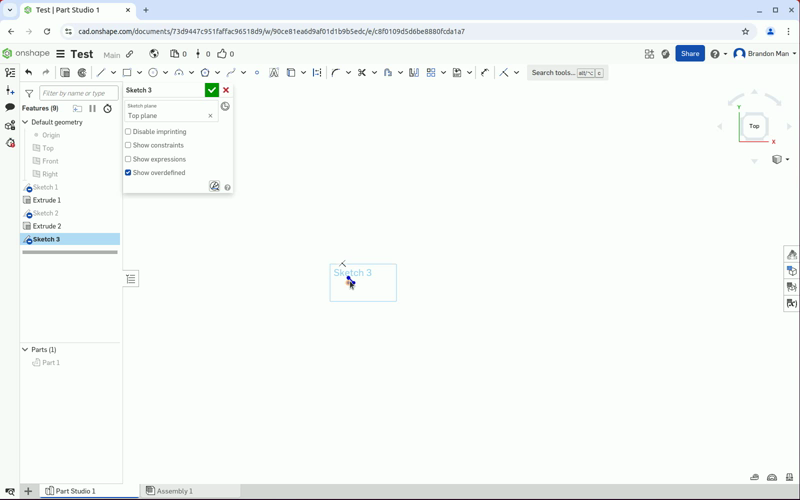
scroll(6)
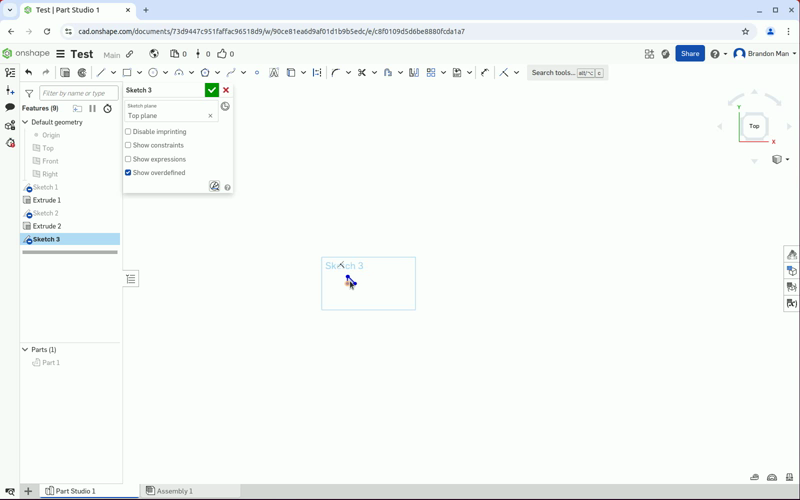
scroll(6)
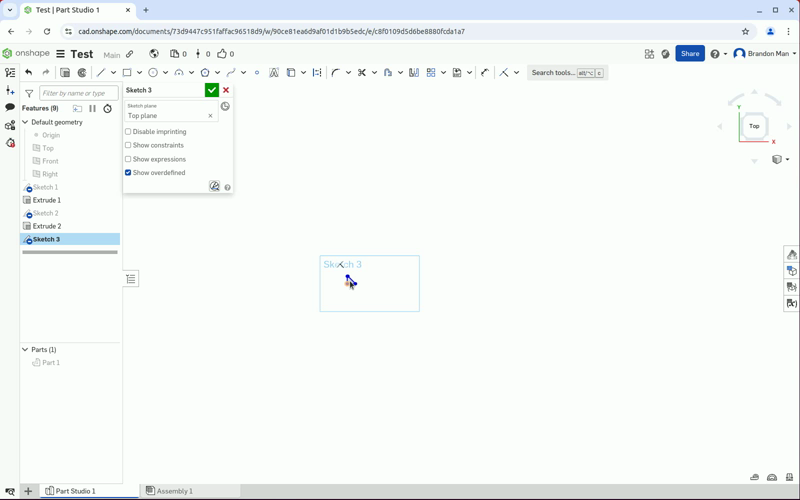
scroll(6)
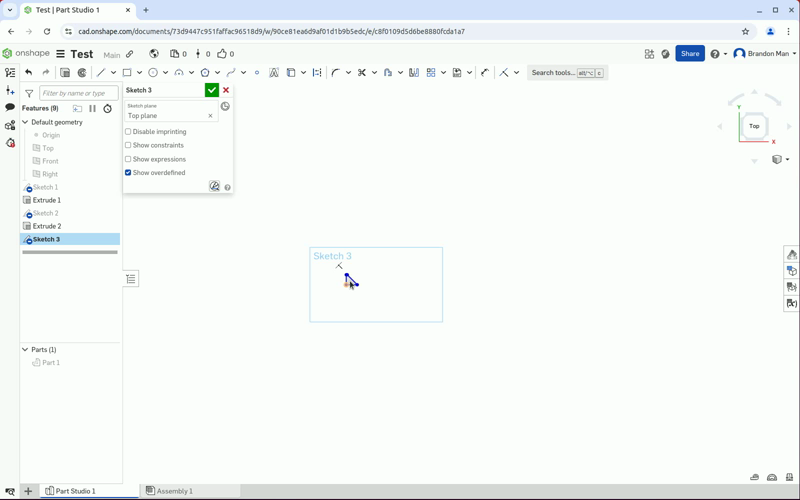
scroll(6)
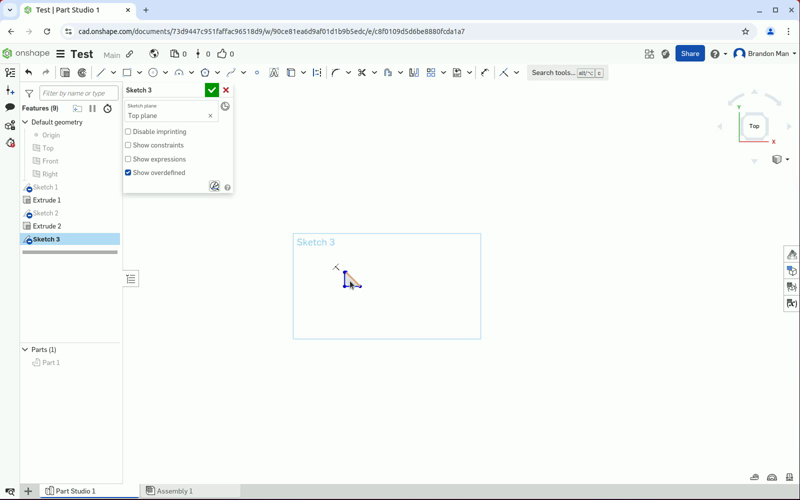
scroll(6)
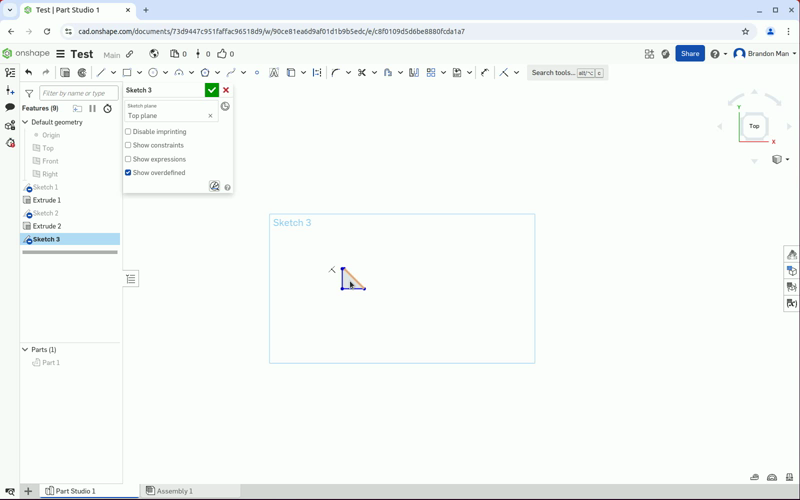
scroll(6)
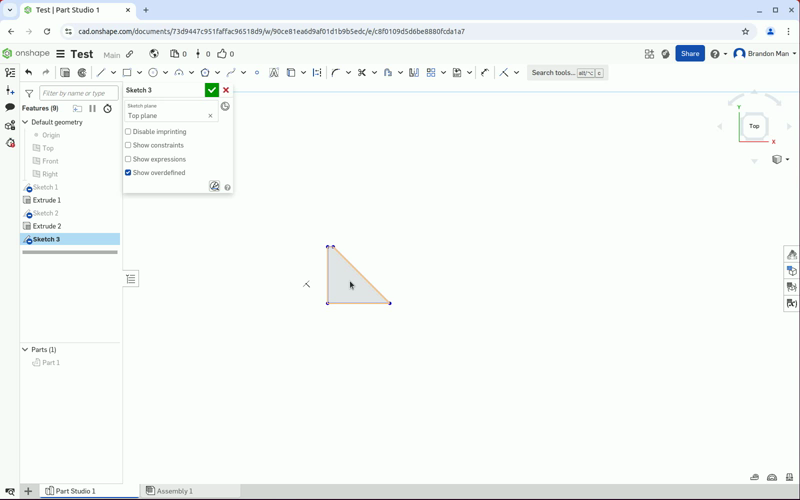
click(350, 280)
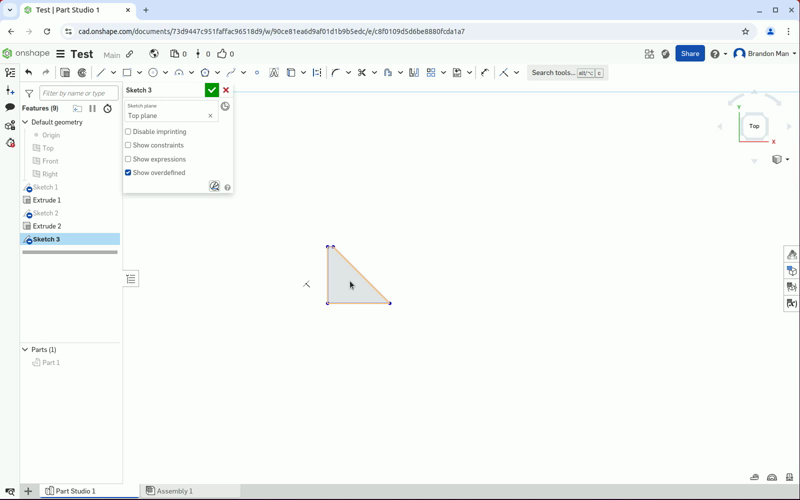
scroll(-6)
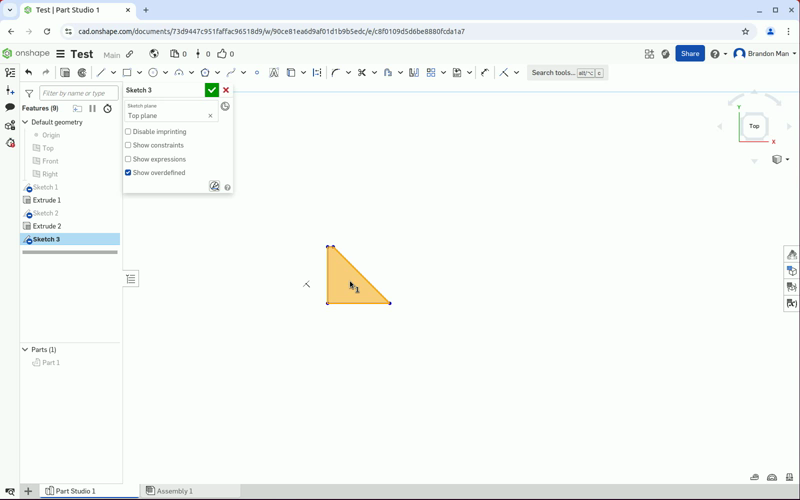
scroll(-6)
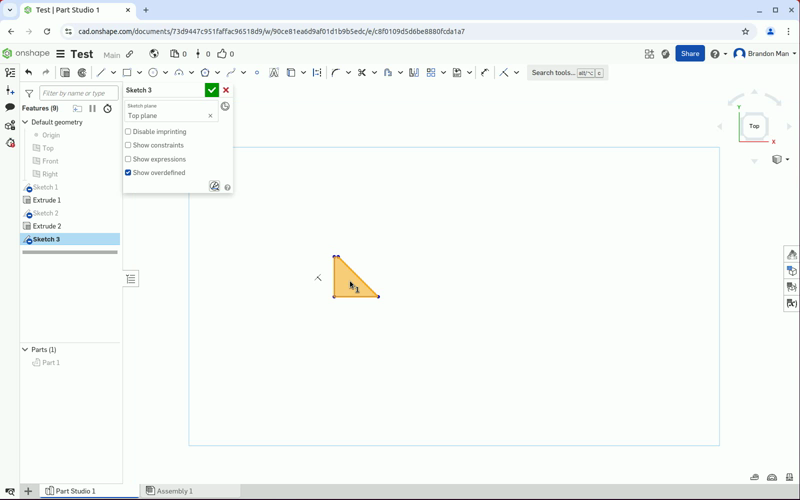
scroll(-6)
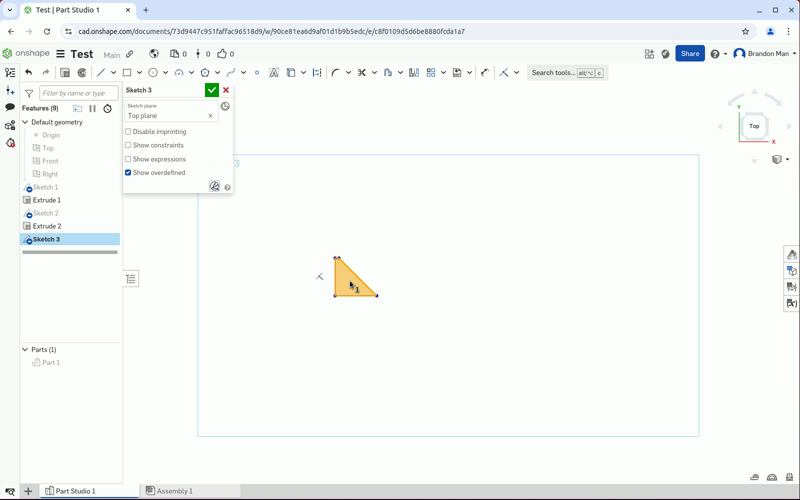
scroll(-6)
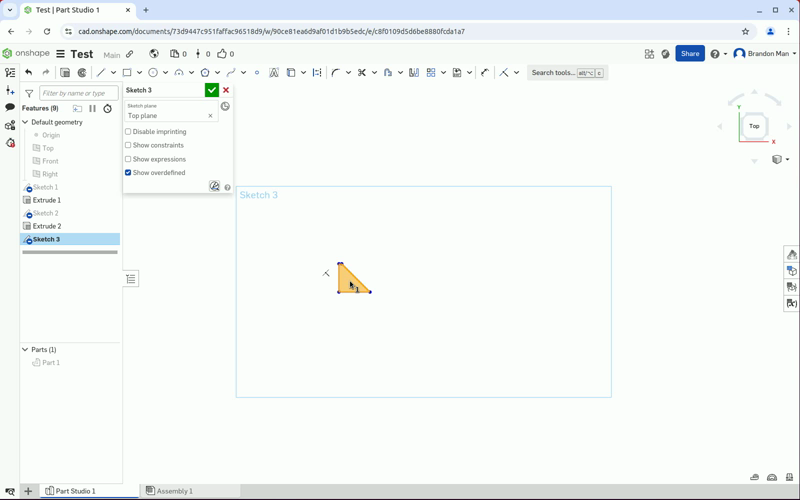
scroll(-6)
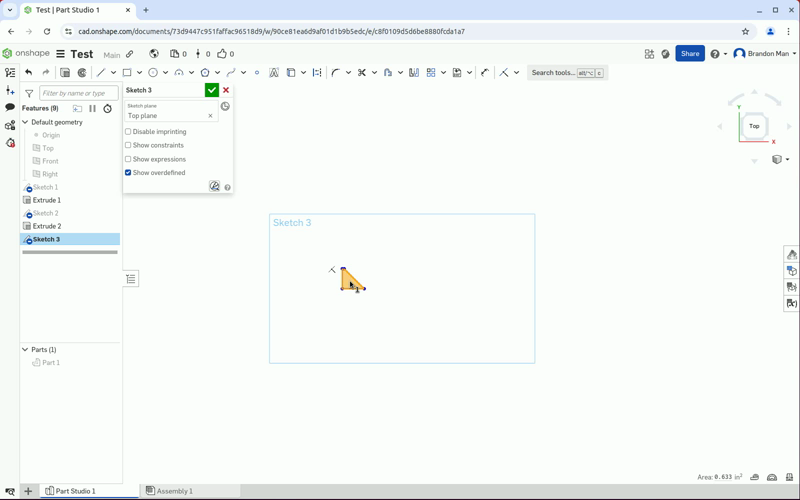
scroll(-6)
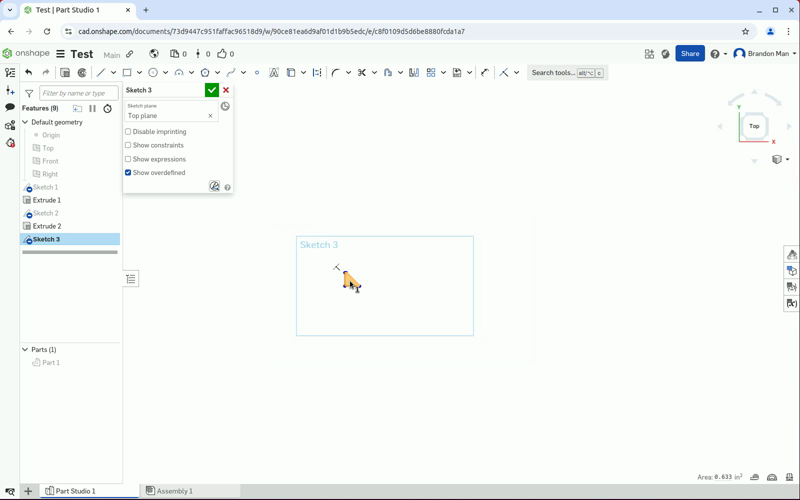
scroll(-6)
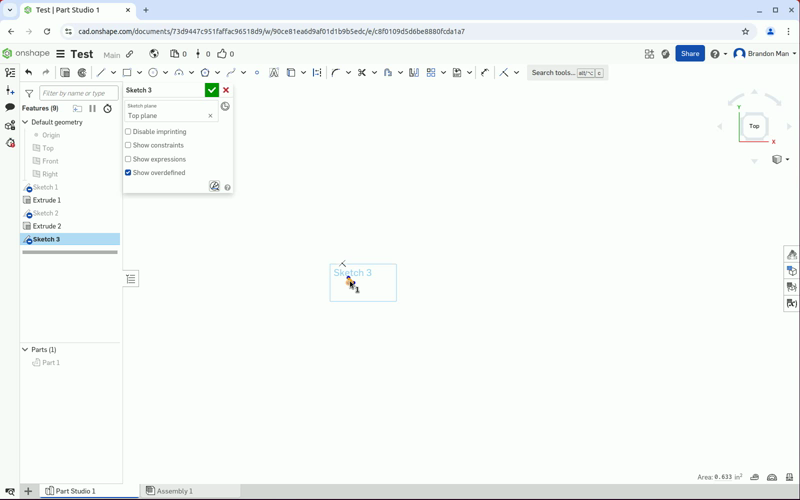
mouse_move(73, 352)
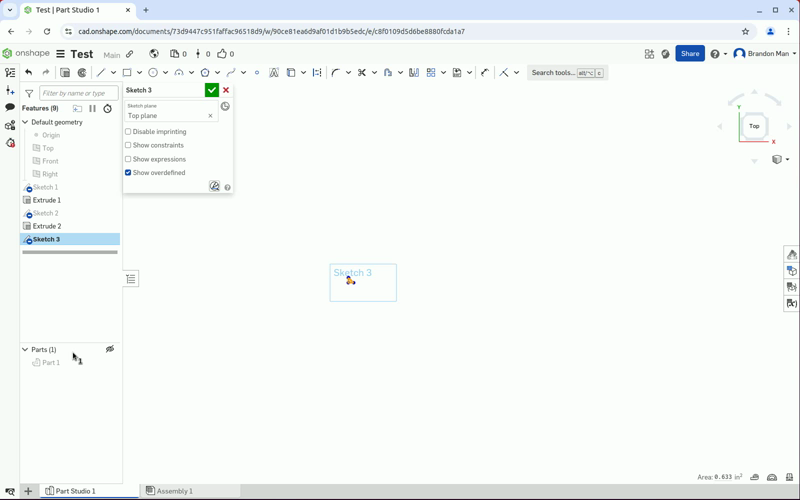
key(shift+y)
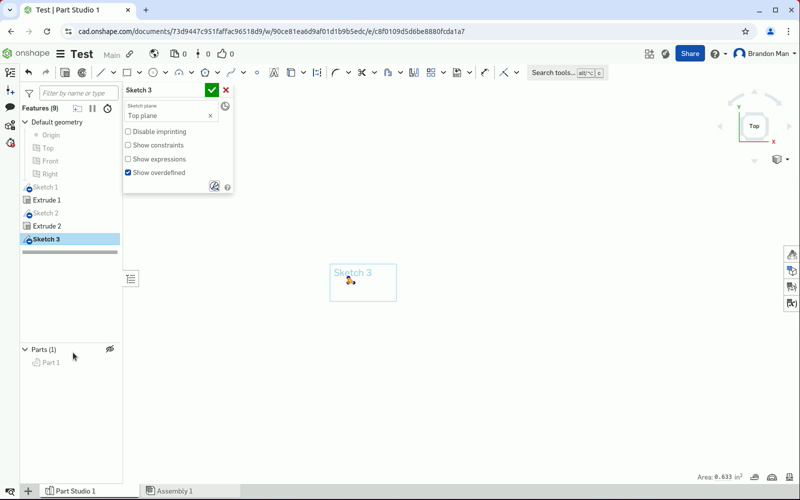
key(shift+e)
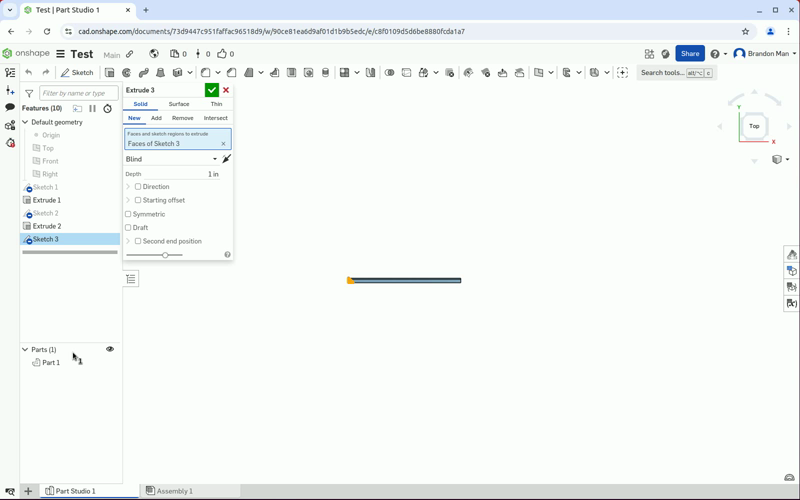
mouse_move(143, 106)
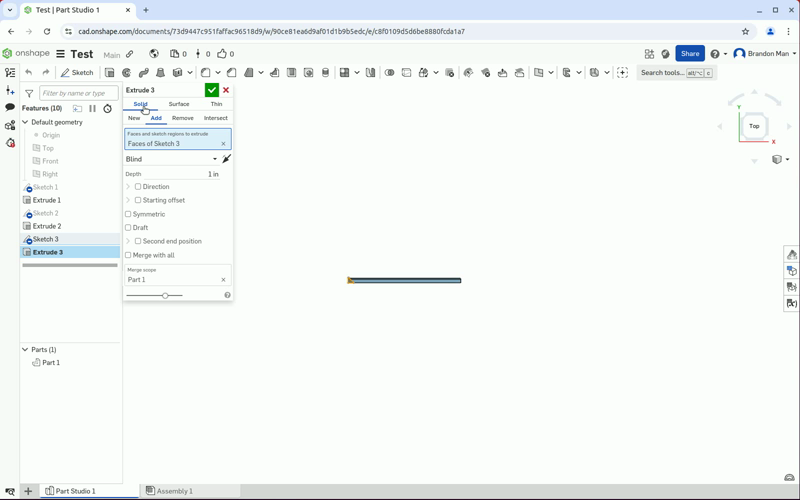
click(143, 106)
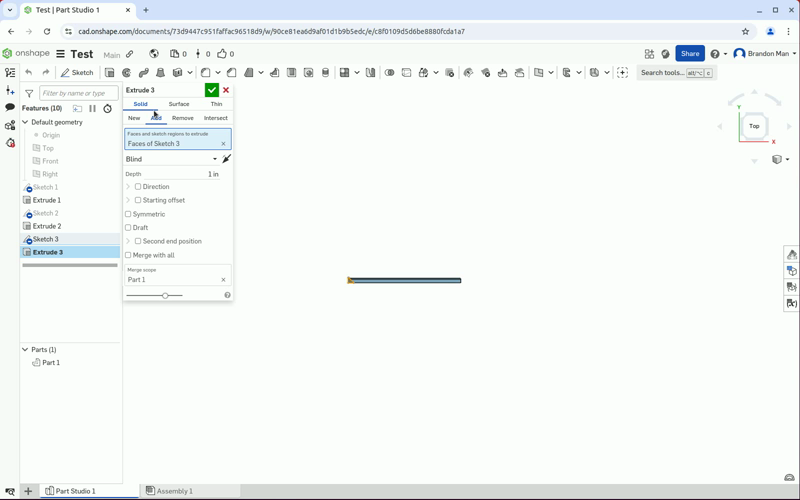
mouse_move(186, 120)
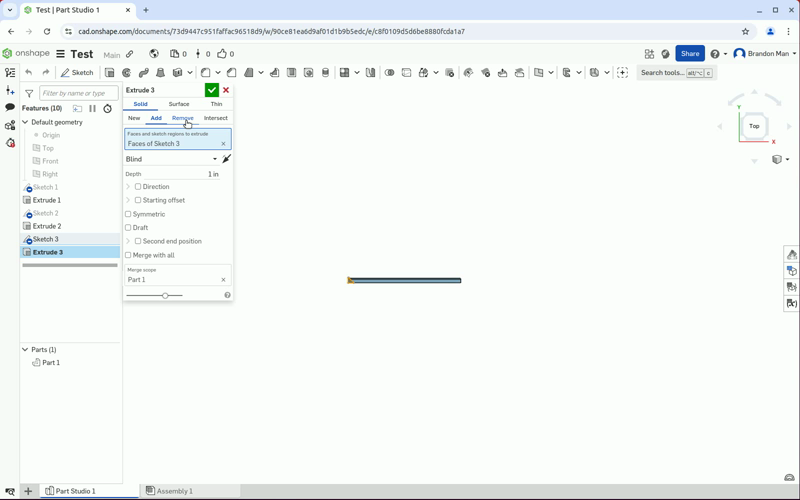
click(186, 120)
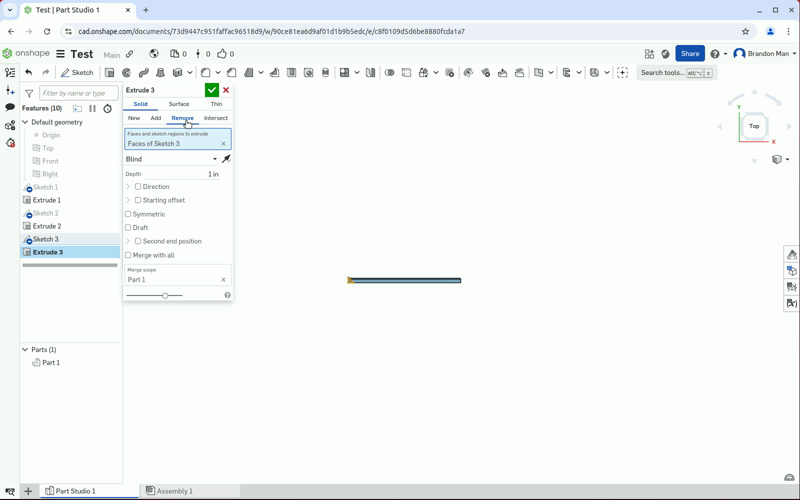
key(tab, 4)
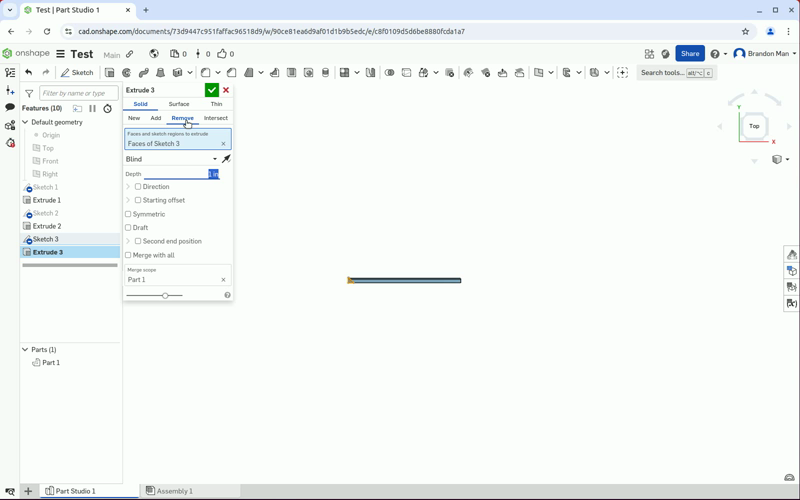
text(0.963)
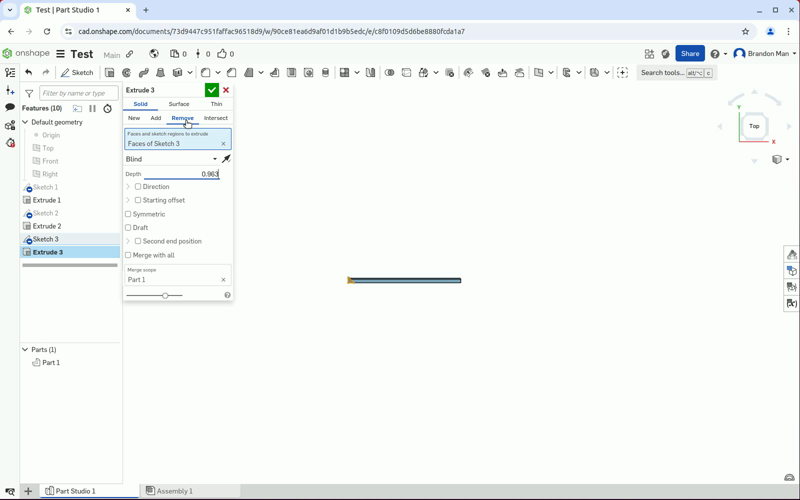
key(tab, 6)
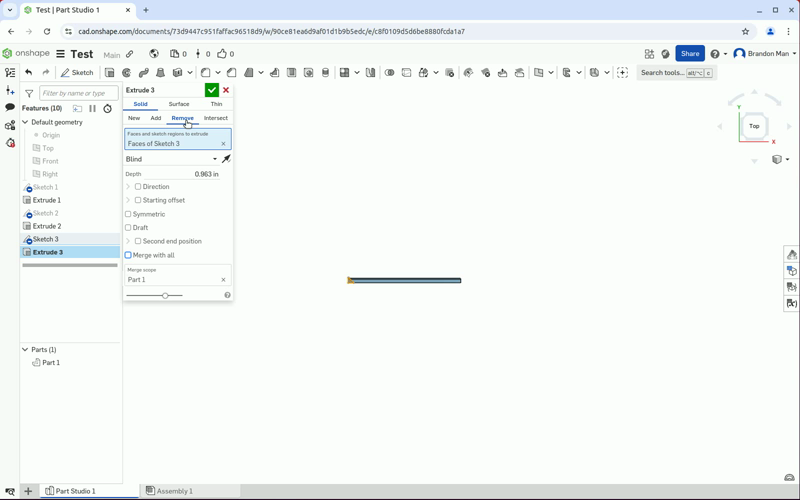
key(space)
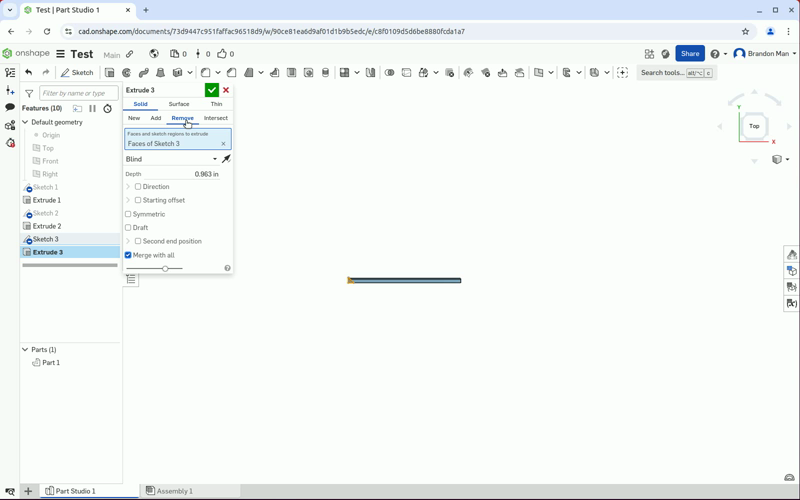
key(enter)
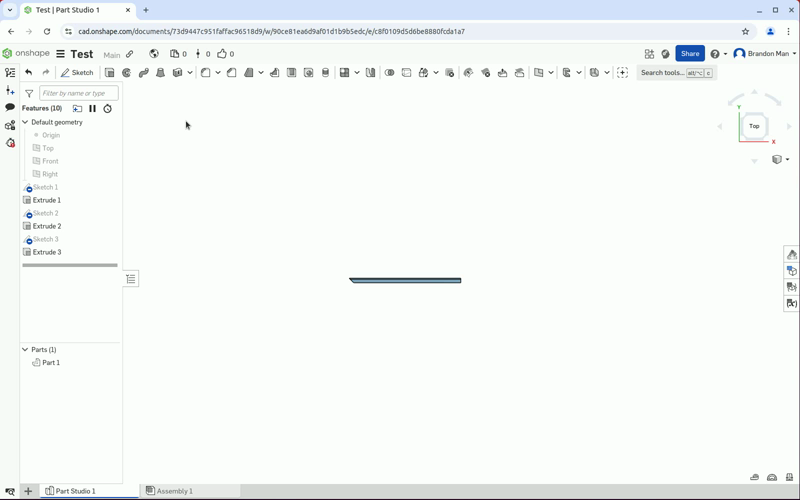
key(shift+h)
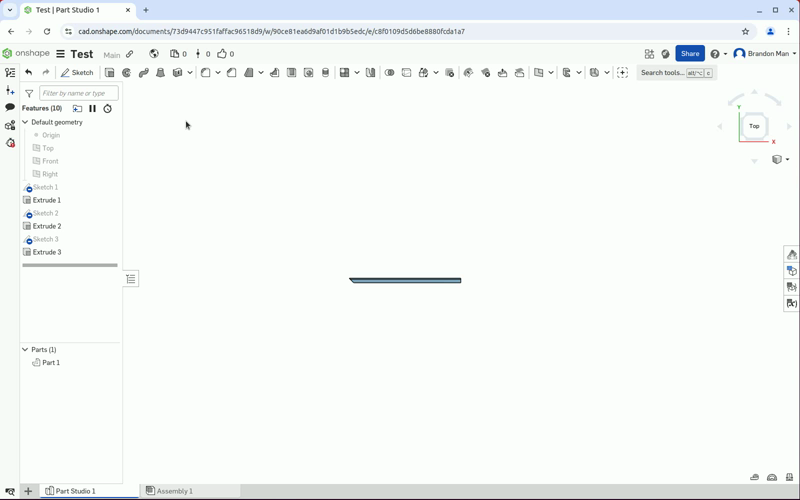
key(shift+h)
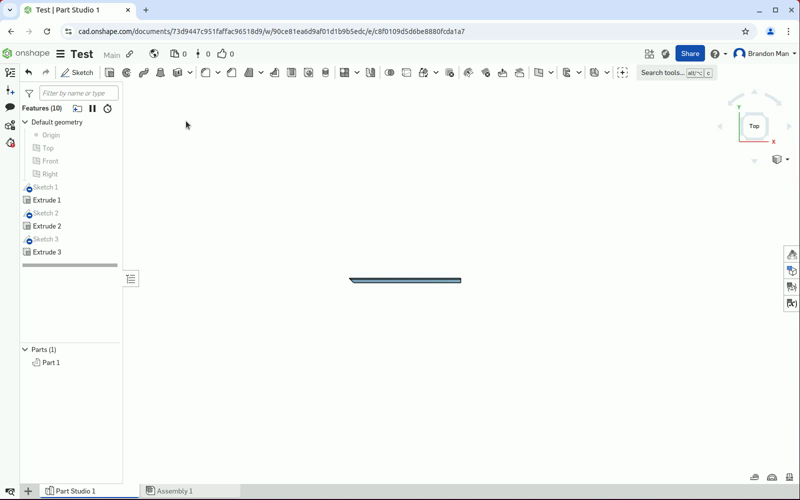
mouse_move(73, 189)
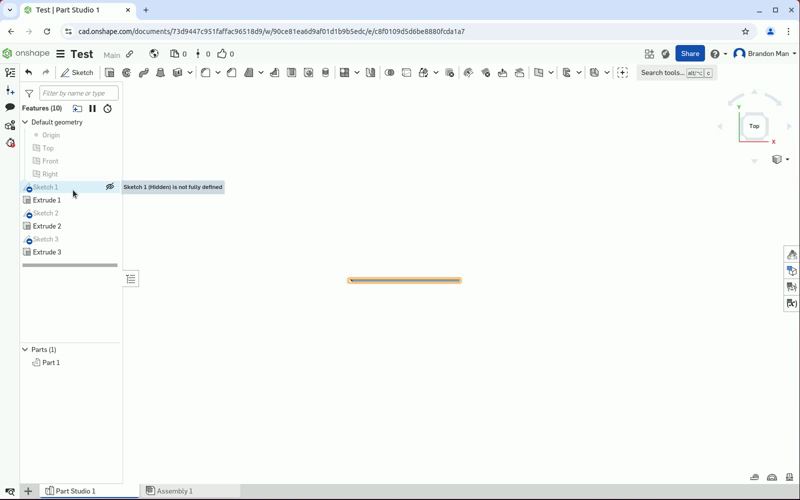
click(73, 189)
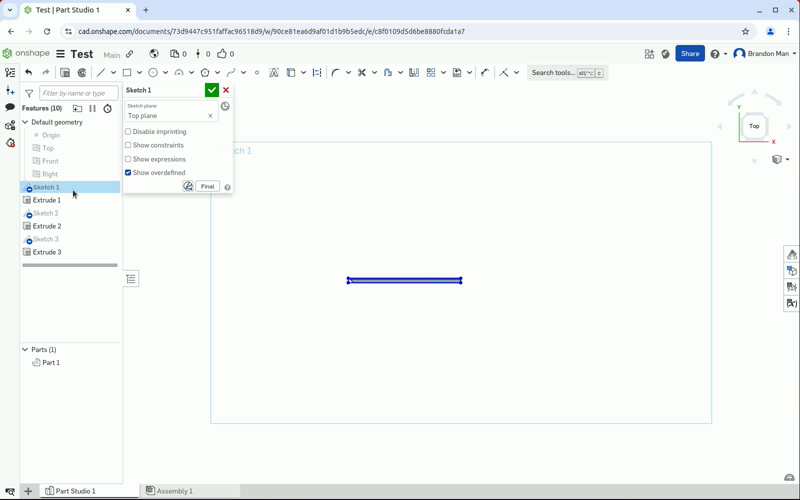
mouse_move(229, 92)
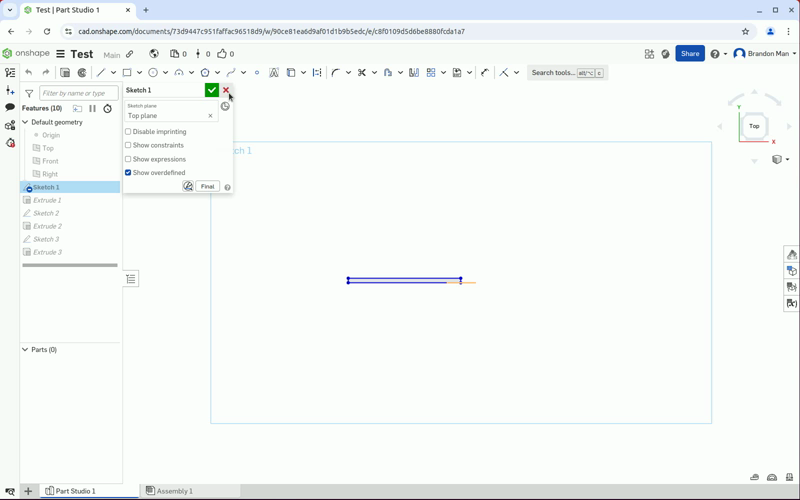
click(229, 92)
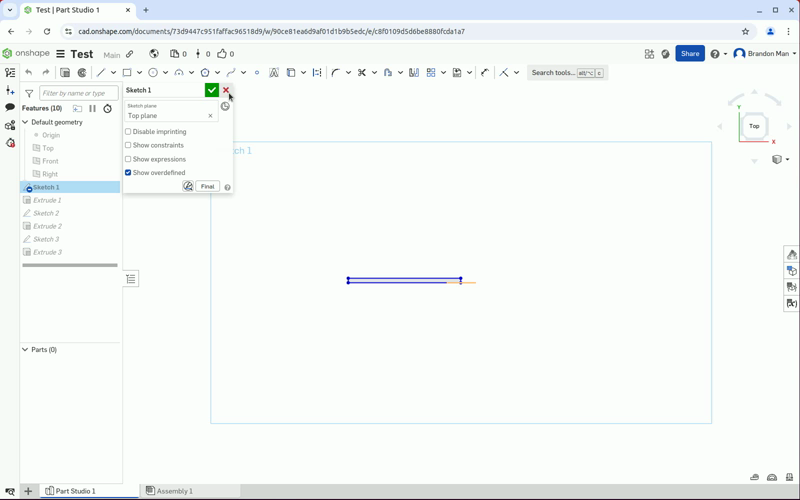
key(shift+s)
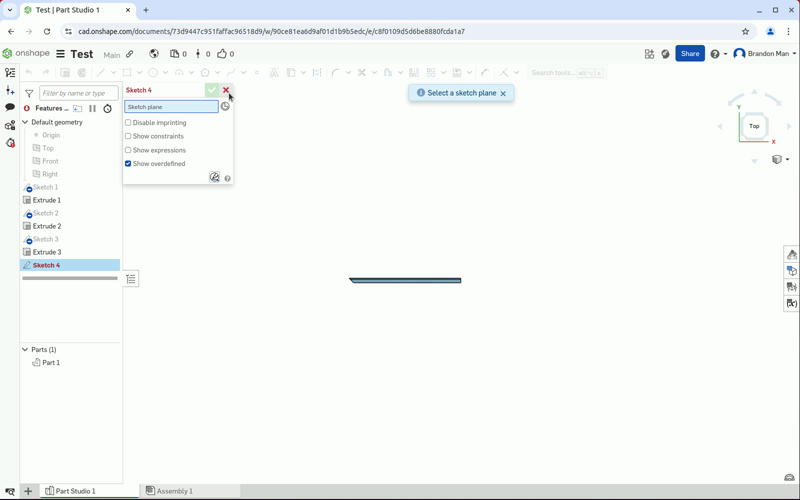
mouse_move(73, 150)
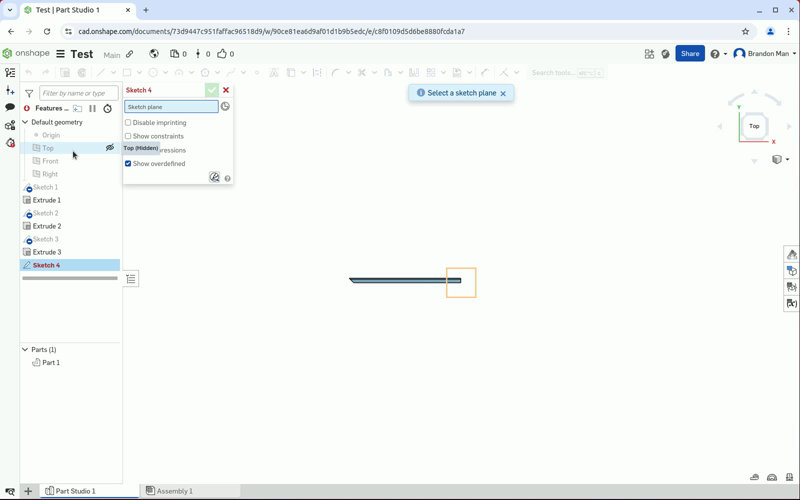
click(73, 150)
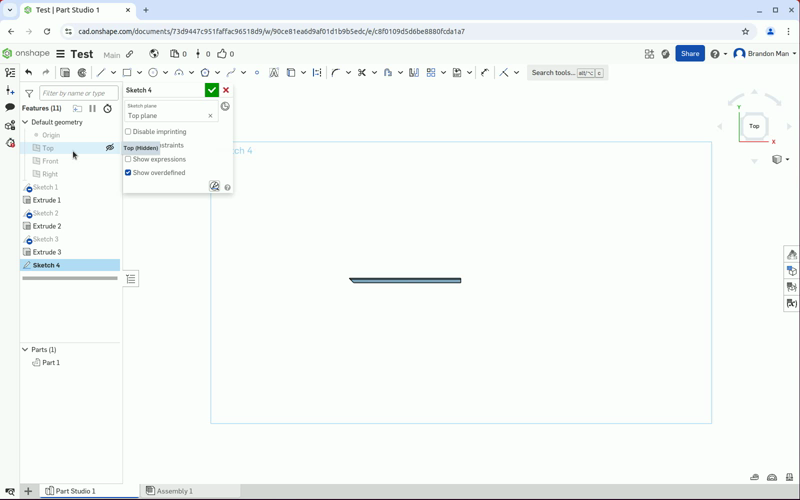
mouse_move(73, 352)
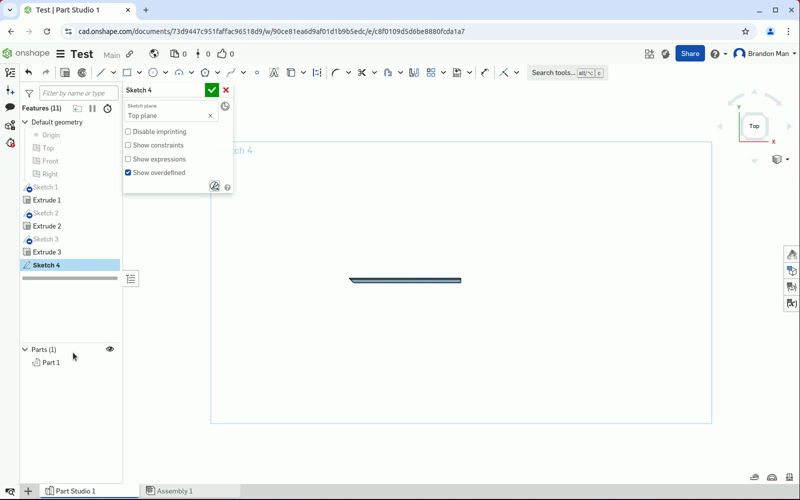
key(y)
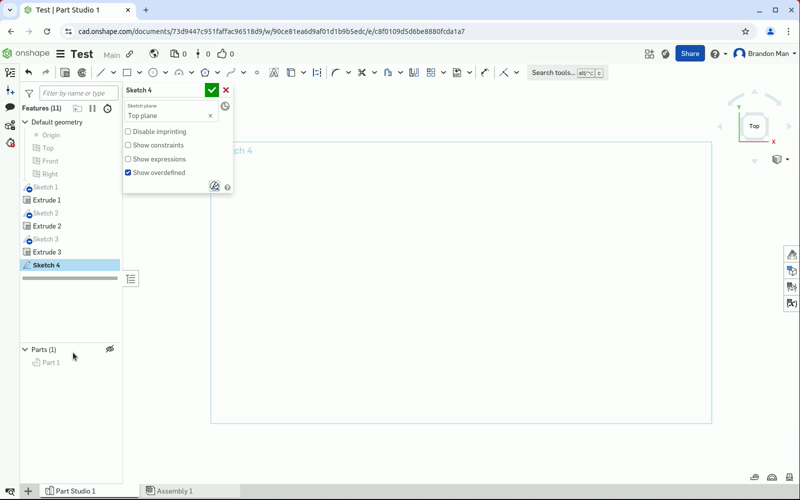
key(l)
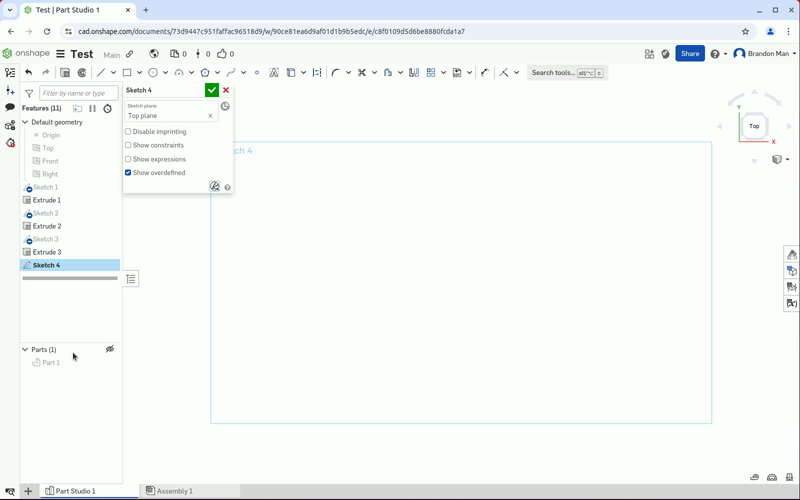
key_down(shift)
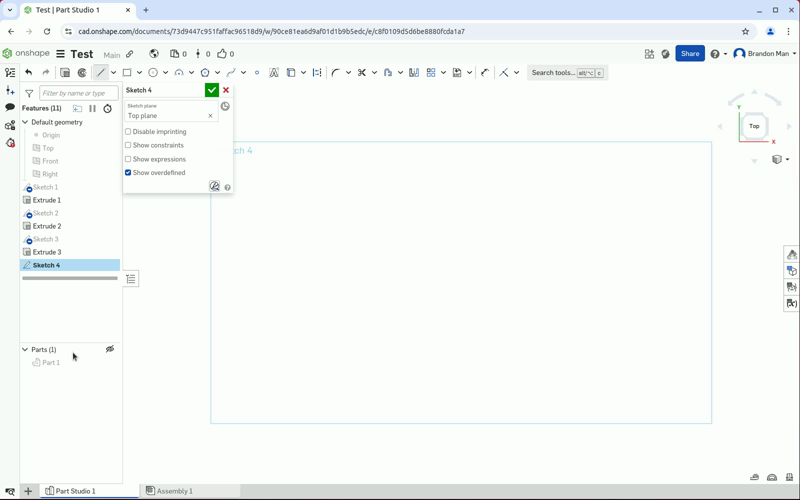
mouse_move(456, 282)
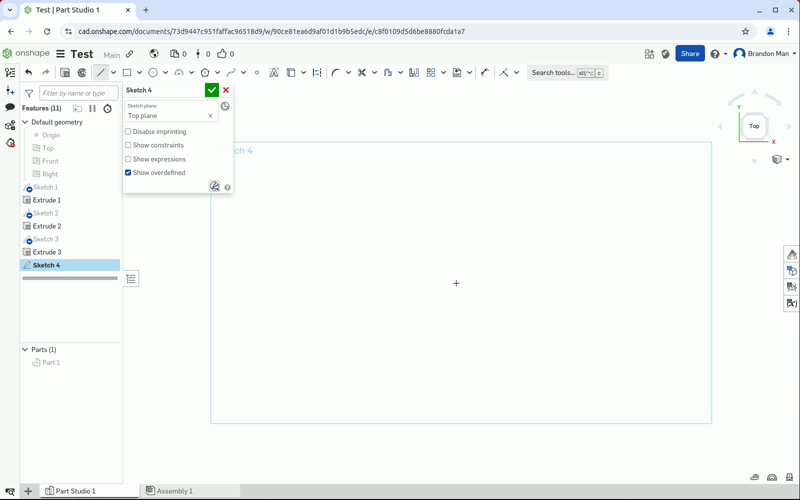
click(456, 282)
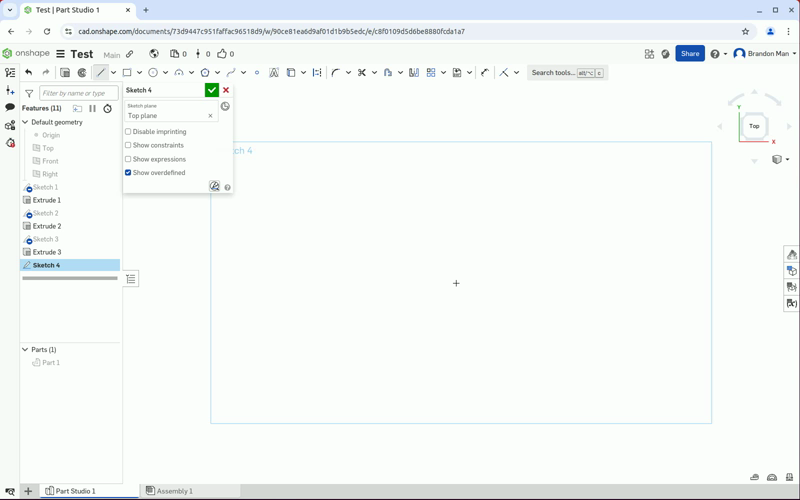
key_up(shift)
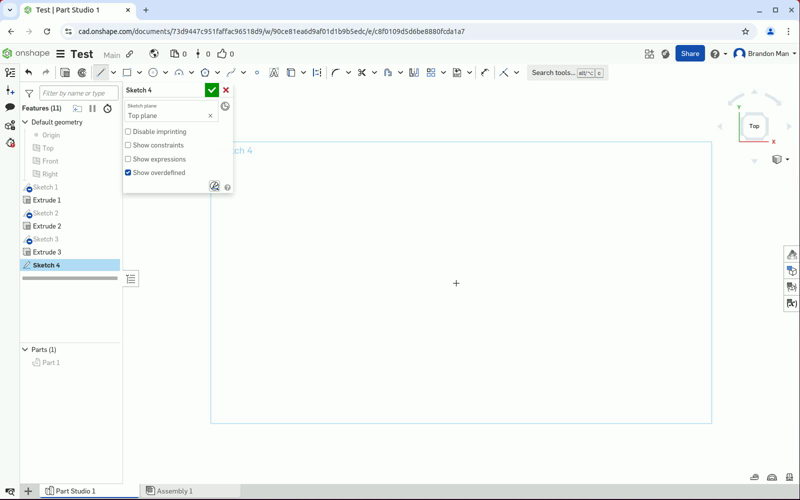
key_down(shift)
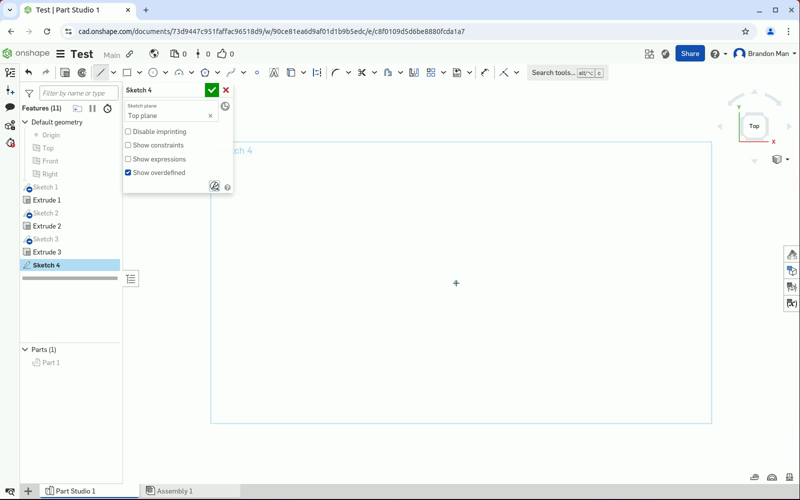
mouse_move(486, 282)
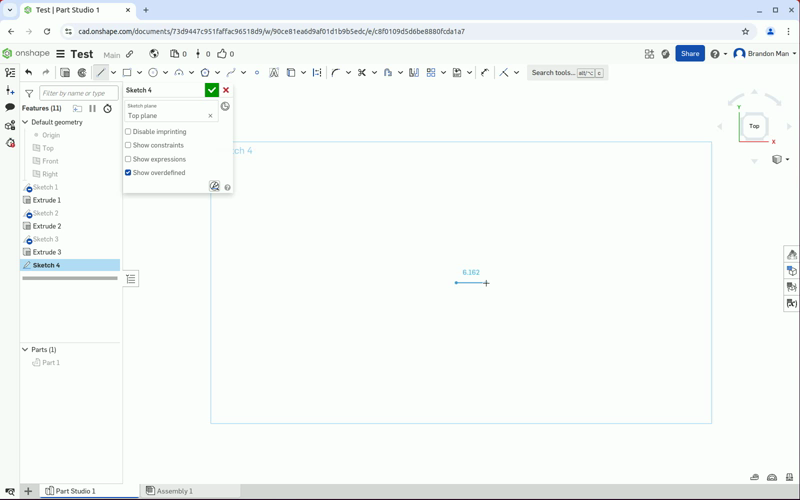
mouse_move(461, 282)
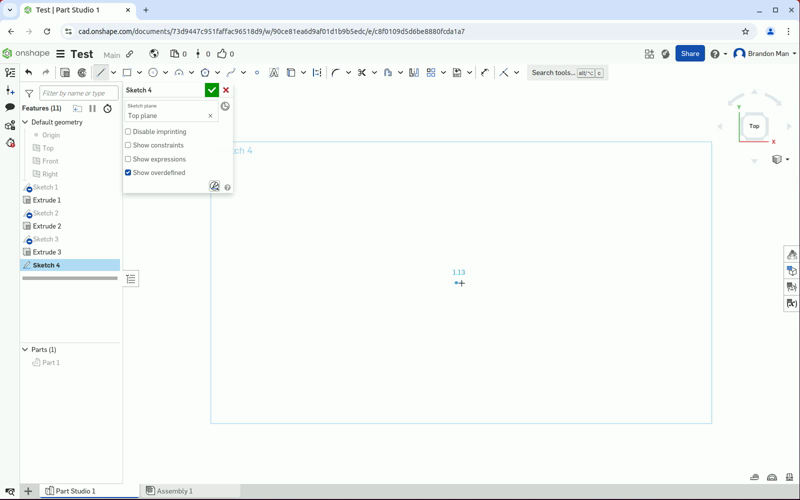
scroll(6)
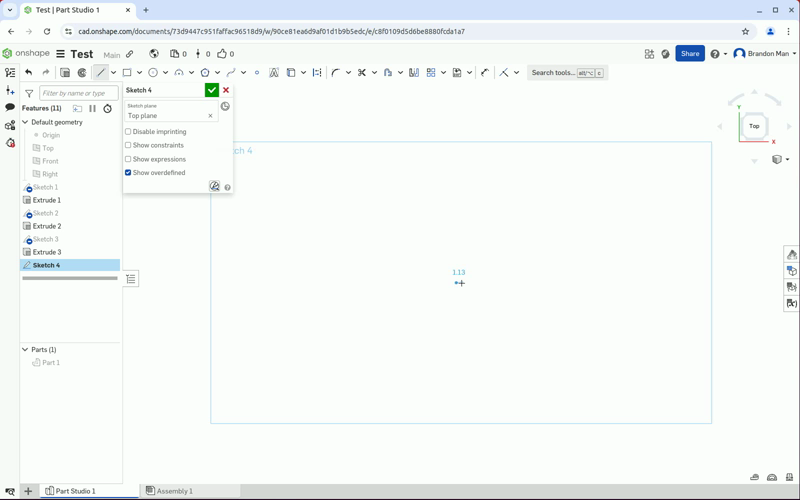
scroll(6)
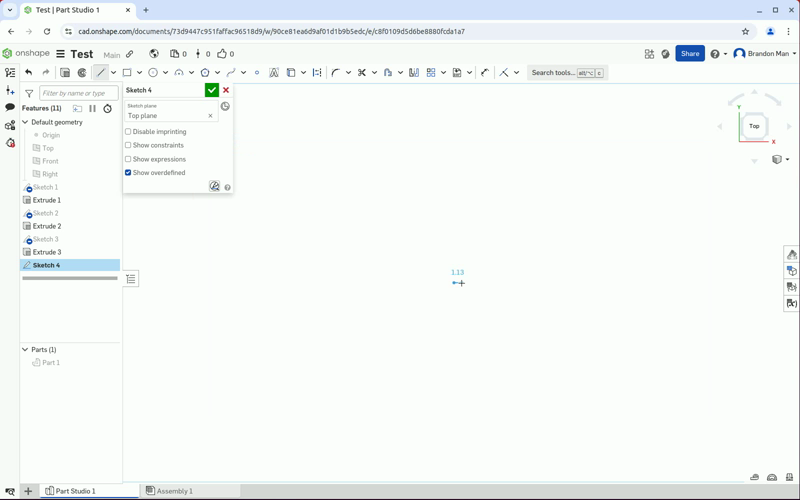
scroll(6)
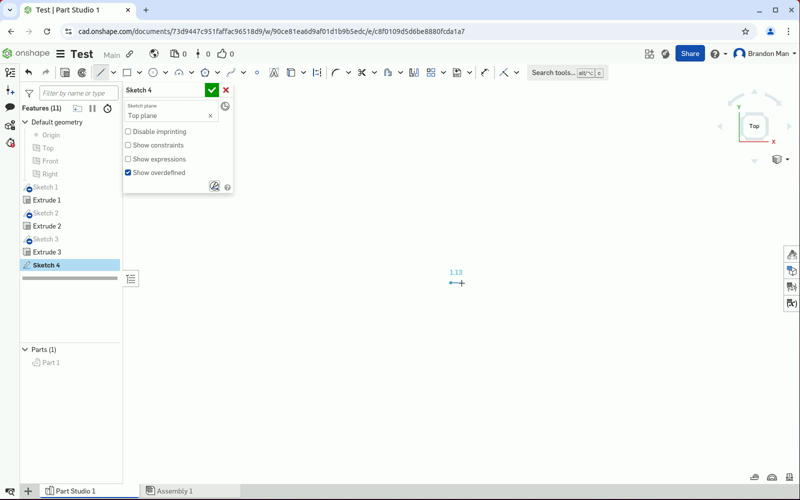
scroll(6)
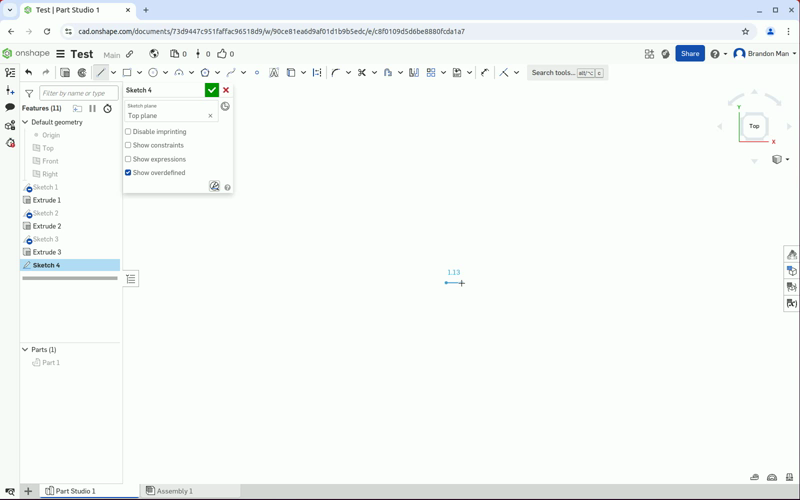
scroll(6)
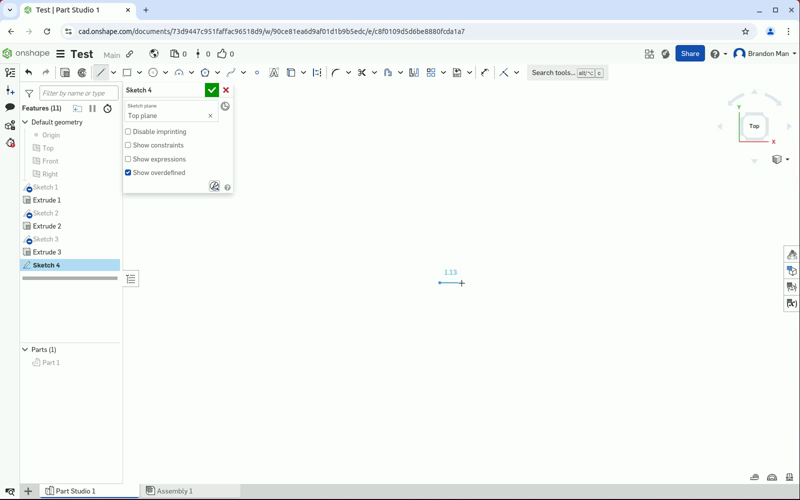
scroll(6)
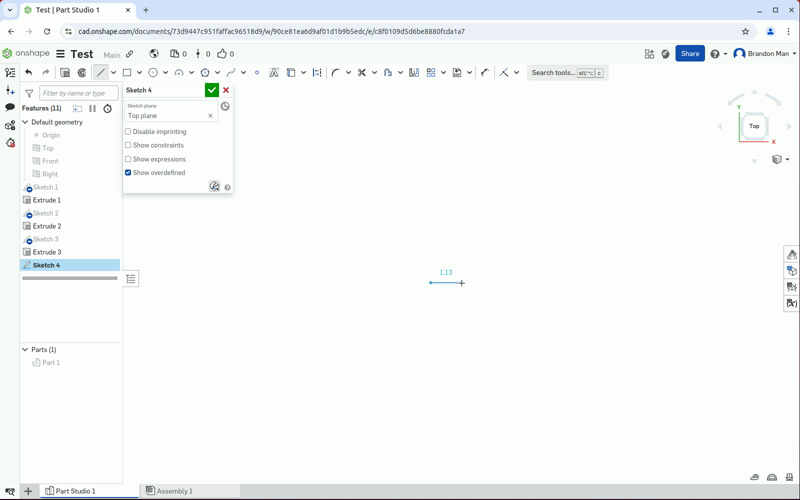
scroll(6)
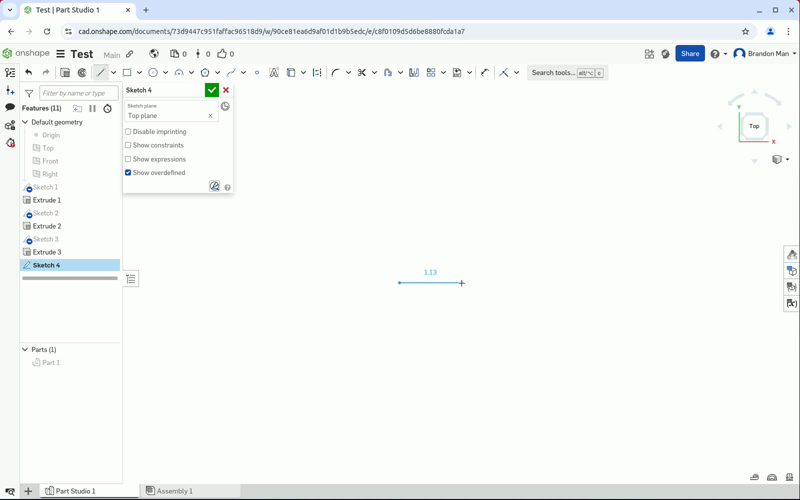
click(461, 282)
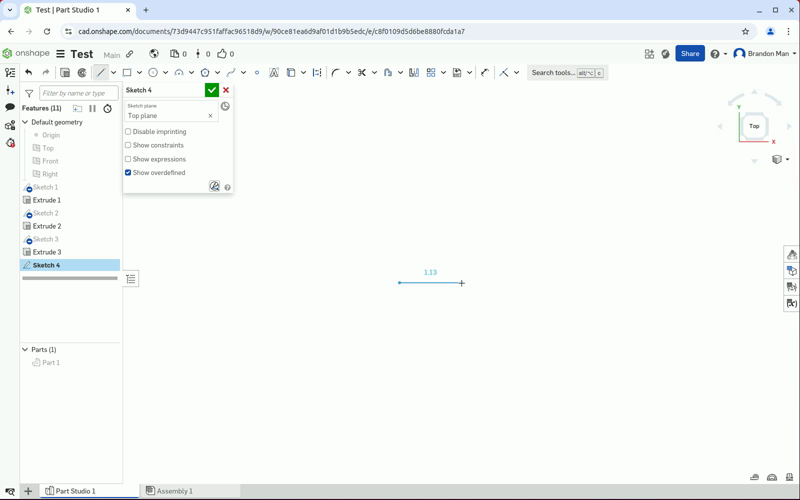
scroll(-6)
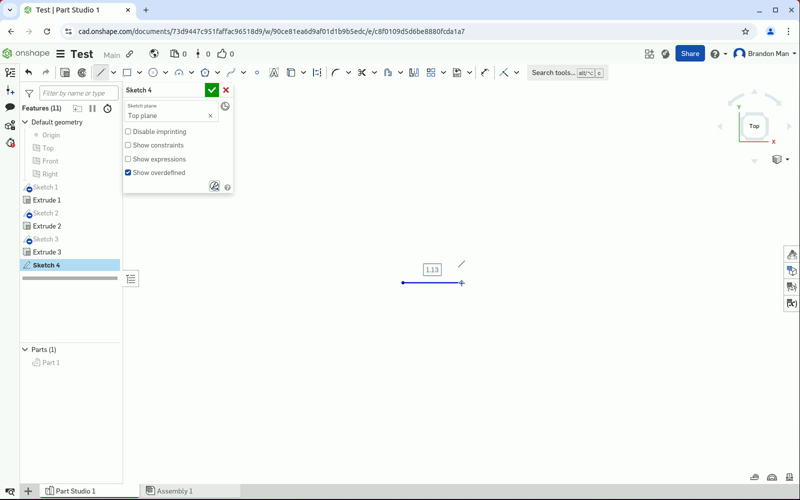
scroll(-6)
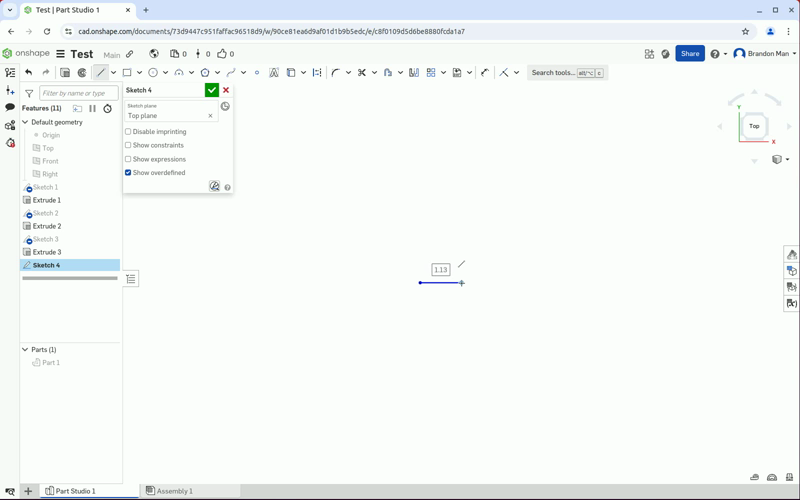
scroll(-6)
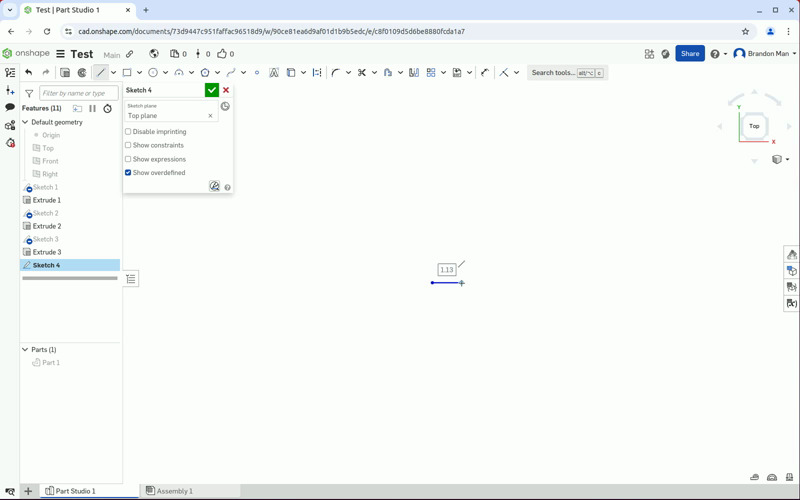
scroll(-6)
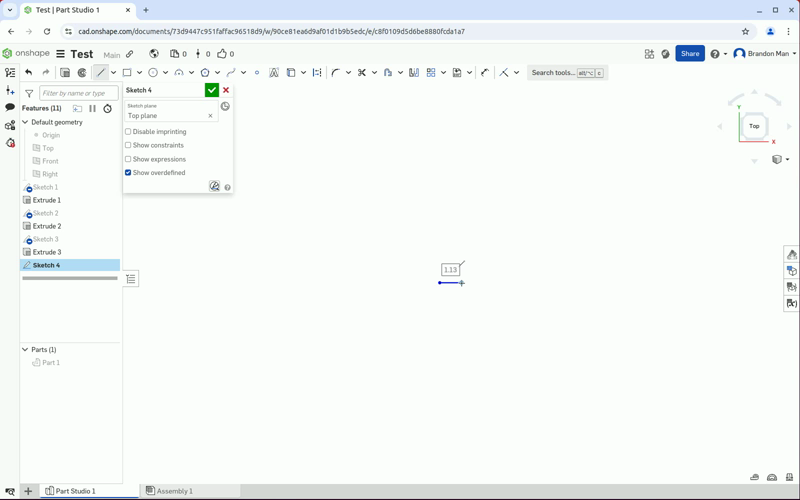
scroll(-6)
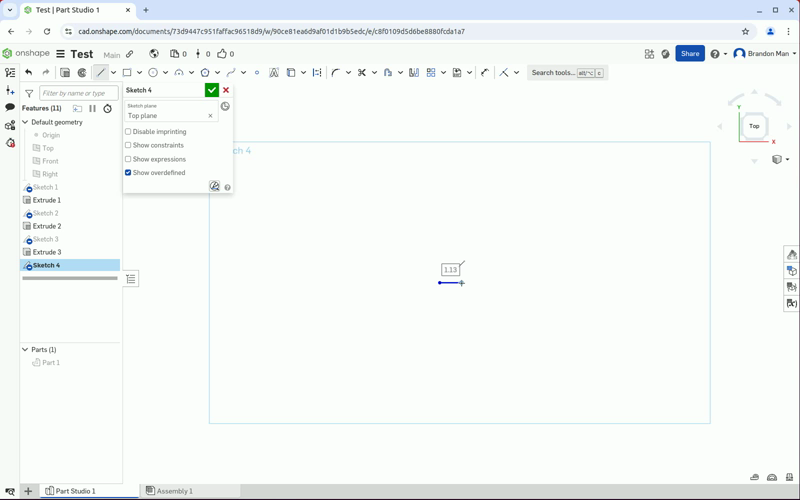
scroll(-6)
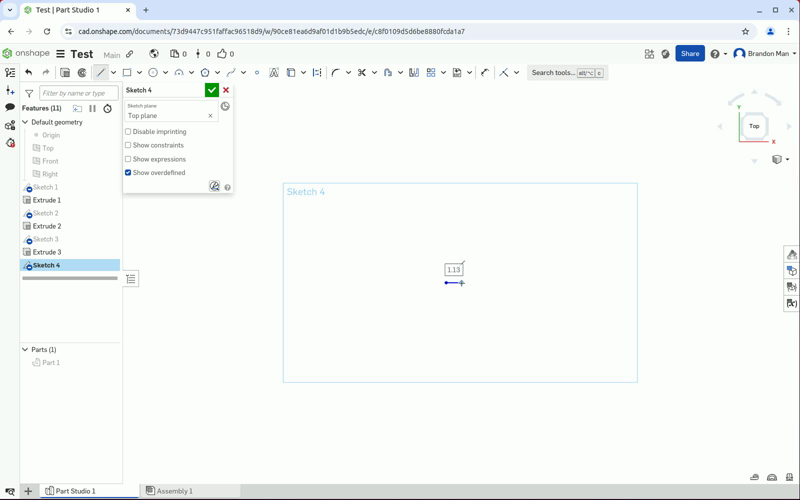
scroll(-6)
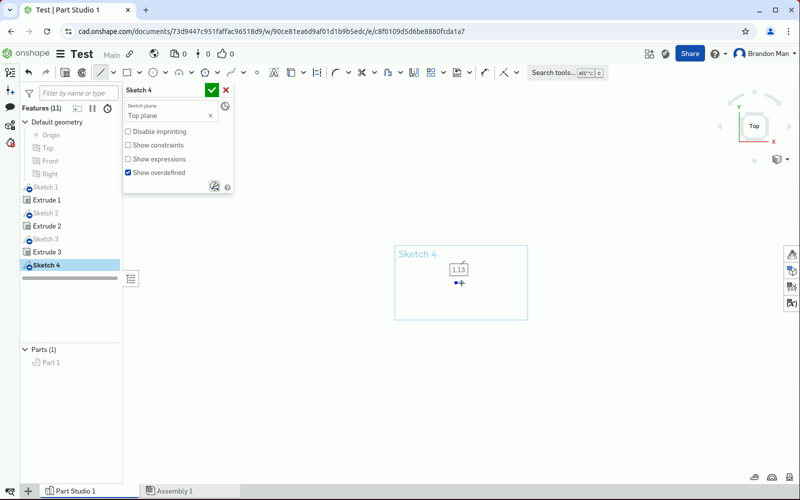
key_up(shift)
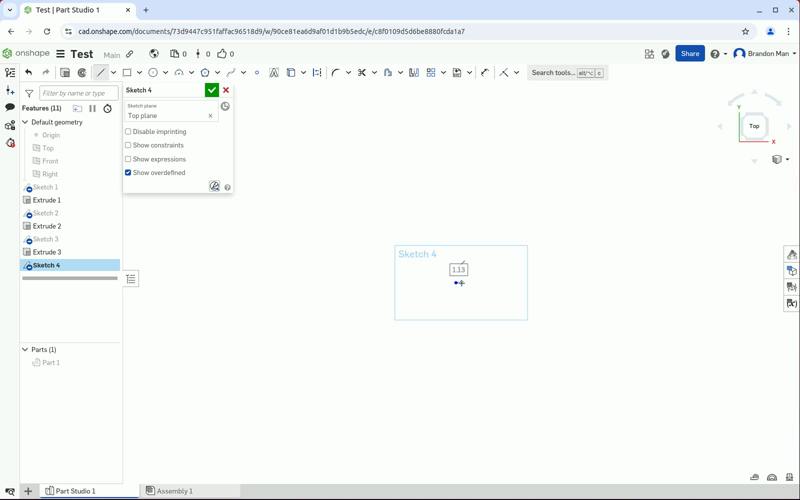
key_down(shift)
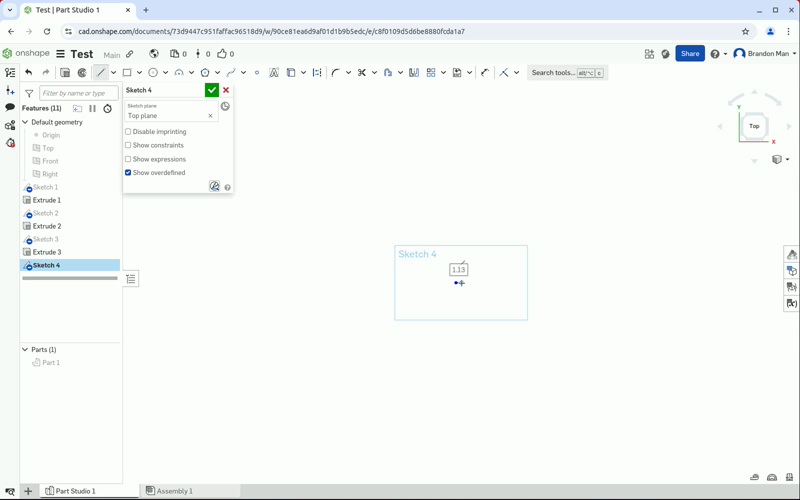
mouse_move(492, 282)
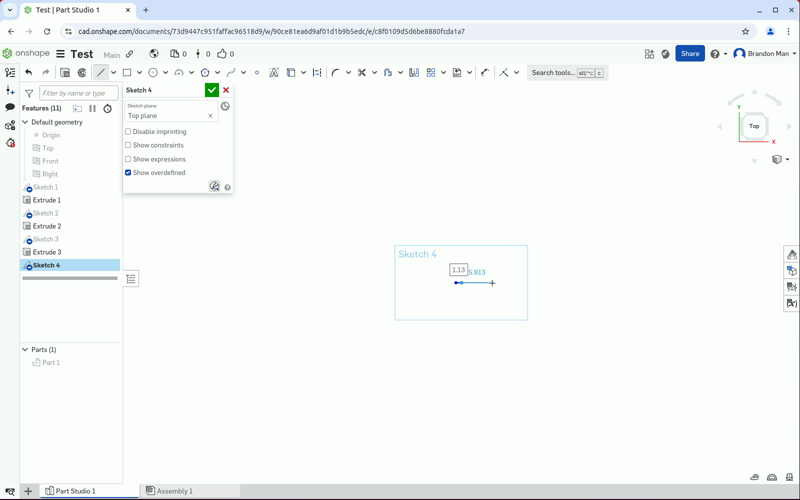
mouse_move(461, 277)
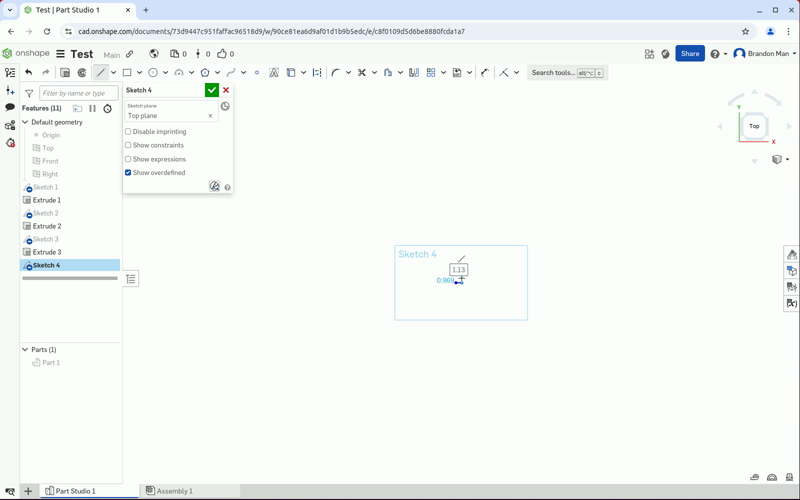
scroll(6)
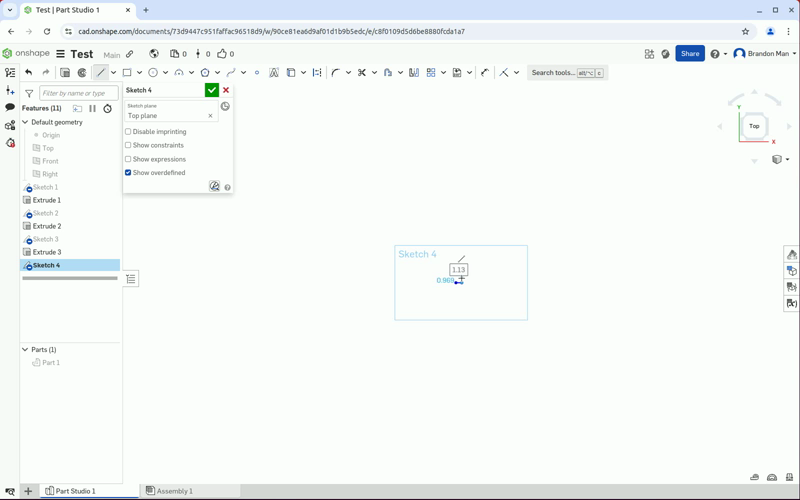
scroll(6)
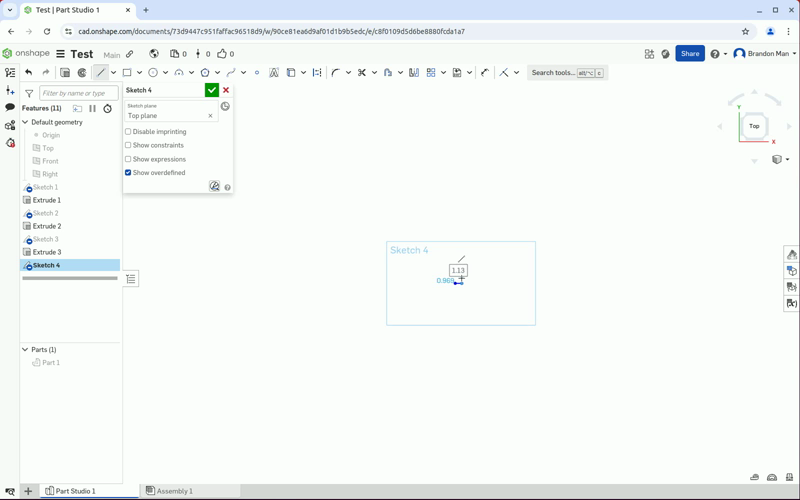
scroll(6)
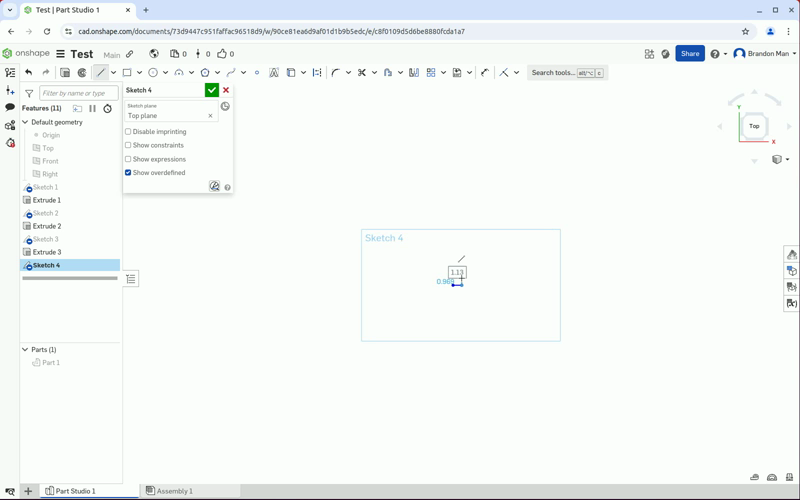
scroll(6)
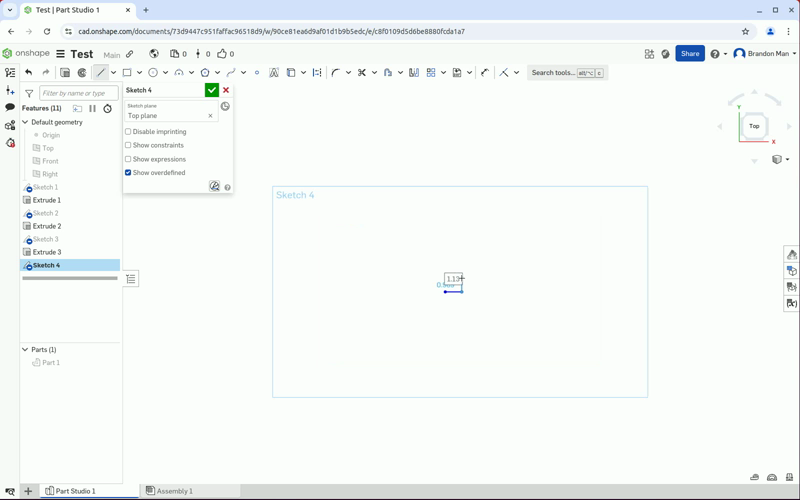
scroll(6)
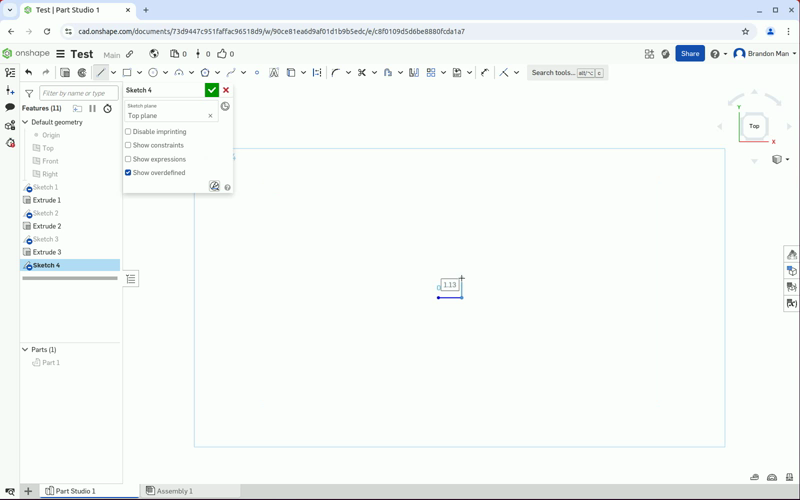
scroll(6)
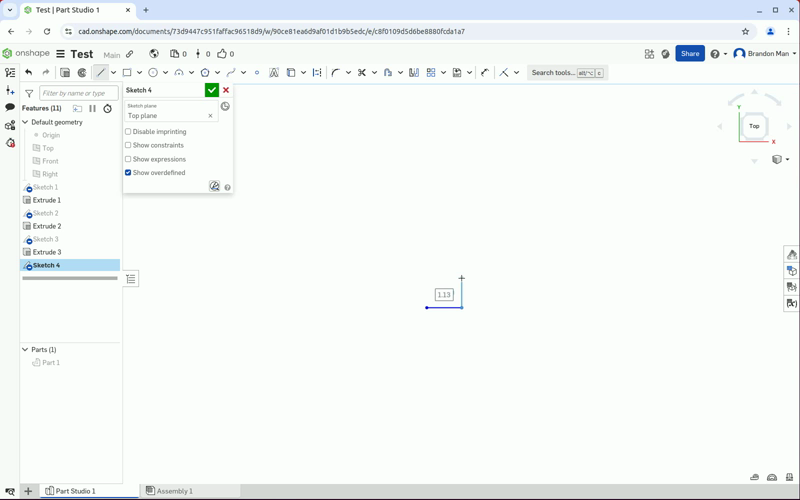
scroll(6)
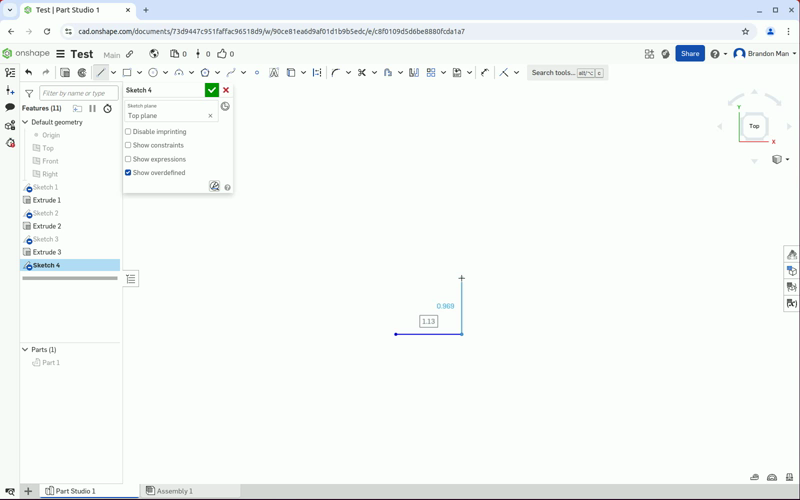
click(461, 277)
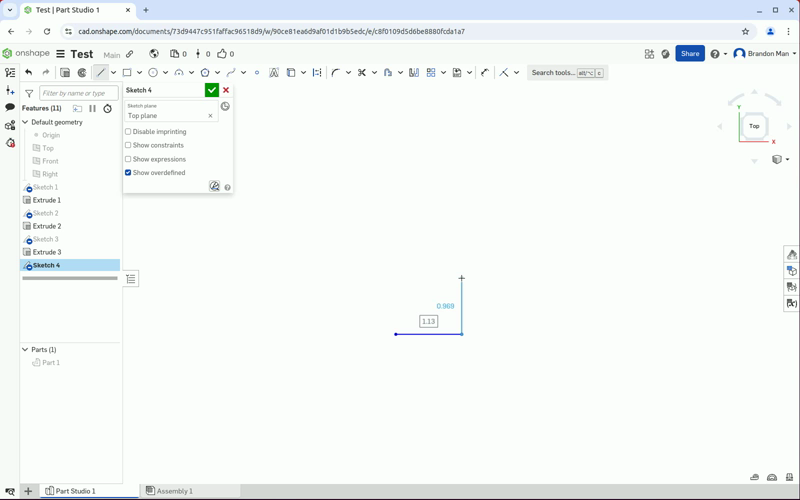
scroll(-6)
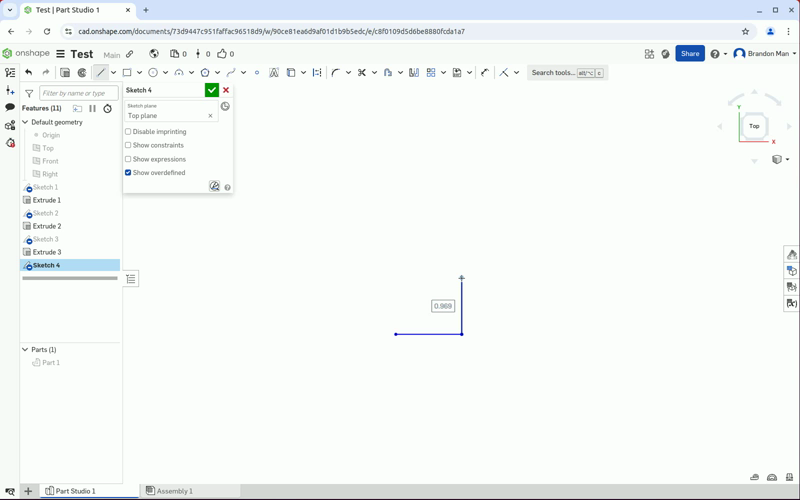
scroll(-6)
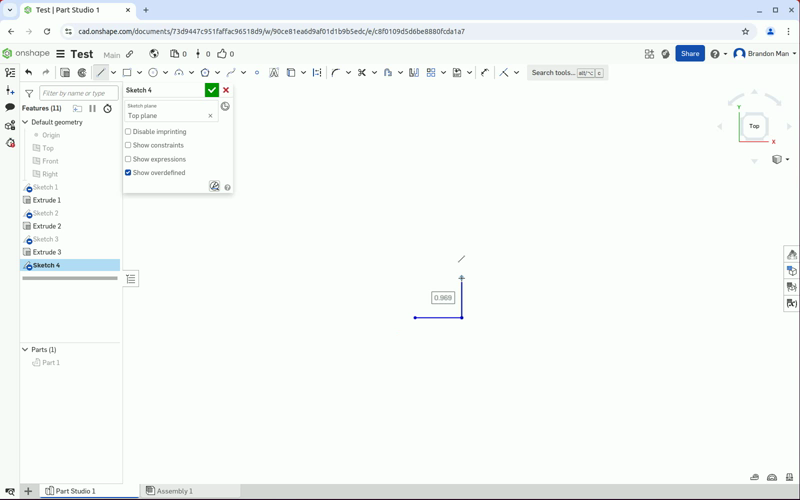
scroll(-6)
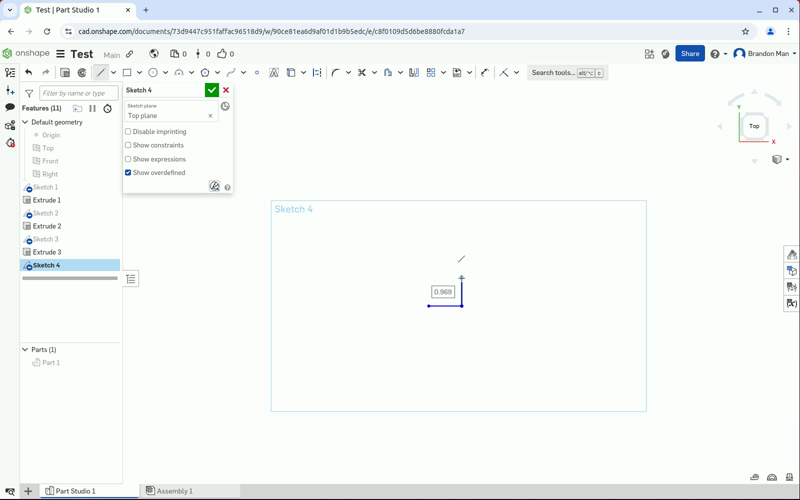
scroll(-6)
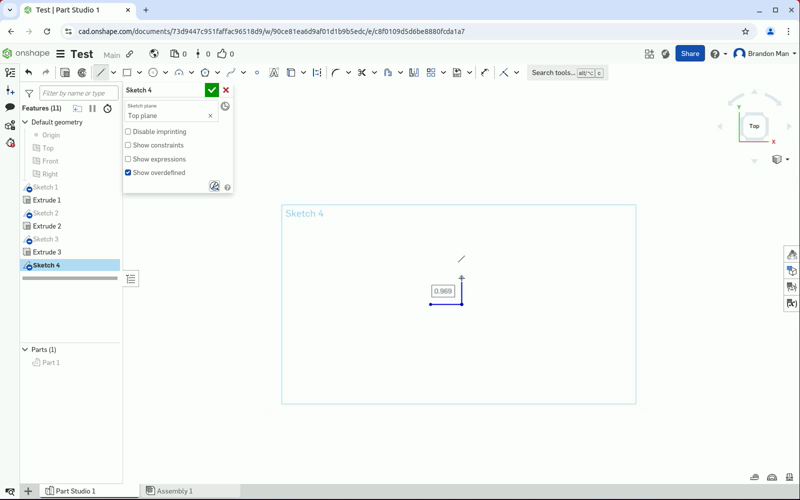
scroll(-6)
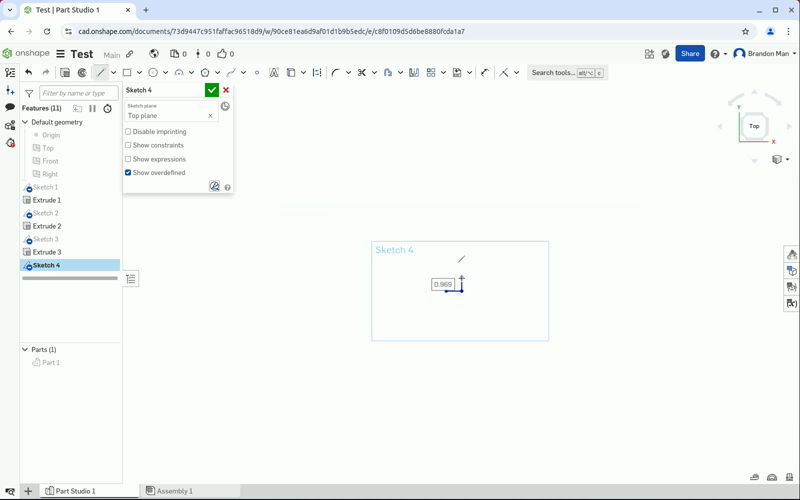
scroll(-6)
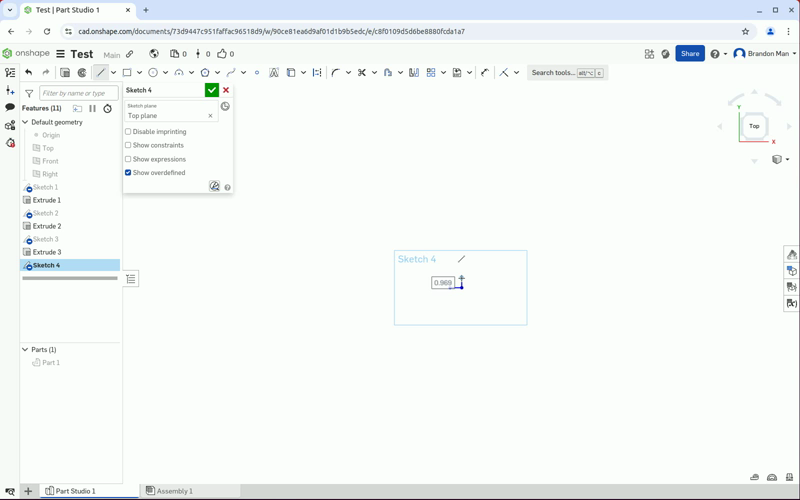
scroll(-6)
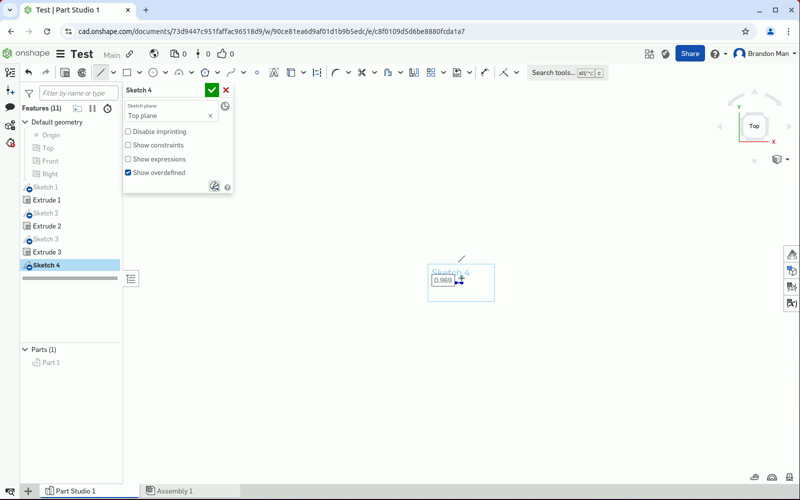
key_up(shift)
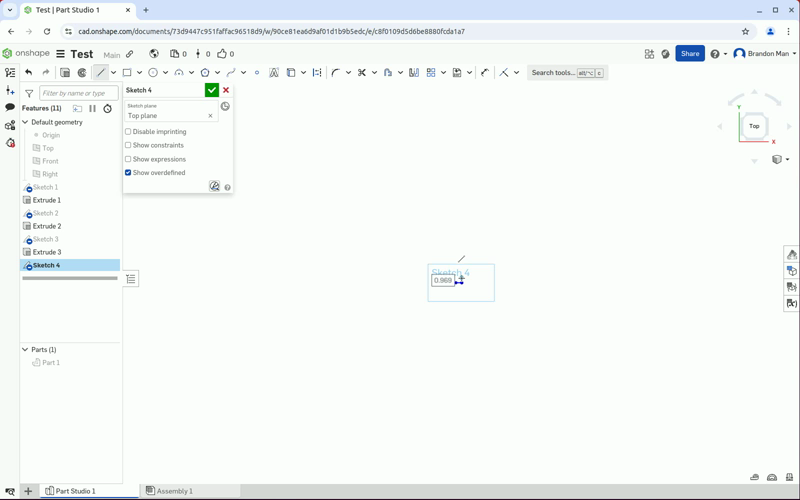
key_down(shift)
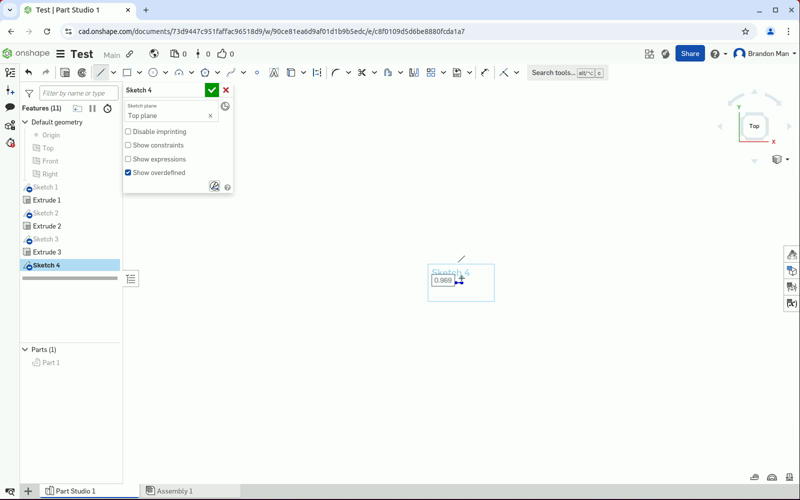
mouse_move(492, 277)
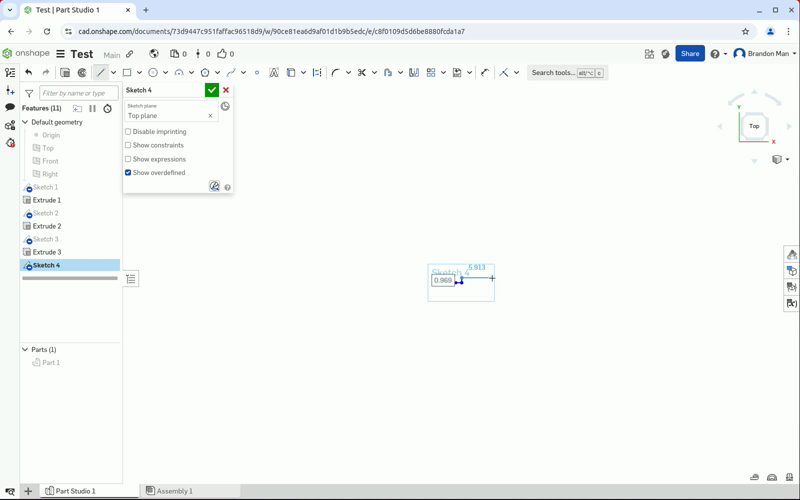
mouse_move(461, 277)
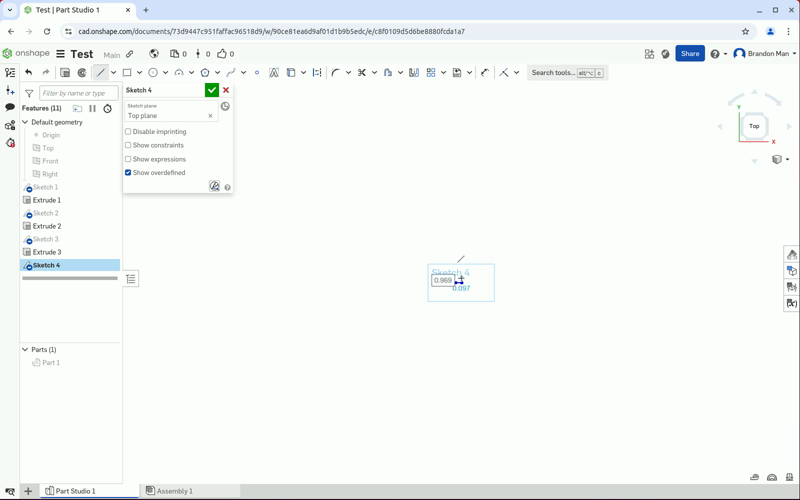
scroll(6)
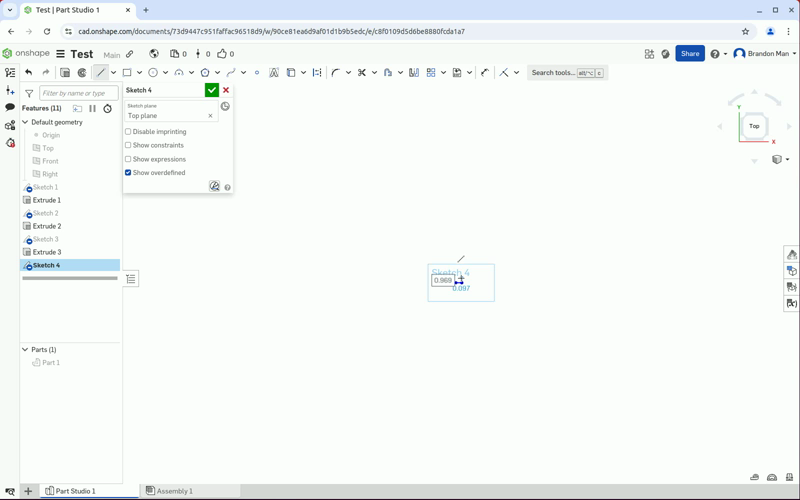
scroll(6)
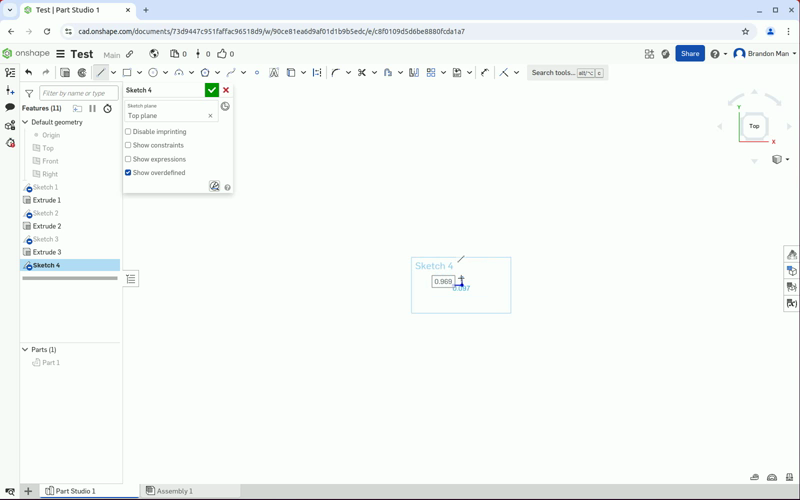
scroll(6)
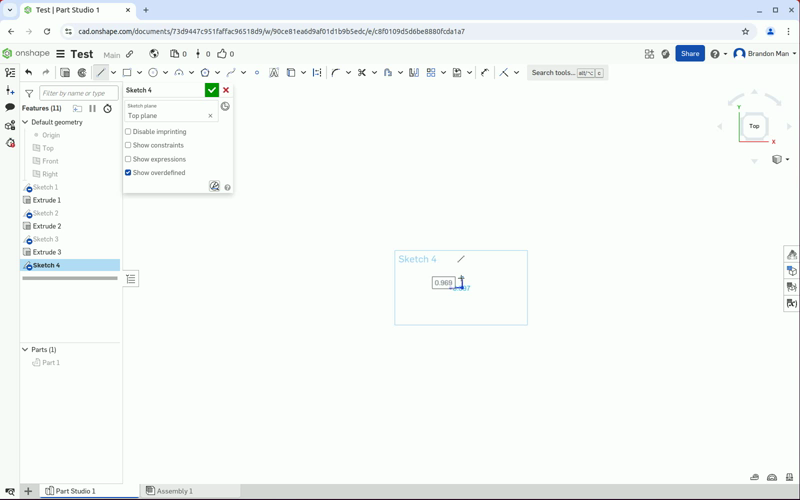
scroll(6)
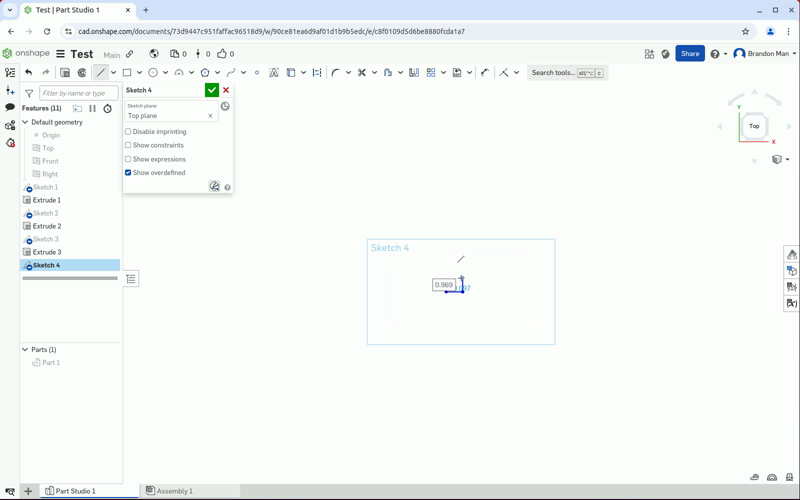
scroll(6)
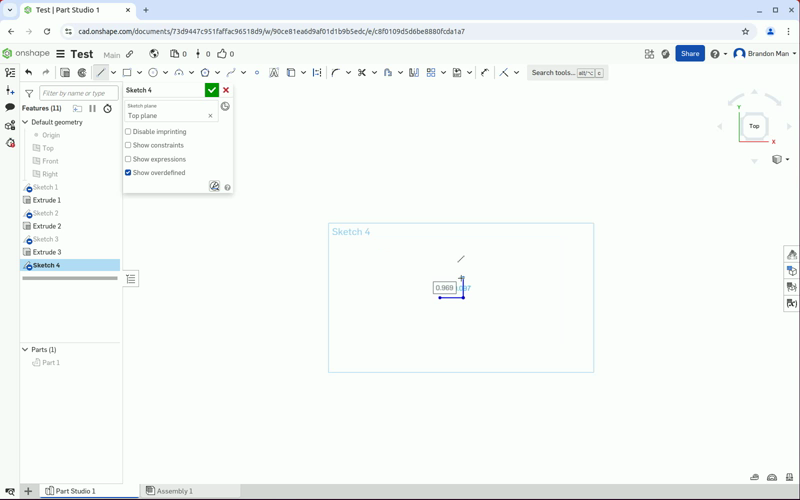
scroll(6)
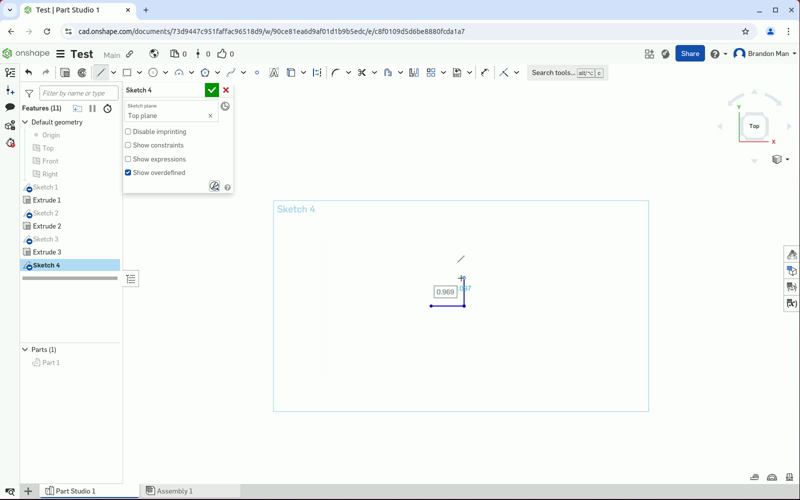
scroll(6)
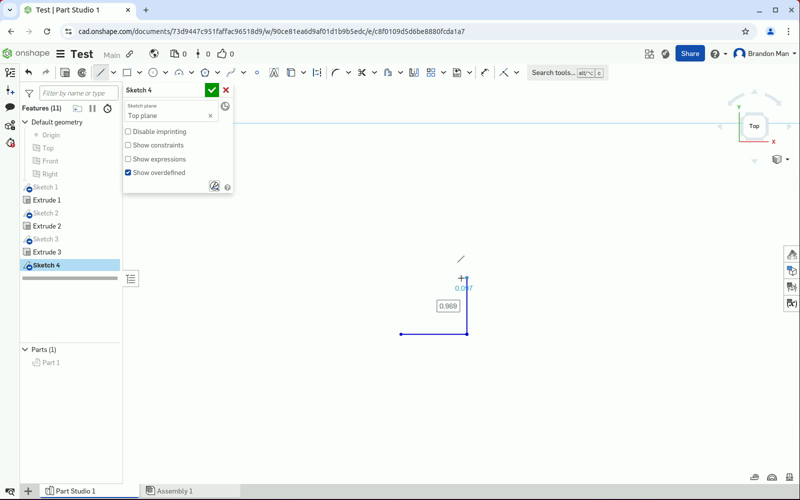
click(461, 277)
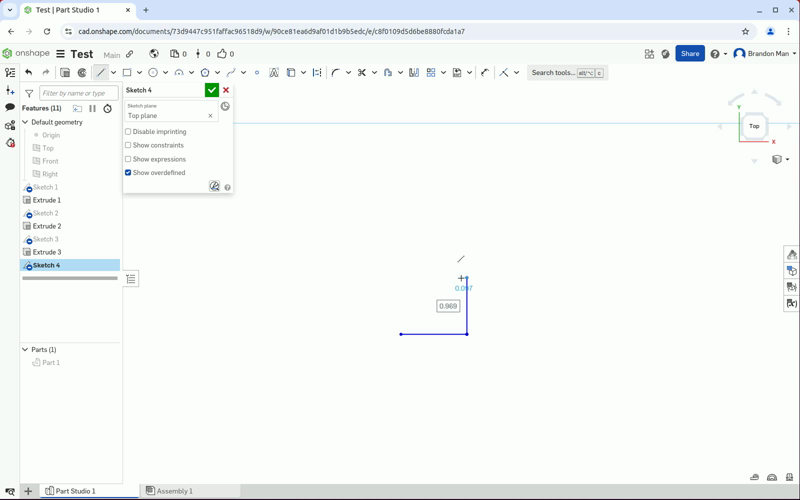
scroll(-6)
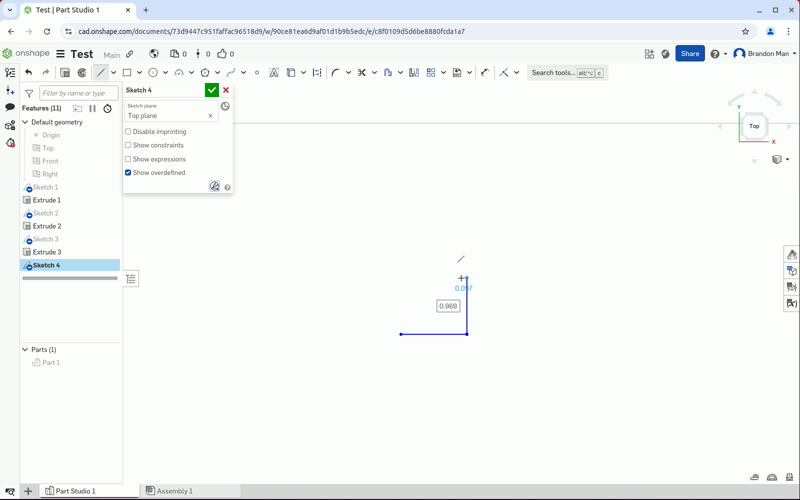
scroll(-6)
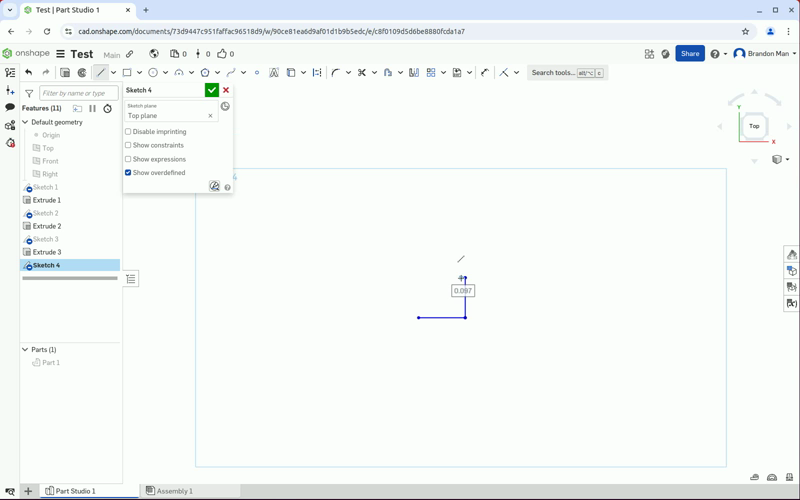
scroll(-6)
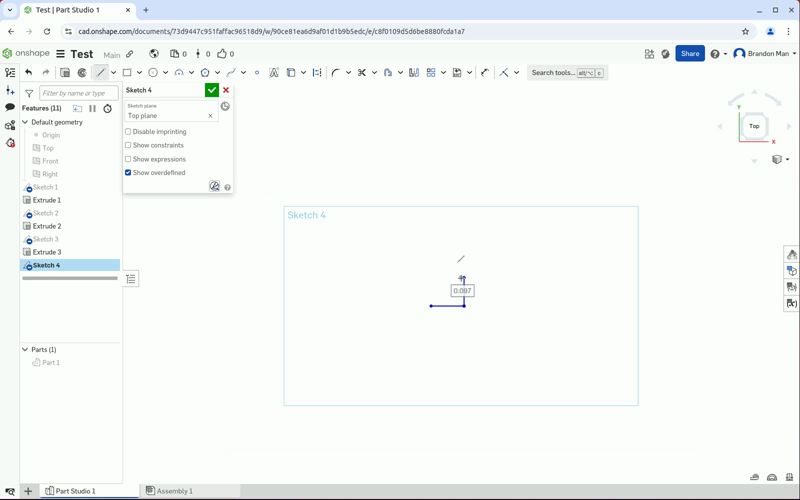
scroll(-6)
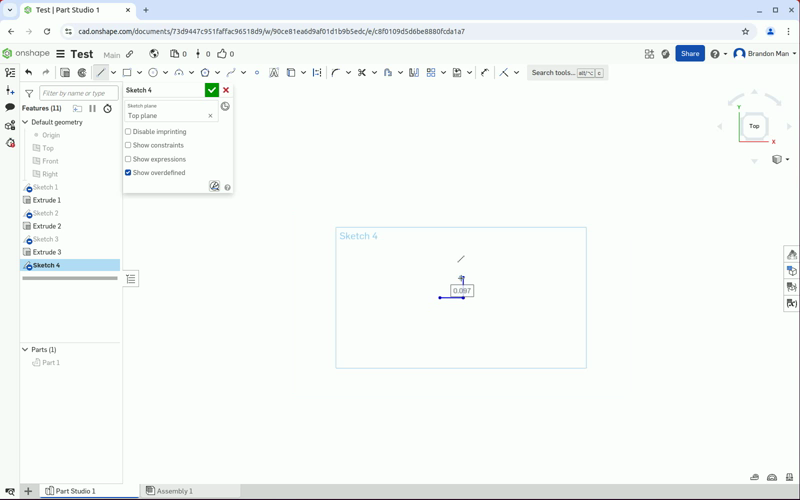
scroll(-6)
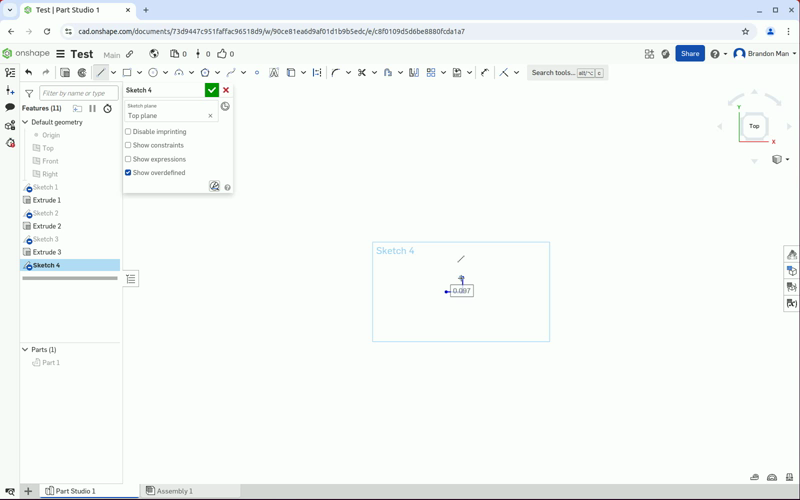
scroll(-6)
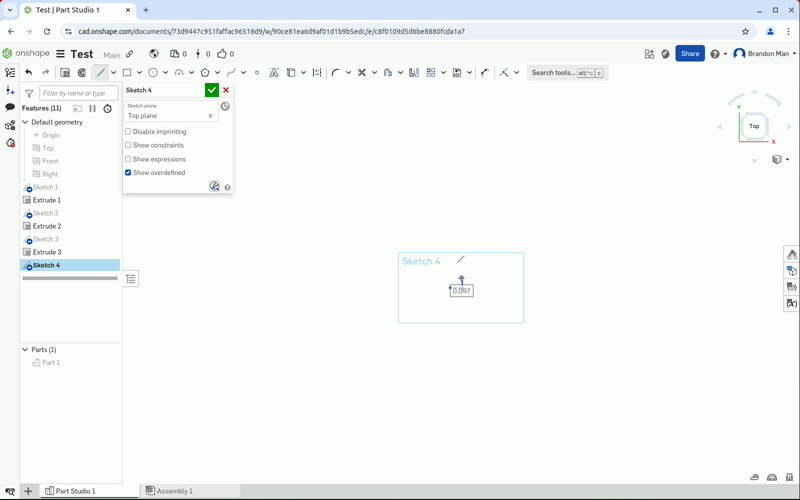
scroll(-6)
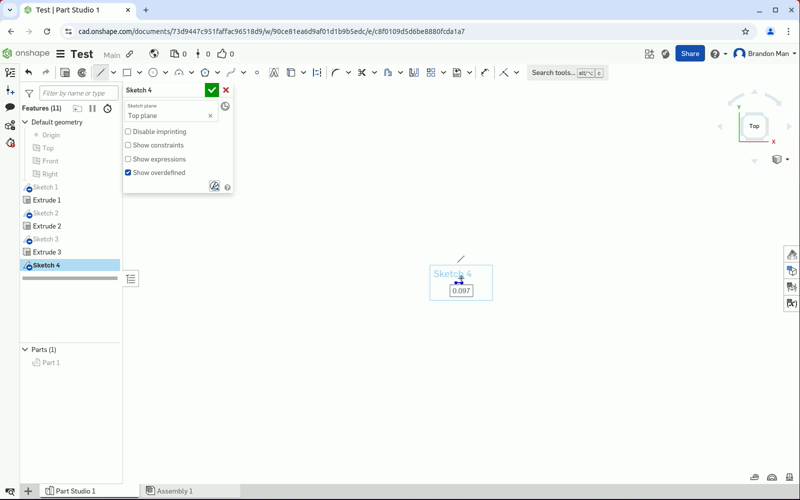
key_up(shift)
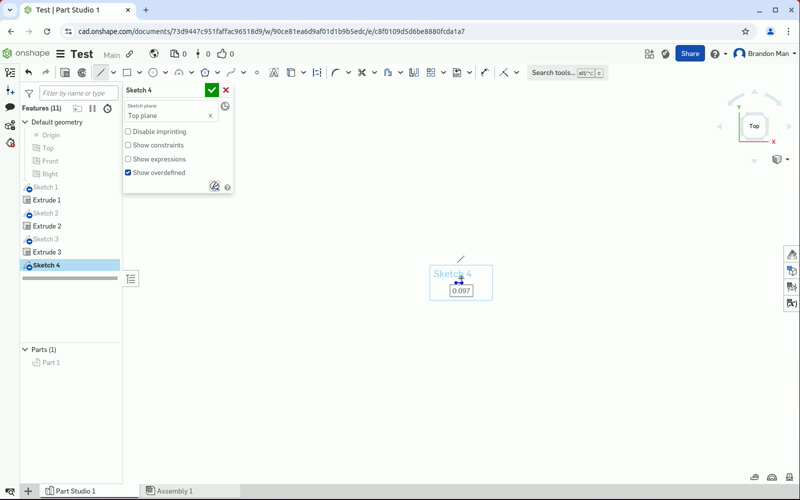
mouse_move(491, 277)
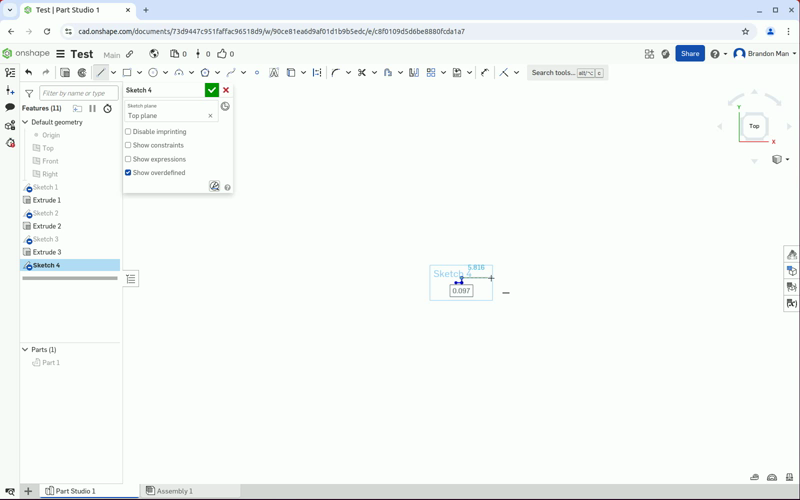
key_down(shift)
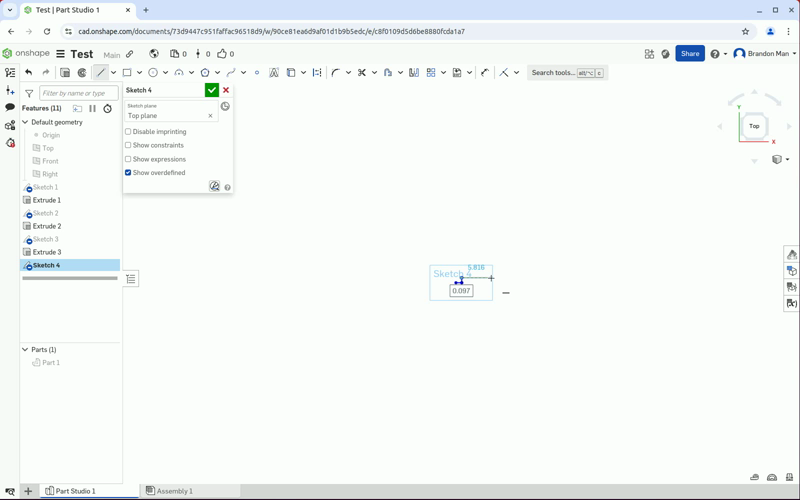
mouse_move(456, 282)
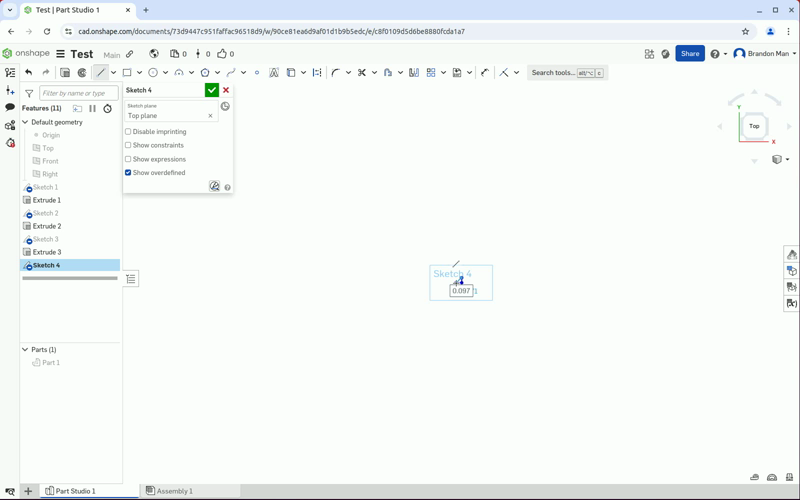
key_up(shift)
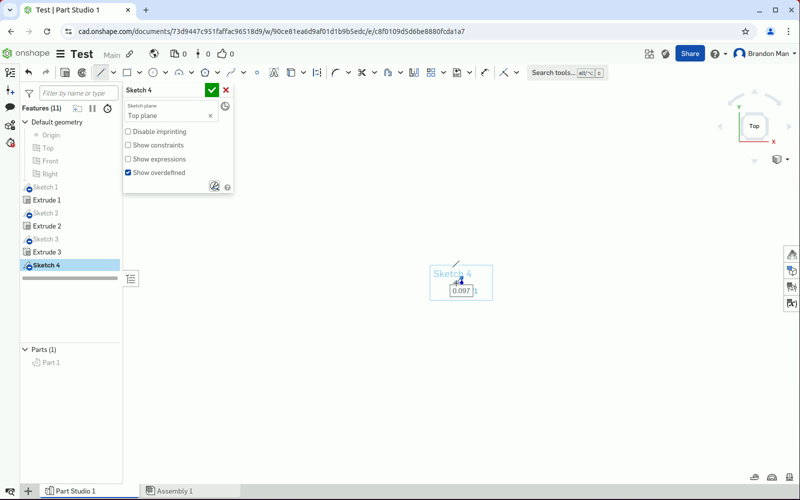
click(456, 282)
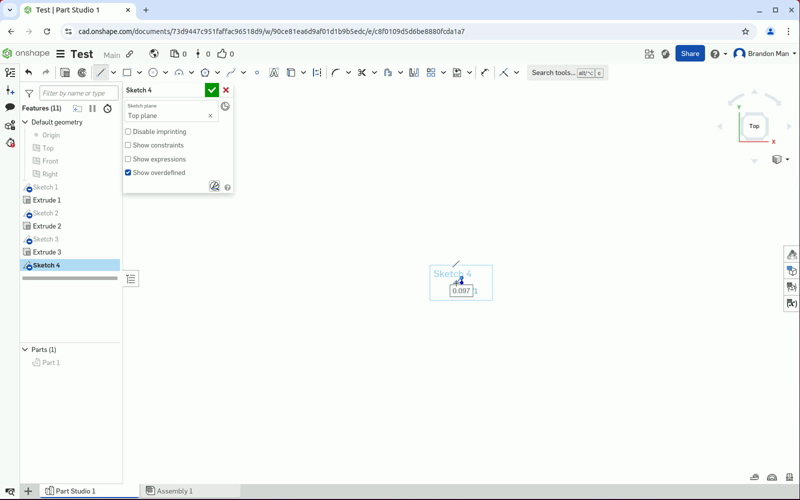
key(esc)
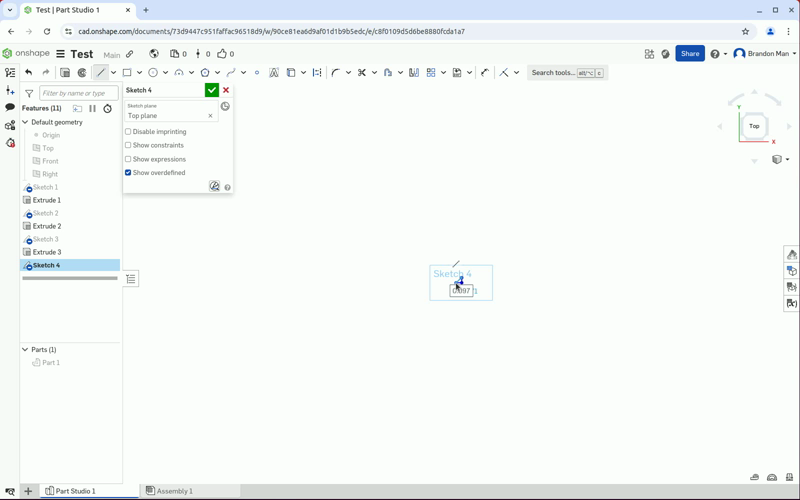
mouse_move(458, 280)
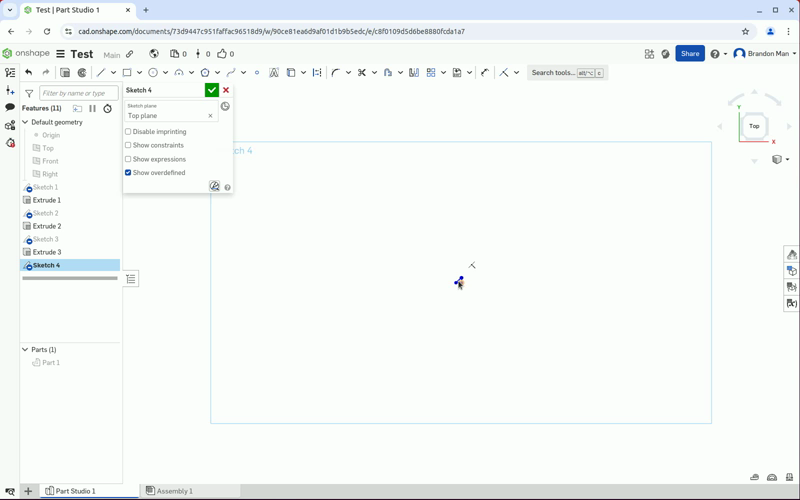
scroll(6)
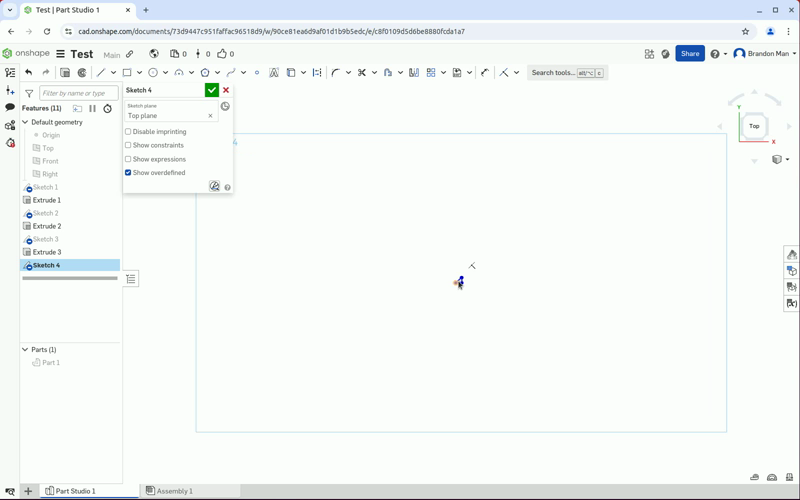
scroll(6)
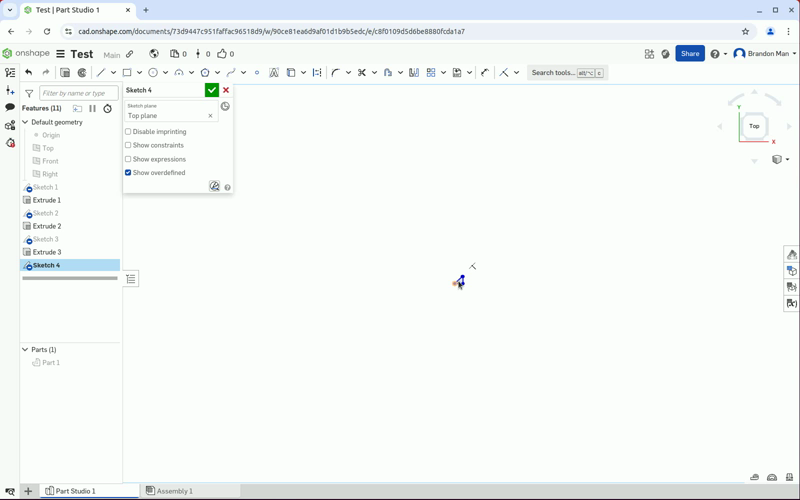
scroll(6)
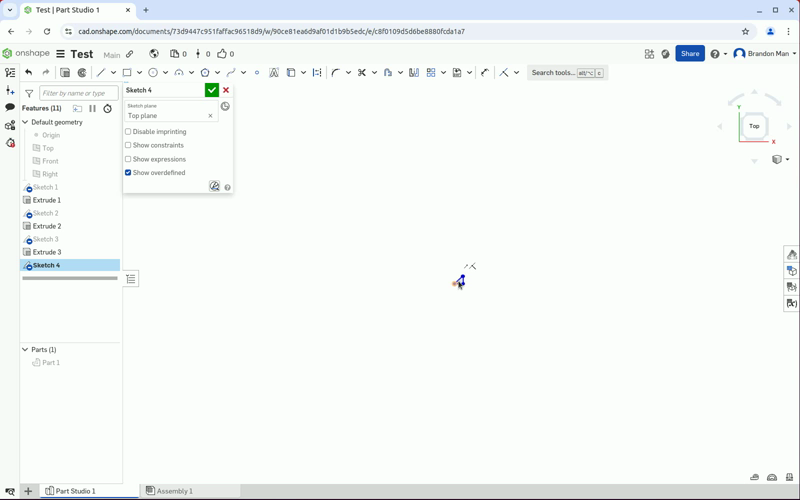
scroll(6)
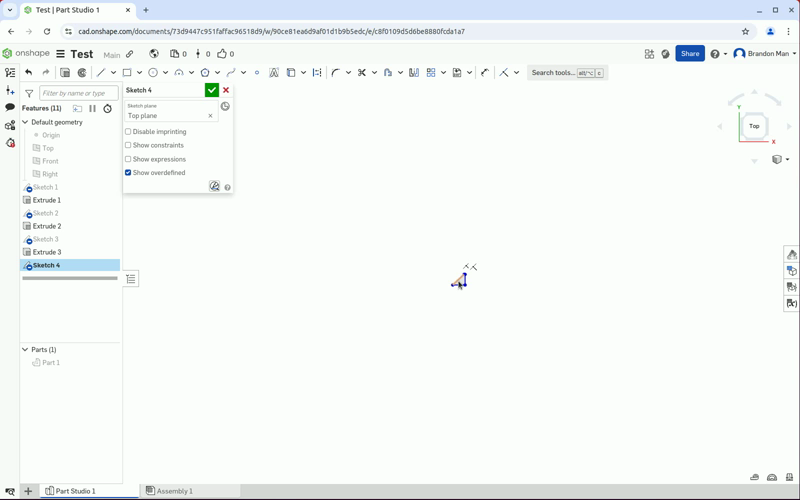
scroll(6)
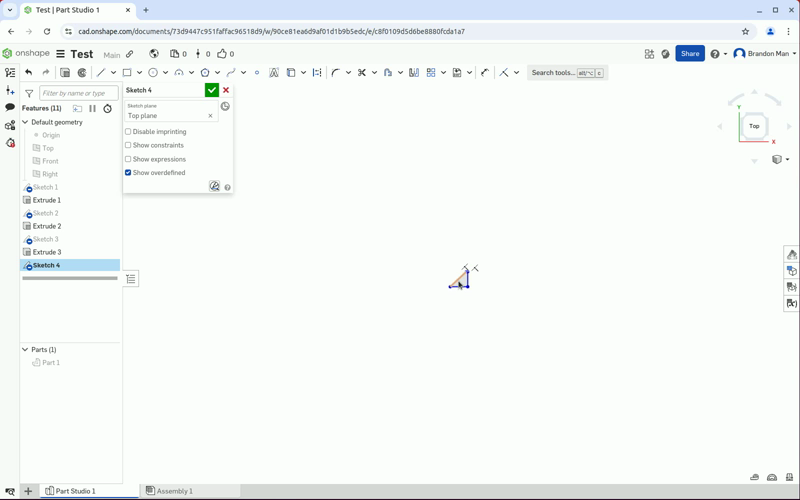
scroll(6)
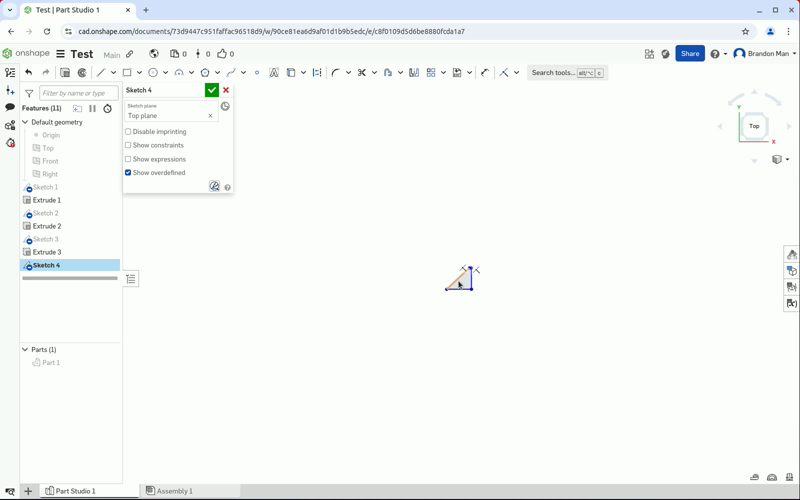
scroll(6)
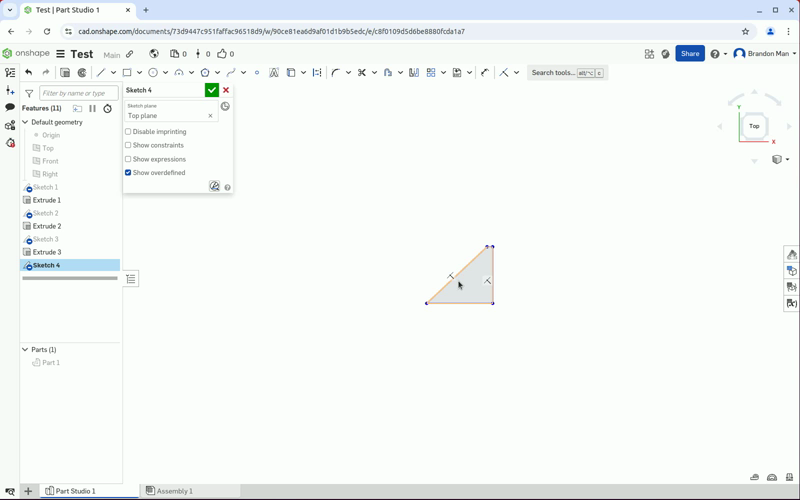
click(458, 280)
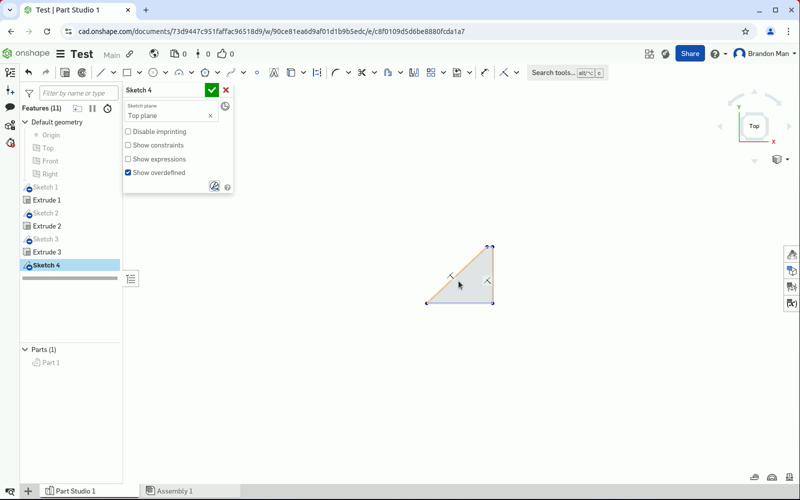
scroll(-6)
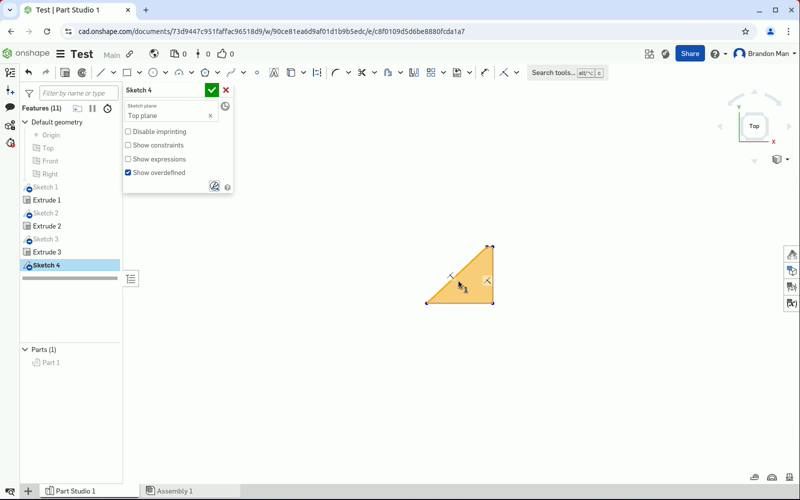
scroll(-6)
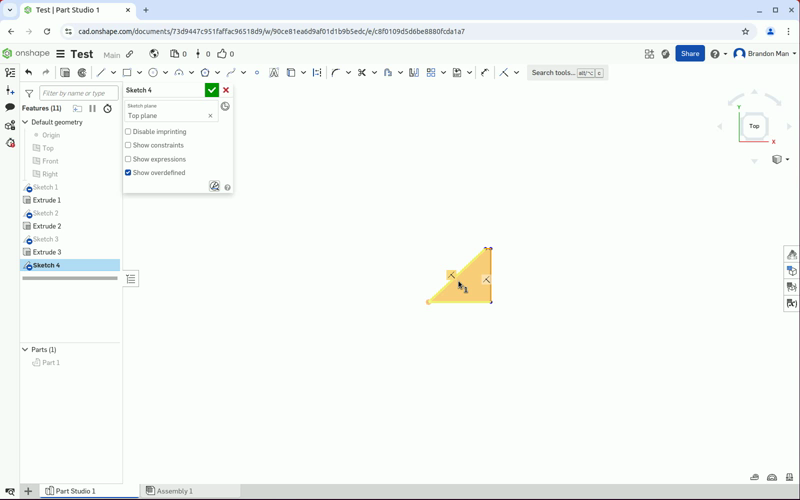
scroll(-6)
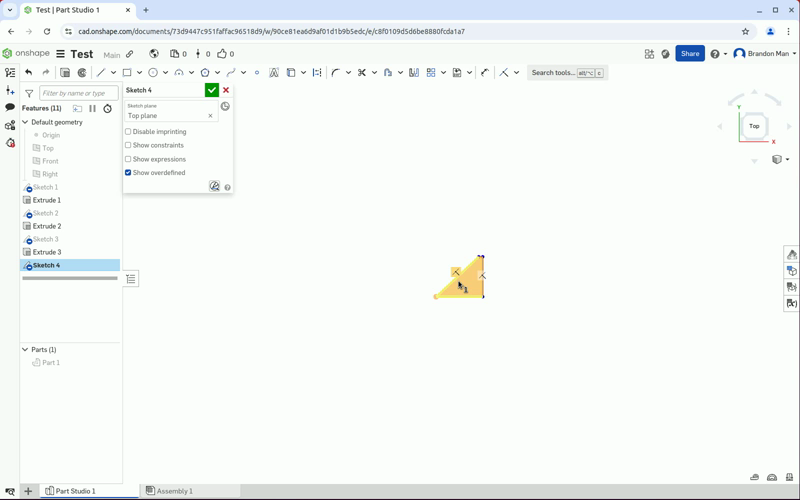
scroll(-6)
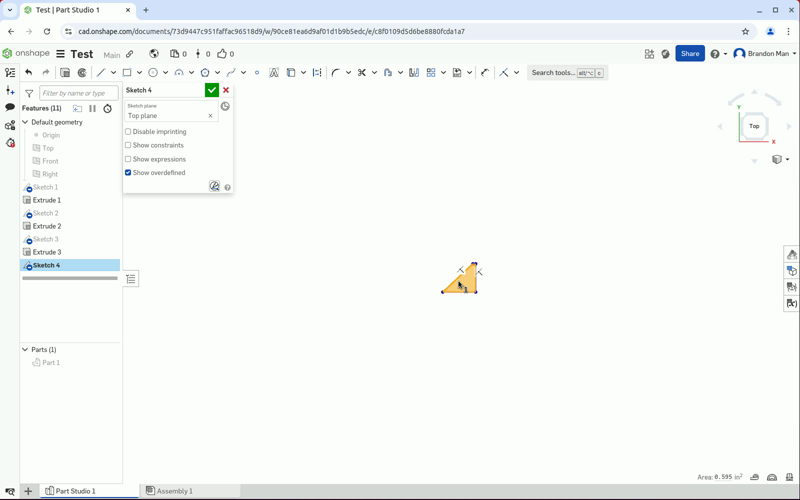
scroll(-6)
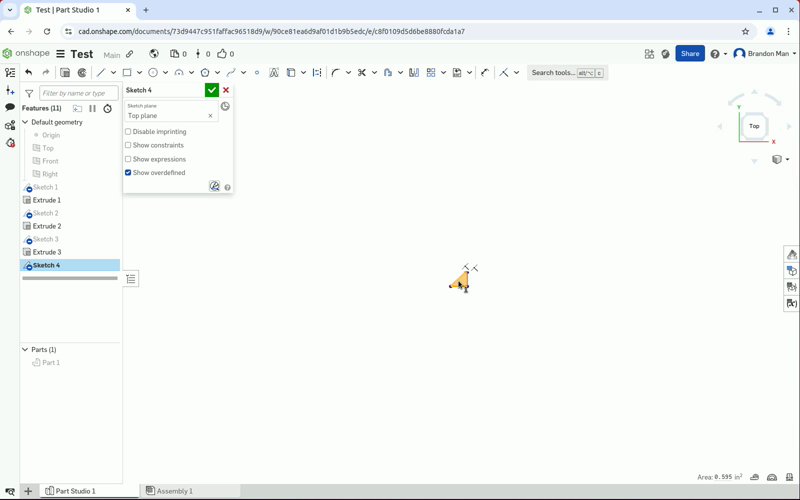
scroll(-6)
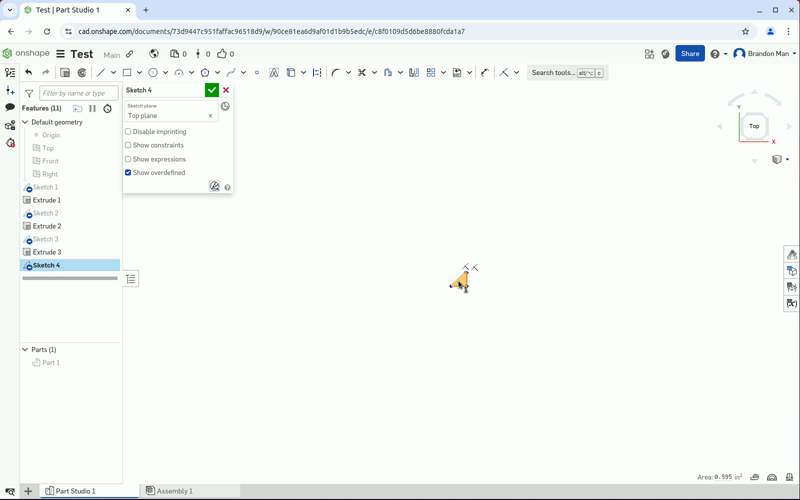
scroll(-6)
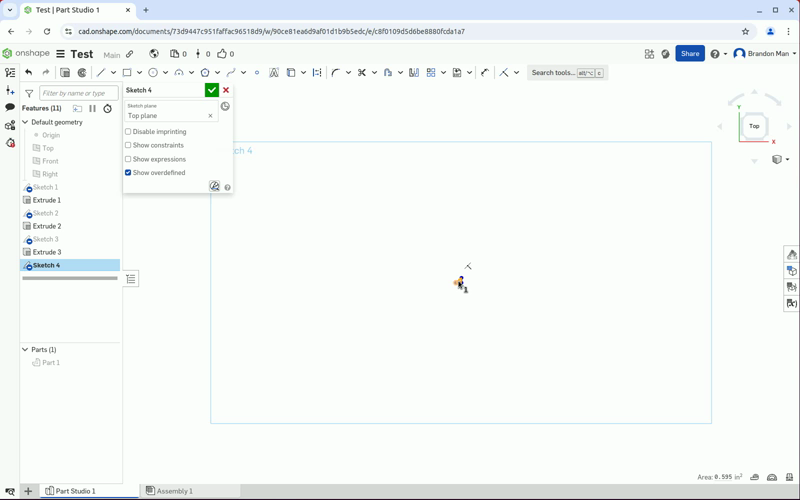
mouse_move(73, 352)
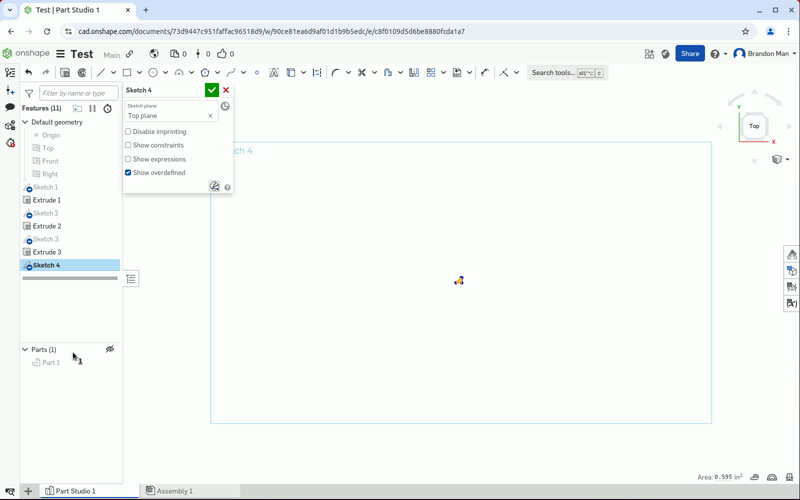
key(shift+y)
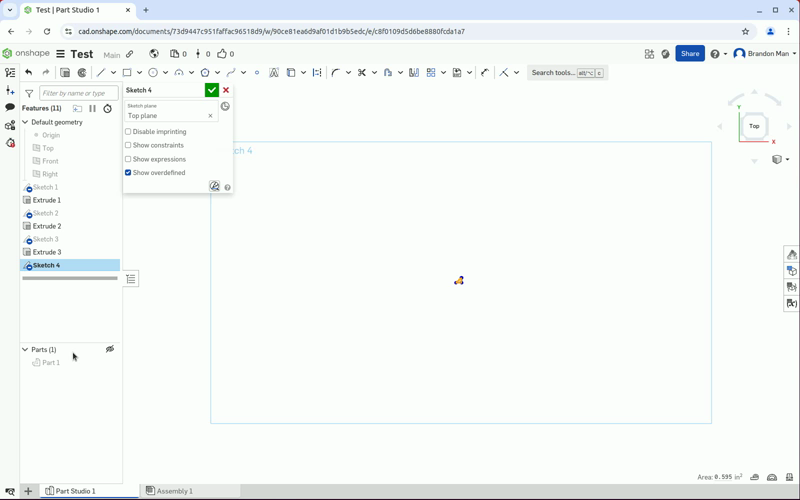
key(shift+e)
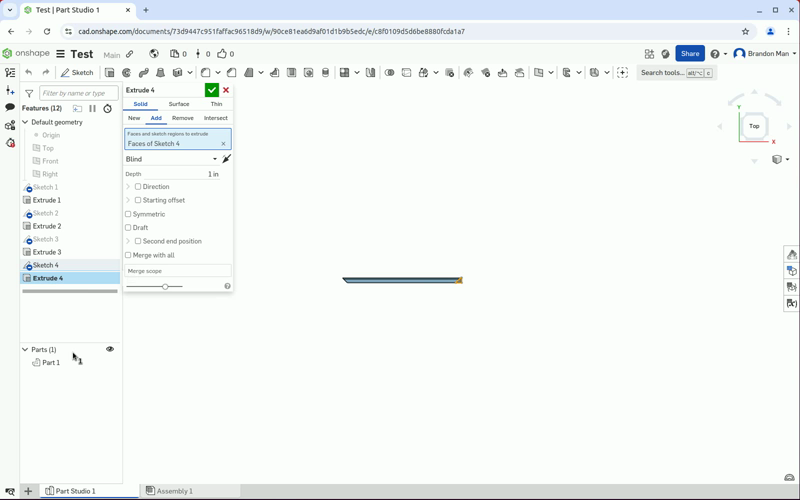
mouse_move(143, 106)
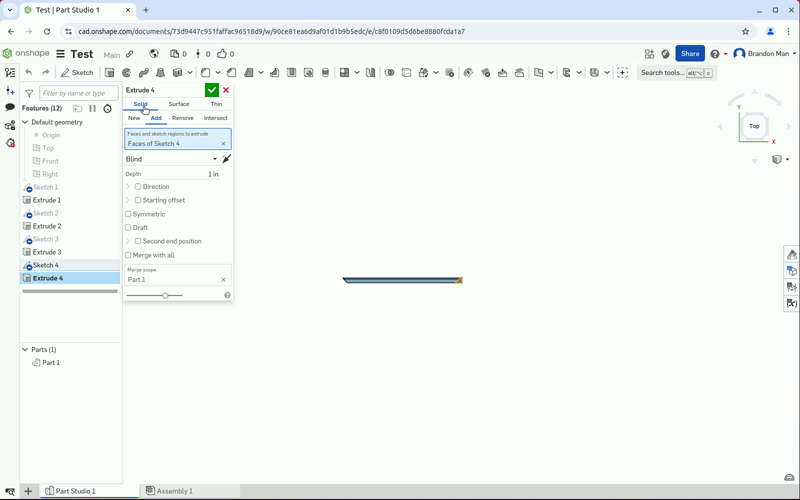
click(143, 106)
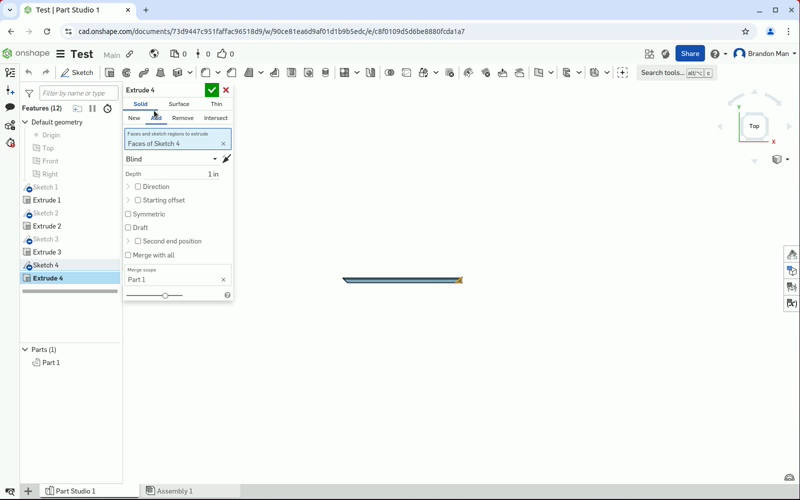
mouse_move(186, 120)
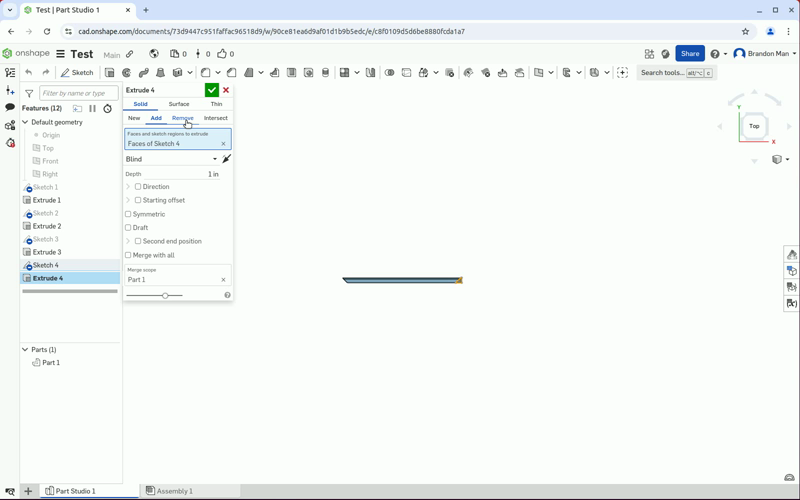
click(186, 120)
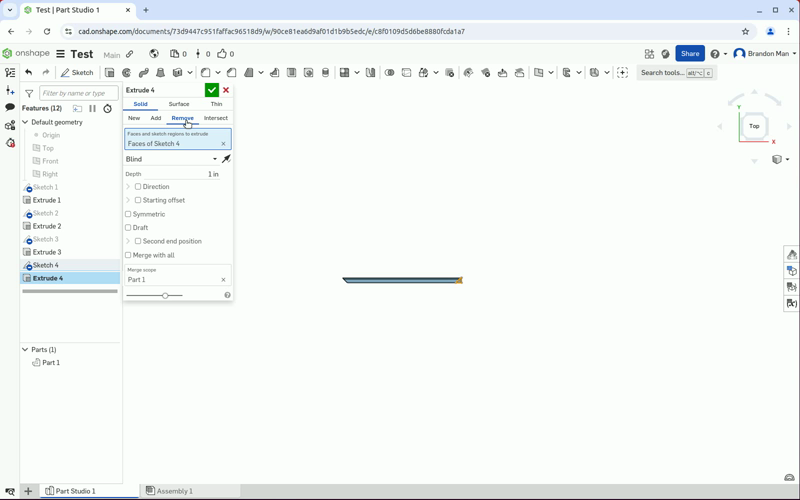
key(tab, 4)
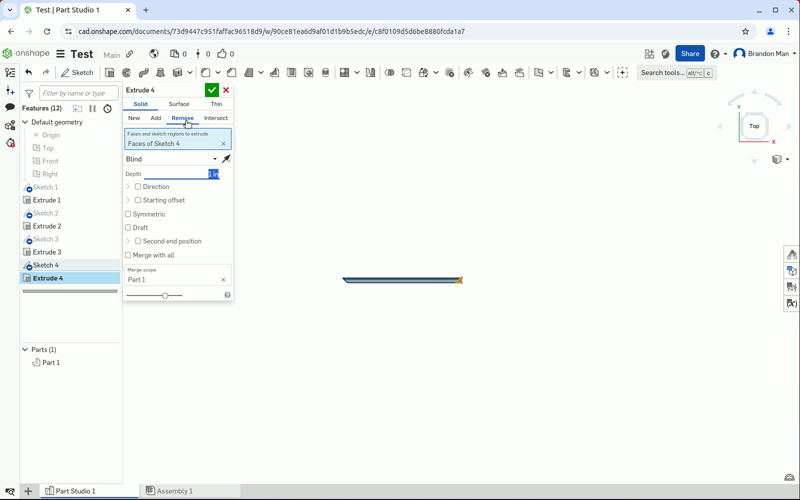
text(0.963)
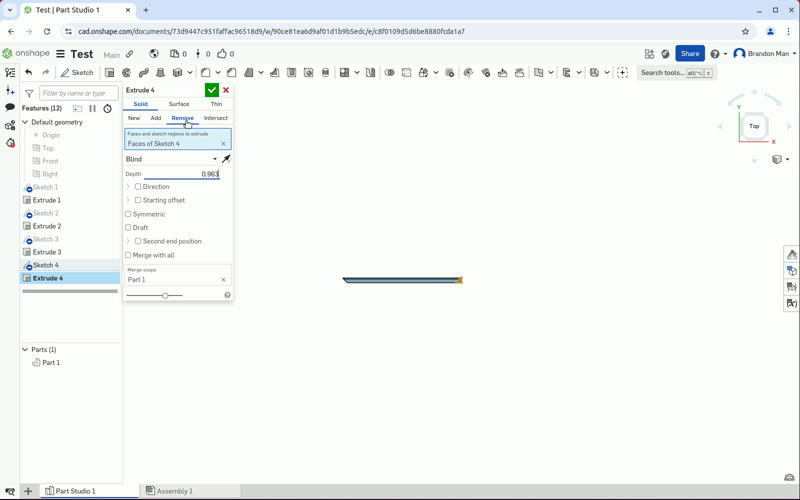
key(tab, 6)
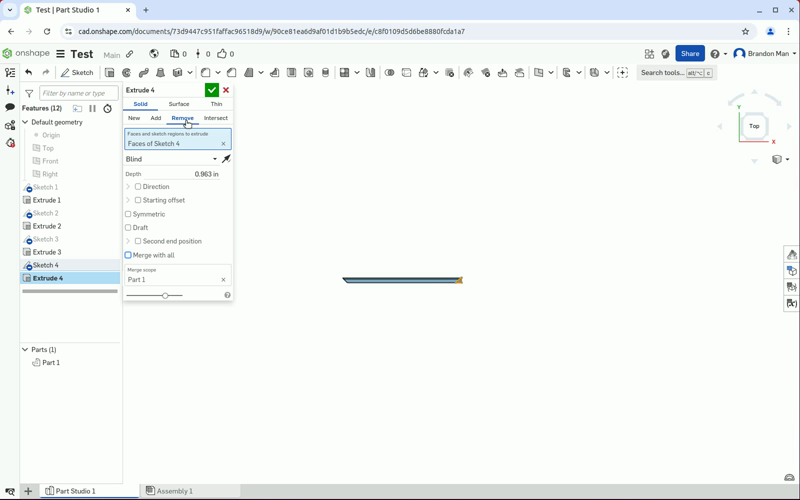
key(space)
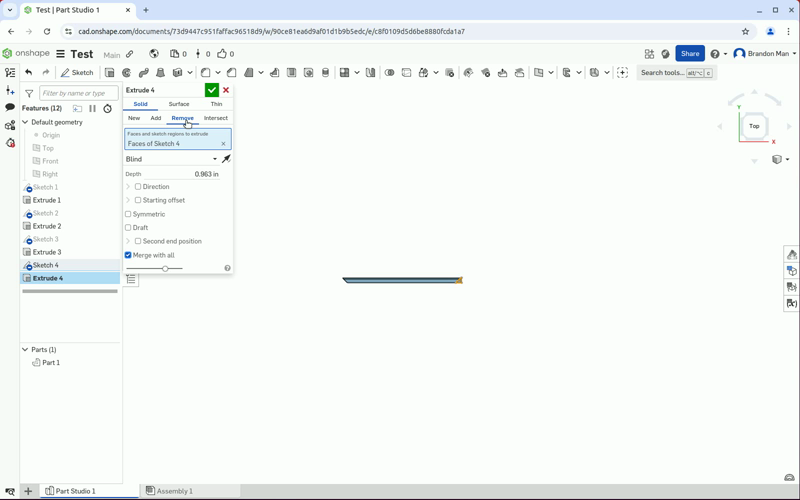
key(enter)
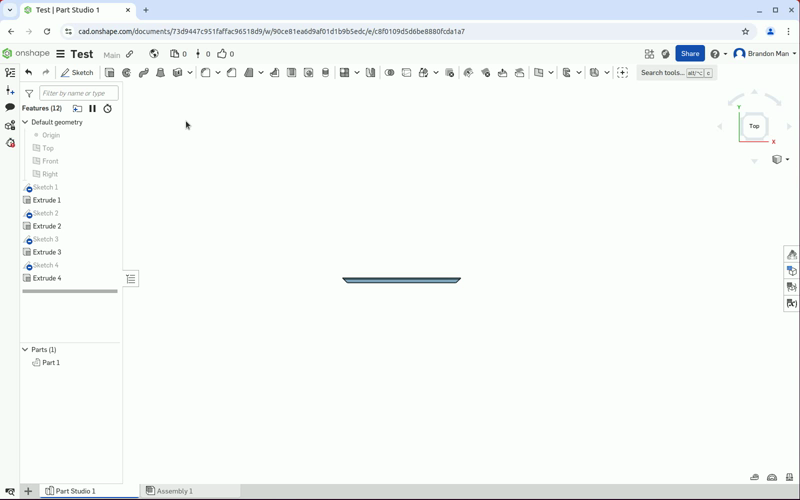
key(shift+h)
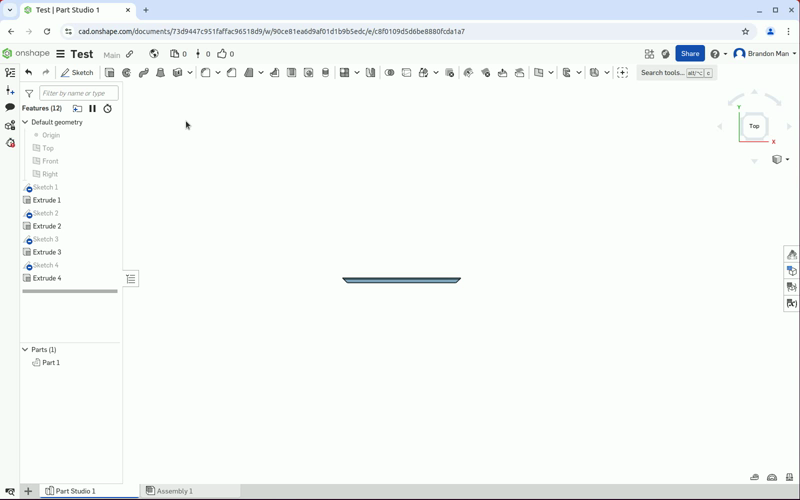
key(shift+h)
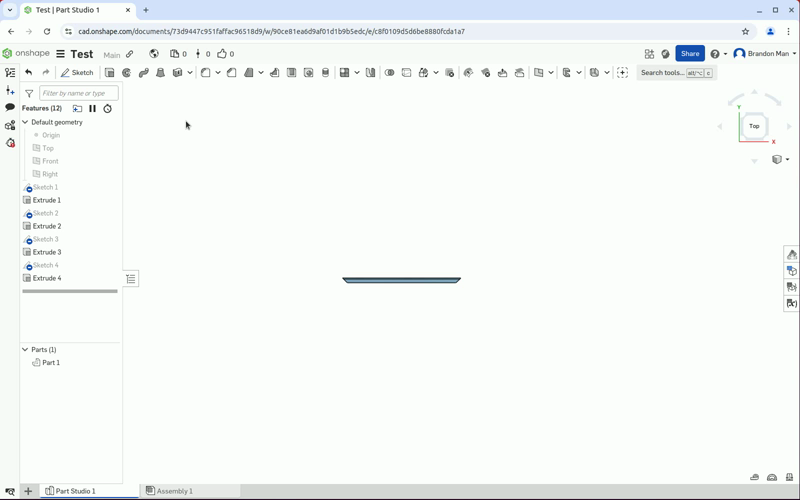
mouse_move(73, 189)
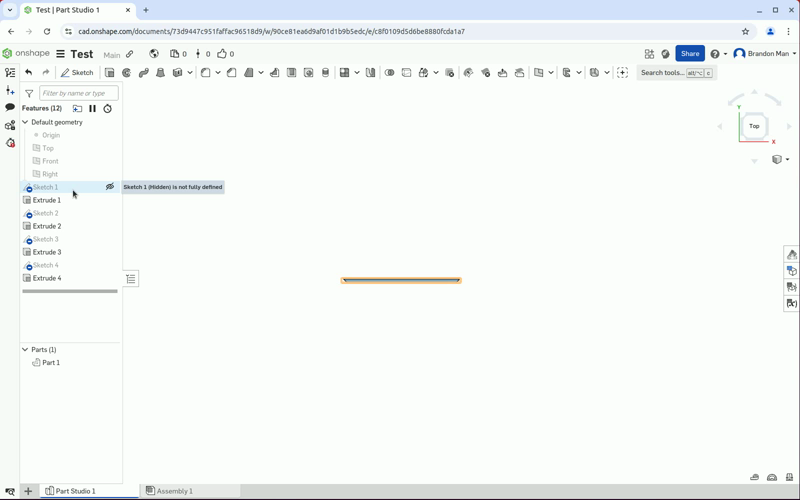
click(73, 189)
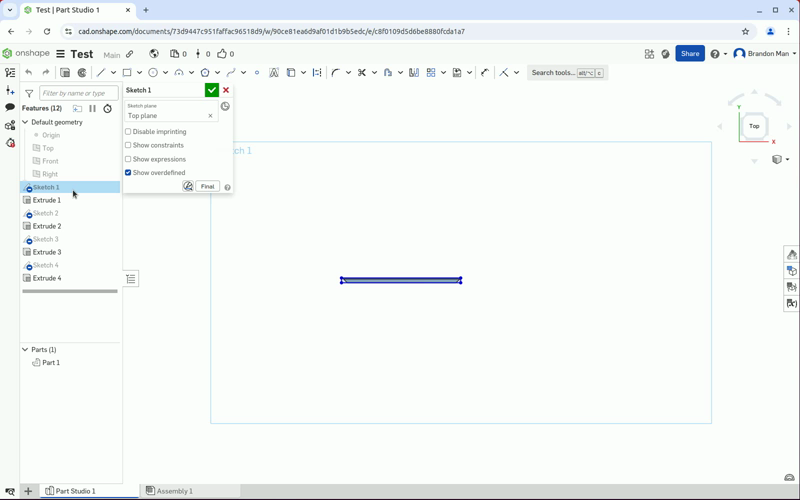
mouse_move(229, 92)
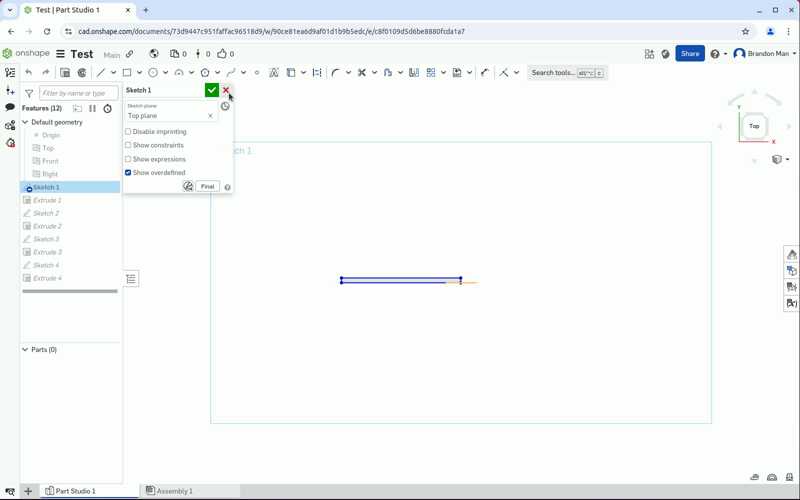
click(229, 92)
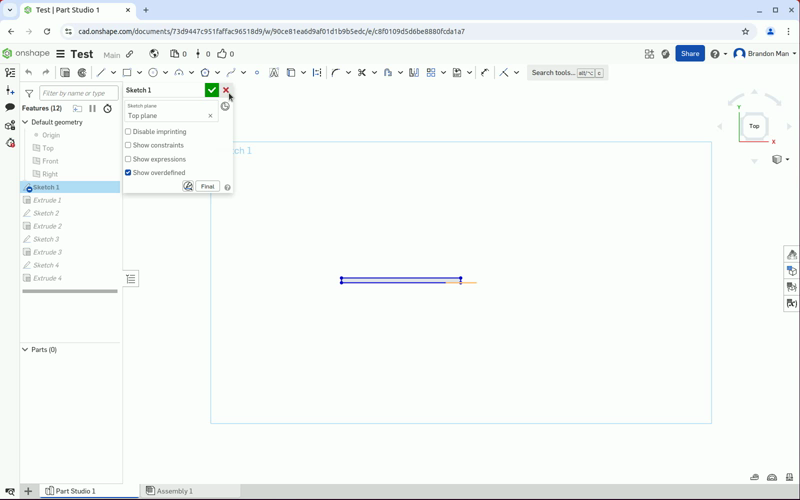
key(shift+s)
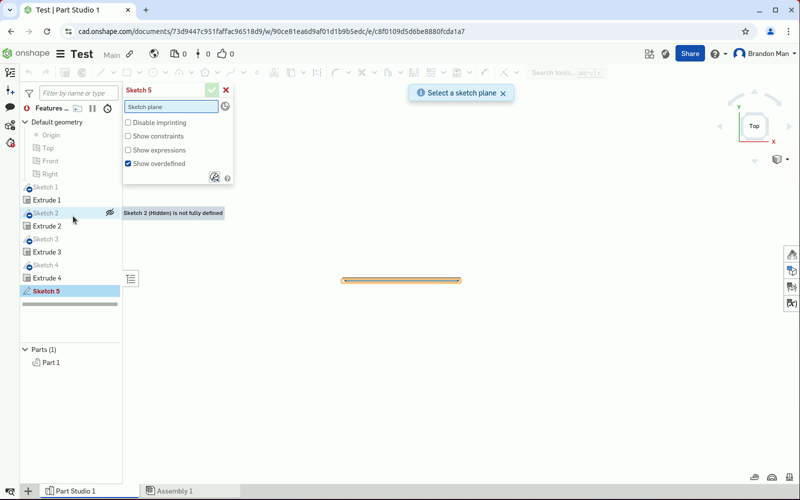
scroll(3)
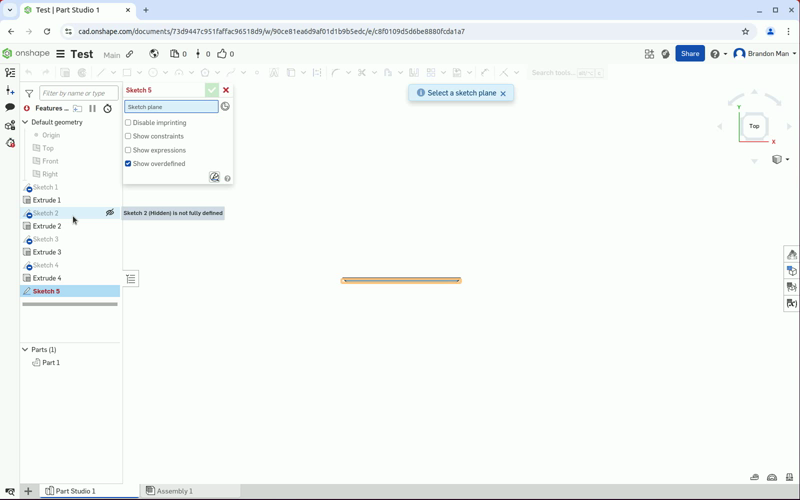
mouse_move(73, 150)
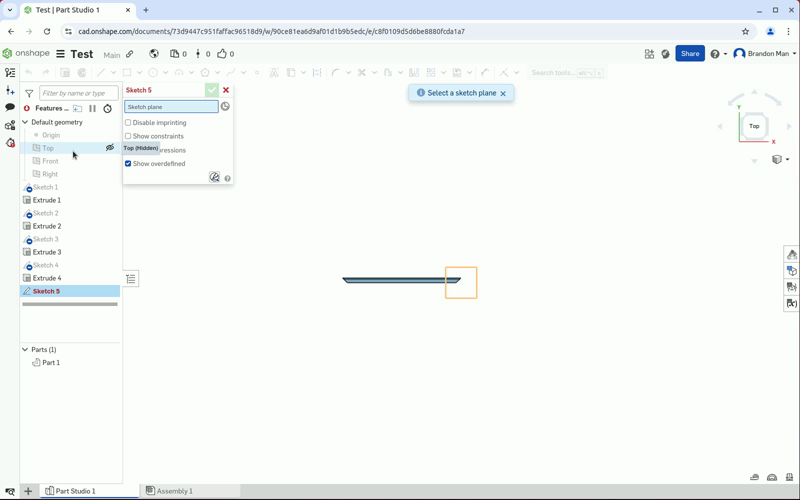
click(73, 150)
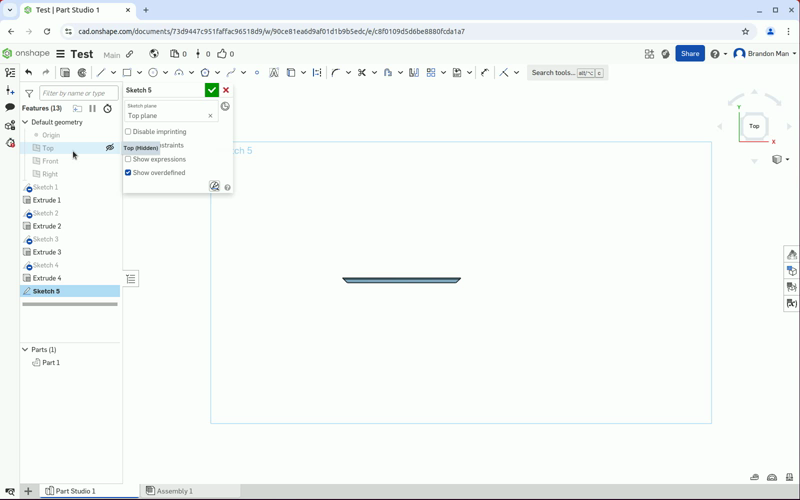
mouse_move(73, 352)
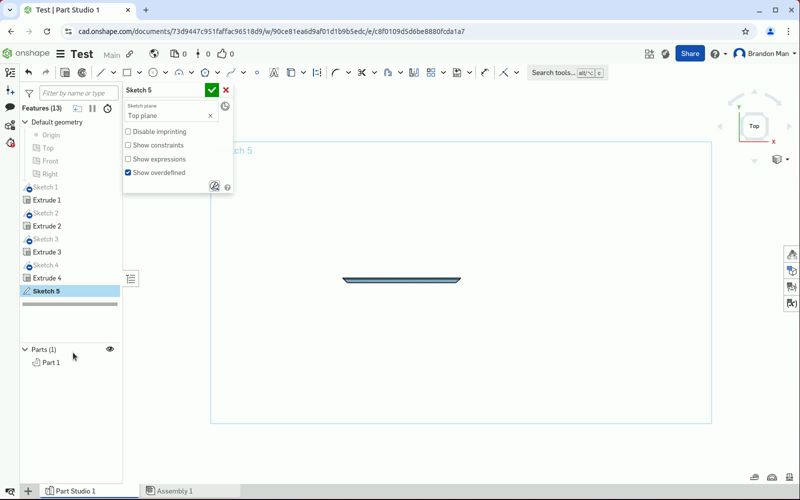
key(y)
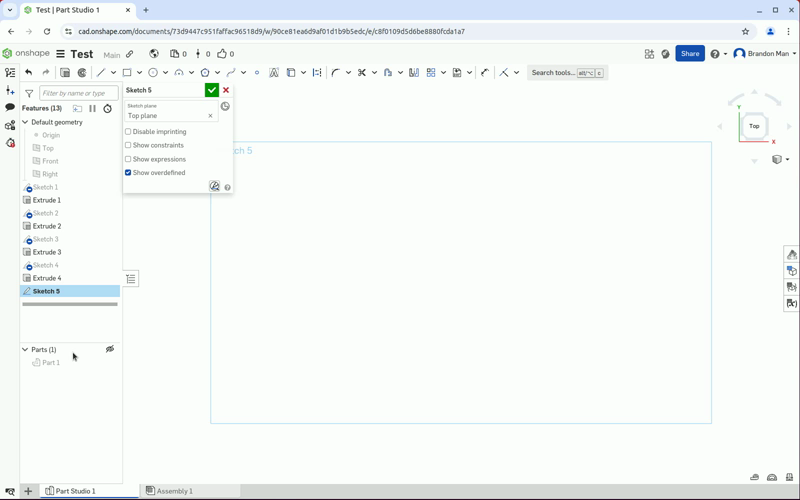
key(l)
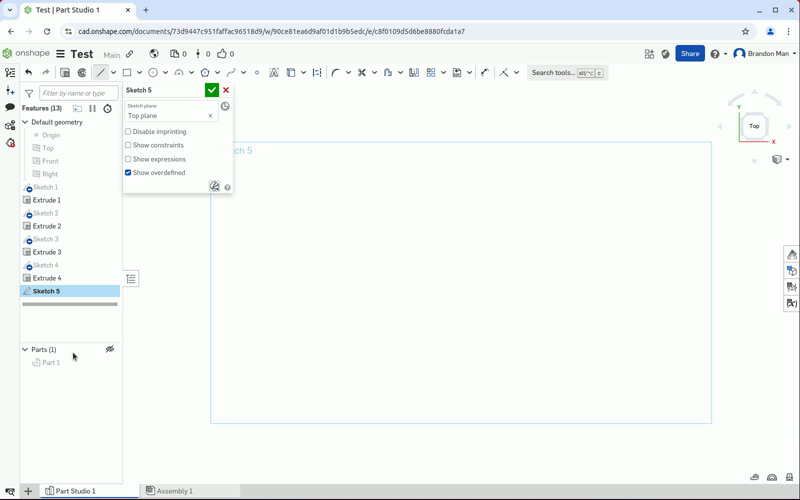
key_down(shift)
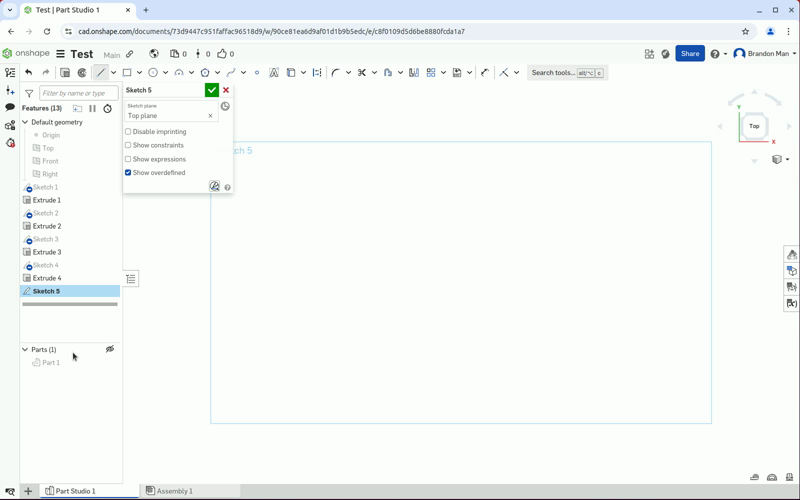
mouse_move(348, 279)
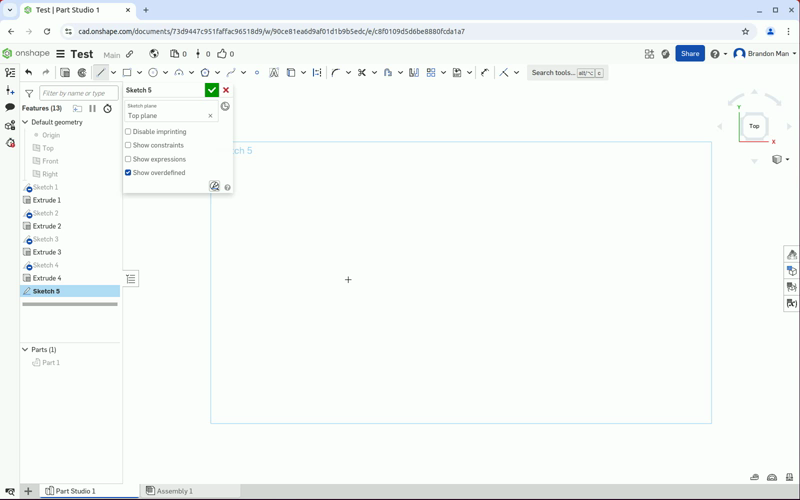
click(348, 279)
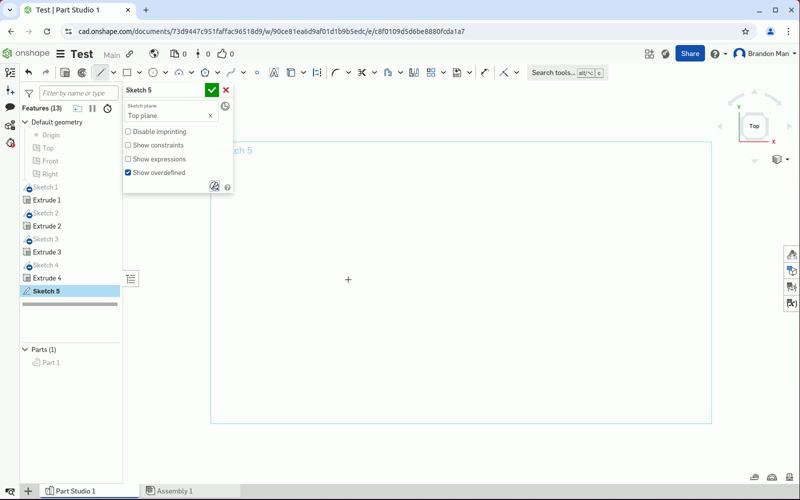
key_up(shift)
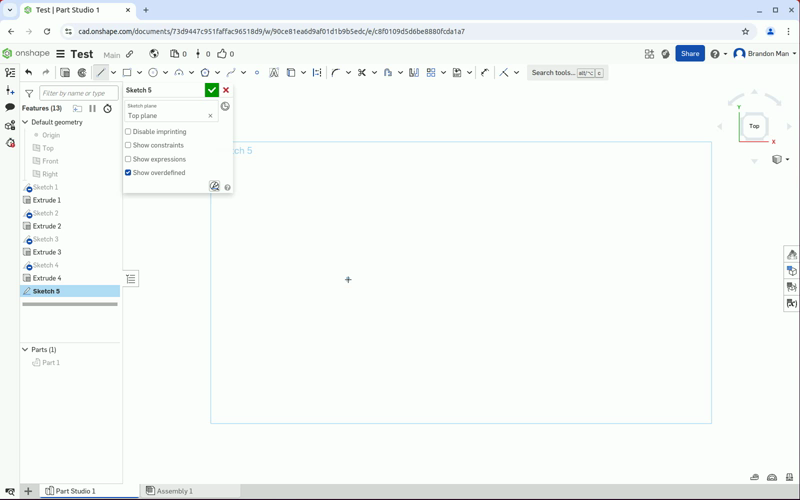
key_down(shift)
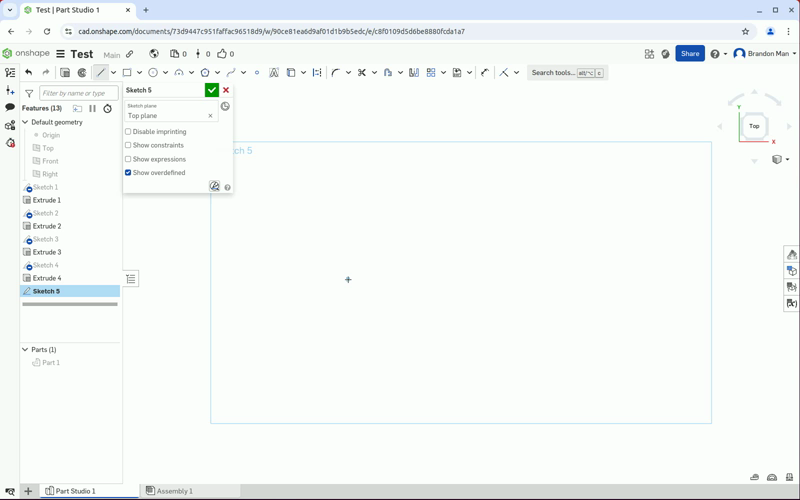
mouse_move(378, 279)
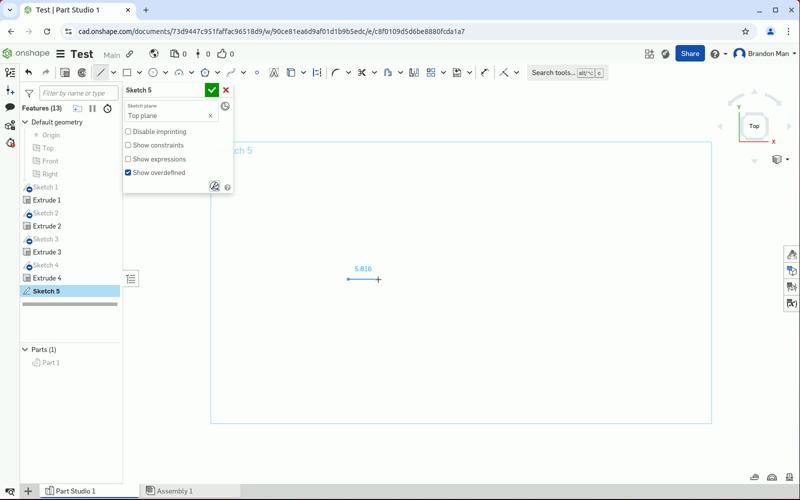
mouse_move(349, 279)
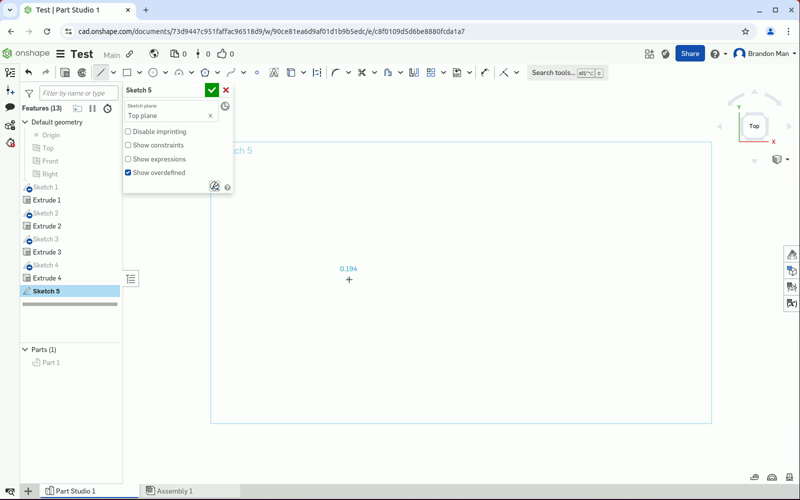
scroll(6)
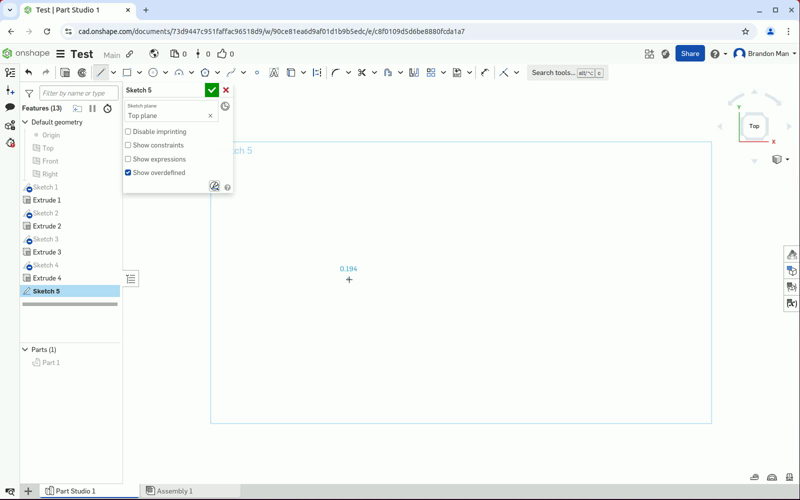
scroll(6)
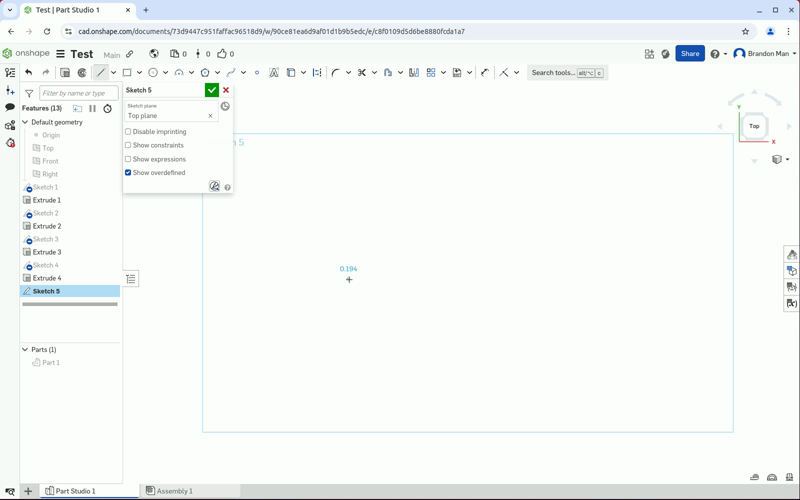
scroll(6)
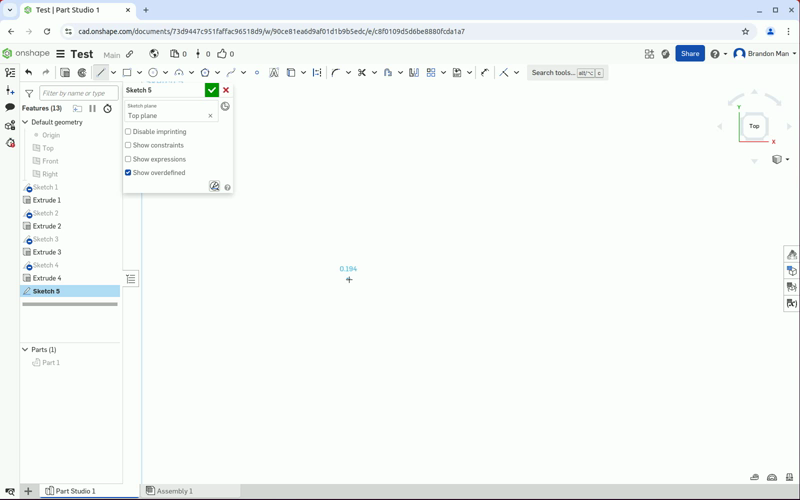
scroll(6)
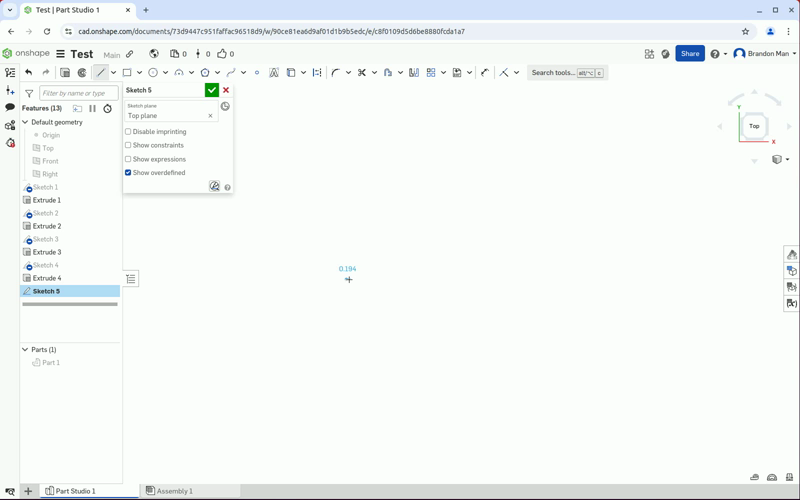
scroll(6)
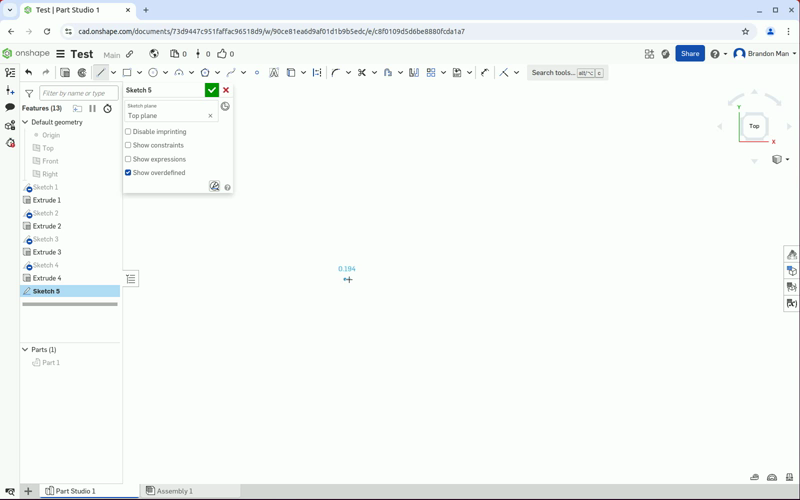
scroll(6)
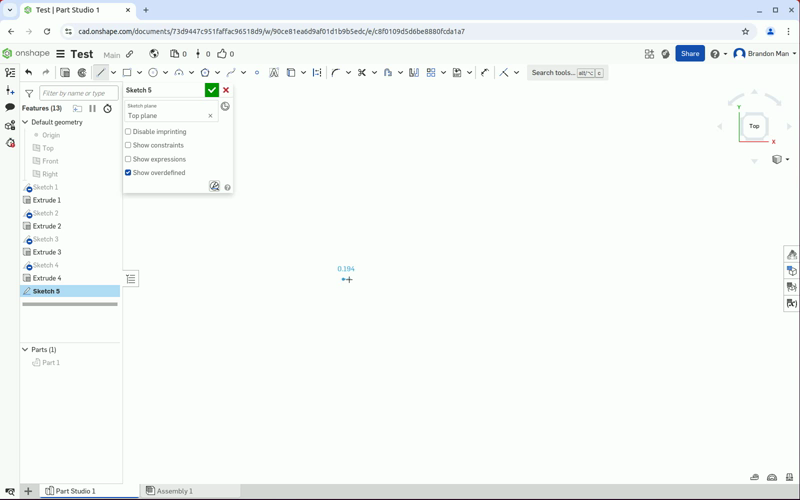
scroll(6)
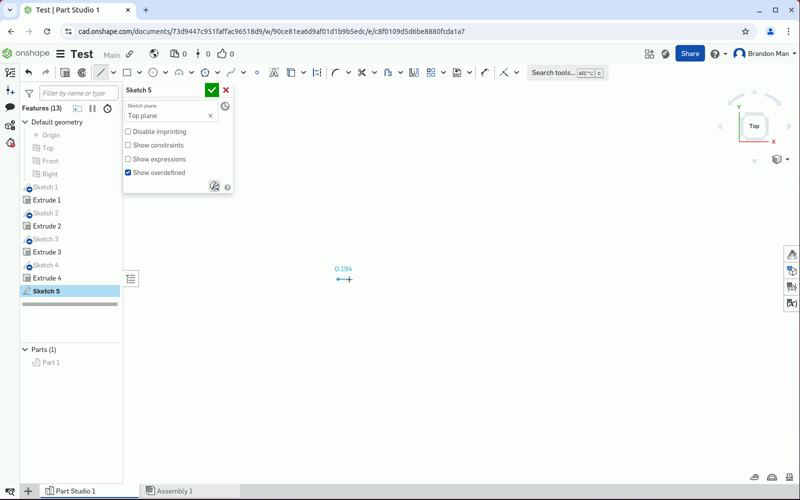
click(349, 279)
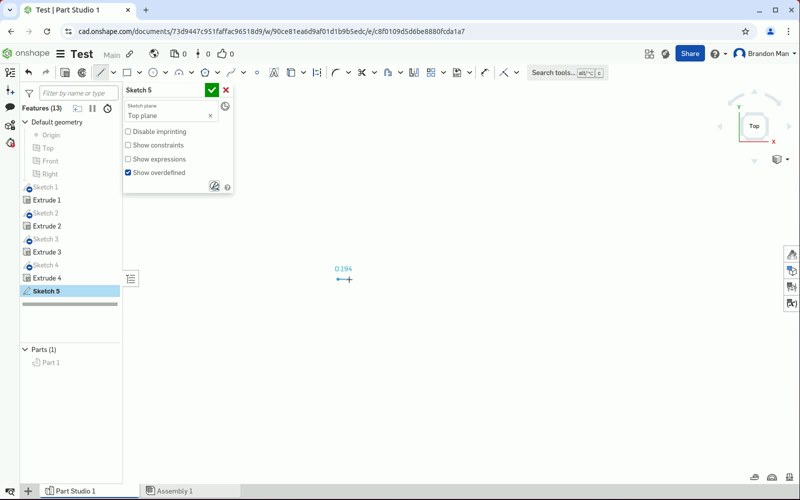
scroll(-6)
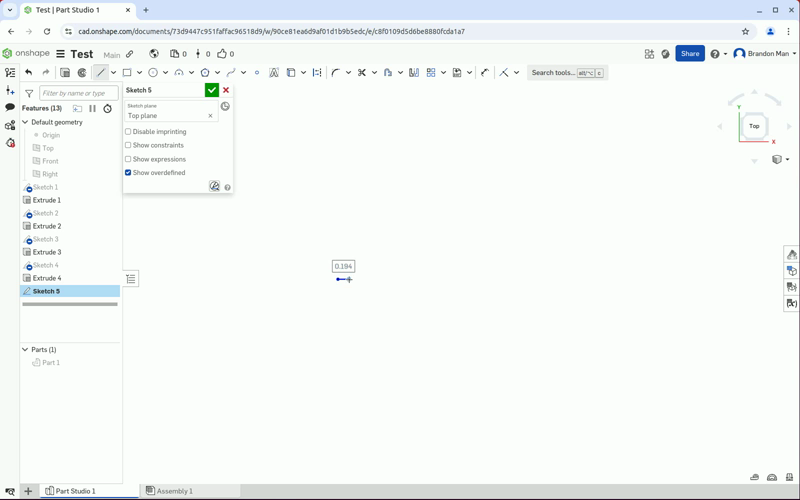
scroll(-6)
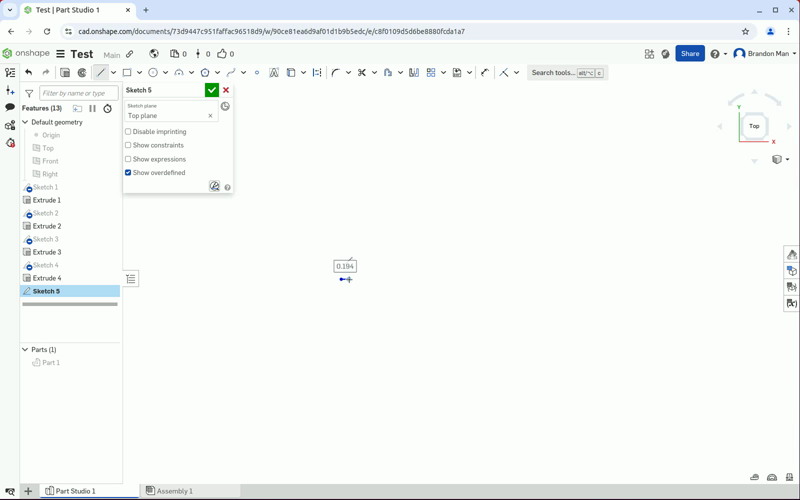
scroll(-6)
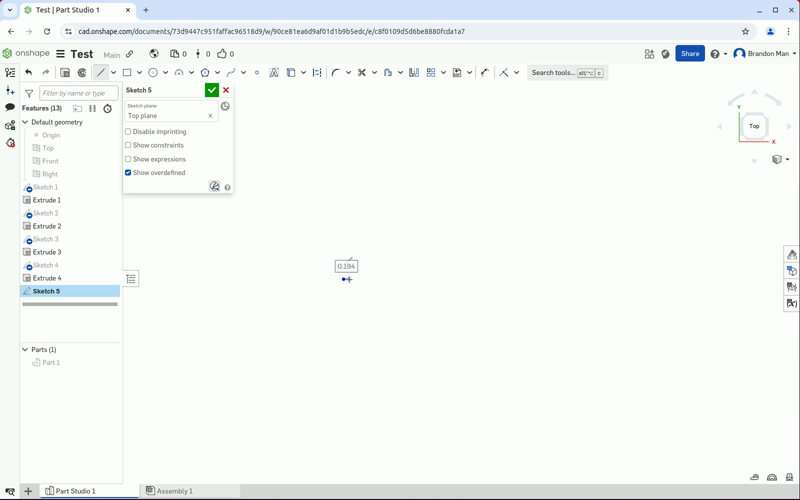
scroll(-6)
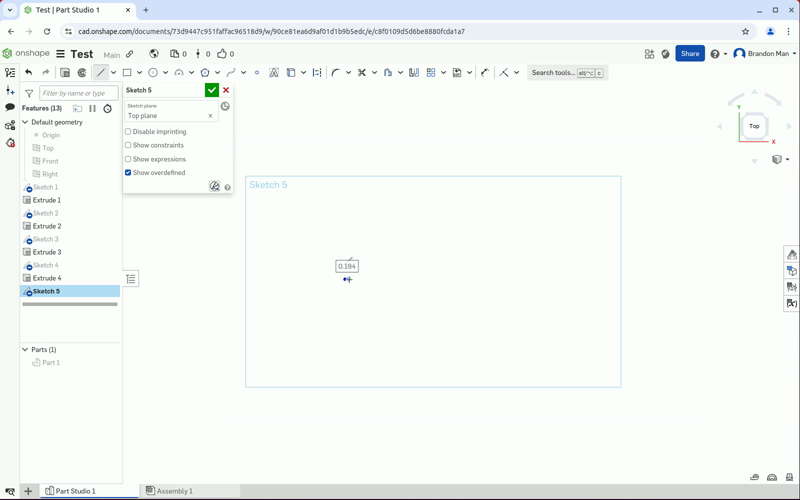
scroll(-6)
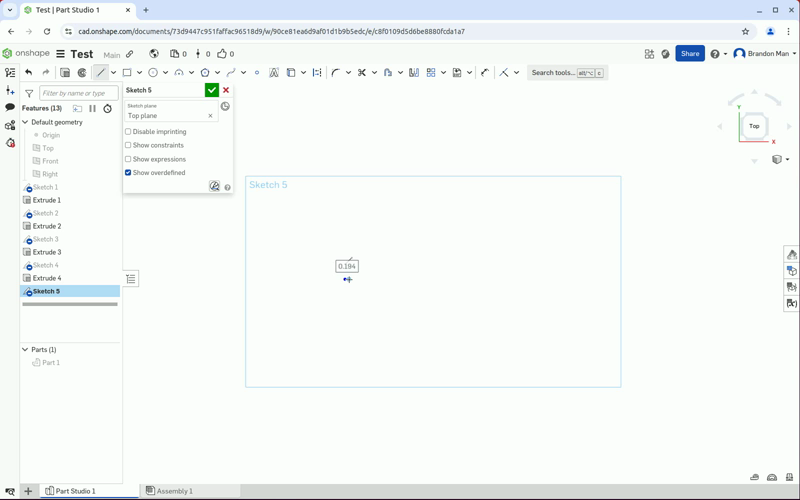
scroll(-6)
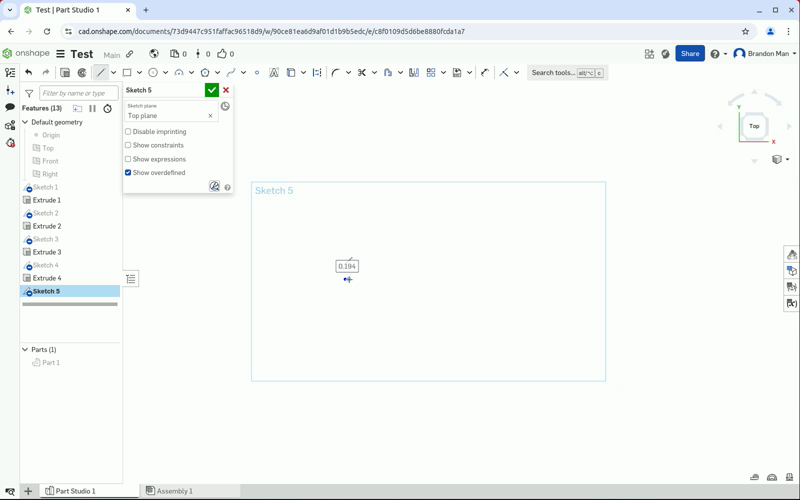
scroll(-6)
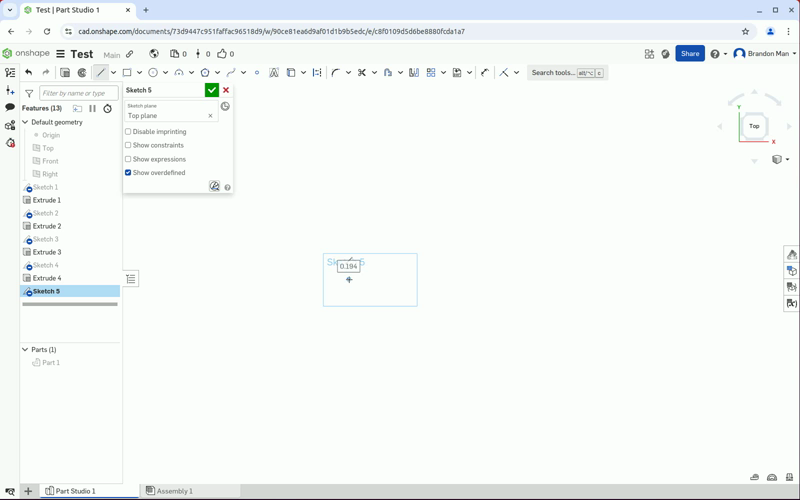
key_up(shift)
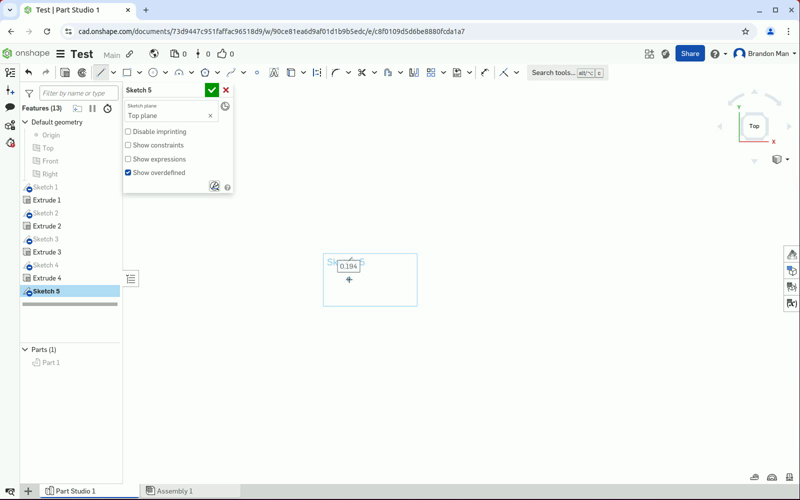
key_down(shift)
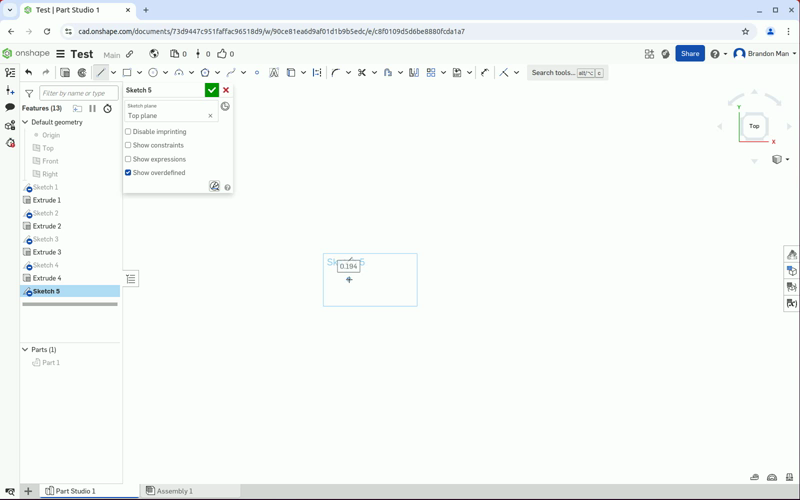
mouse_move(379, 279)
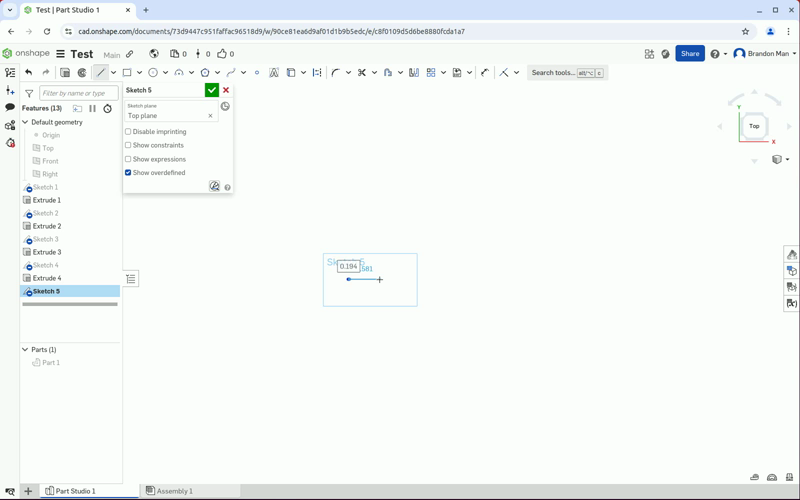
mouse_move(348, 278)
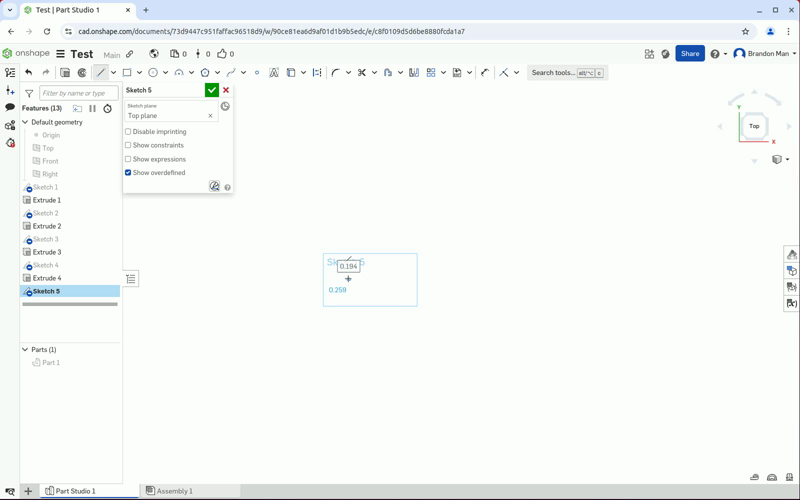
scroll(6)
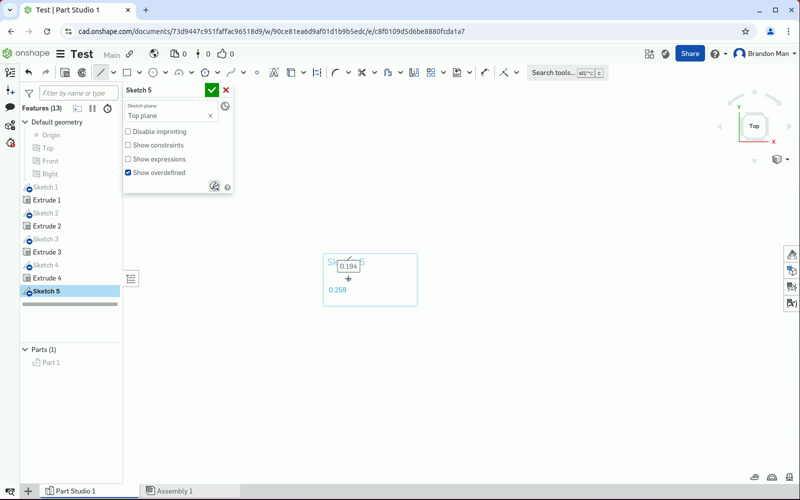
scroll(6)
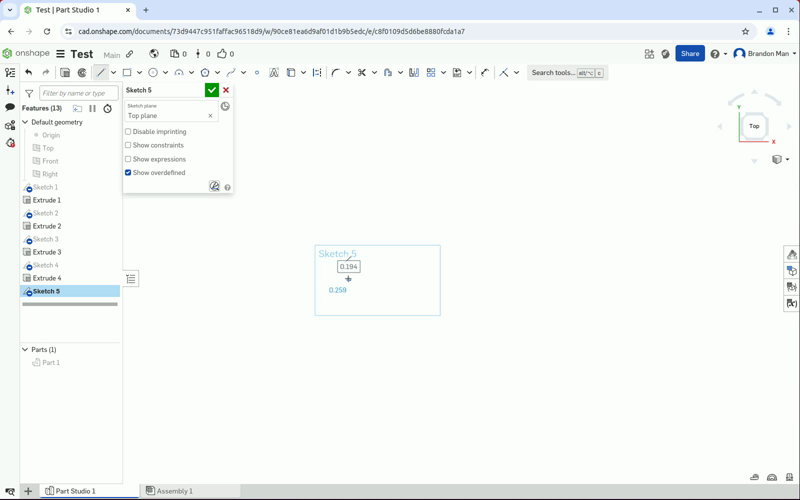
scroll(6)
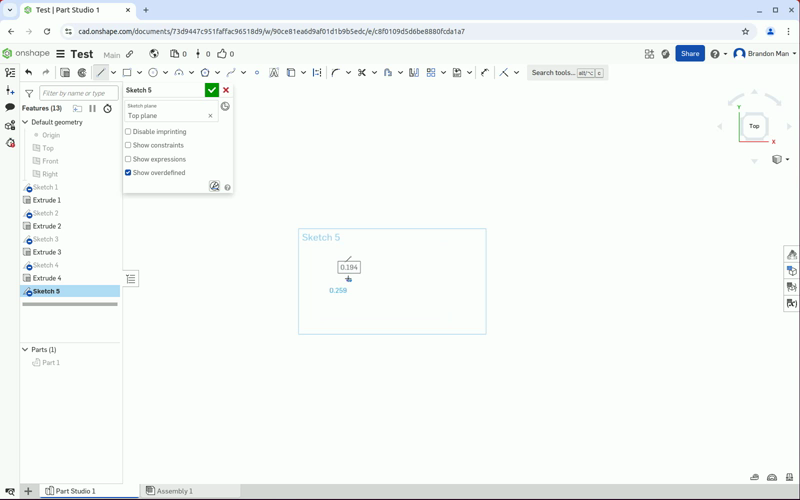
scroll(6)
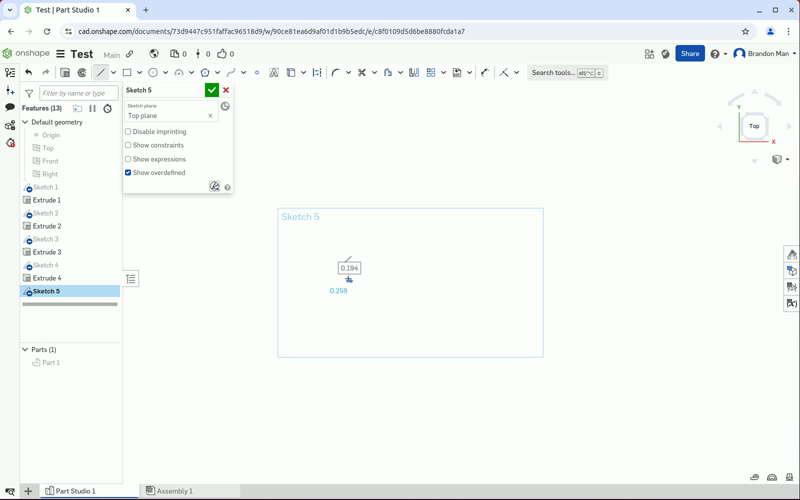
scroll(6)
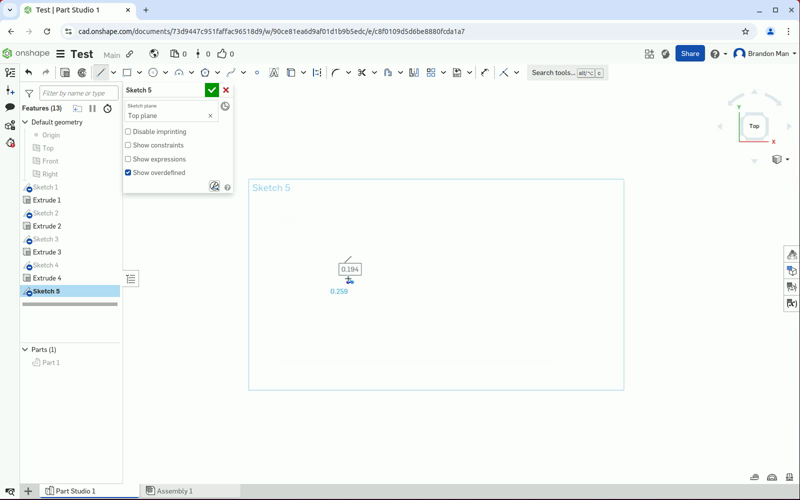
scroll(6)
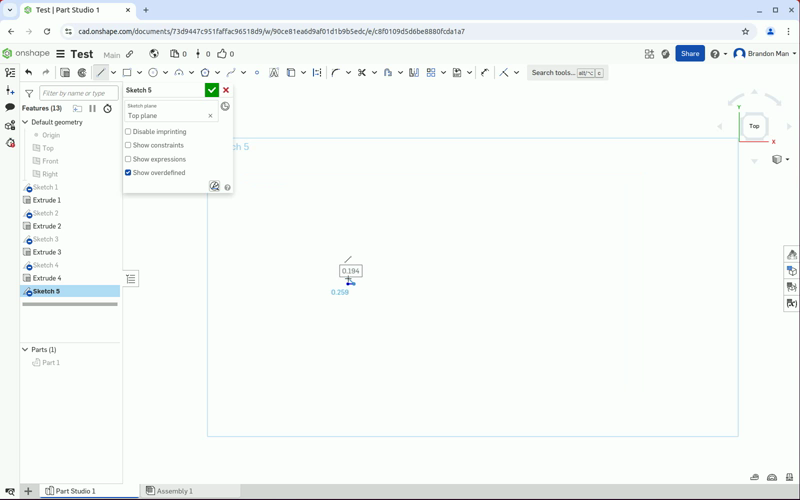
scroll(6)
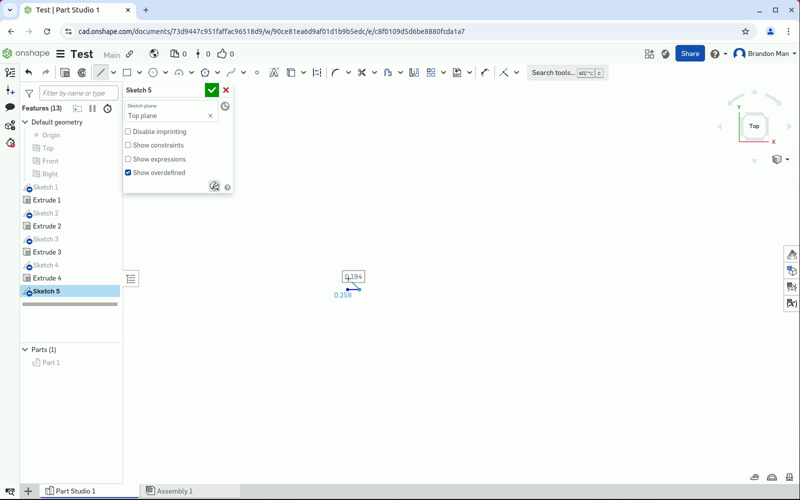
click(348, 278)
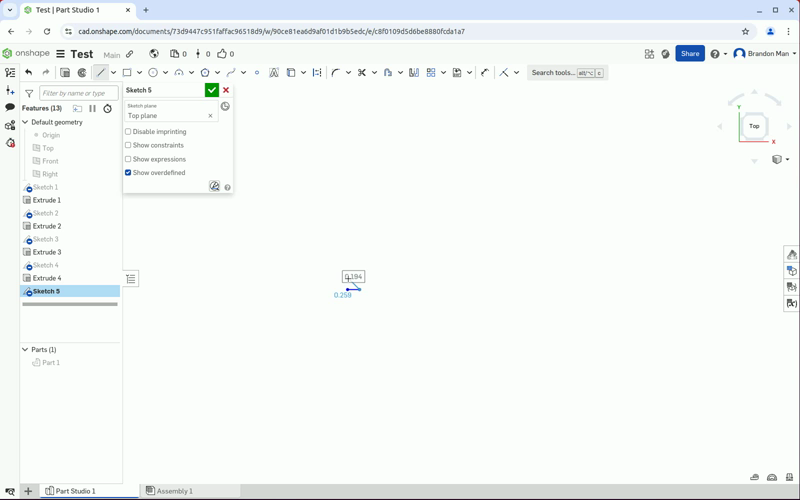
scroll(-6)
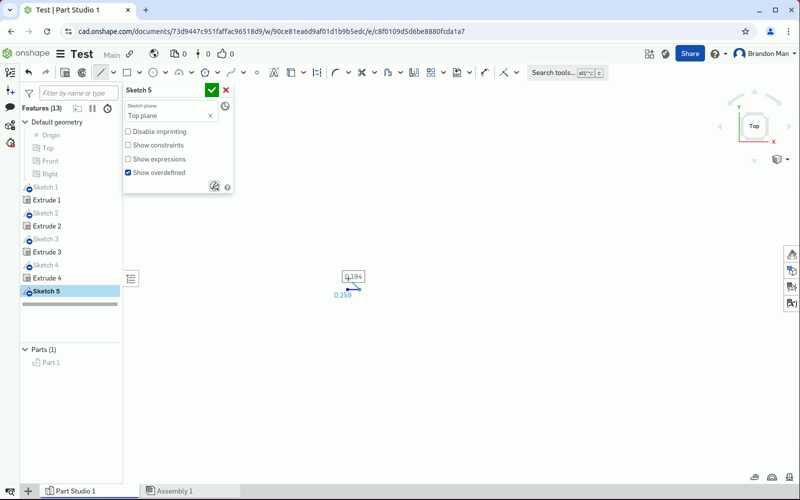
scroll(-6)
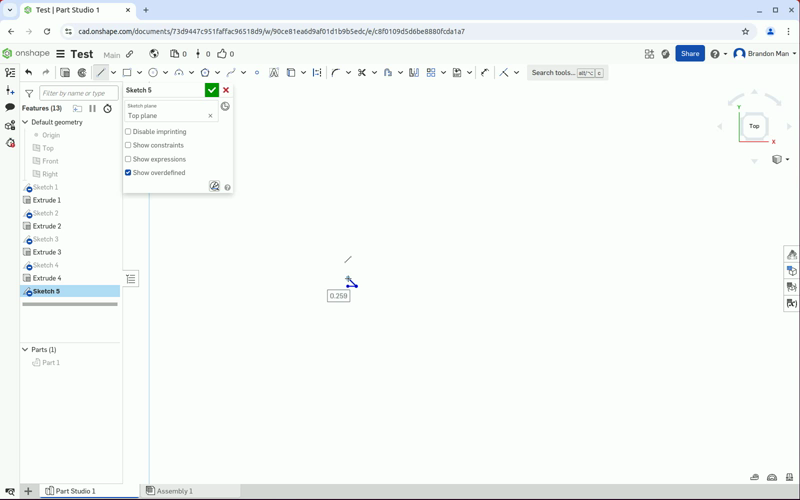
scroll(-6)
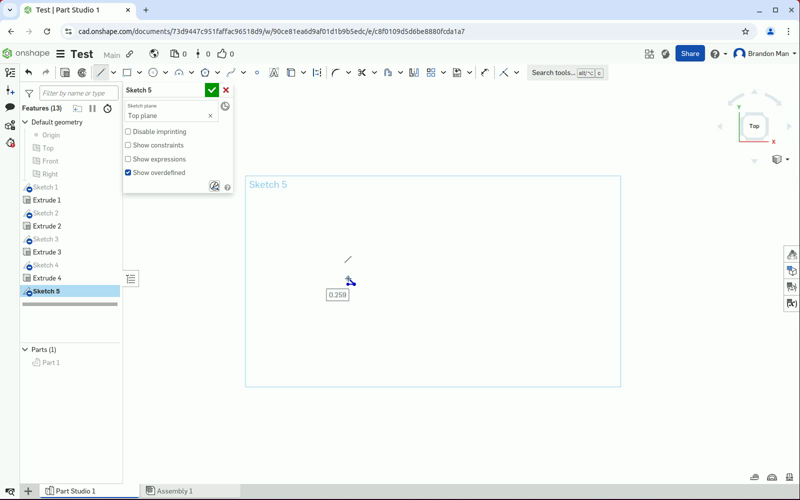
scroll(-6)
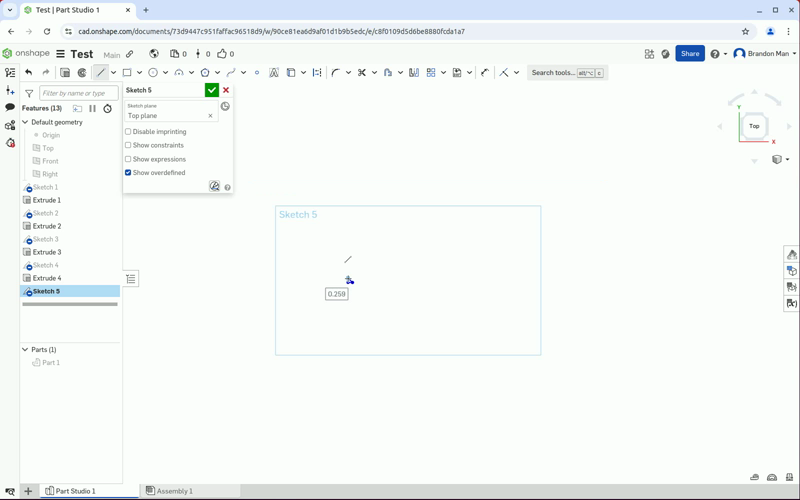
scroll(-6)
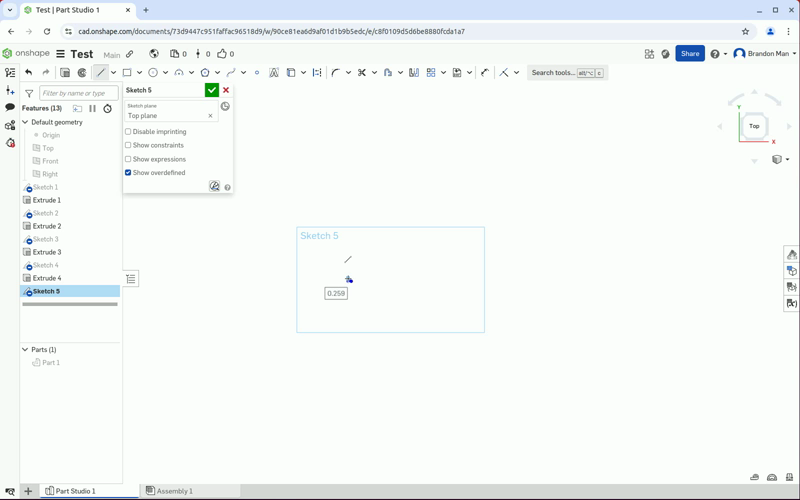
scroll(-6)
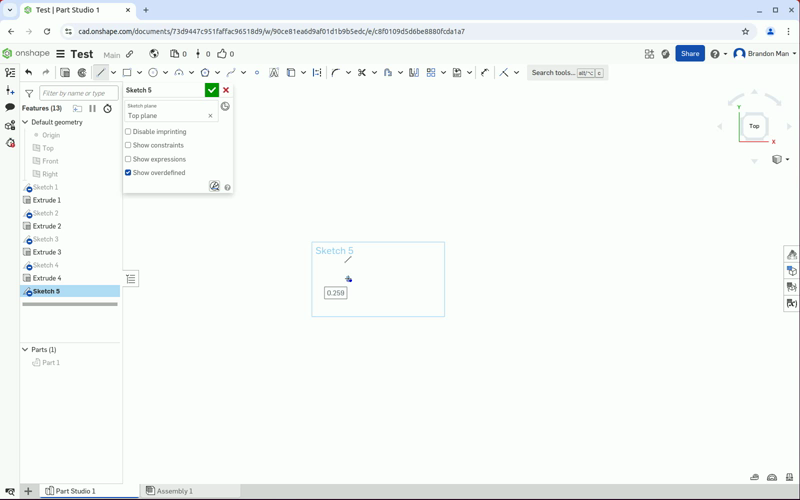
scroll(-6)
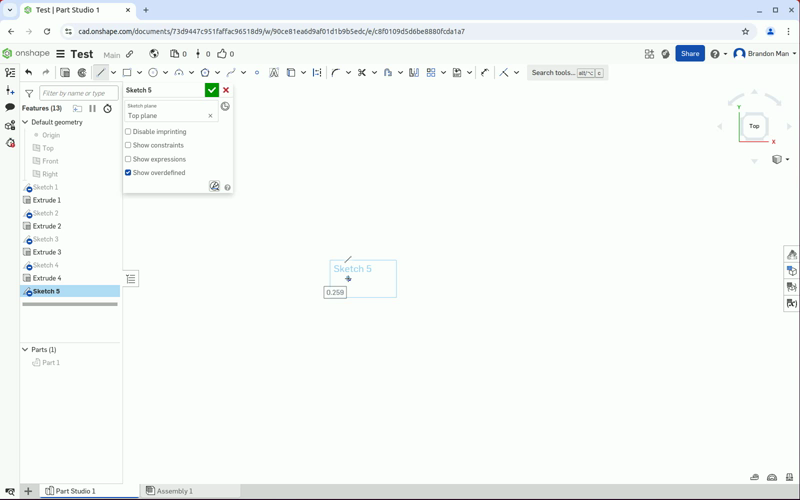
key_up(shift)
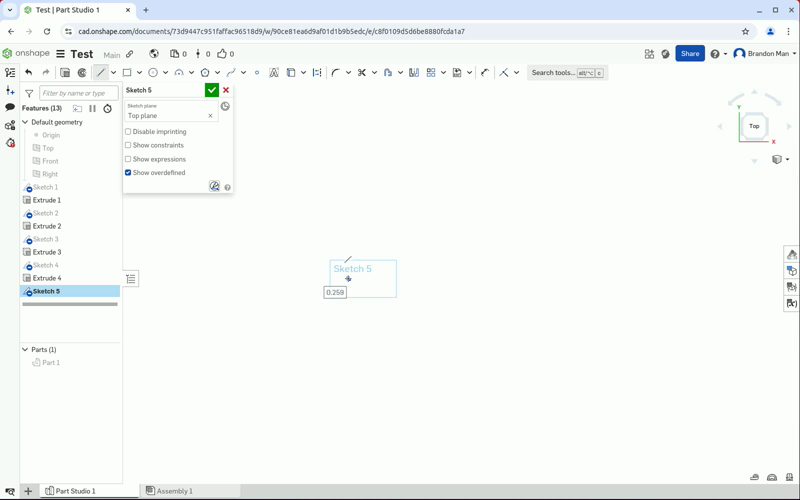
mouse_move(378, 278)
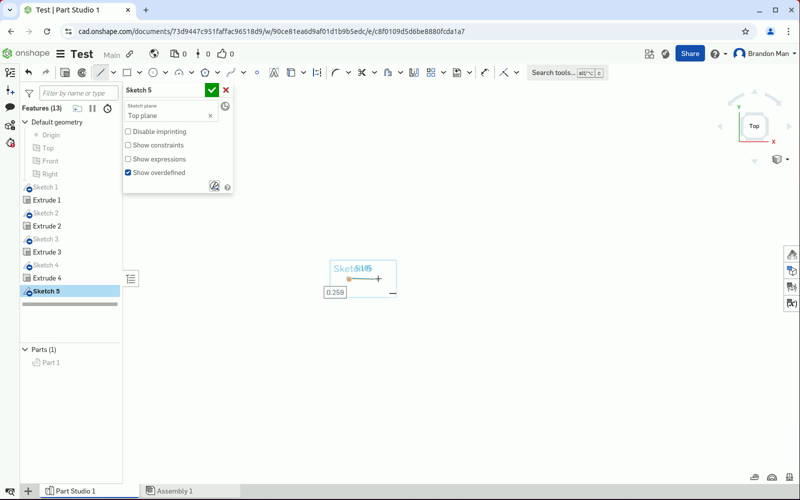
key_down(shift)
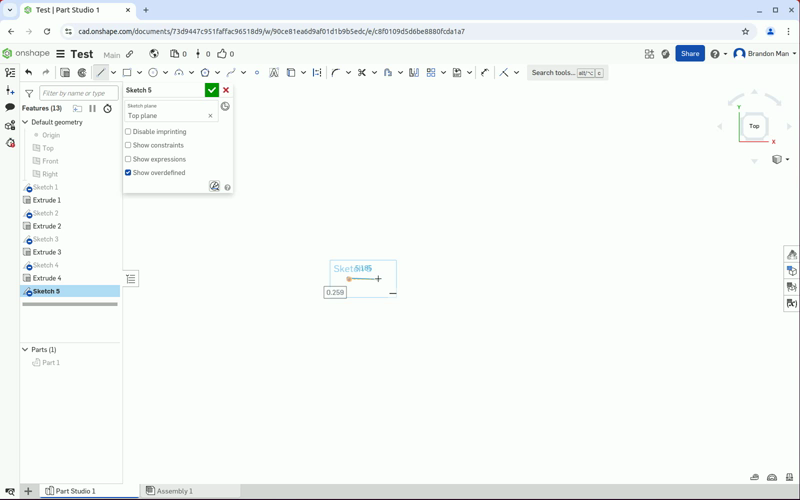
mouse_move(348, 279)
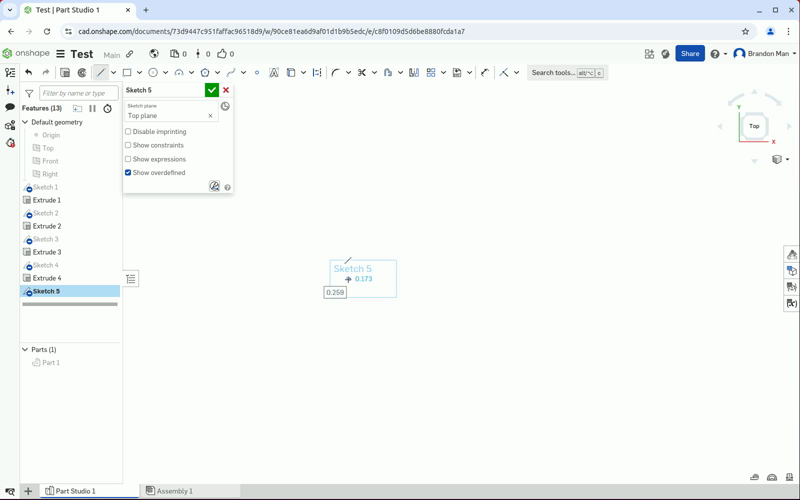
scroll(6)
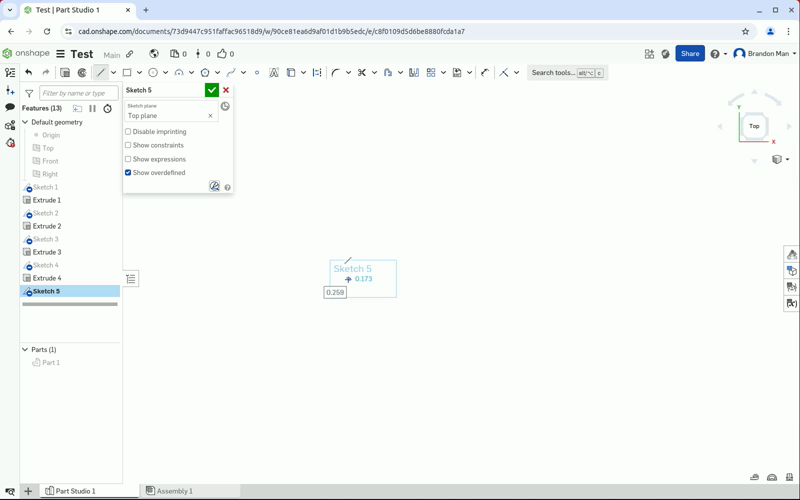
scroll(6)
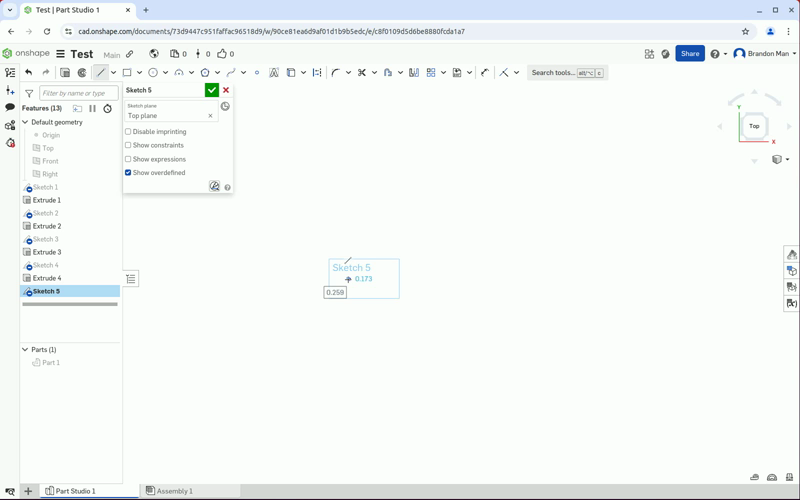
scroll(6)
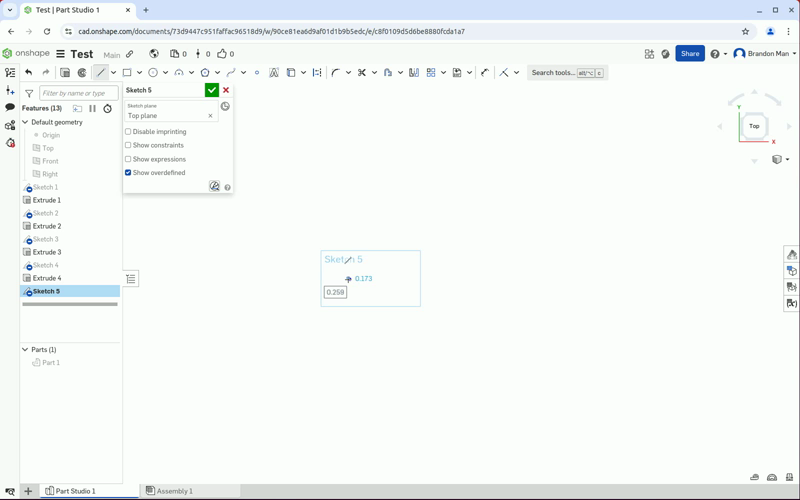
scroll(6)
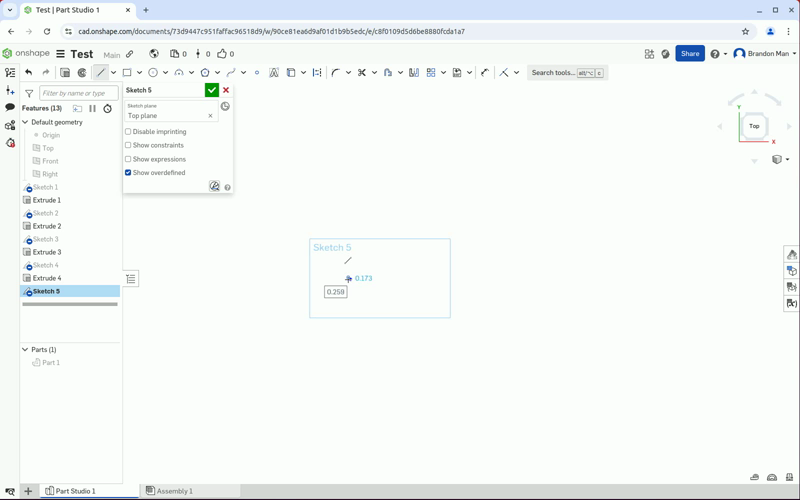
scroll(6)
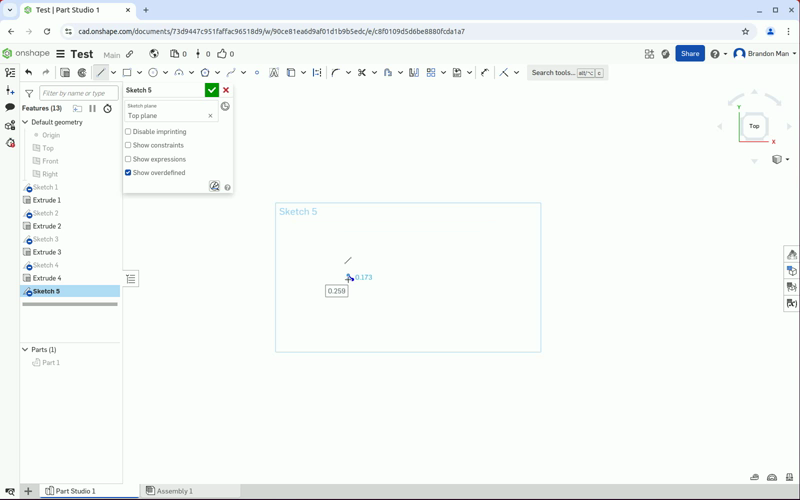
scroll(6)
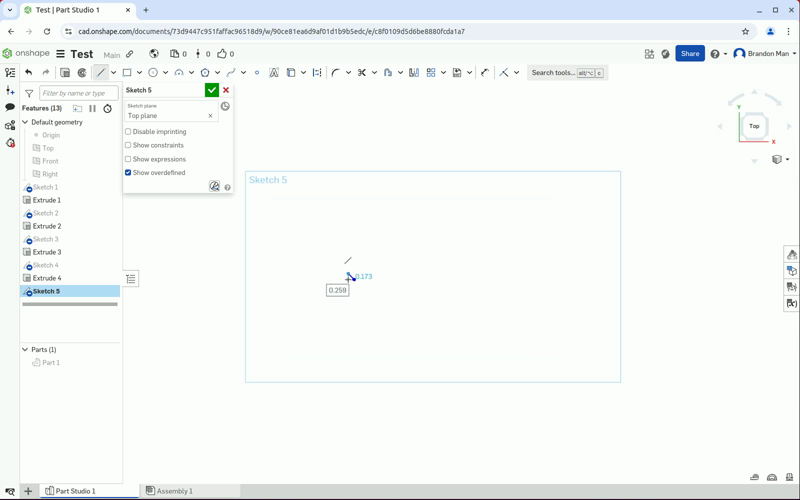
scroll(6)
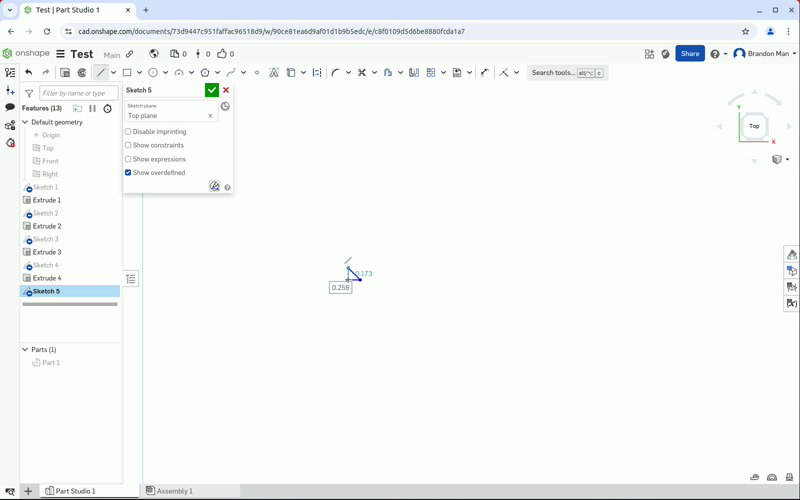
key_up(shift)
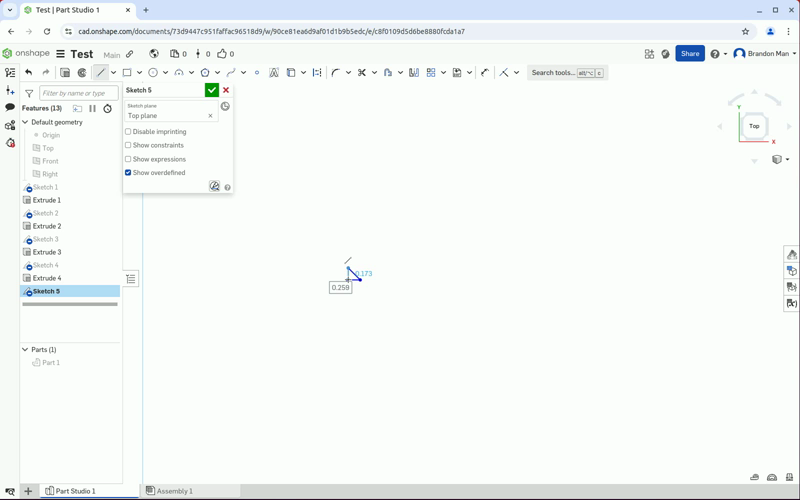
click(348, 279)
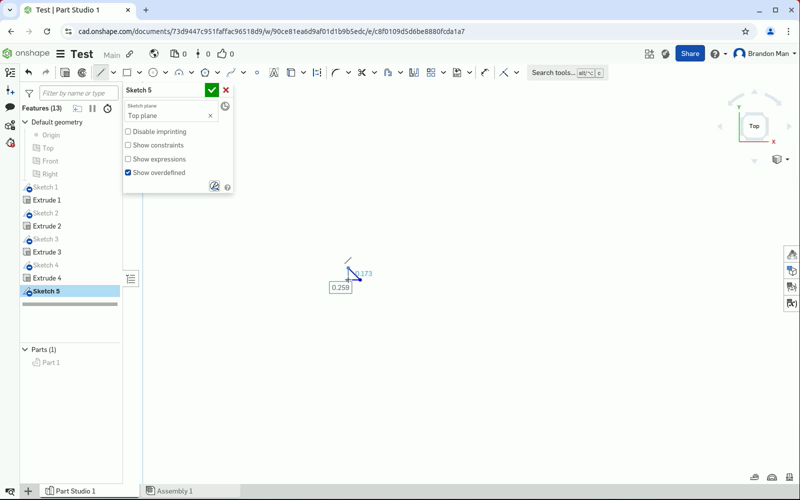
scroll(-6)
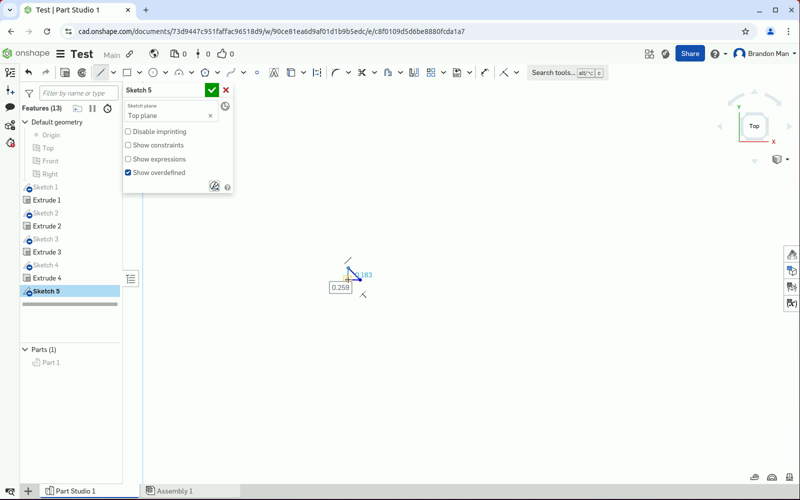
scroll(-6)
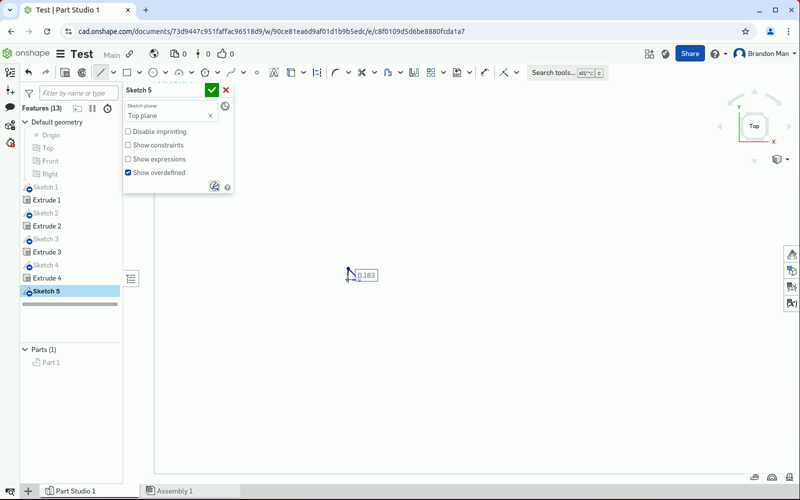
scroll(-6)
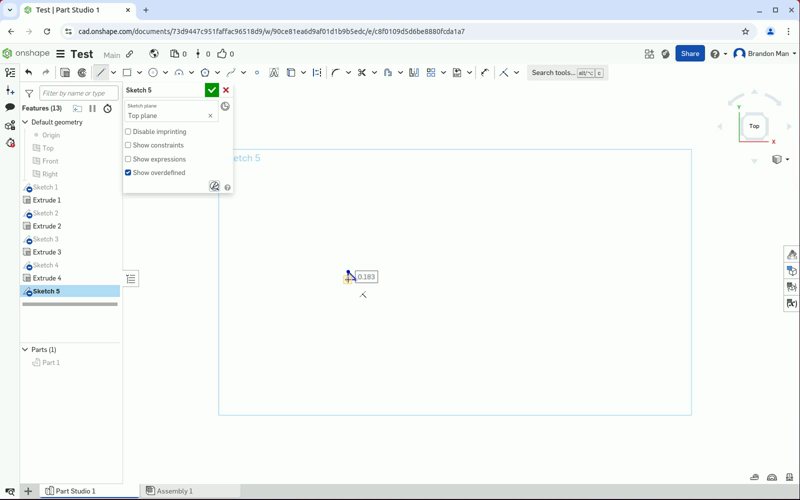
scroll(-6)
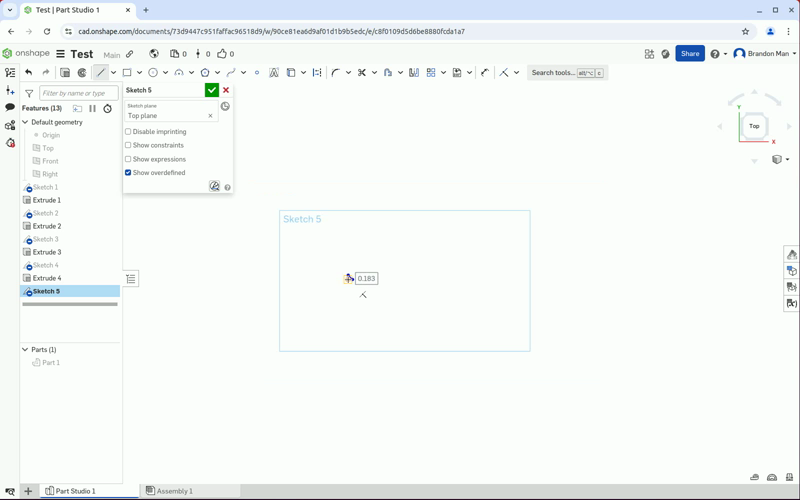
scroll(-6)
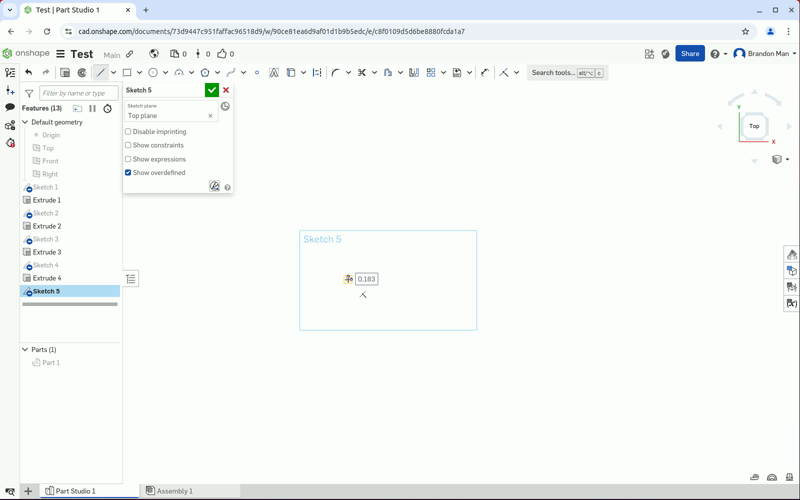
scroll(-6)
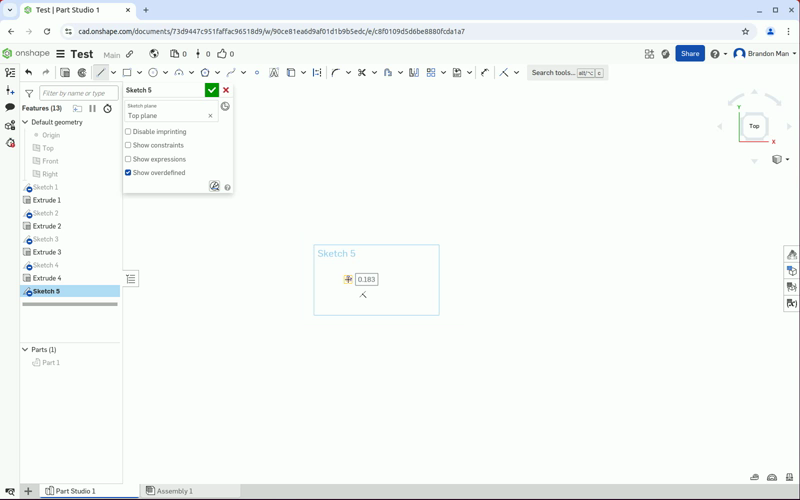
scroll(-6)
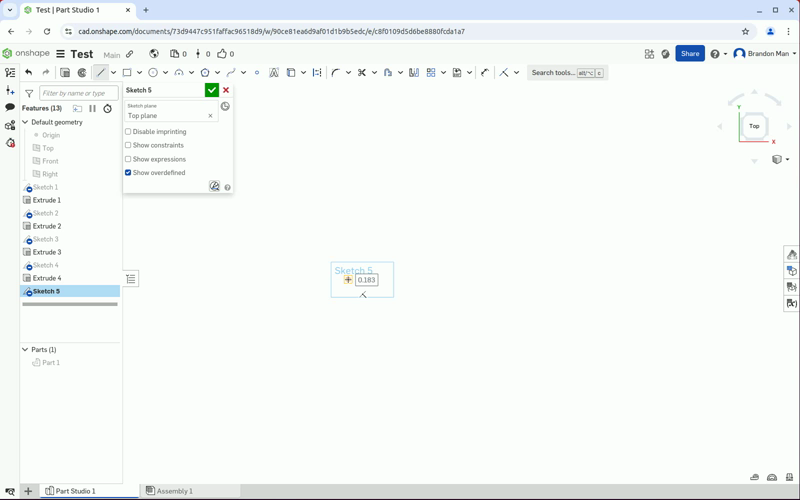
key(esc)
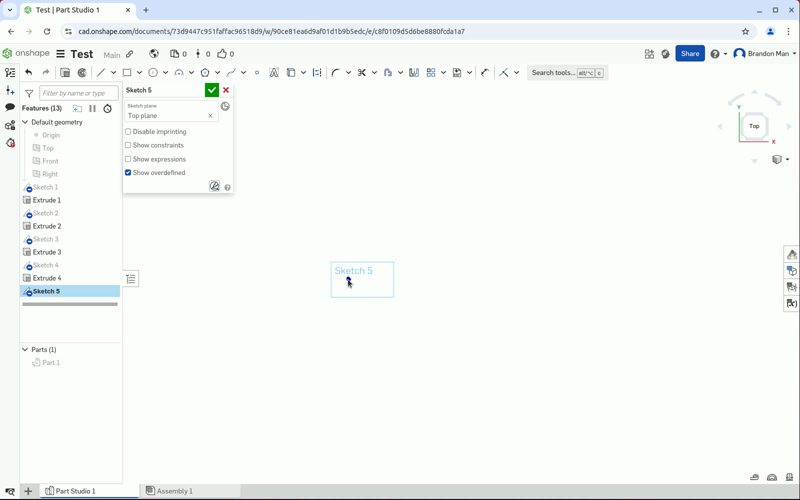
mouse_move(348, 278)
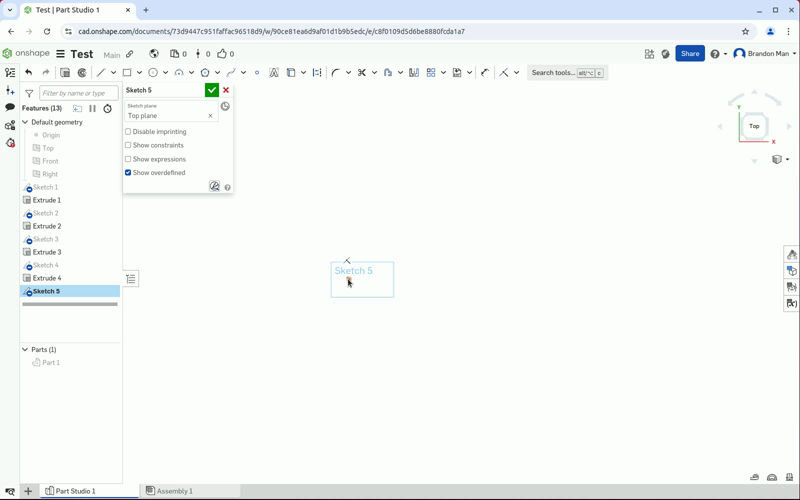
scroll(6)
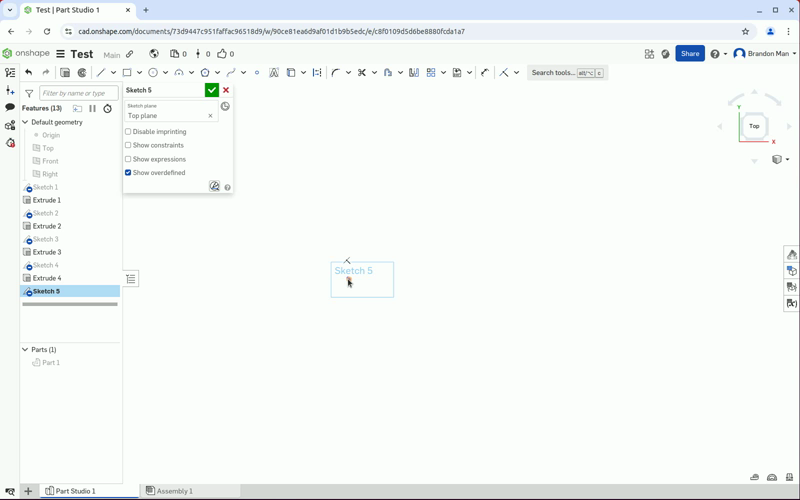
scroll(6)
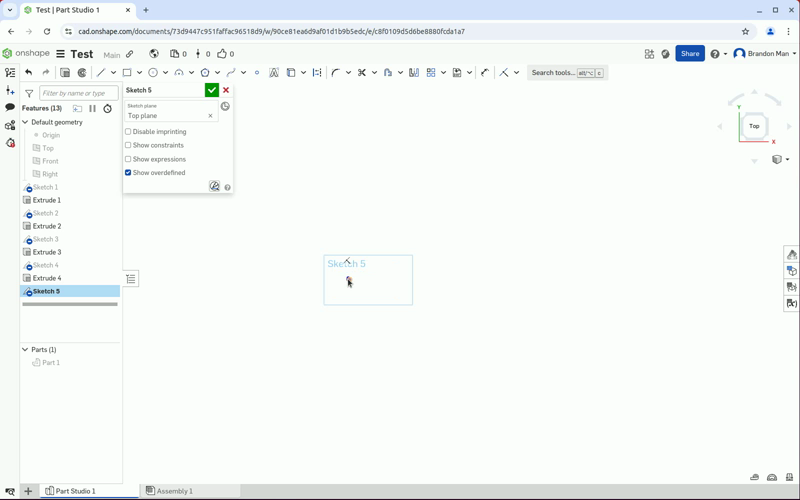
scroll(6)
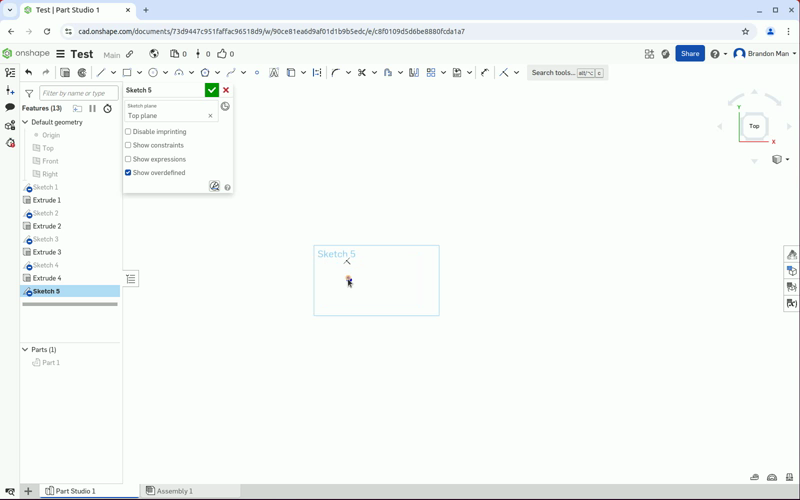
scroll(6)
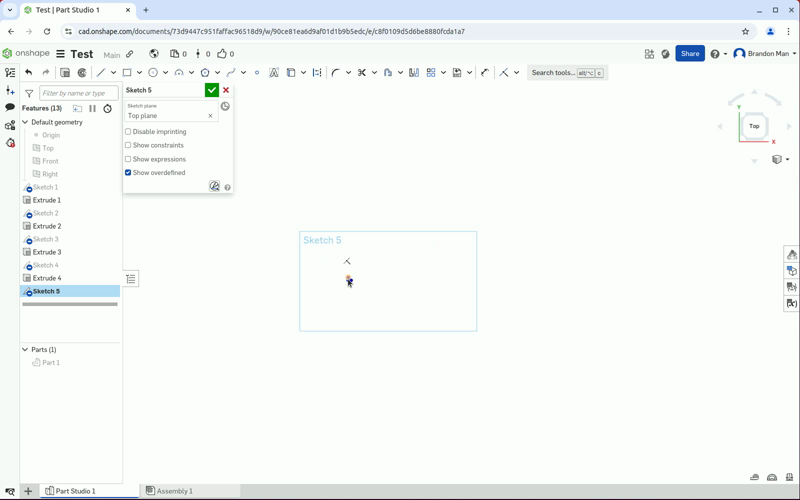
scroll(6)
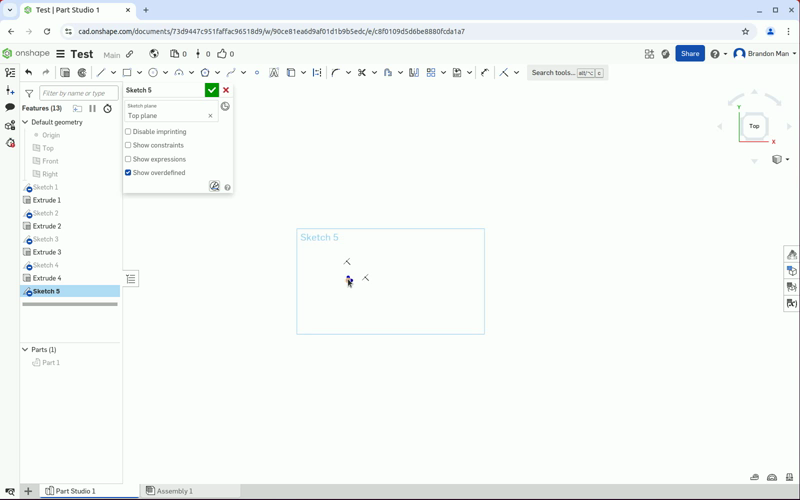
scroll(6)
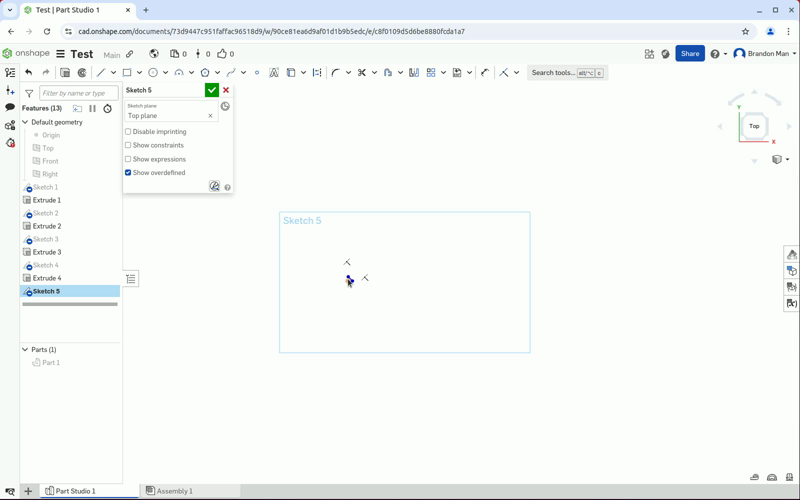
scroll(6)
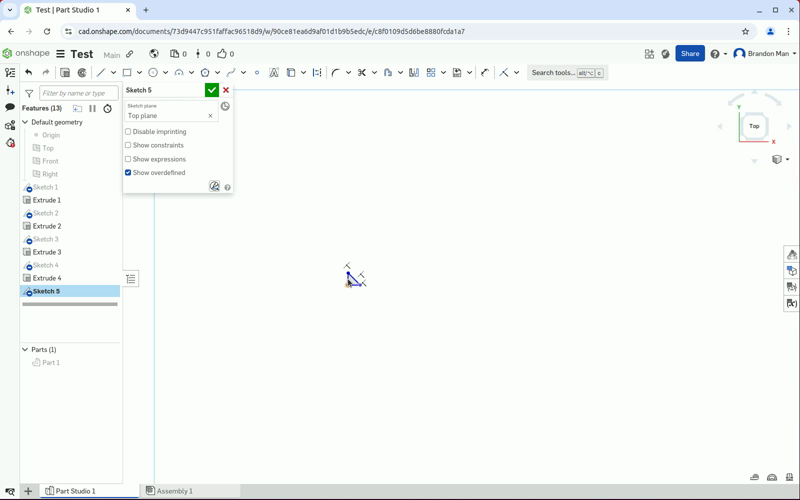
click(348, 278)
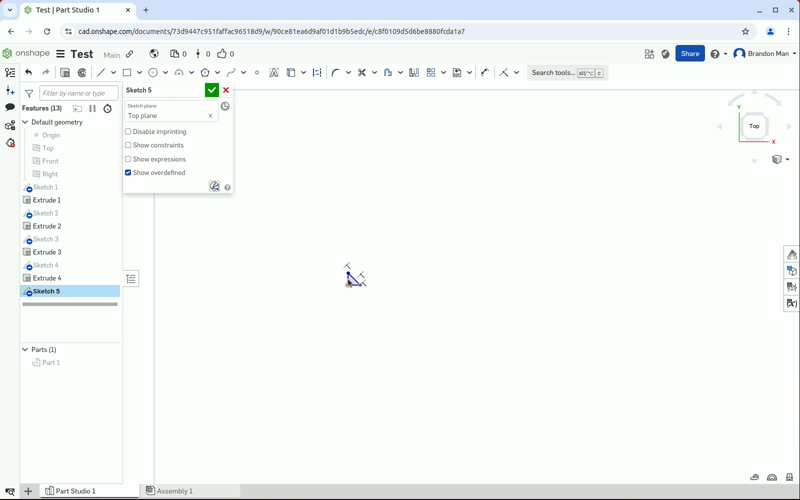
scroll(-6)
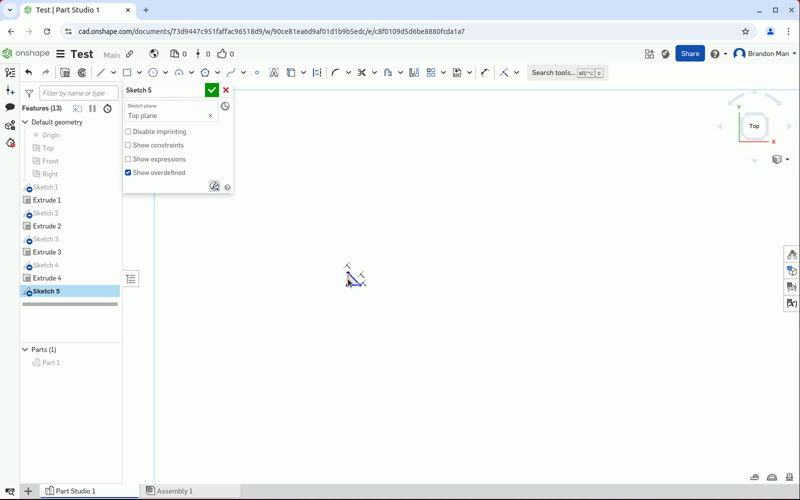
scroll(-6)
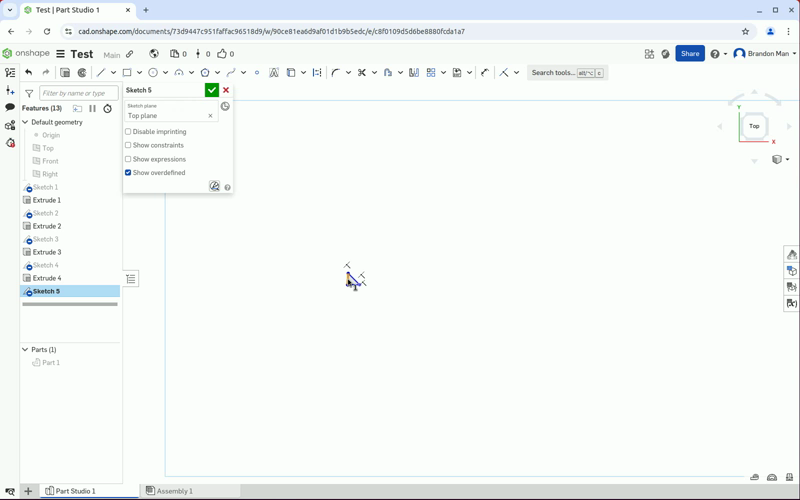
scroll(-6)
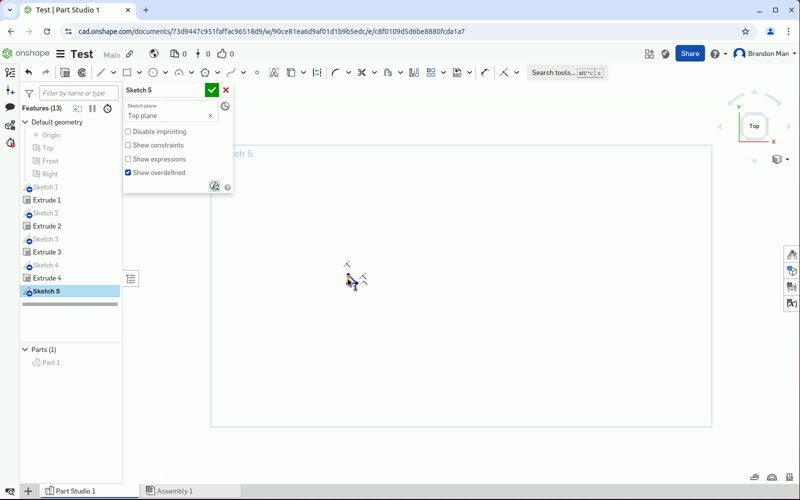
scroll(-6)
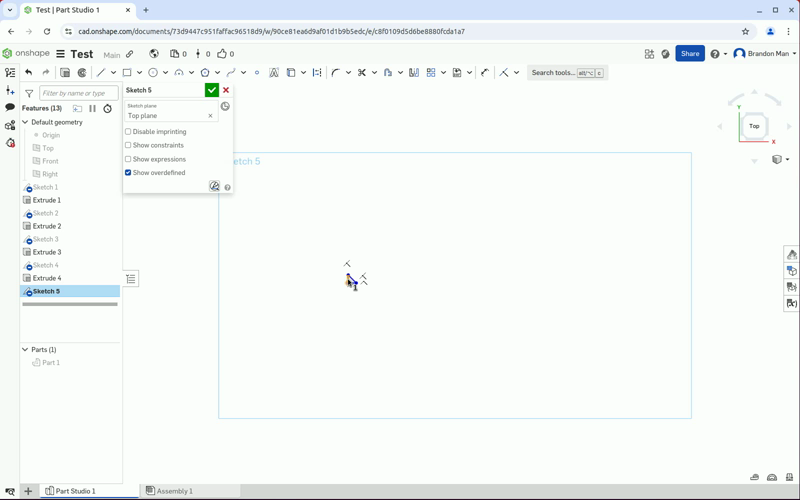
scroll(-6)
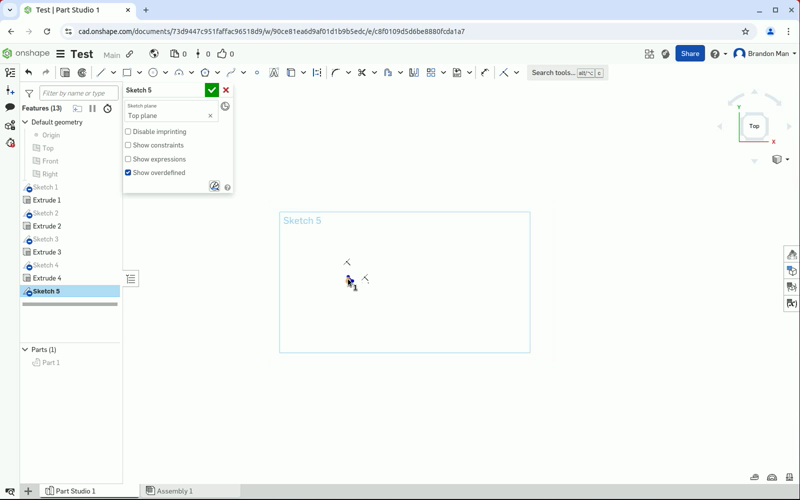
scroll(-6)
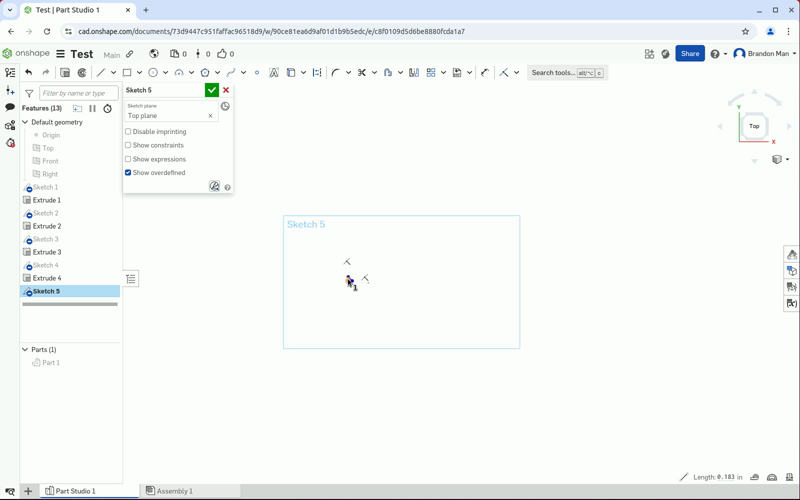
scroll(-6)
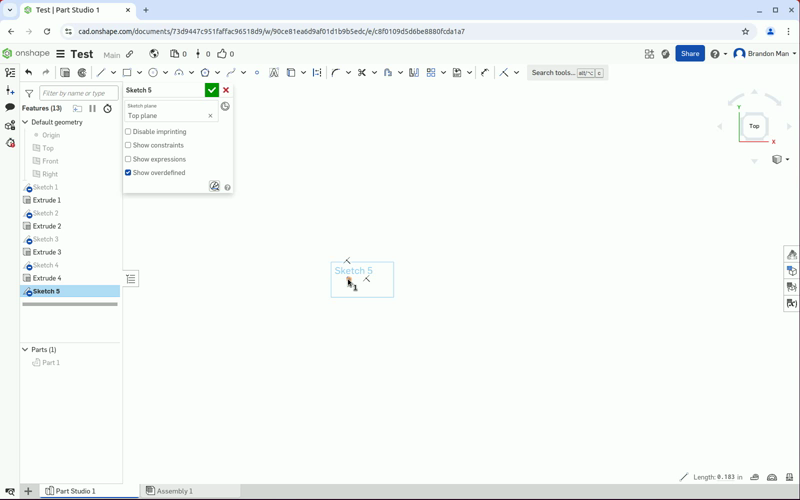
mouse_move(73, 352)
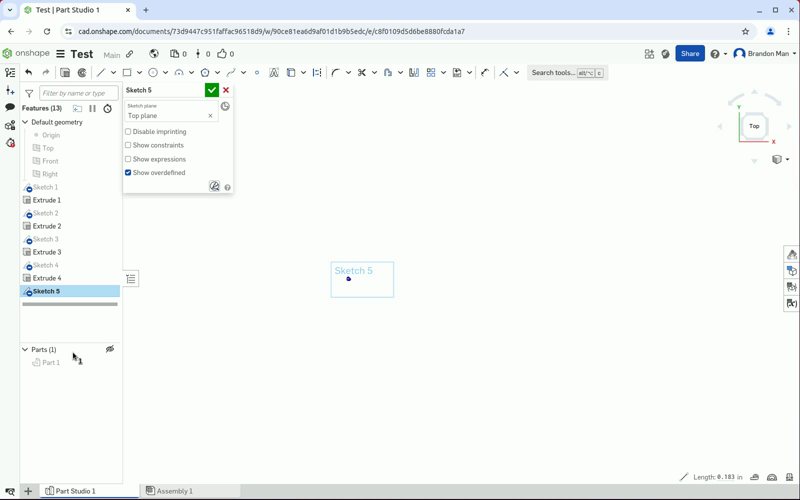
key(shift+y)
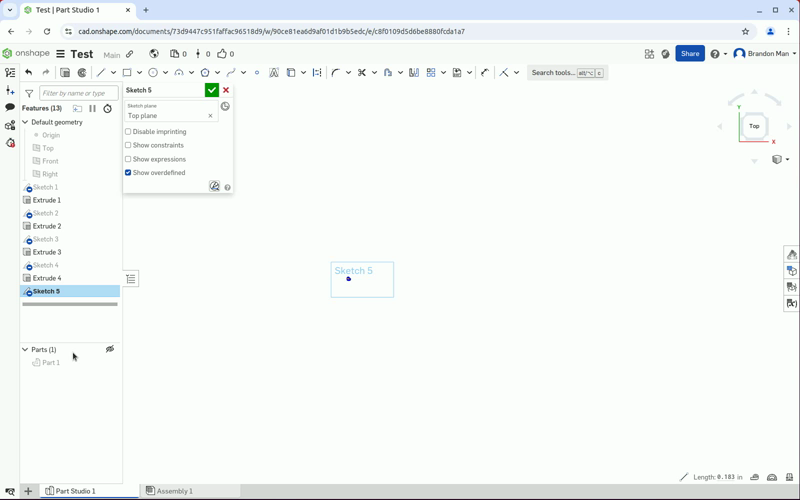
key(shift+e)
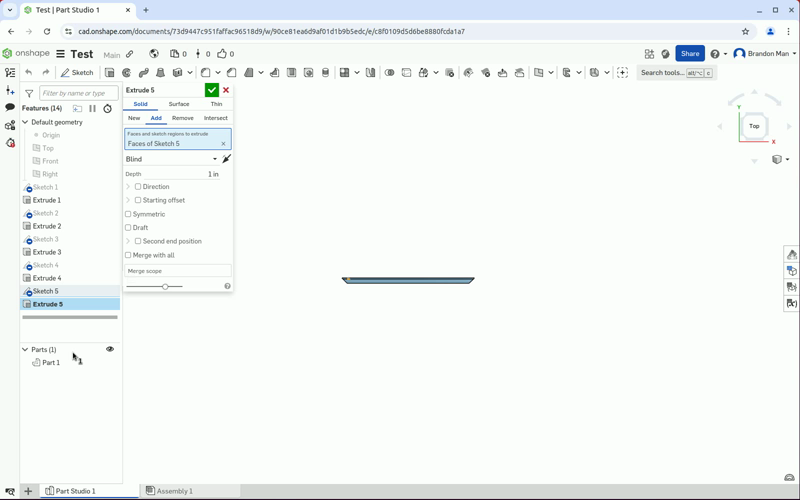
mouse_move(143, 106)
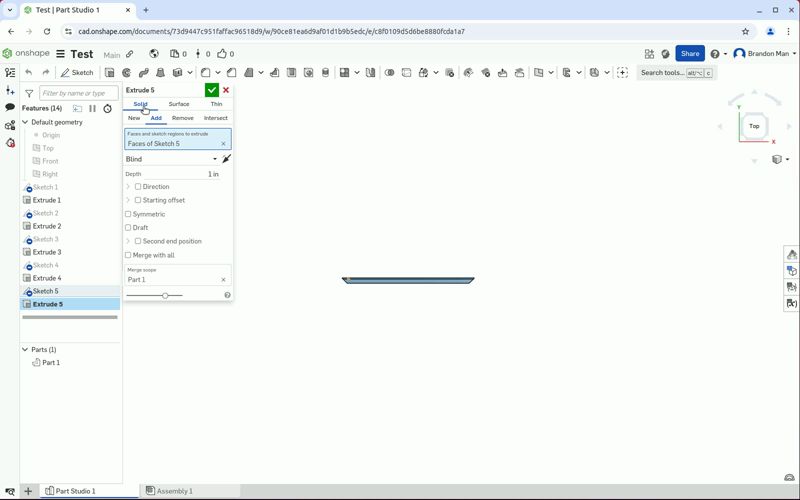
click(143, 106)
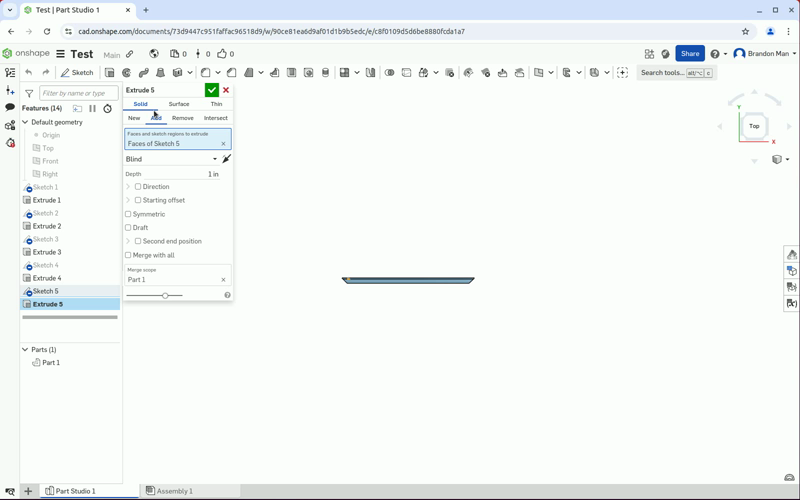
mouse_move(186, 120)
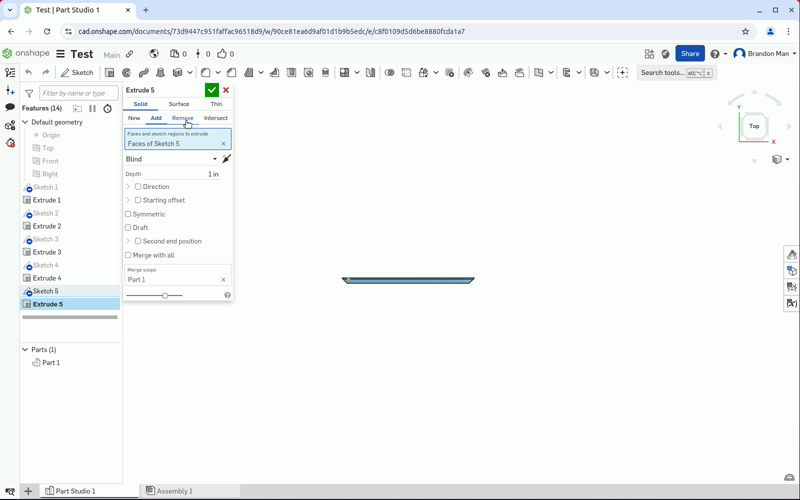
click(186, 120)
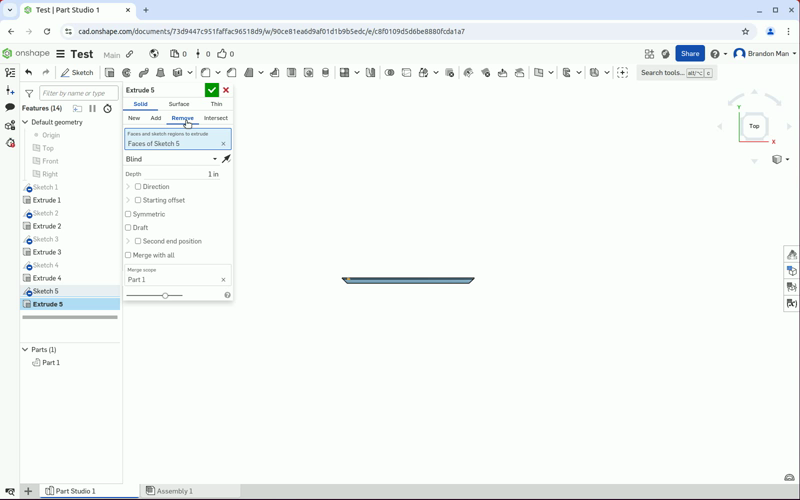
key(tab, 4)
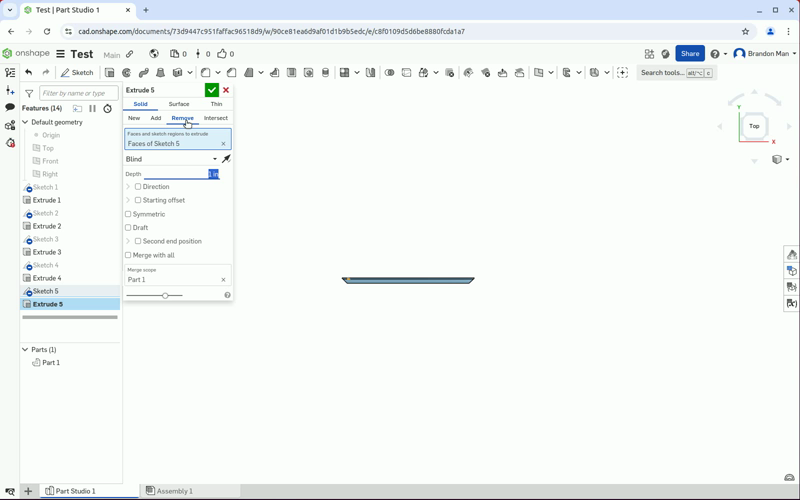
text(0.963)
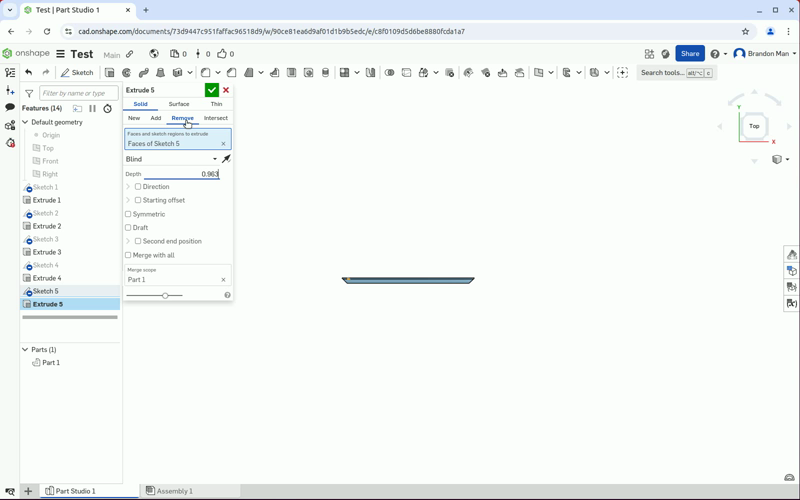
key(tab, 6)
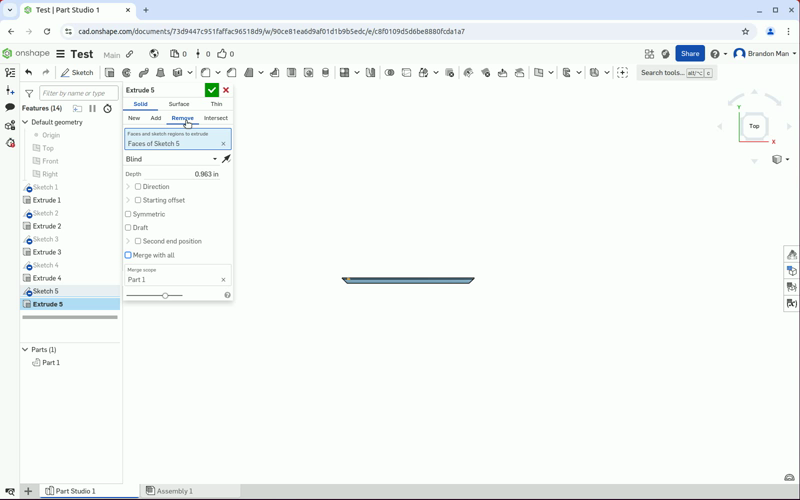
key(space)
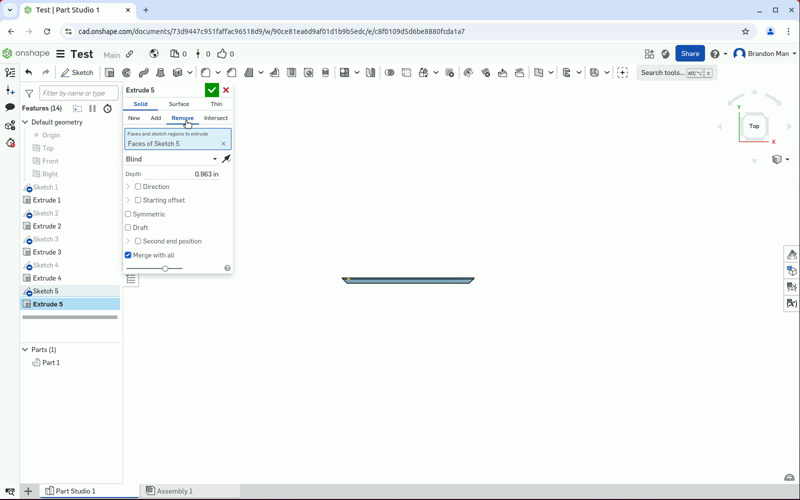
key(enter)
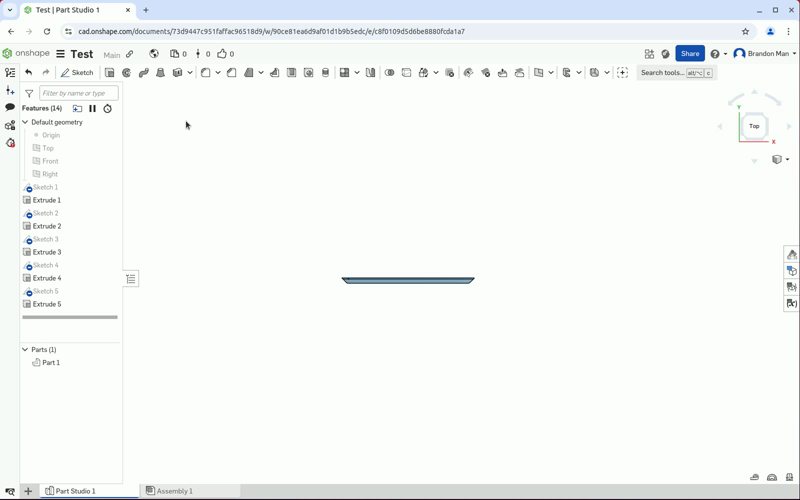
key(shift+h)
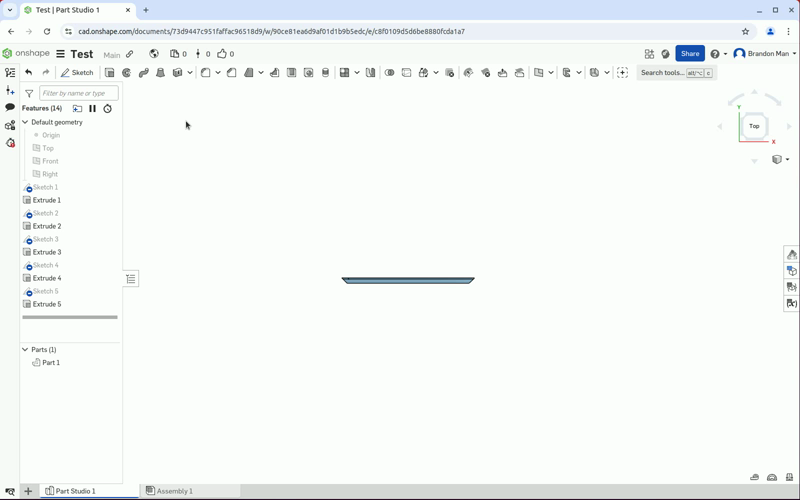
key(shift+h)
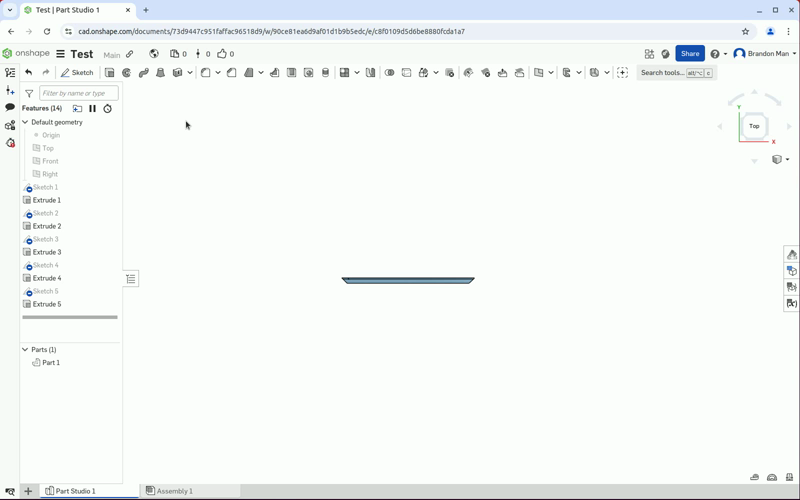
mouse_move(73, 189)
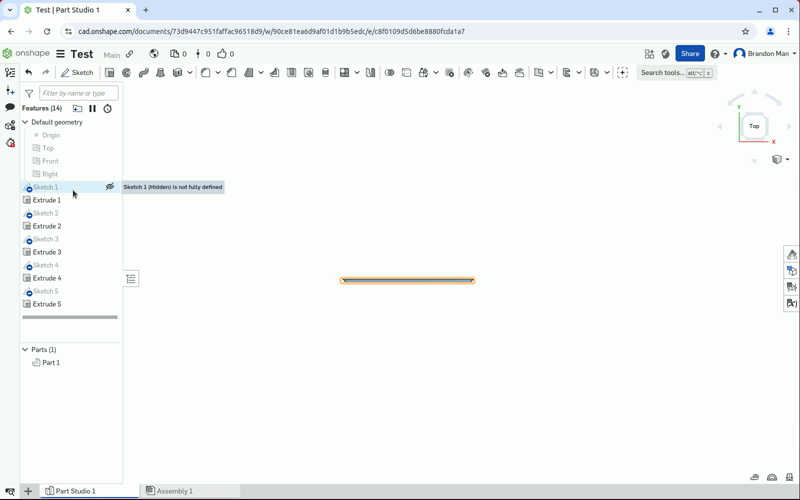
click(73, 189)
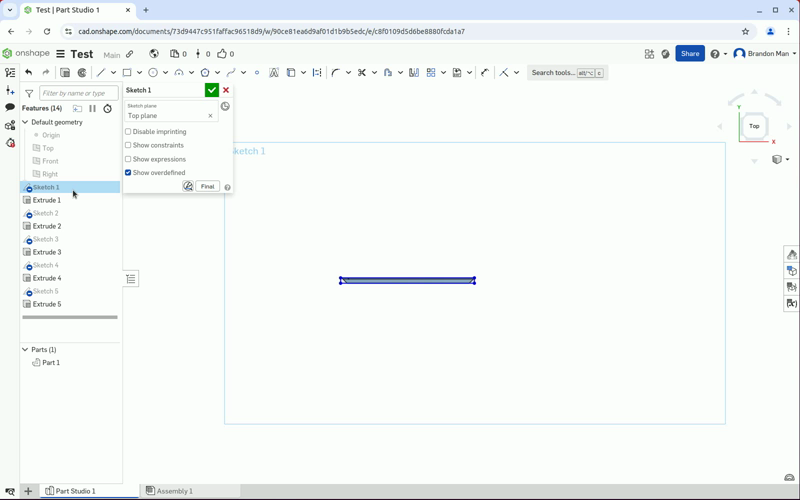
mouse_move(229, 92)
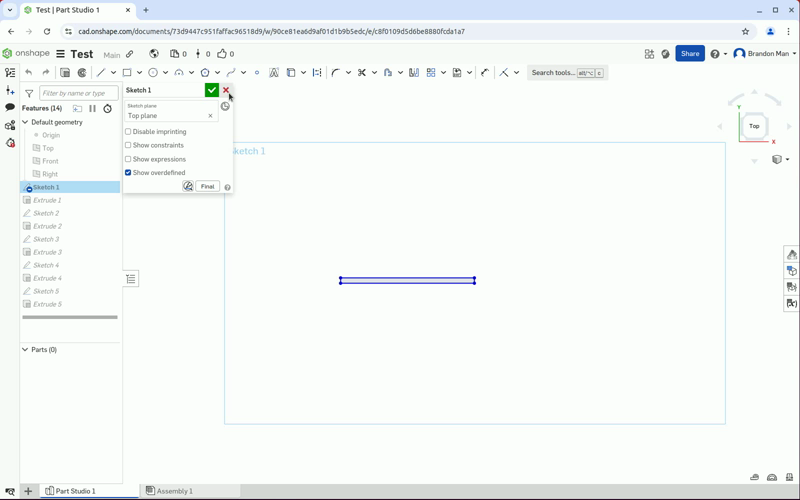
click(229, 92)
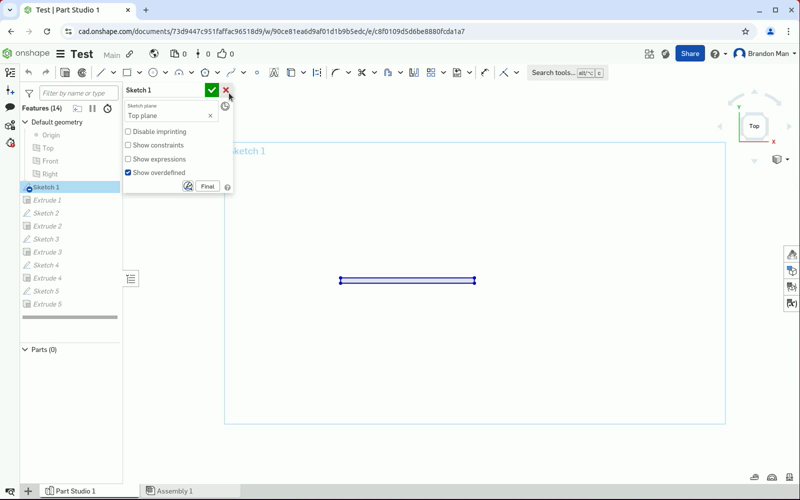
key(shift+s)
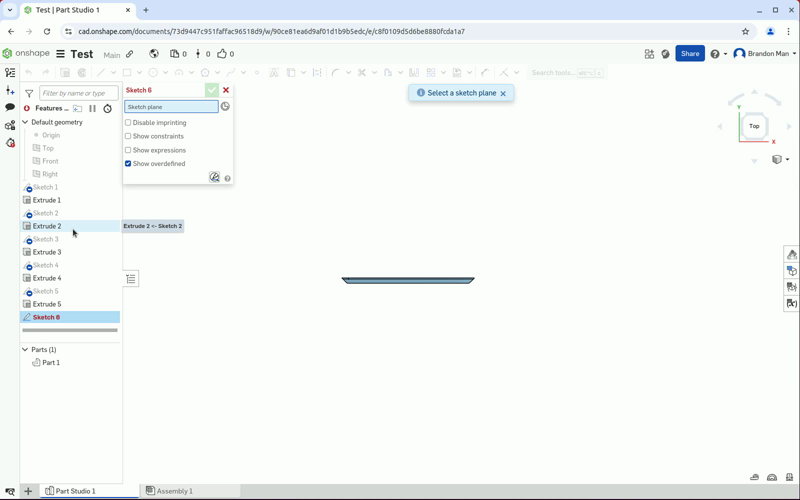
scroll(3)
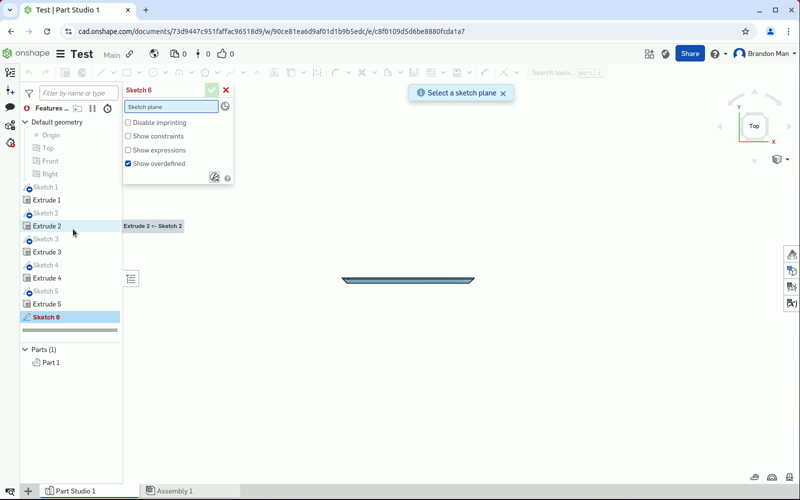
mouse_move(73, 150)
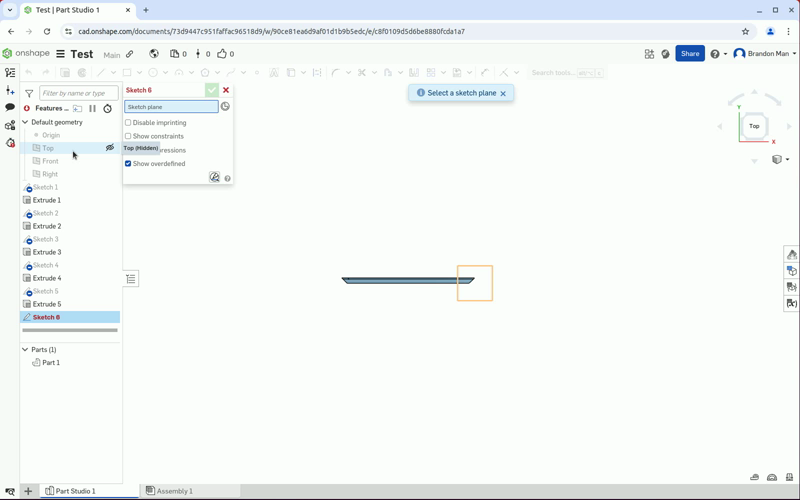
click(73, 150)
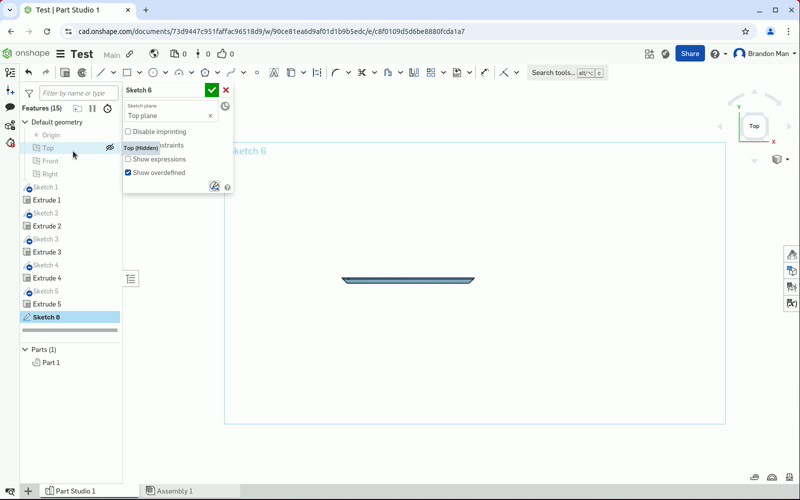
mouse_move(73, 352)
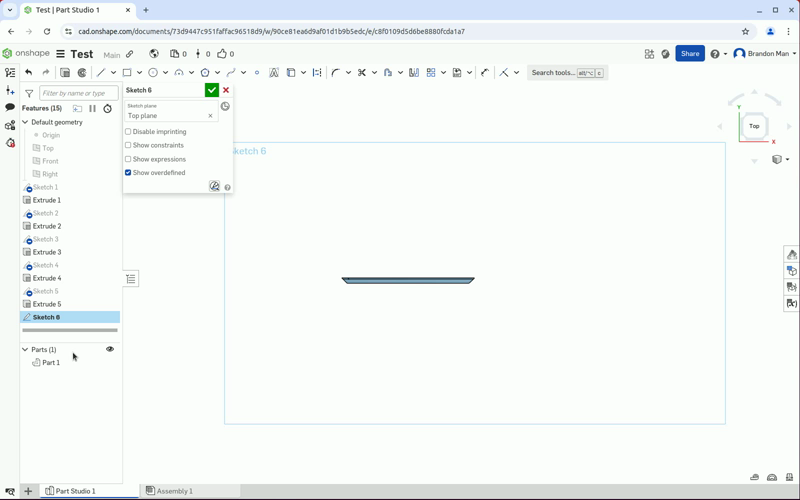
key(y)
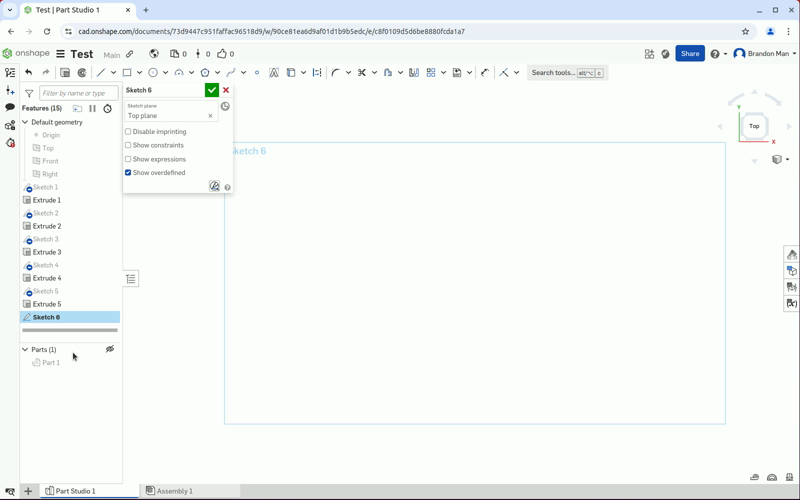
key(l)
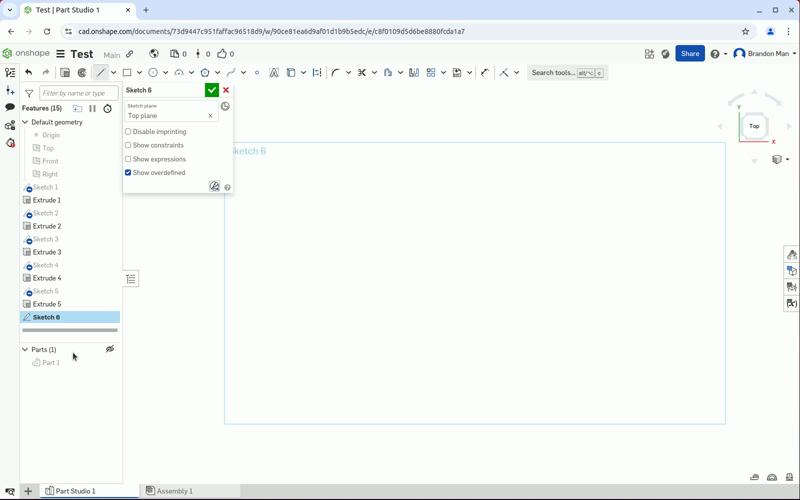
key_down(shift)
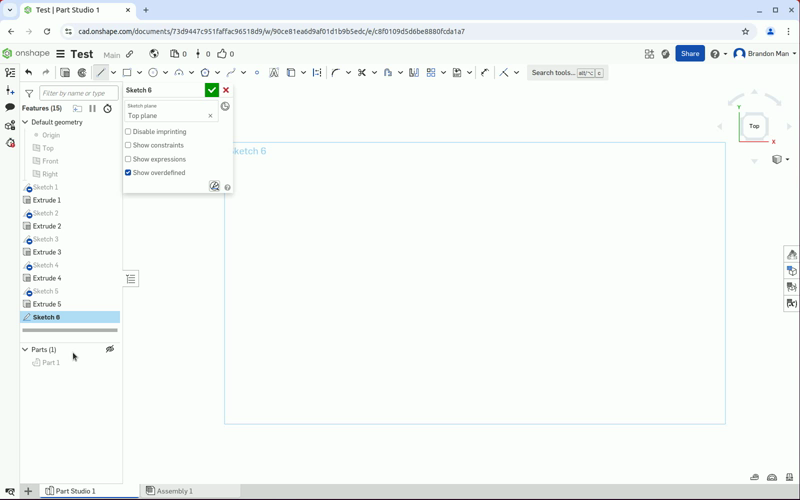
mouse_move(460, 279)
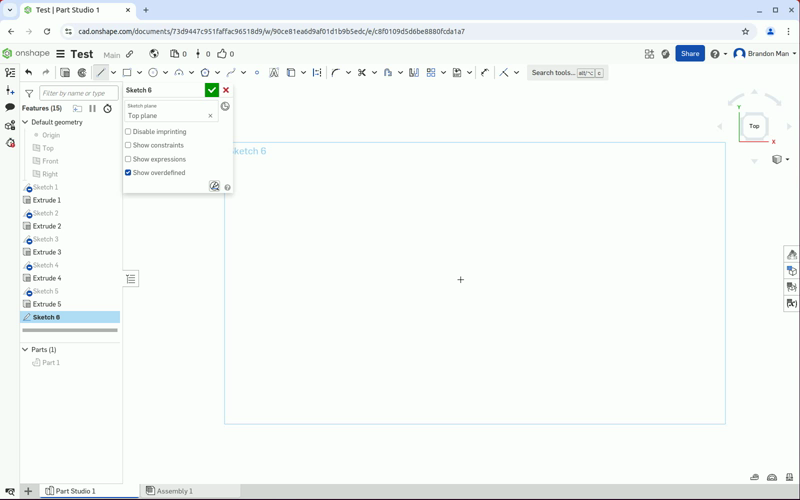
click(460, 279)
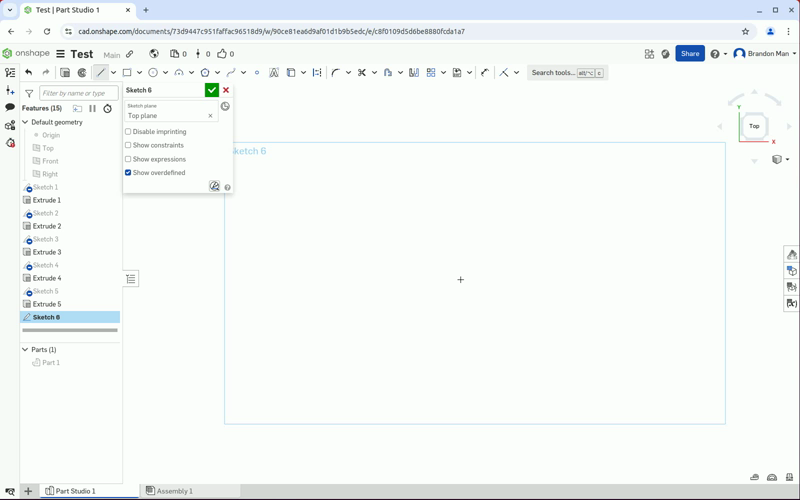
key_up(shift)
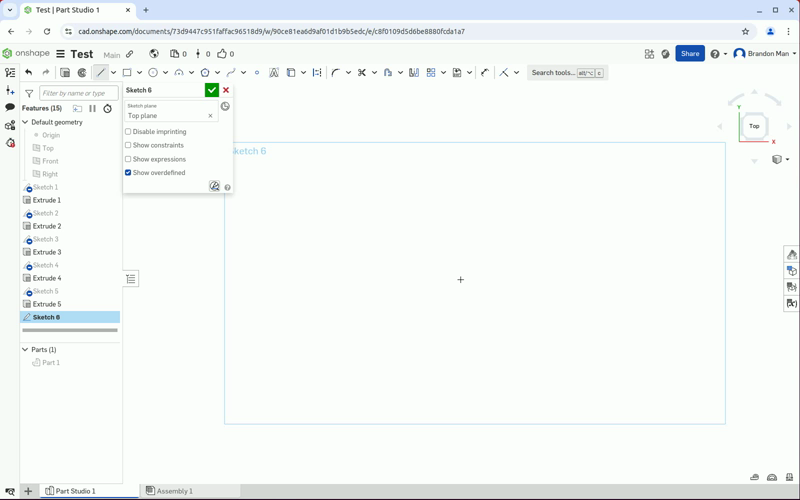
key_down(shift)
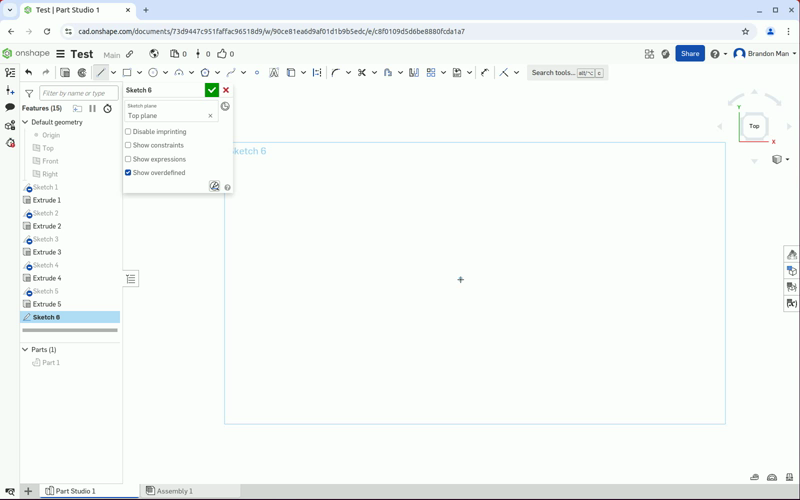
mouse_move(490, 279)
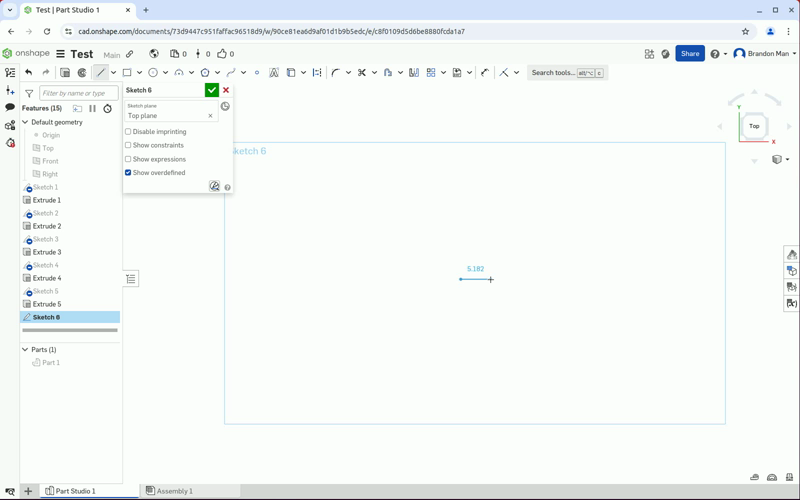
mouse_move(461, 279)
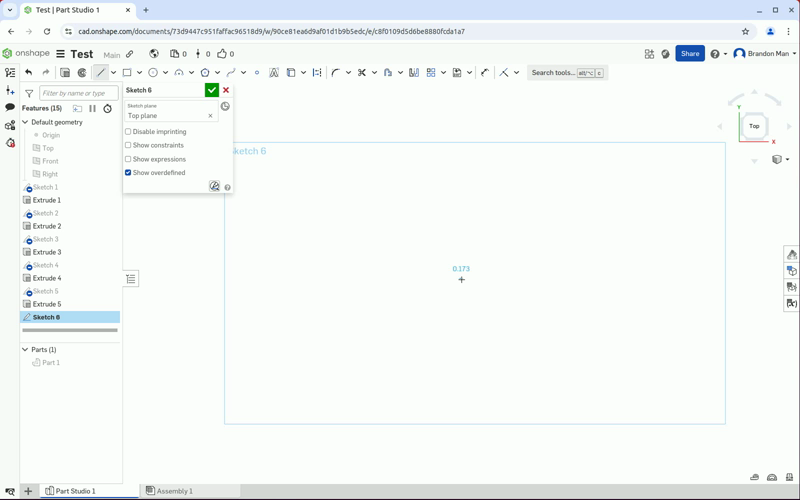
scroll(6)
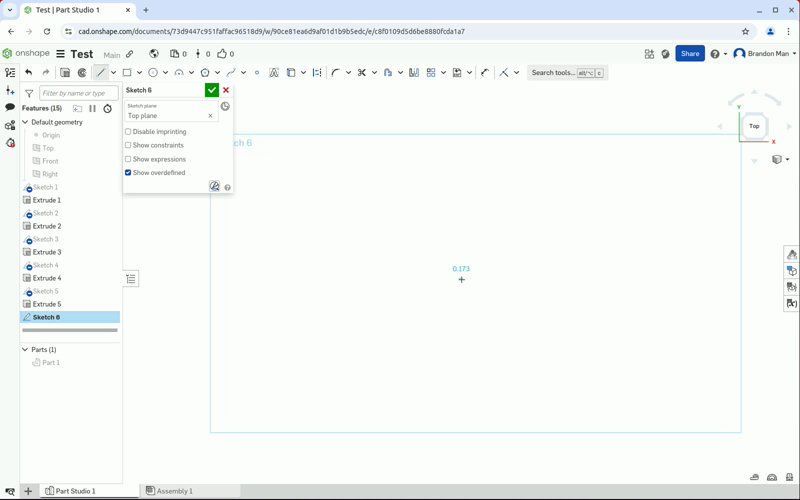
scroll(6)
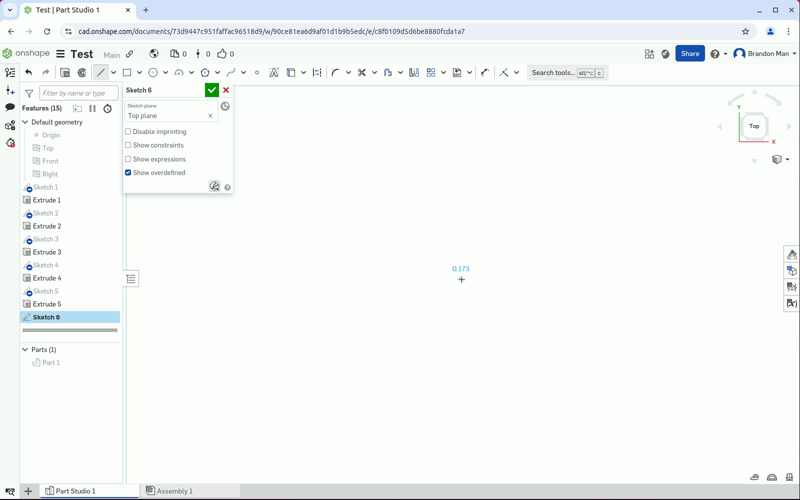
scroll(6)
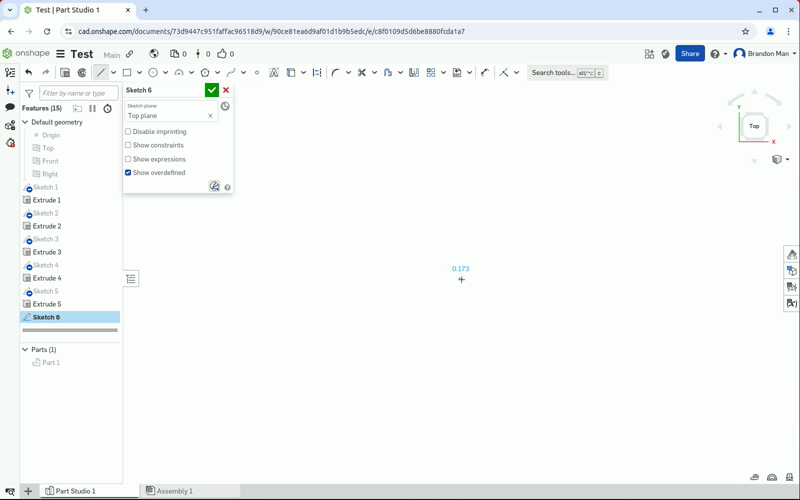
scroll(6)
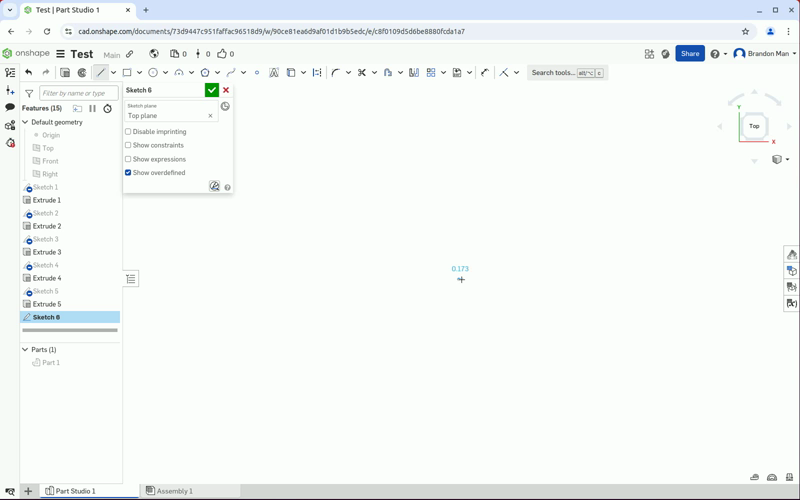
scroll(6)
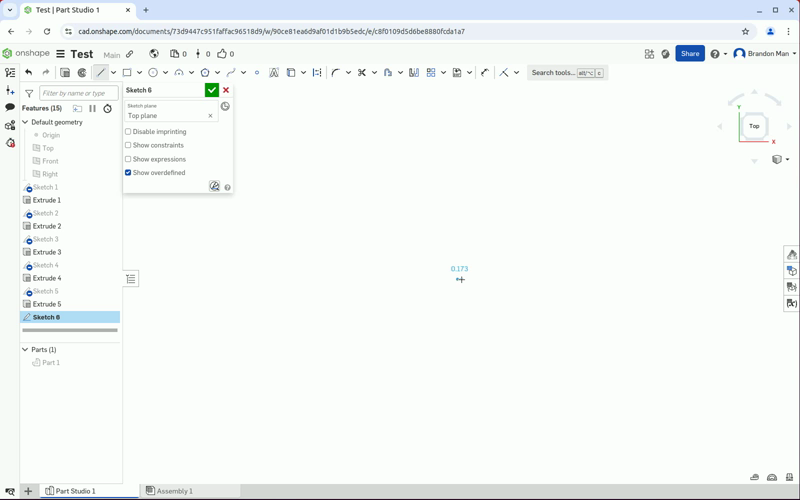
scroll(6)
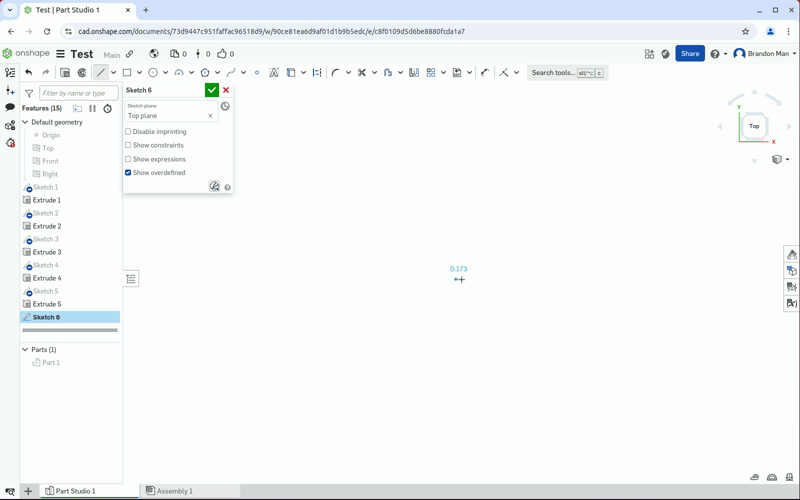
scroll(6)
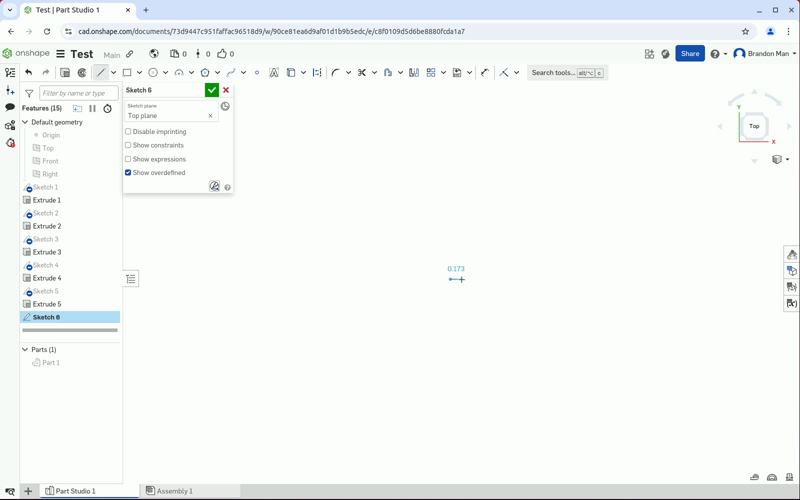
click(461, 279)
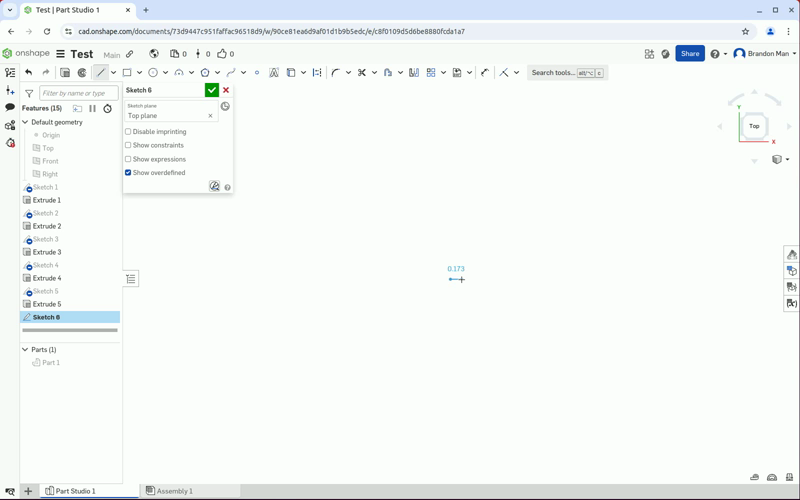
scroll(-6)
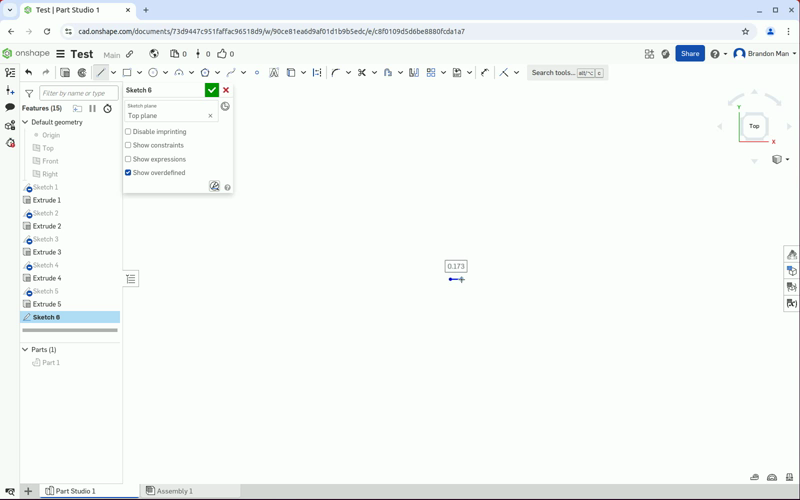
scroll(-6)
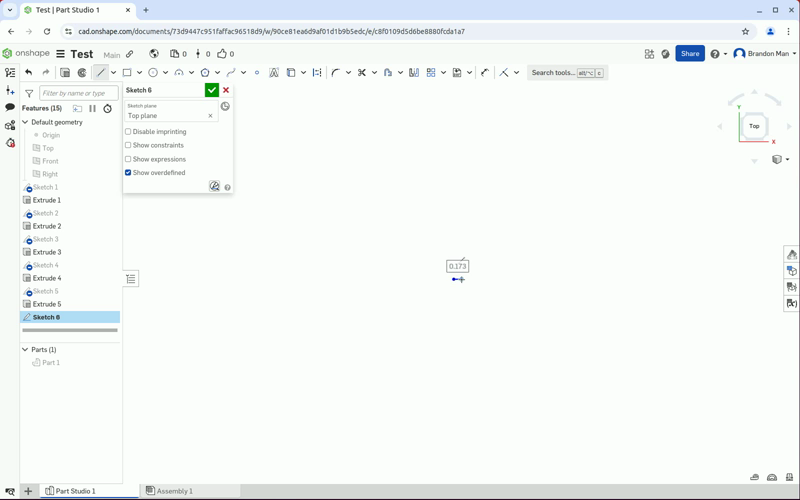
scroll(-6)
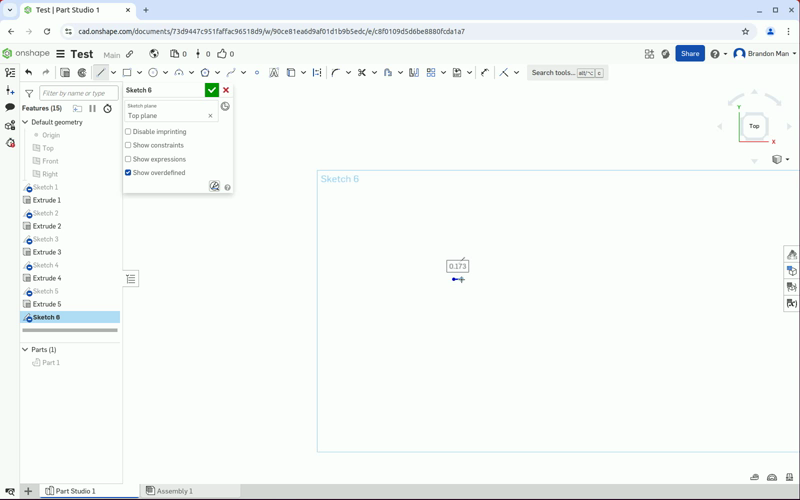
scroll(-6)
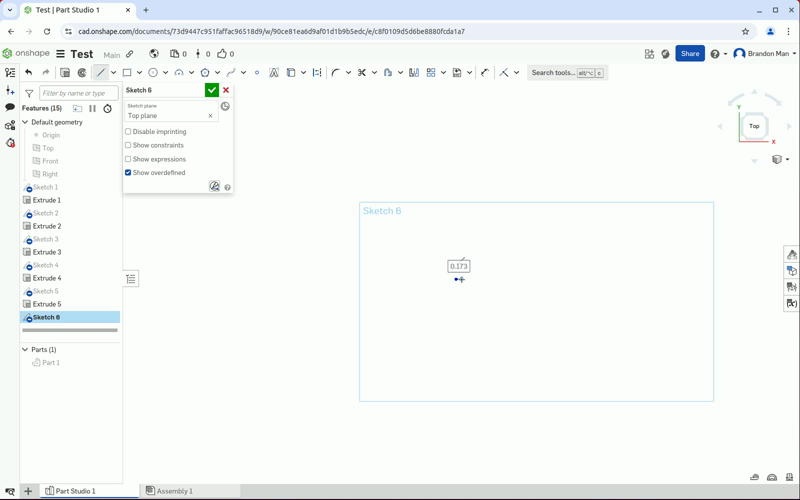
scroll(-6)
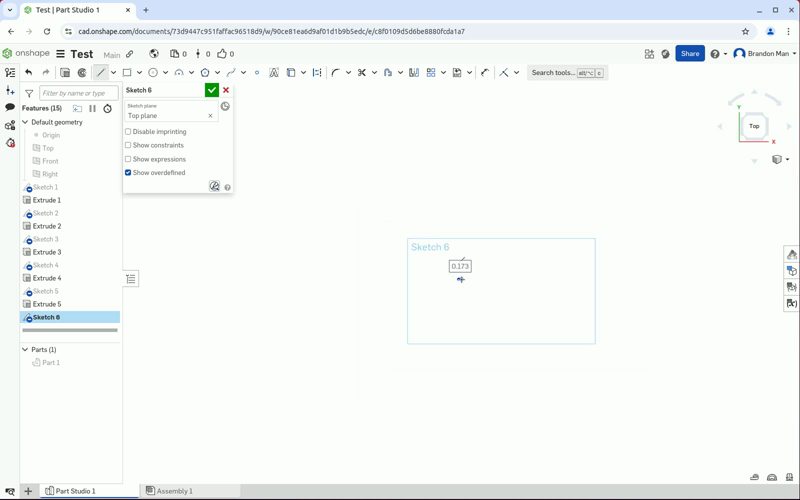
scroll(-6)
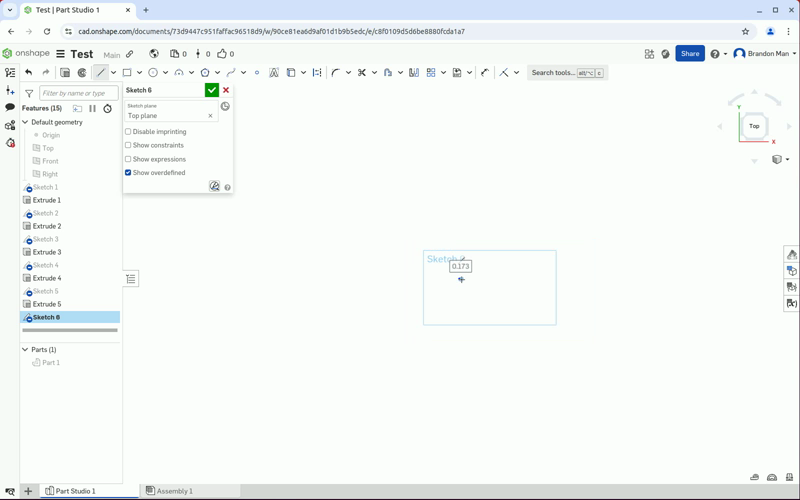
scroll(-6)
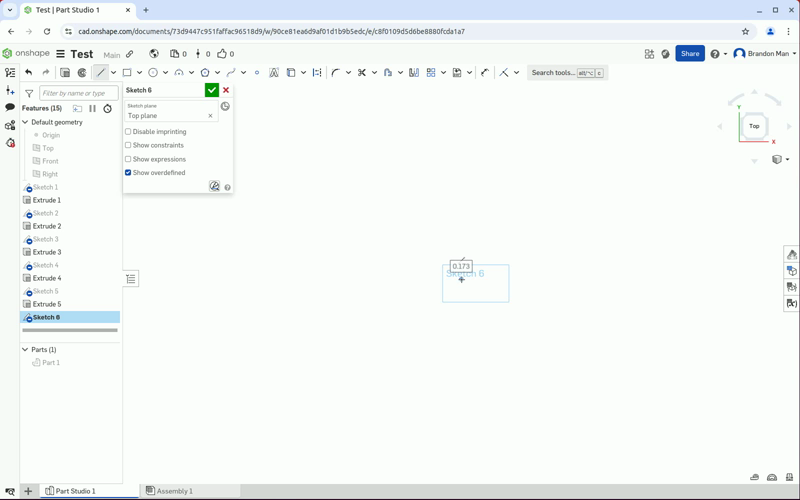
key_up(shift)
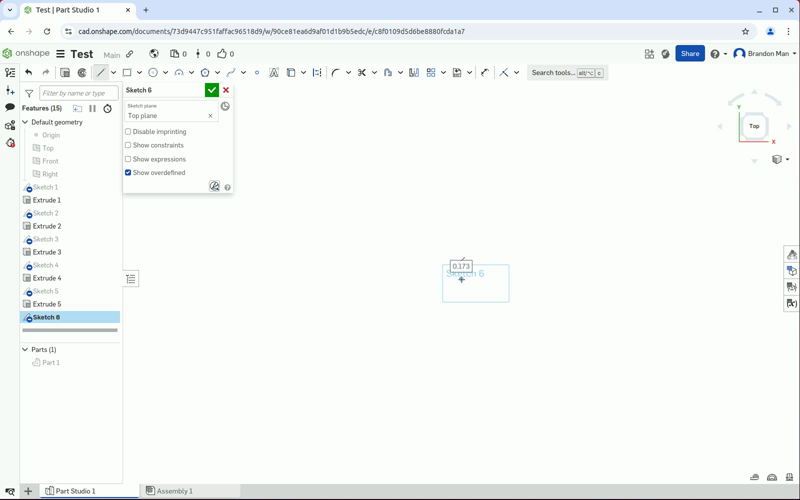
key_down(shift)
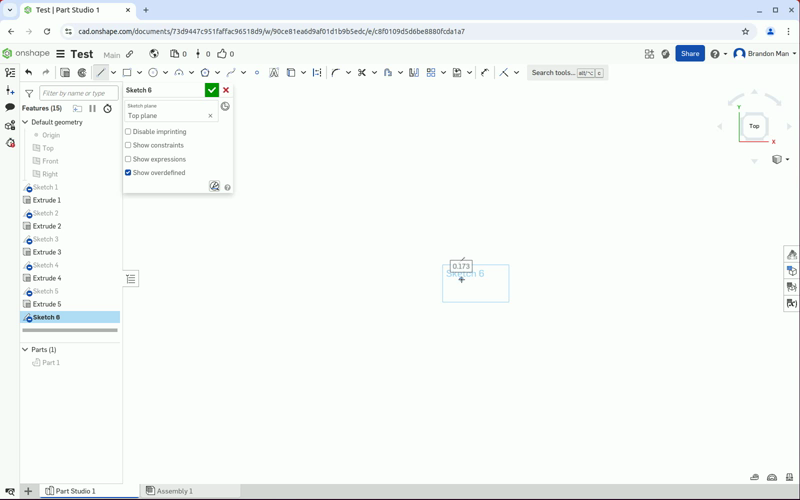
mouse_move(492, 279)
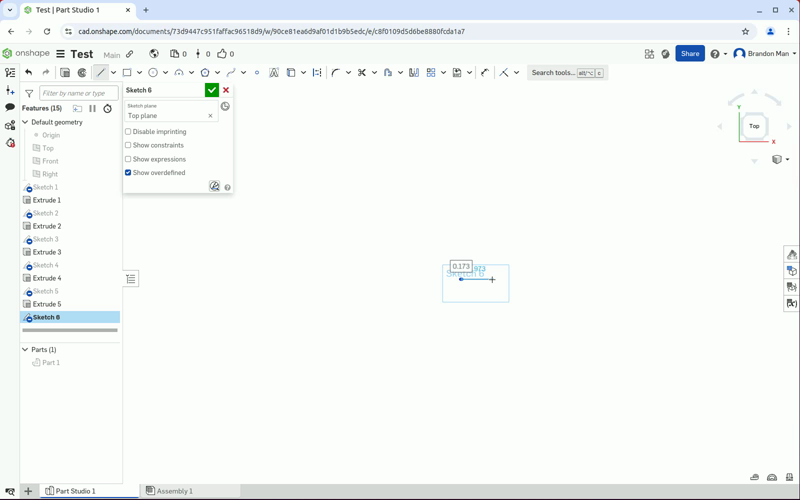
mouse_move(461, 278)
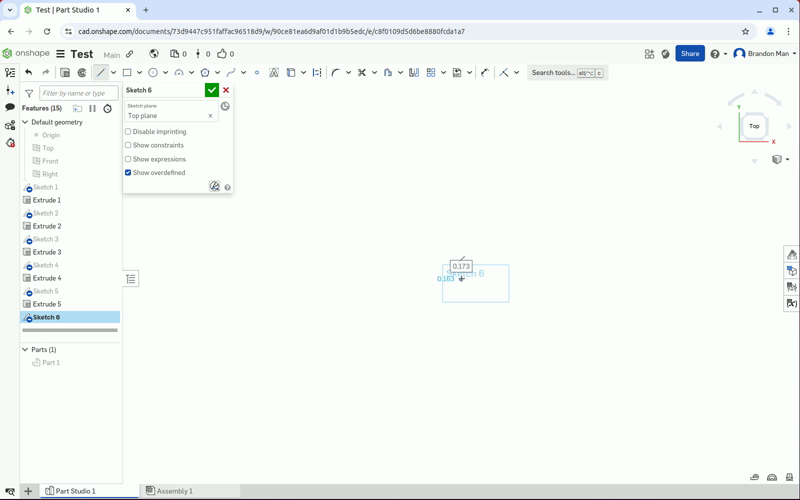
scroll(6)
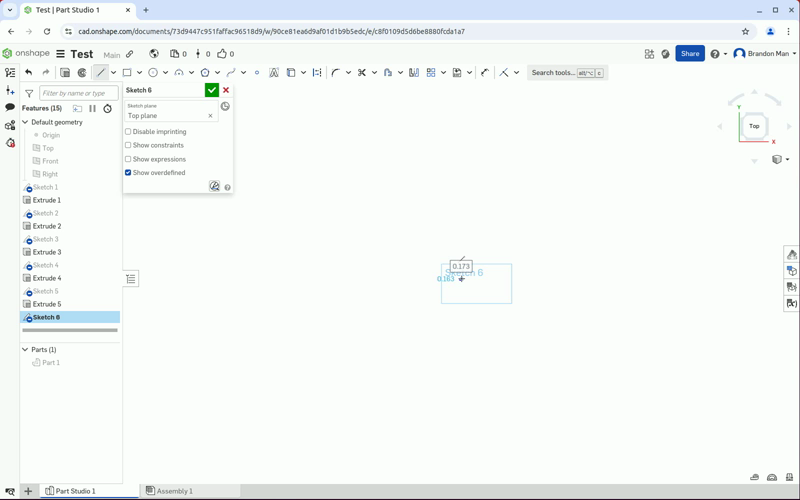
scroll(6)
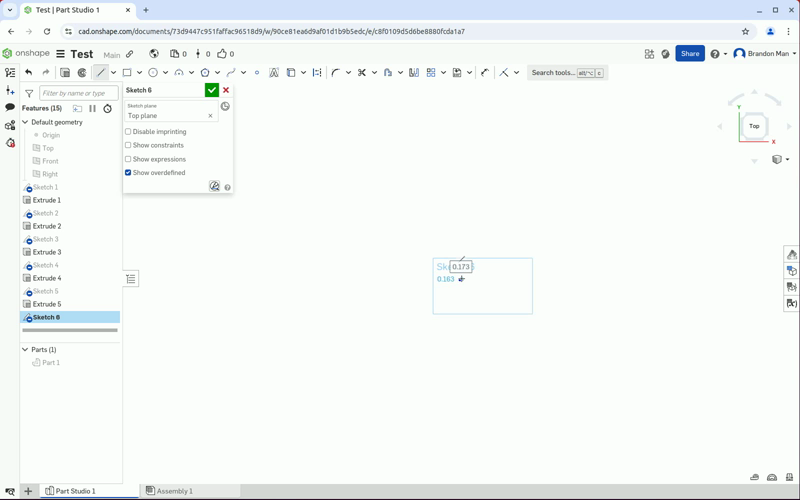
scroll(6)
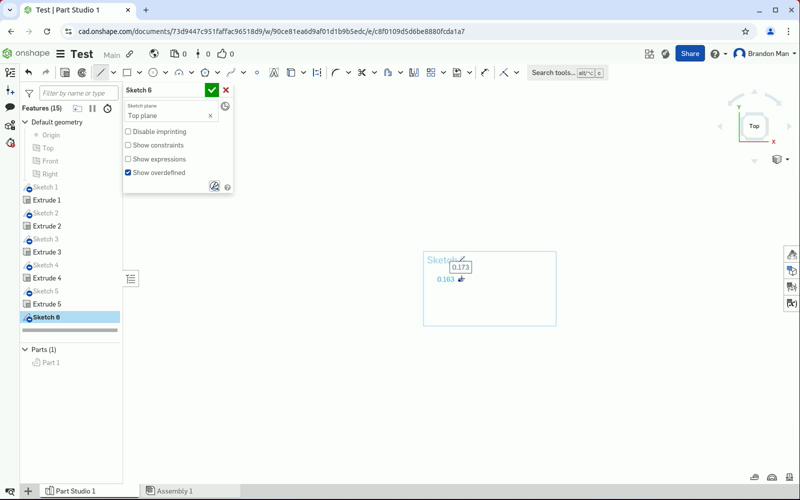
scroll(6)
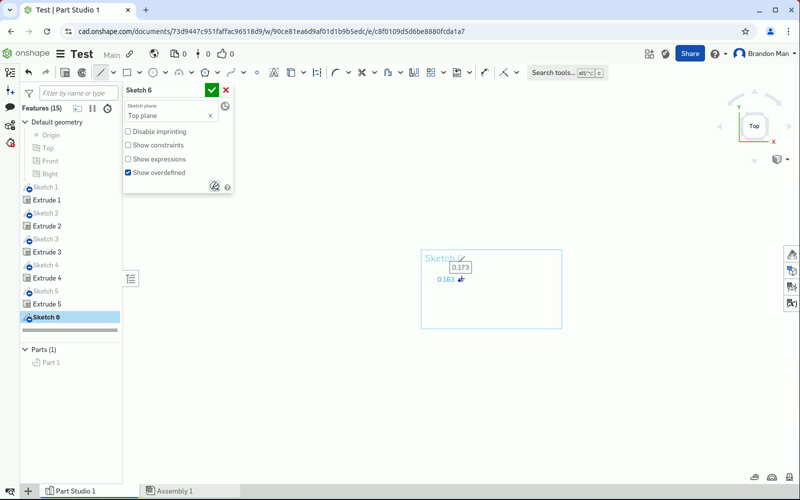
scroll(6)
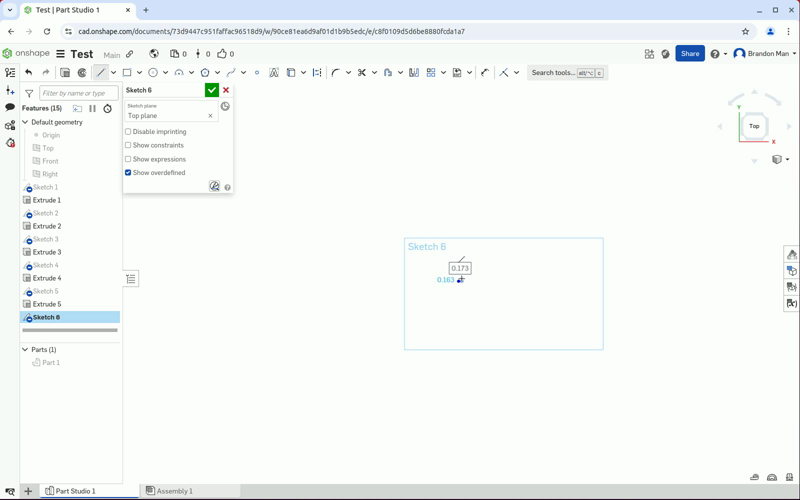
scroll(6)
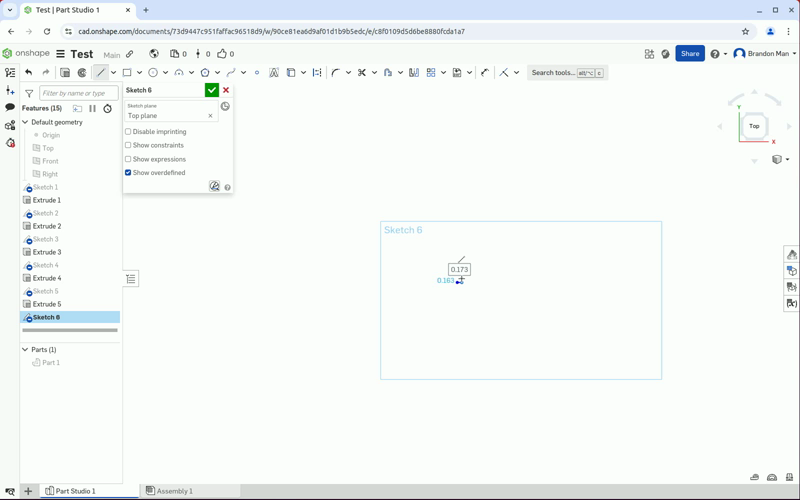
scroll(6)
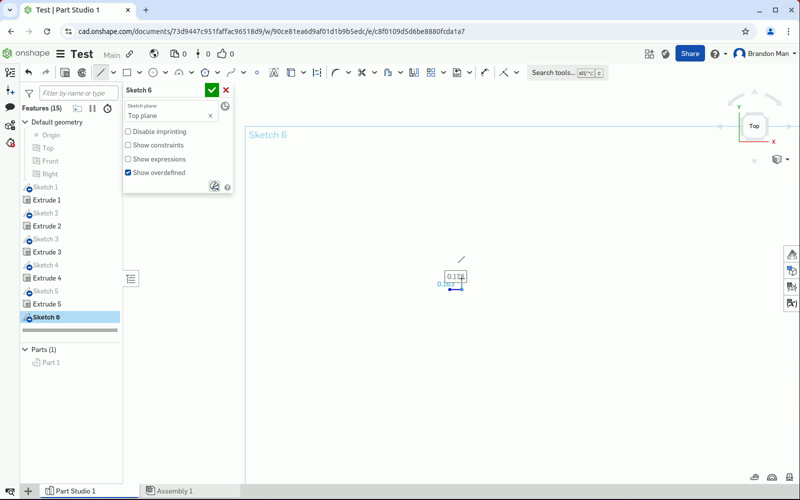
click(461, 278)
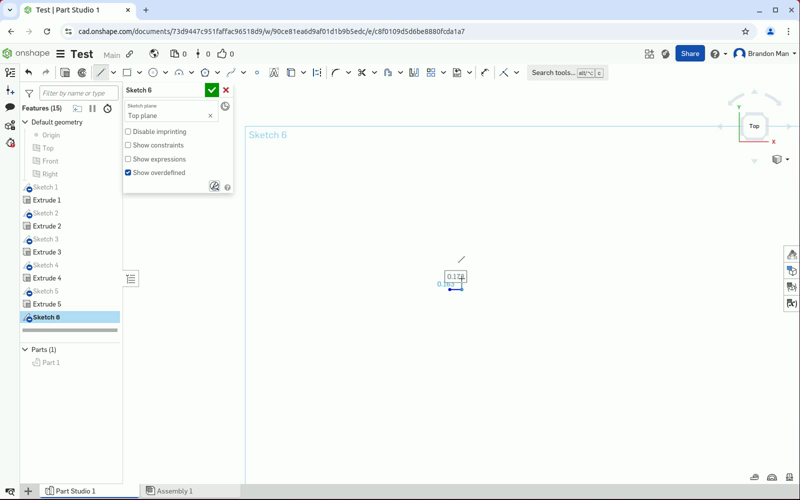
scroll(-6)
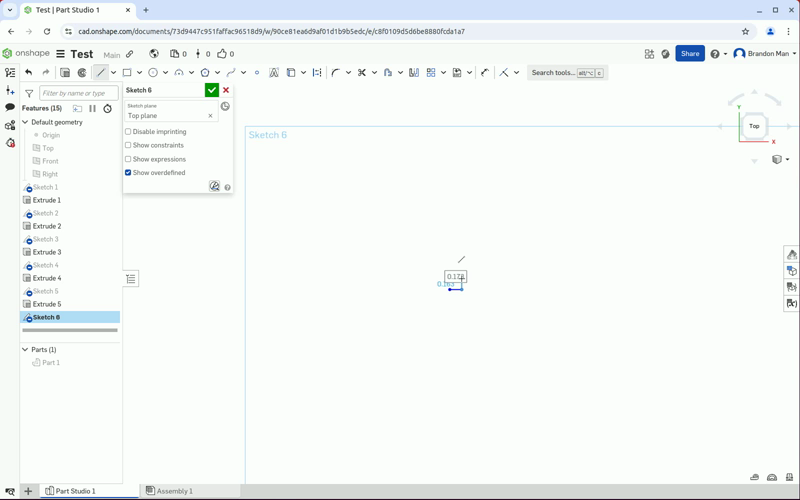
scroll(-6)
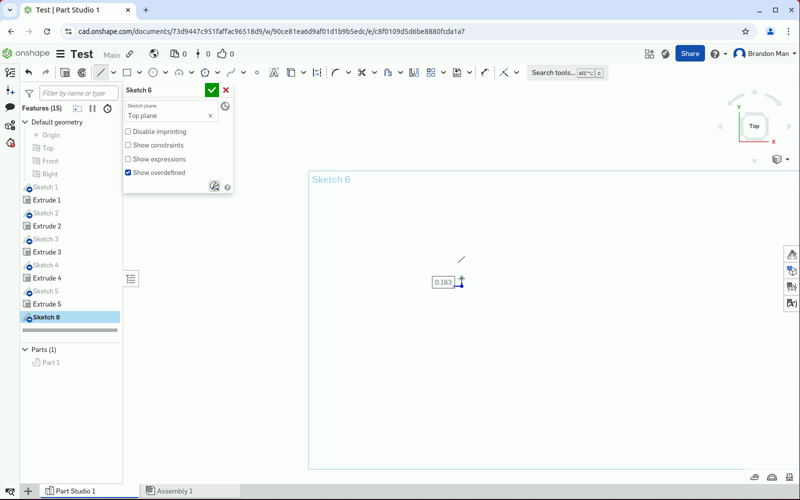
scroll(-6)
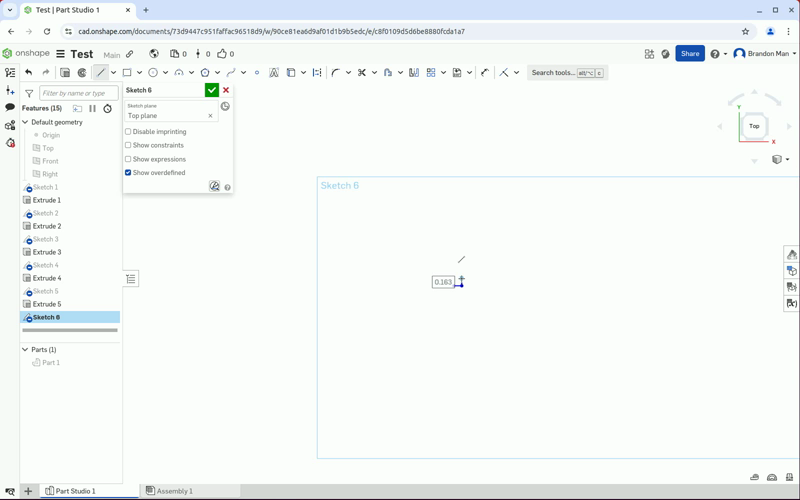
scroll(-6)
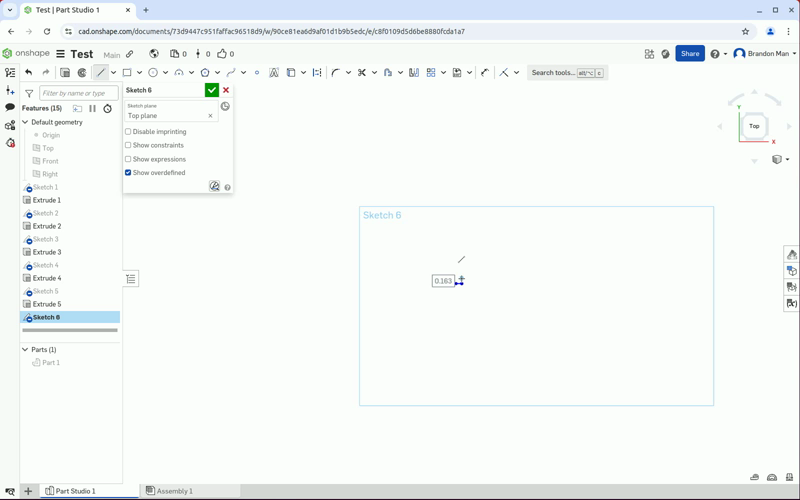
scroll(-6)
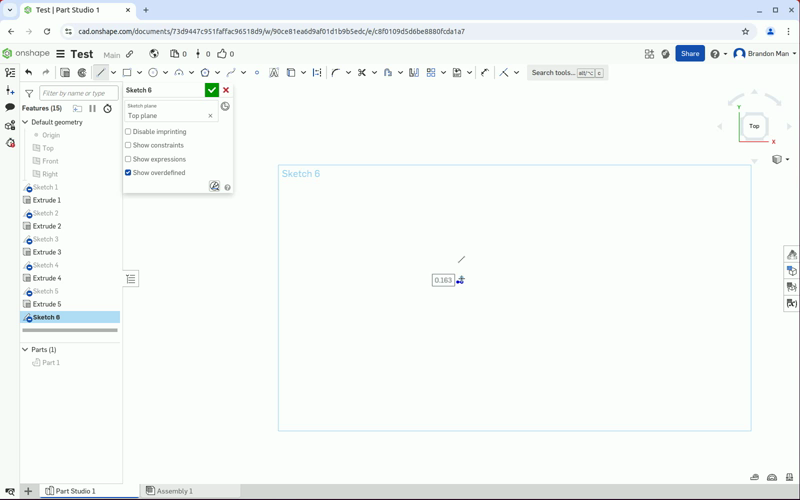
scroll(-6)
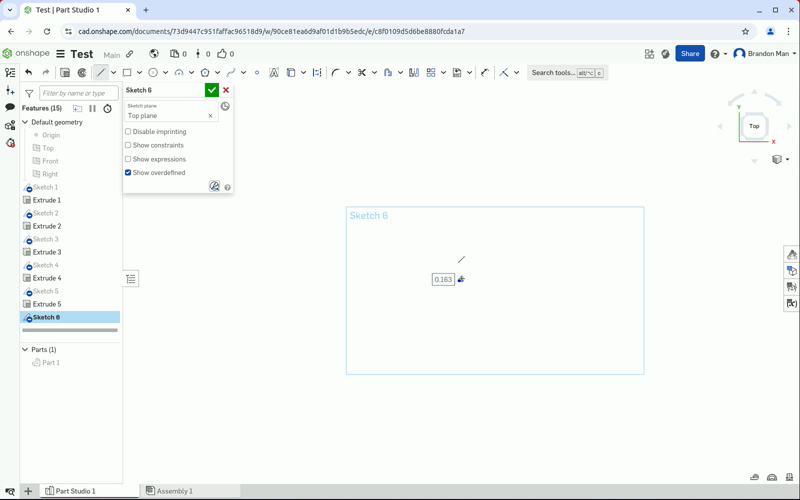
scroll(-6)
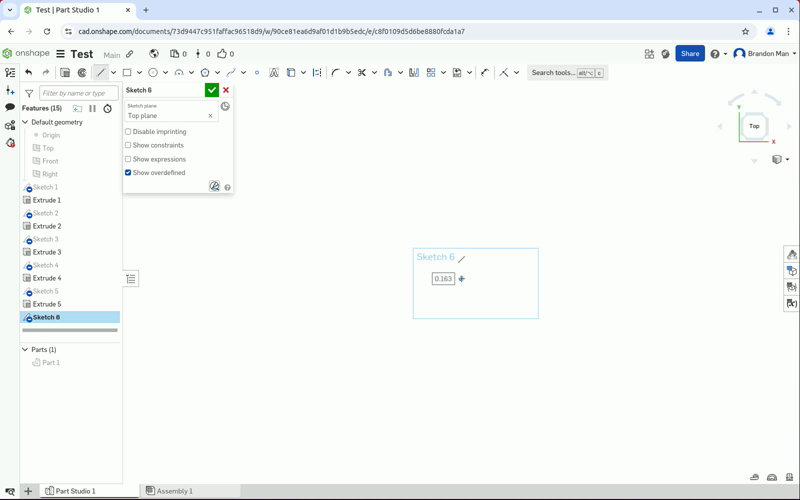
key_up(shift)
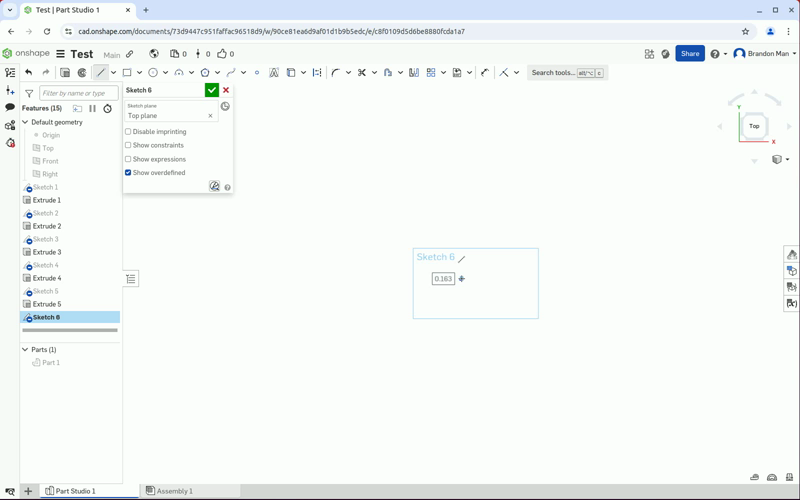
mouse_move(492, 278)
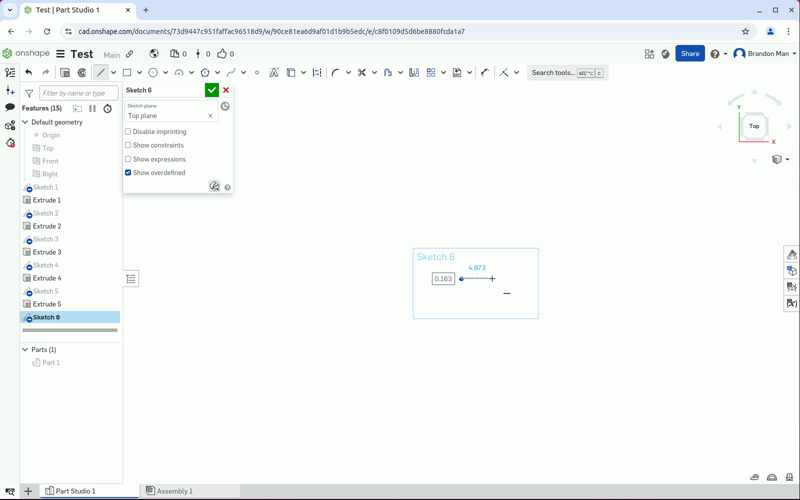
key_down(shift)
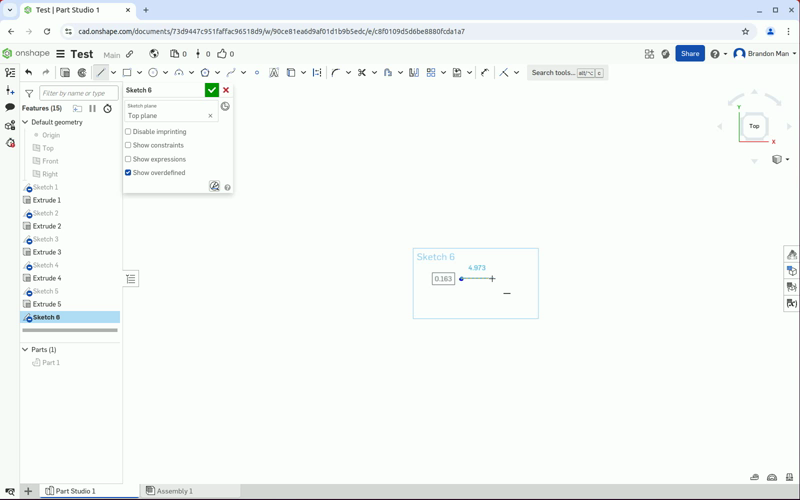
mouse_move(460, 279)
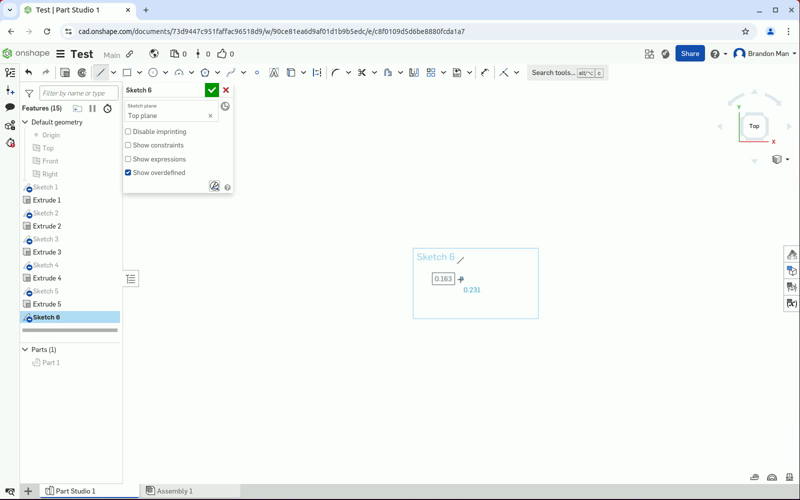
scroll(6)
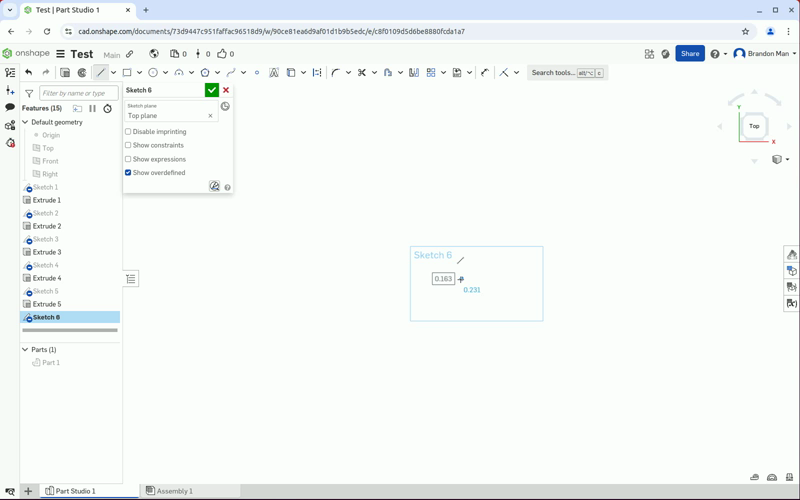
scroll(6)
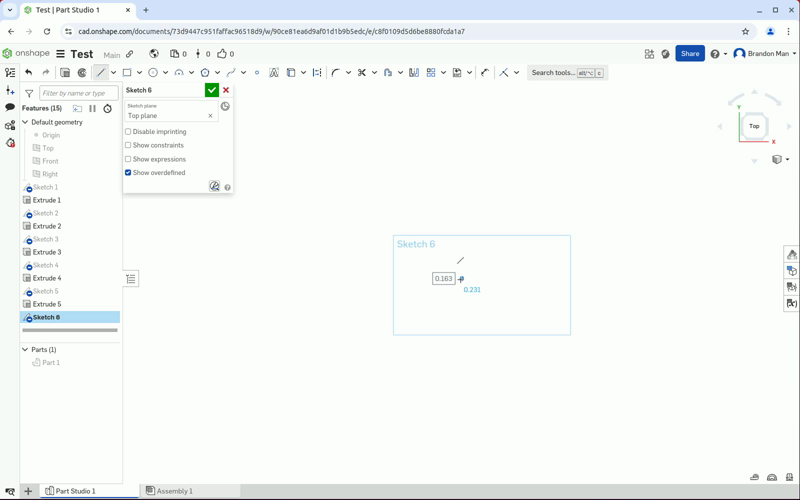
scroll(6)
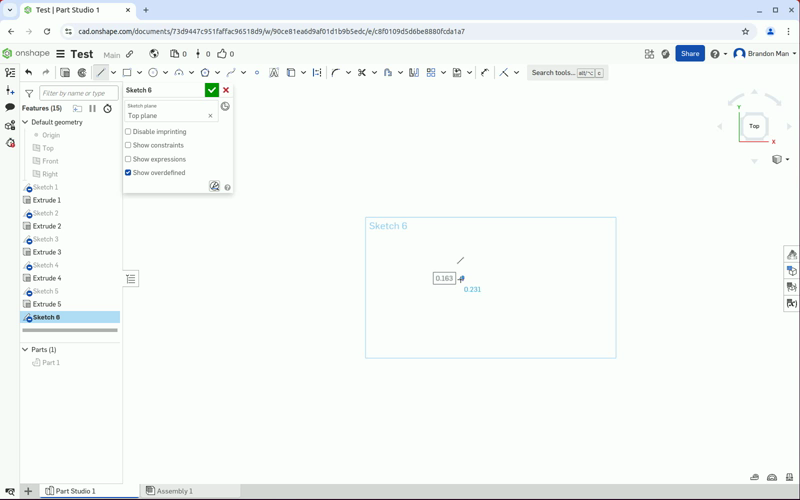
scroll(6)
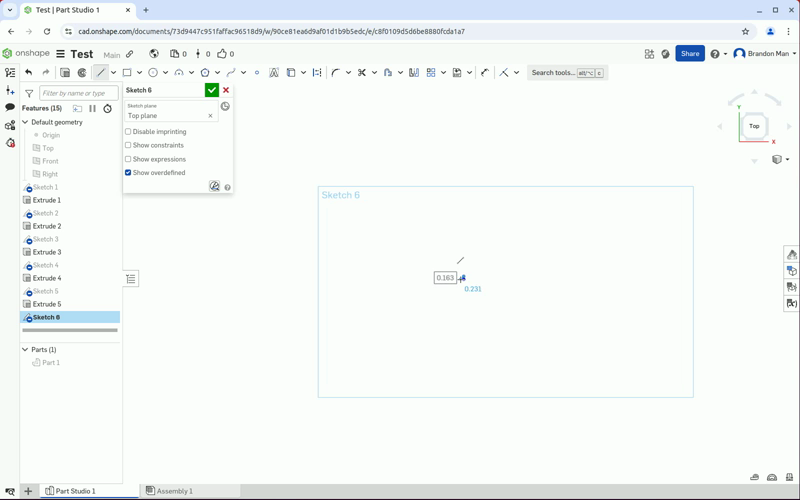
scroll(6)
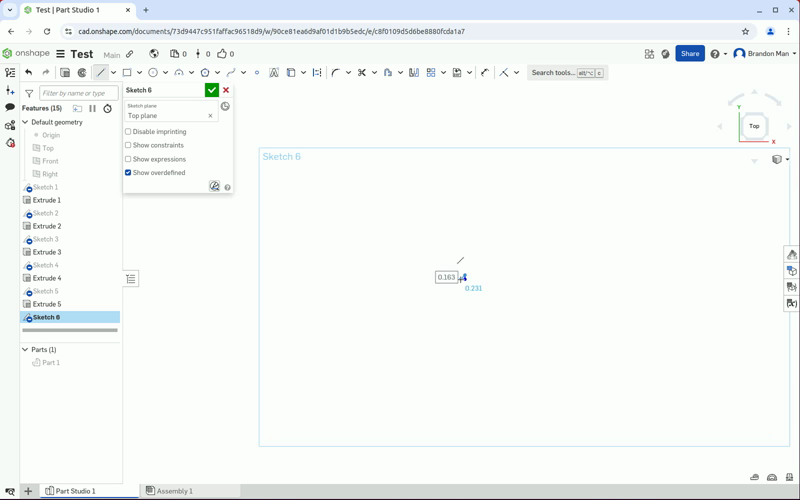
scroll(6)
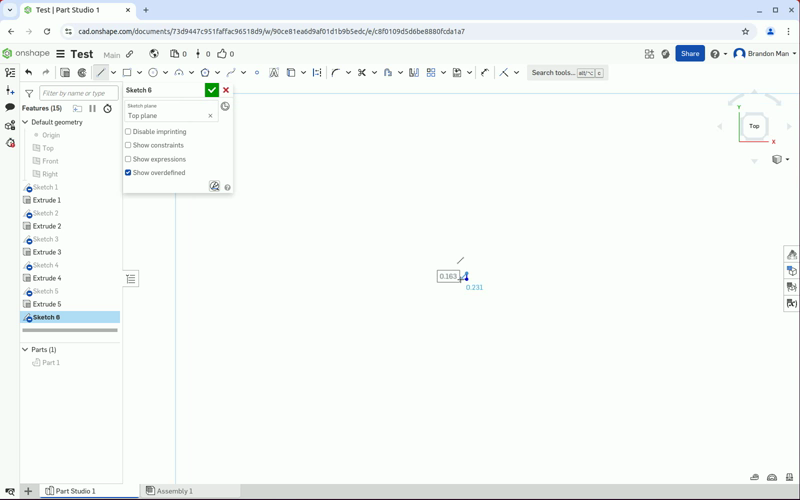
scroll(6)
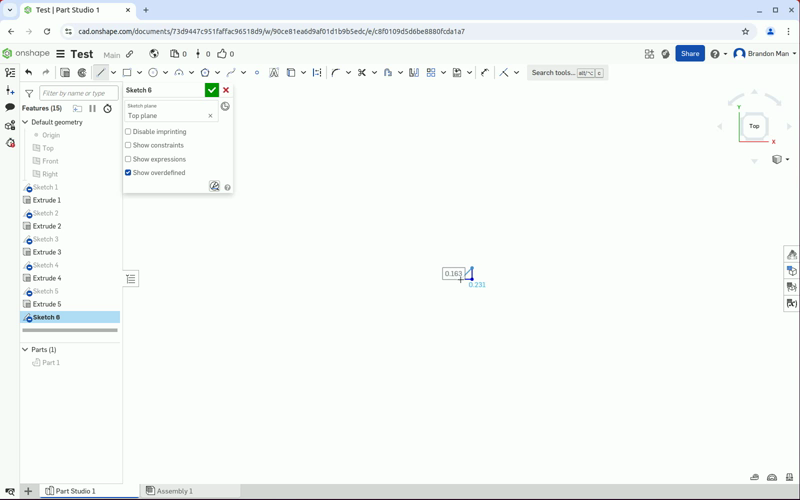
key_up(shift)
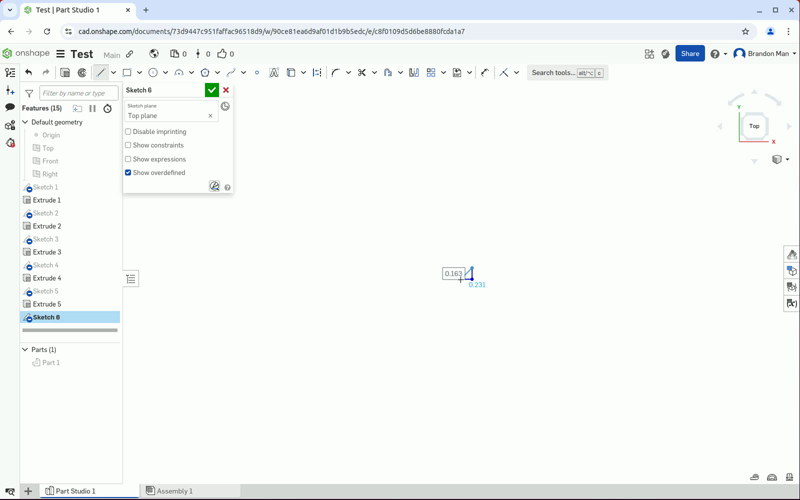
click(460, 279)
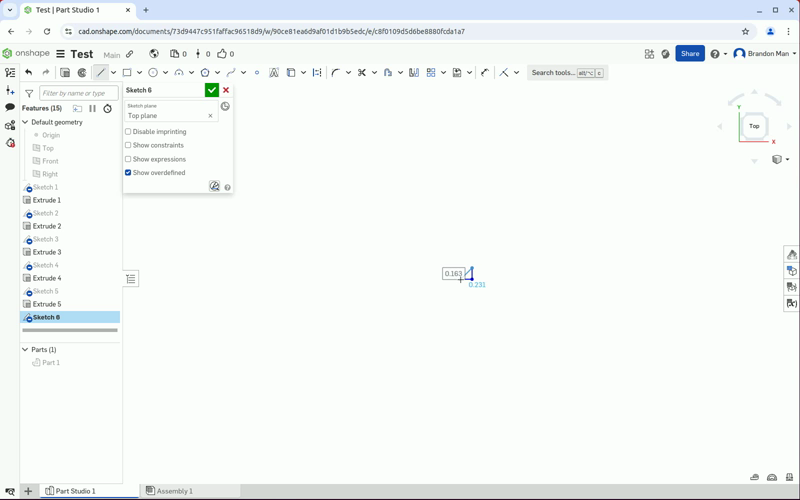
scroll(-6)
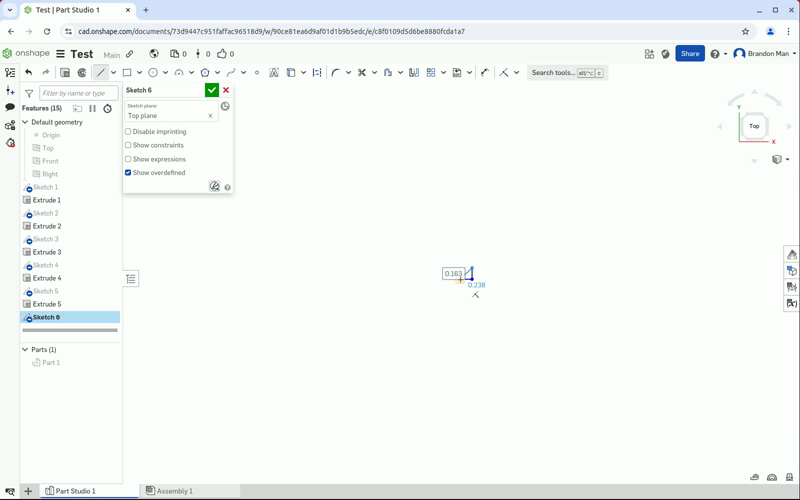
scroll(-6)
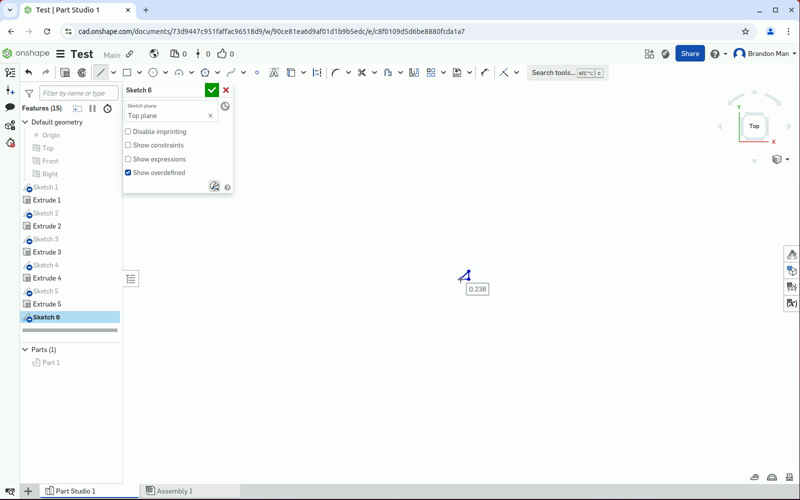
scroll(-6)
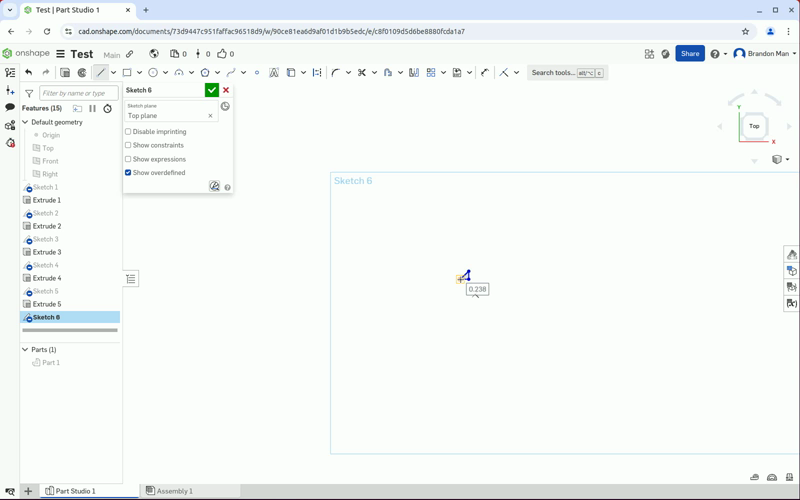
scroll(-6)
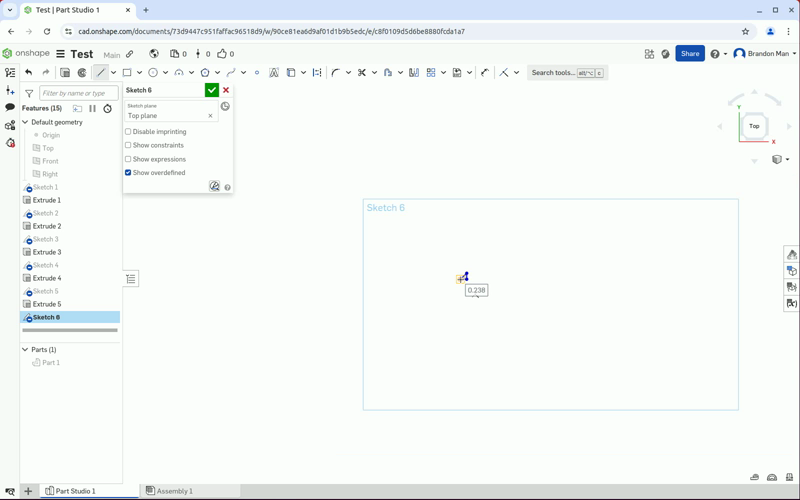
scroll(-6)
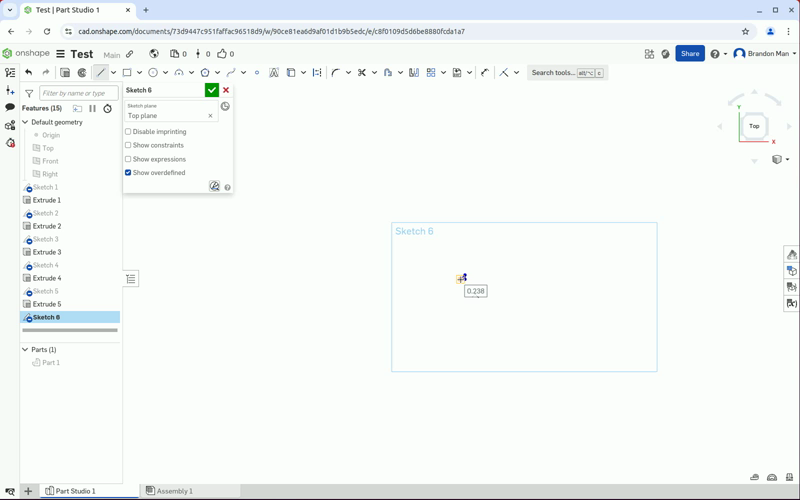
scroll(-6)
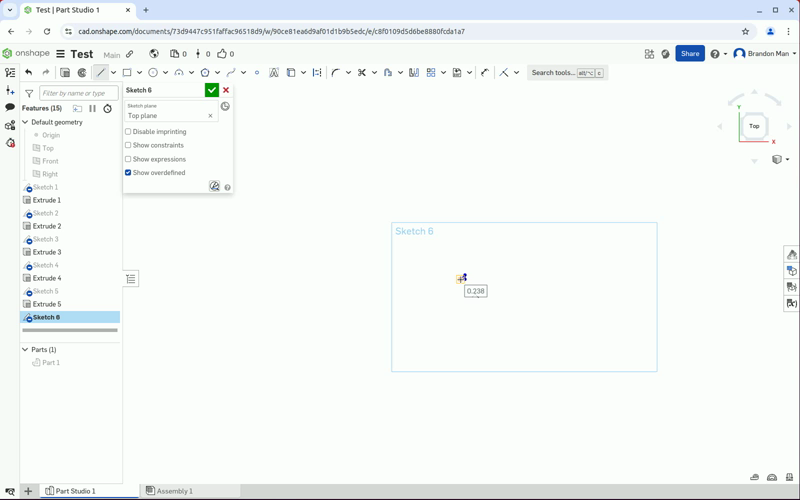
scroll(-6)
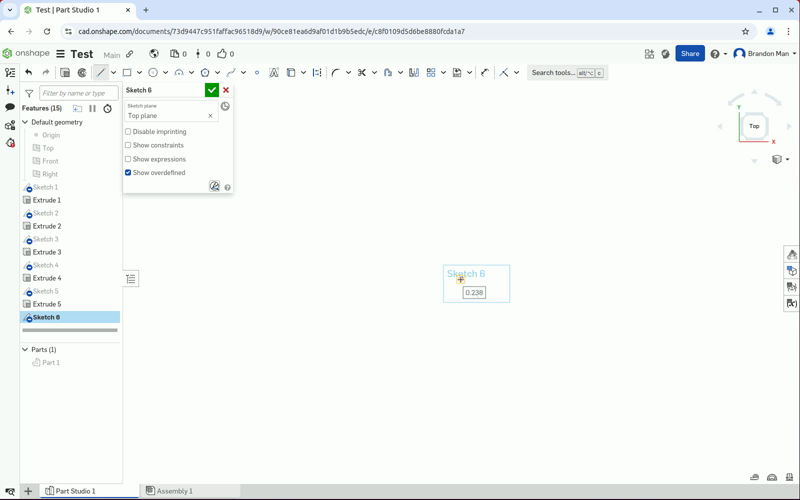
key(esc)
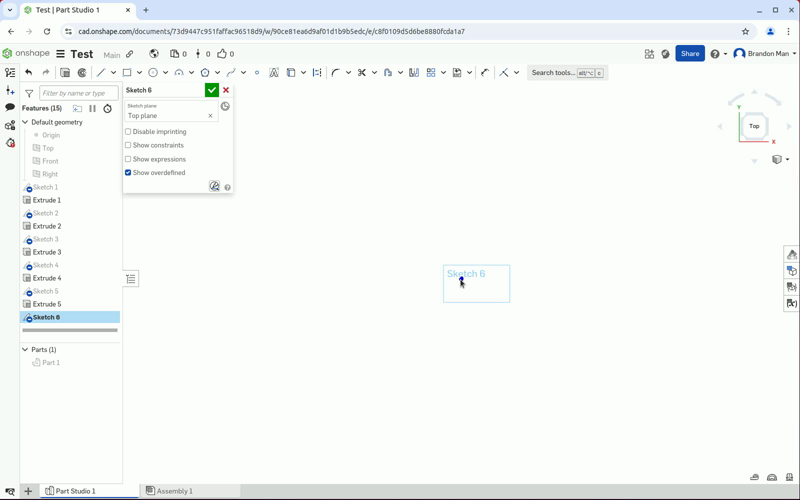
mouse_move(461, 278)
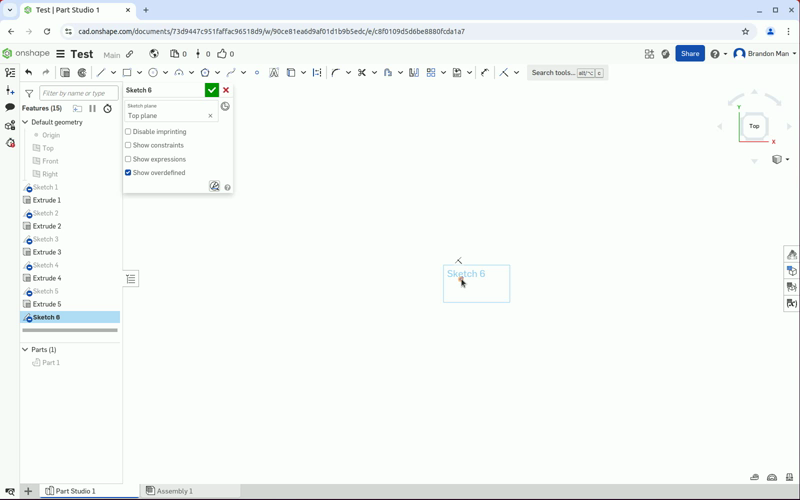
scroll(6)
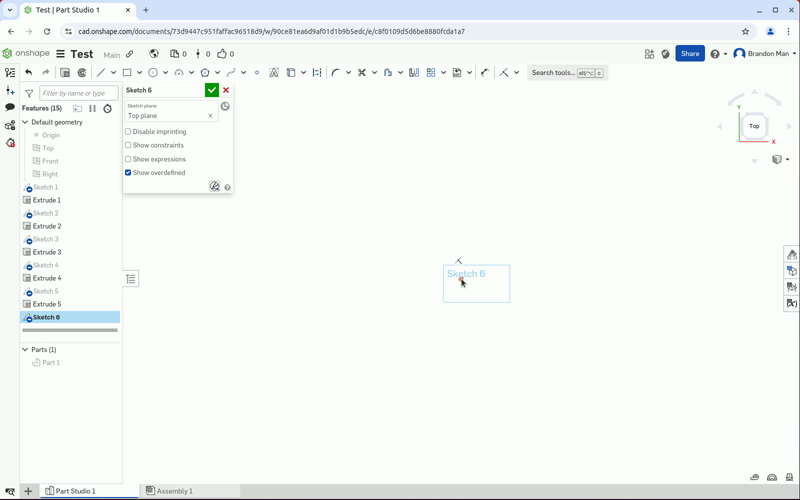
scroll(6)
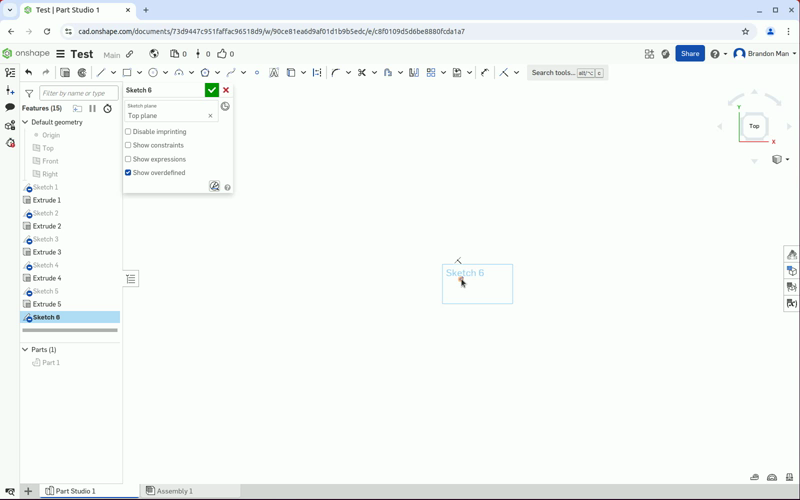
scroll(6)
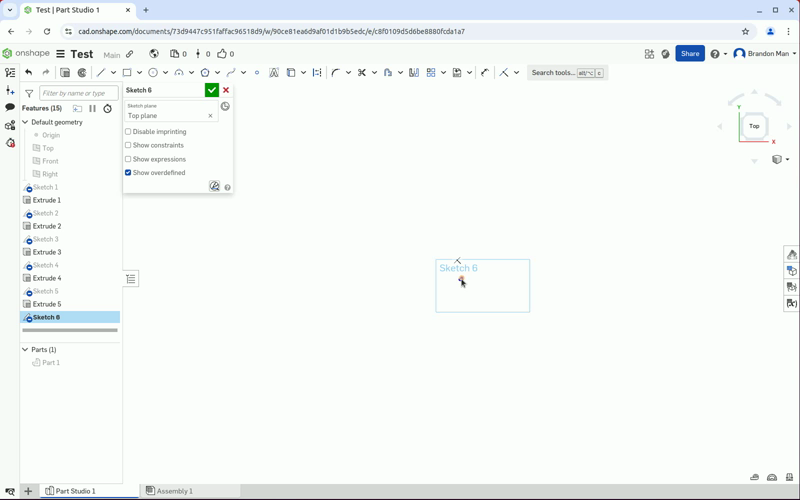
scroll(6)
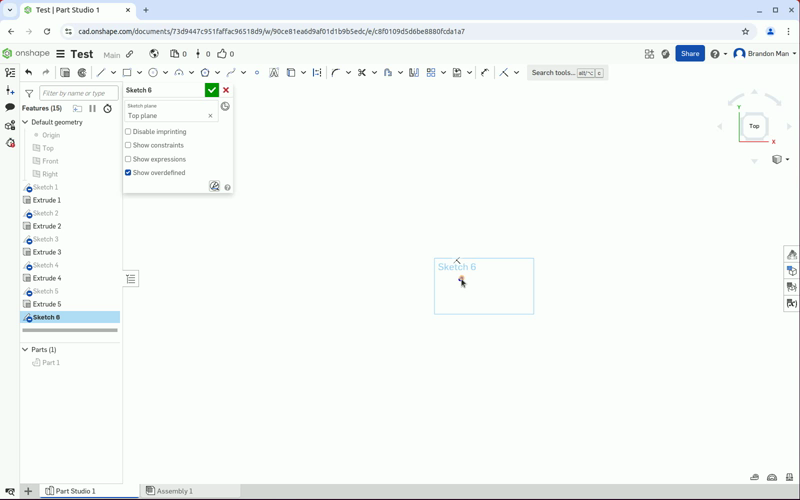
scroll(6)
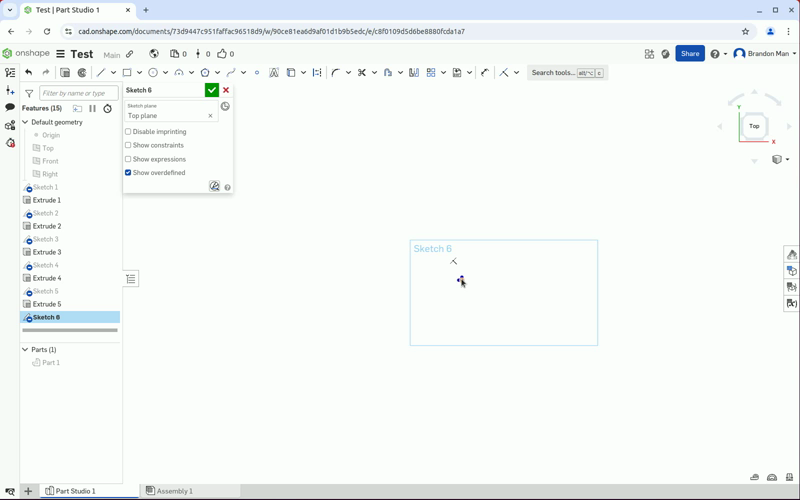
scroll(6)
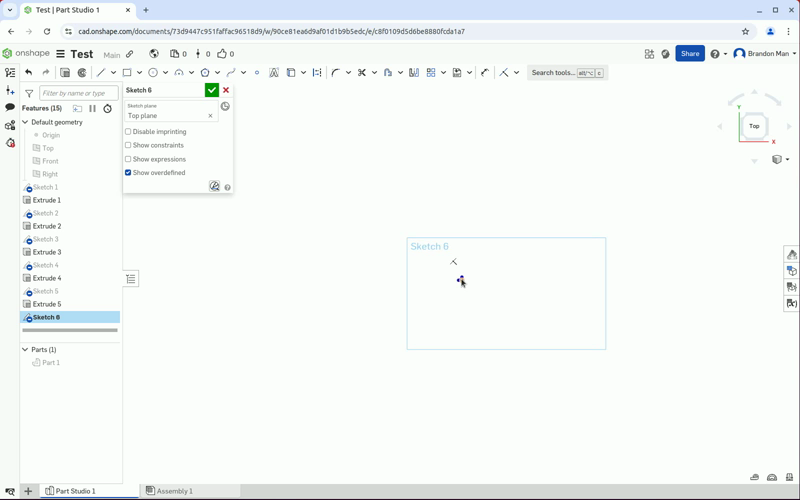
scroll(6)
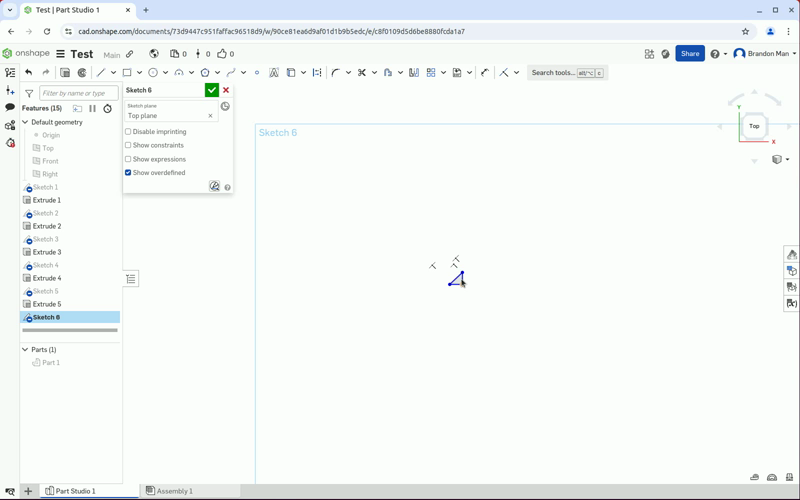
click(461, 278)
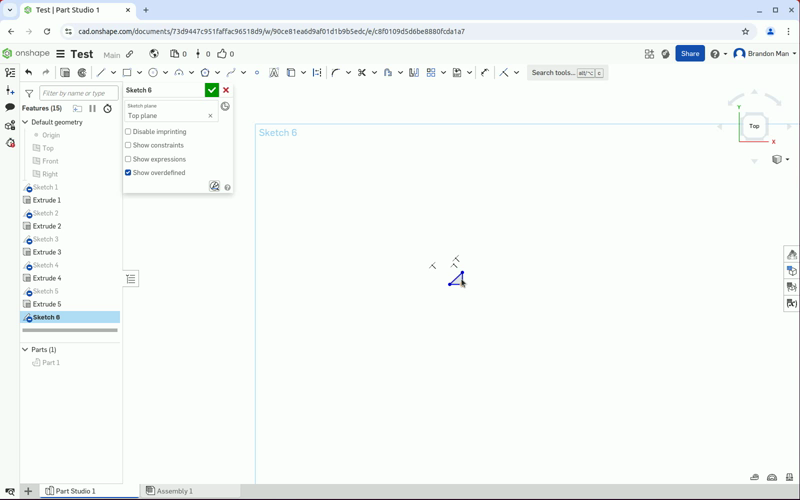
scroll(-6)
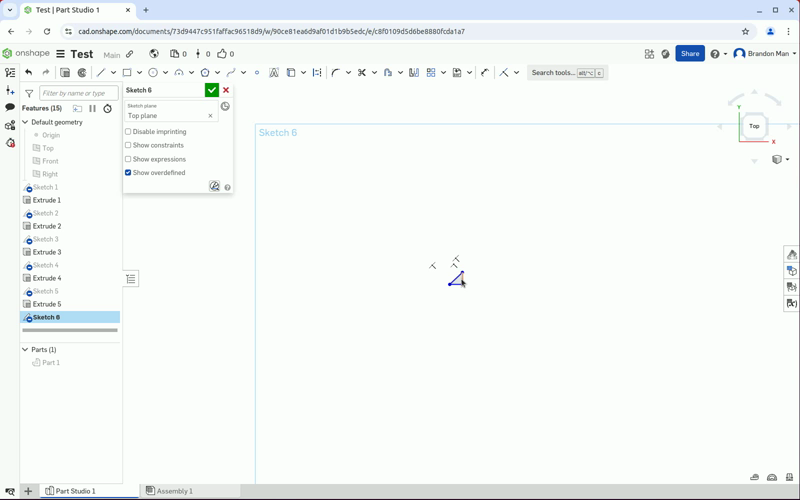
scroll(-6)
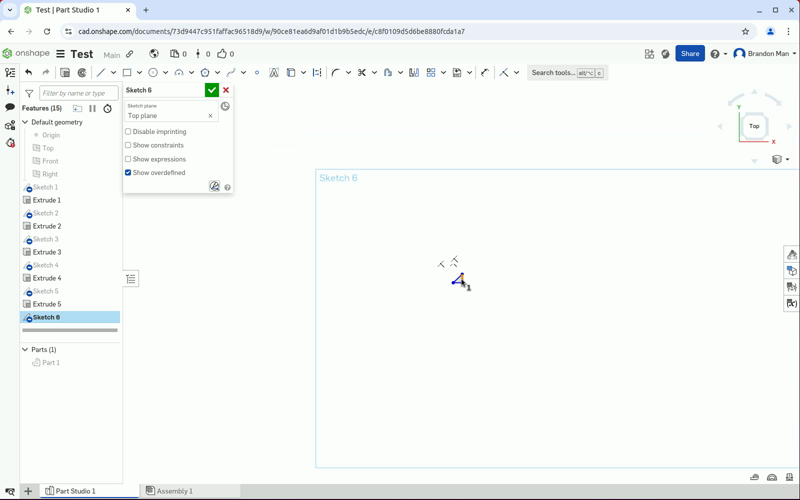
scroll(-6)
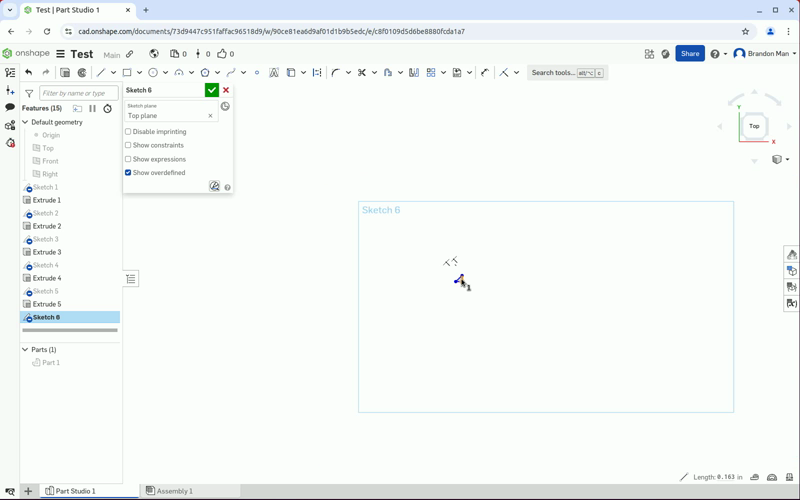
scroll(-6)
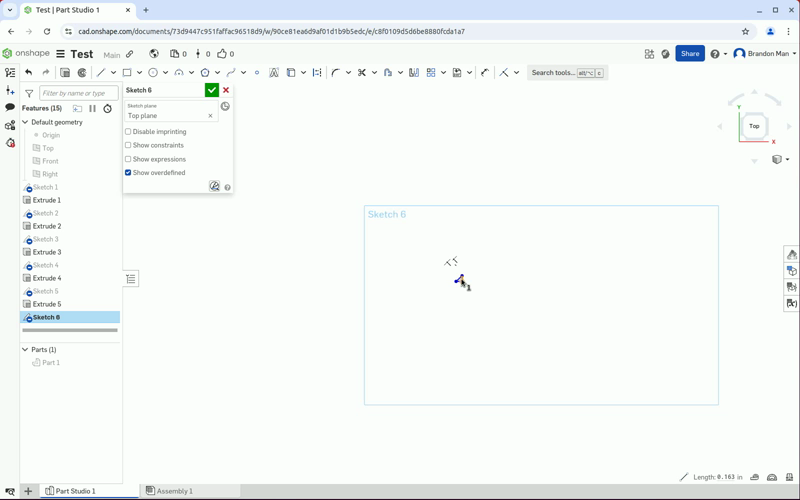
scroll(-6)
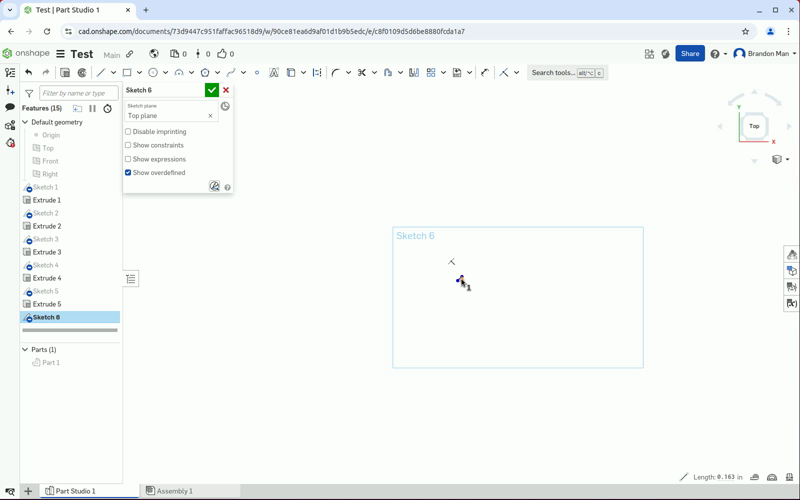
scroll(-6)
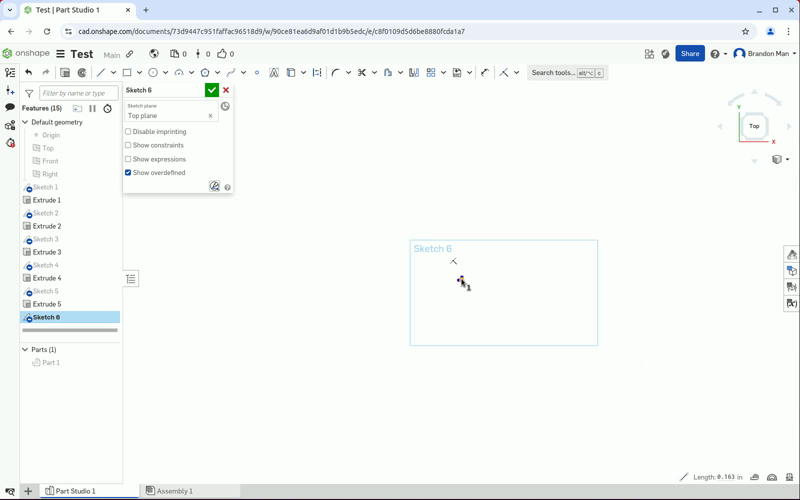
scroll(-6)
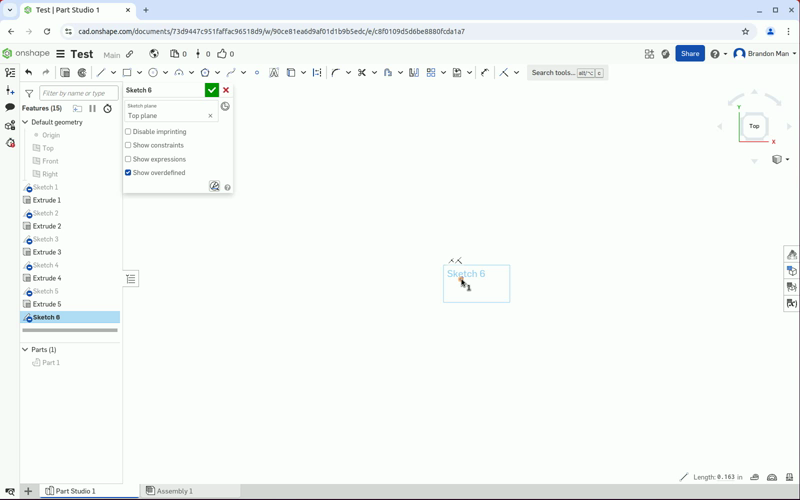
mouse_move(73, 352)
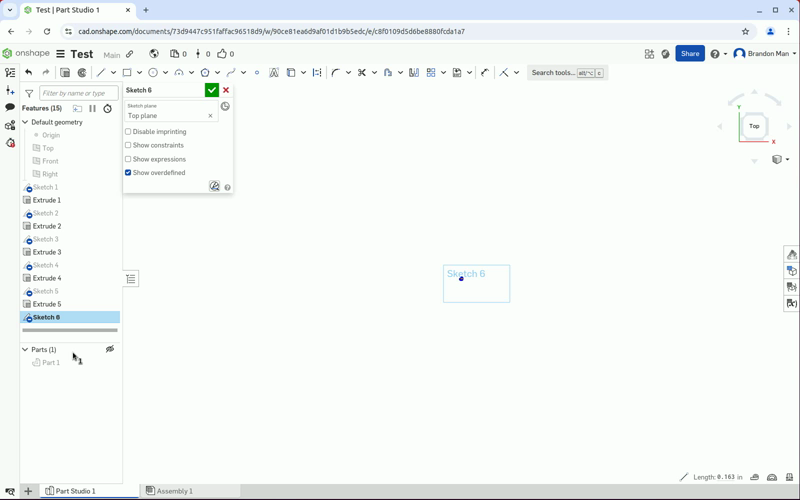
key(shift+y)
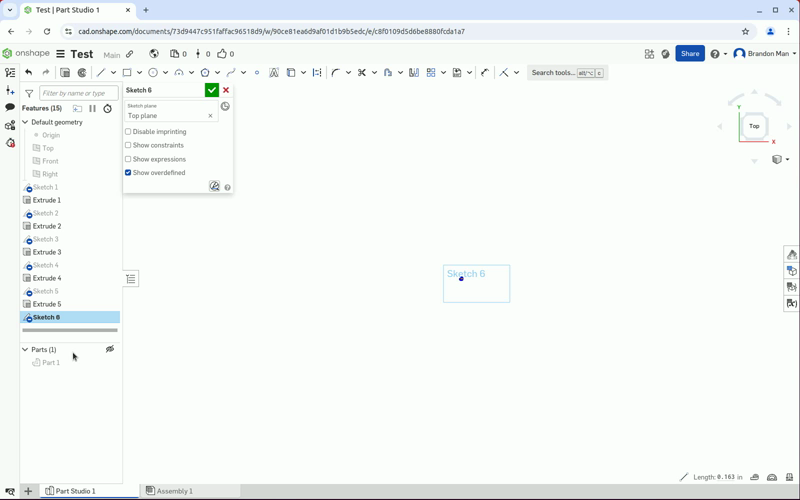
key(shift+e)
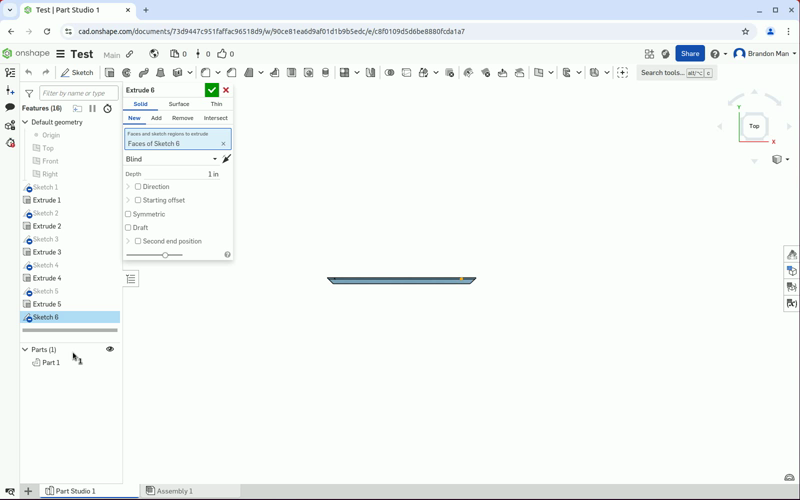
mouse_move(143, 106)
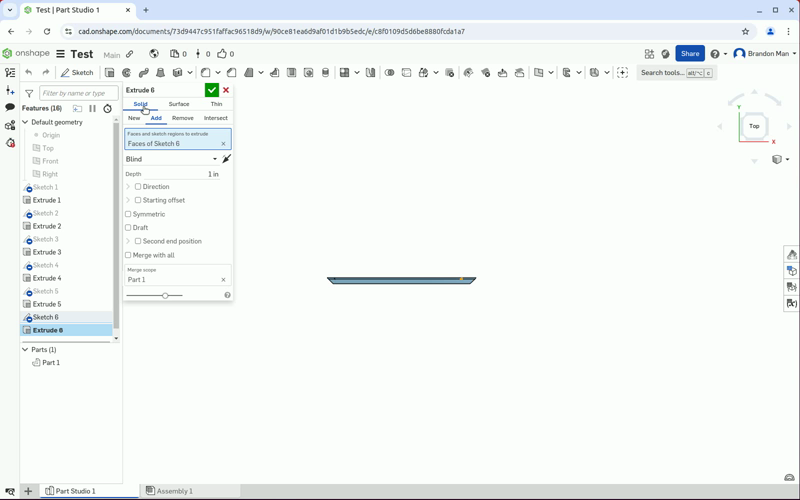
click(143, 106)
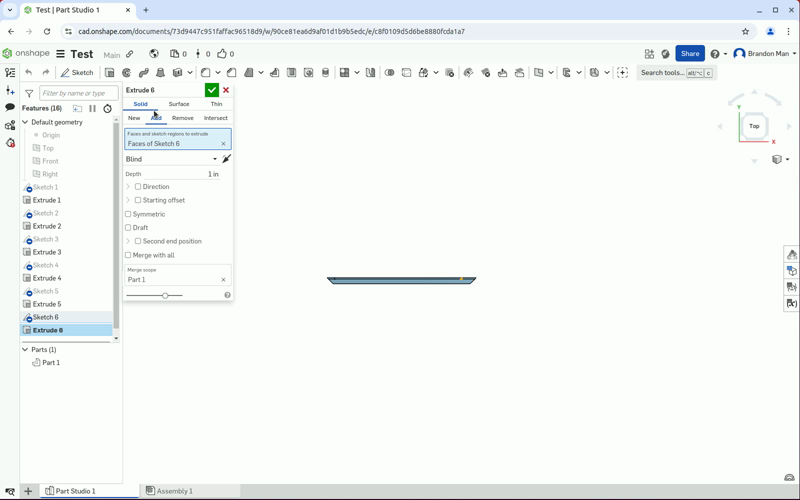
mouse_move(186, 120)
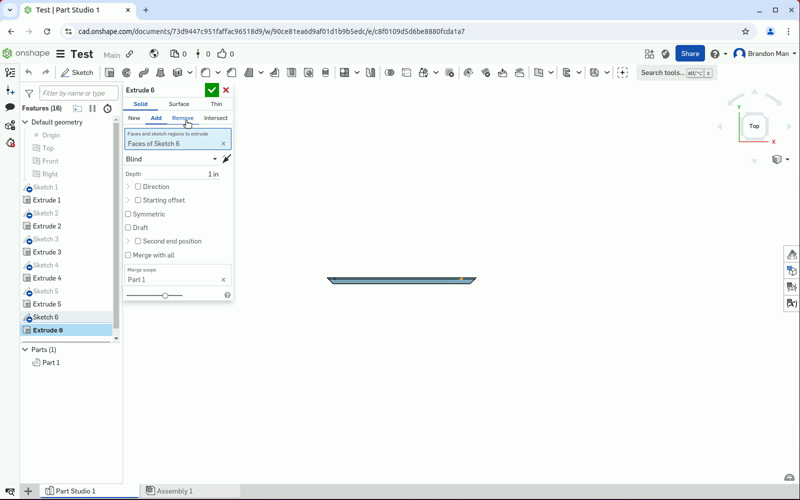
click(186, 120)
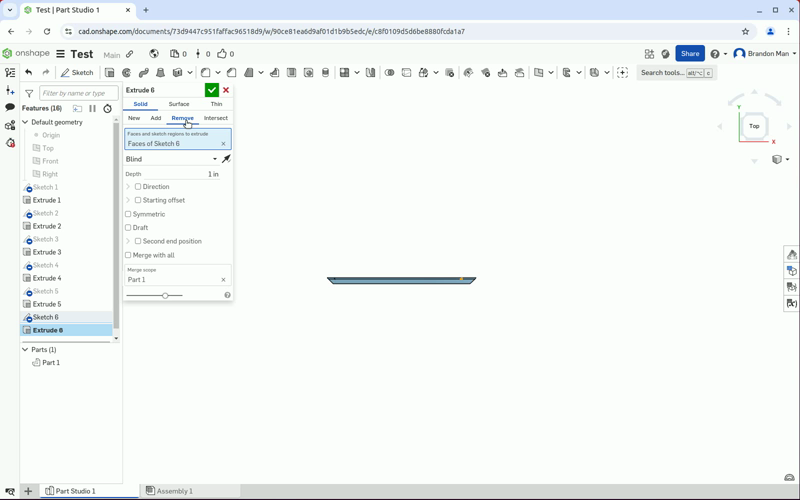
key(tab, 4)
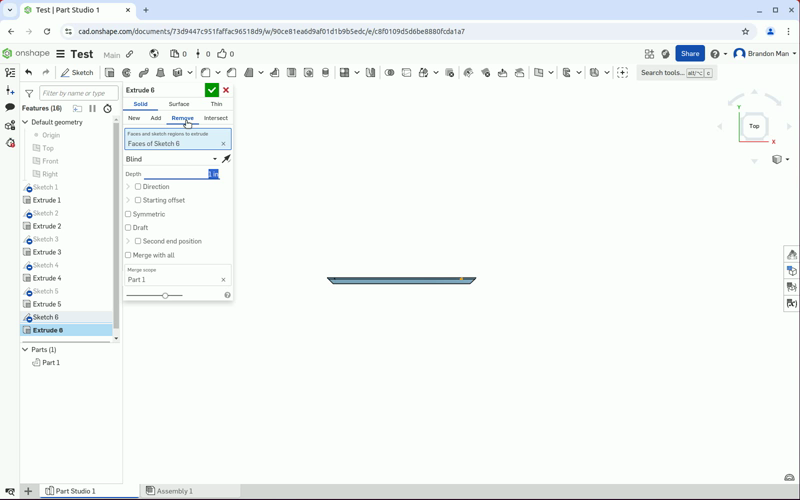
text(0.963)
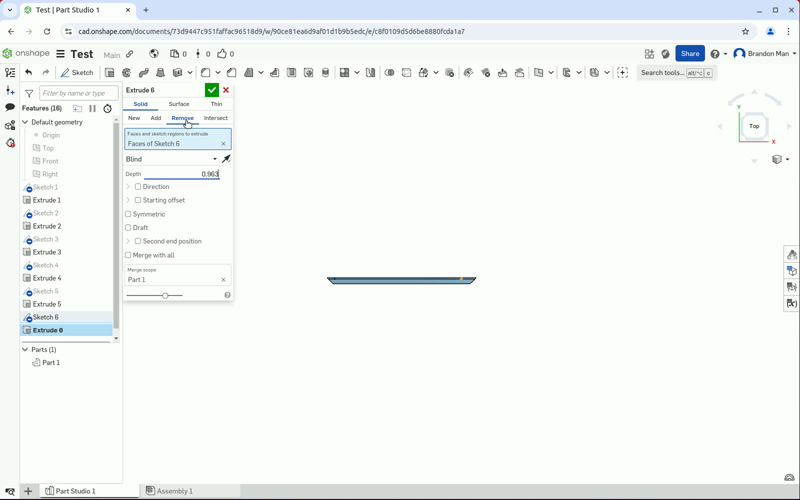
key(tab, 6)
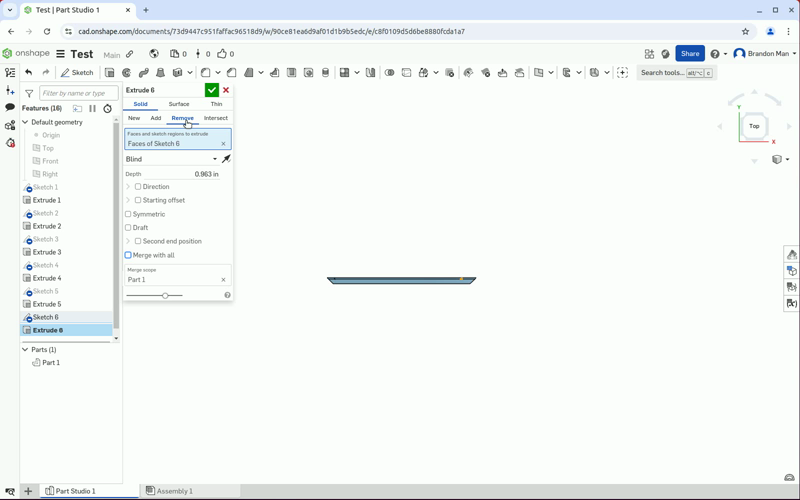
key(space)
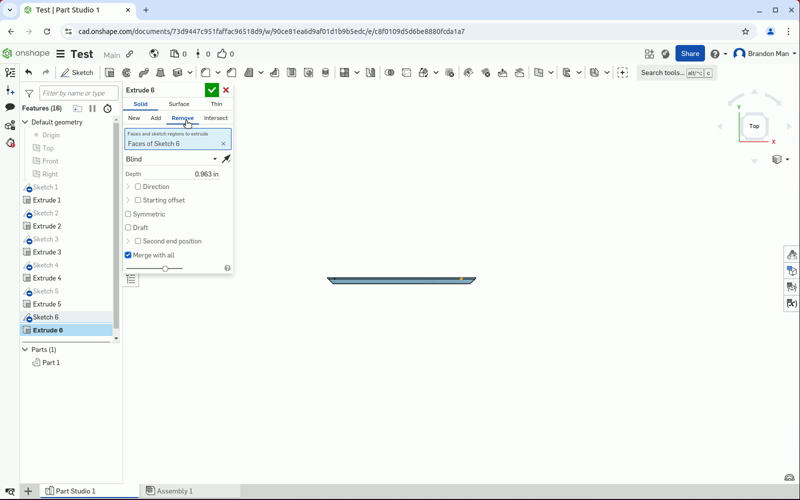
key(enter)
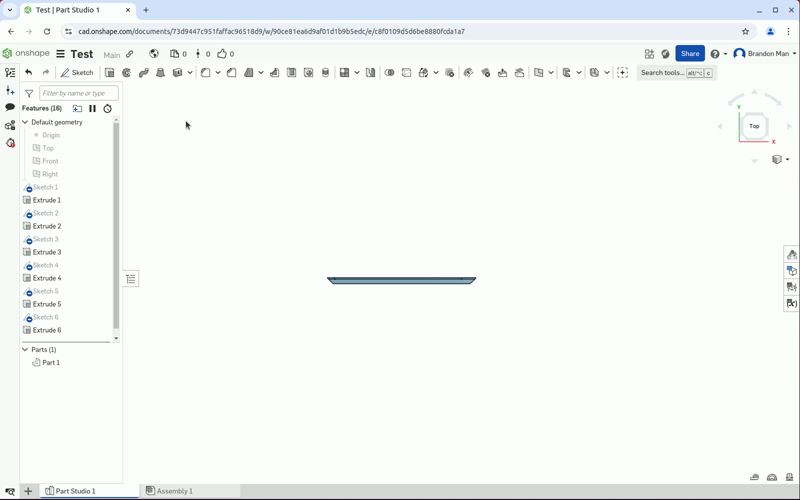
key(shift+h)
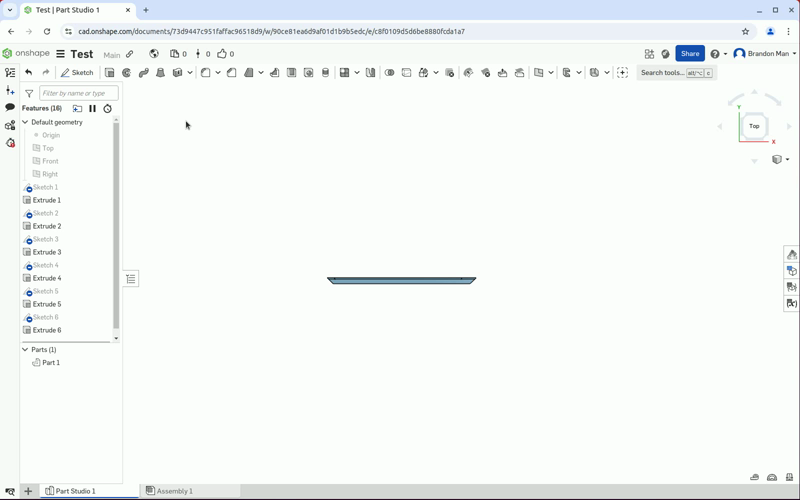
key(shift+h)
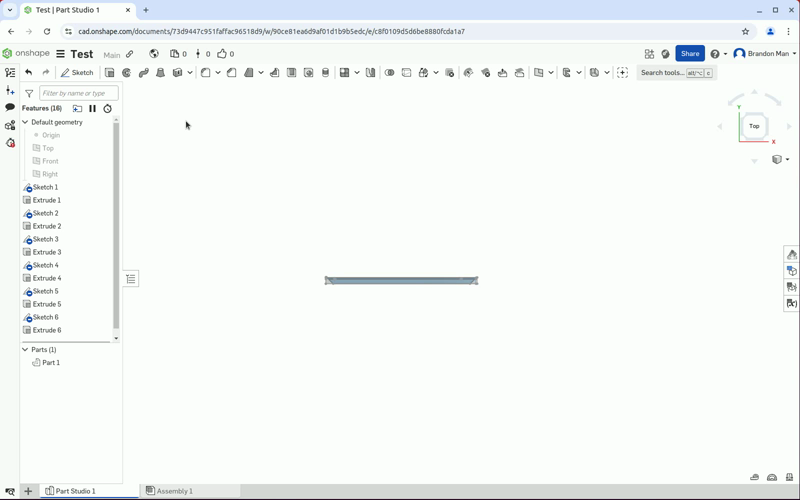
key(shift+7)
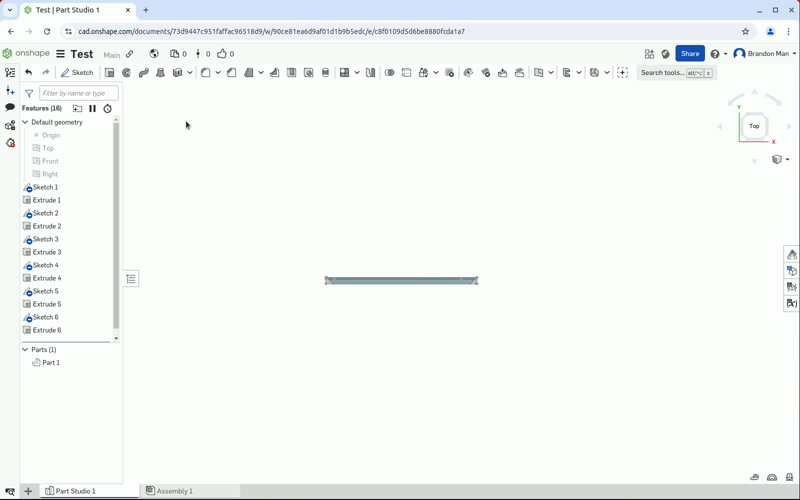
key(up, 3)
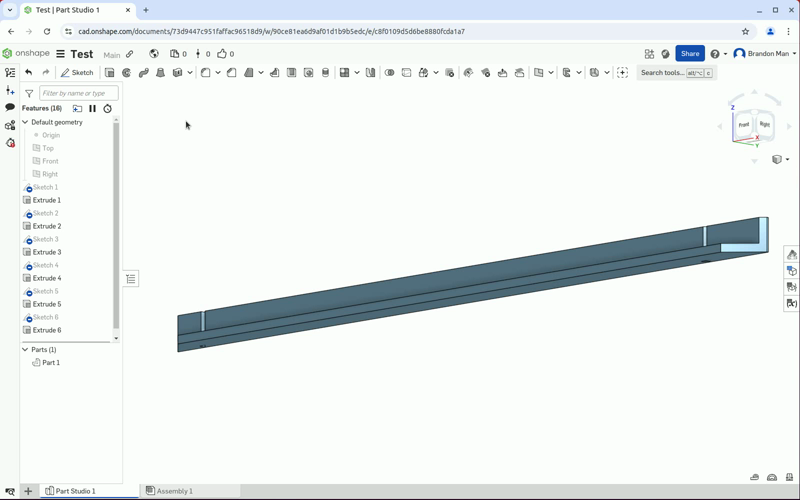
key(left, 3)
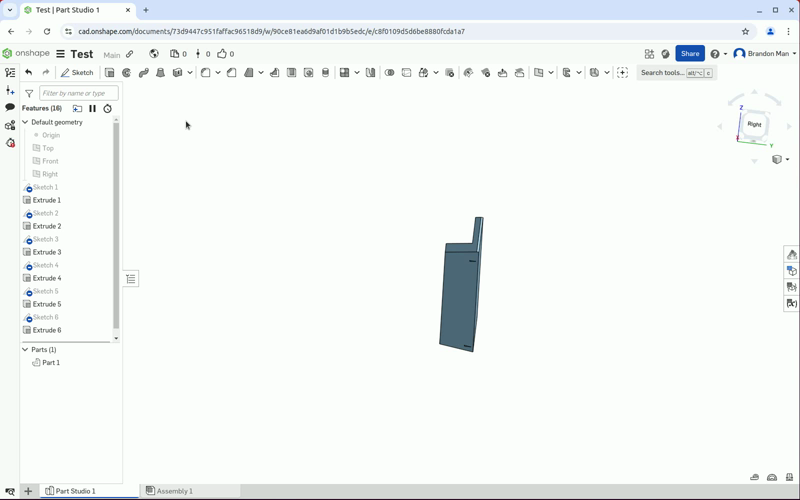
key(right, 3)
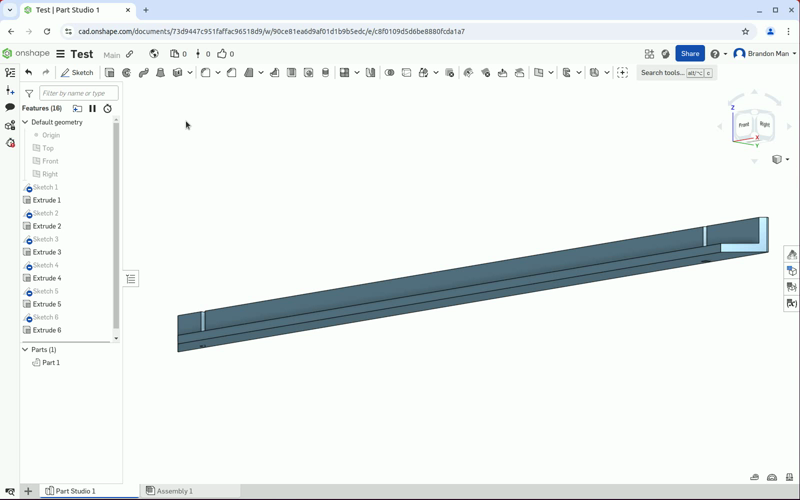
key(down, 3)
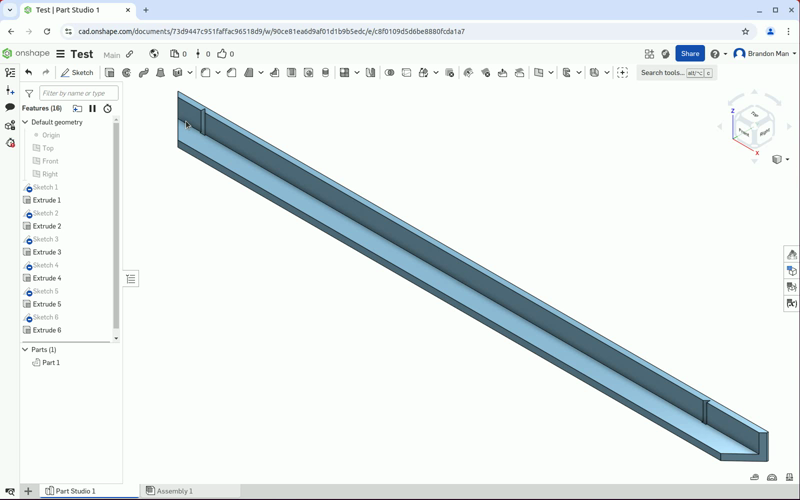
mouse_move(69, 189)
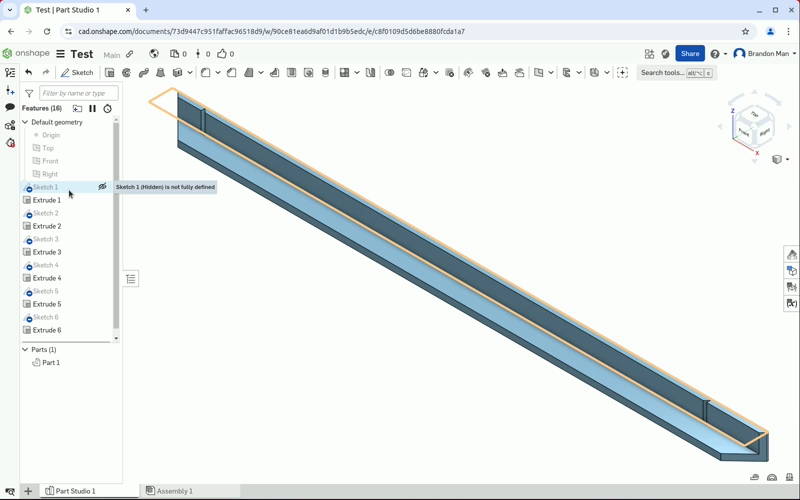
click(69, 189)